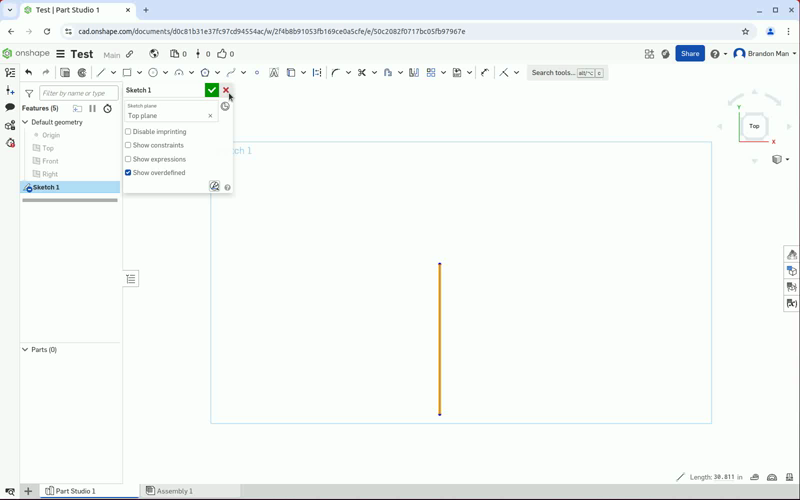
key(shift+h)
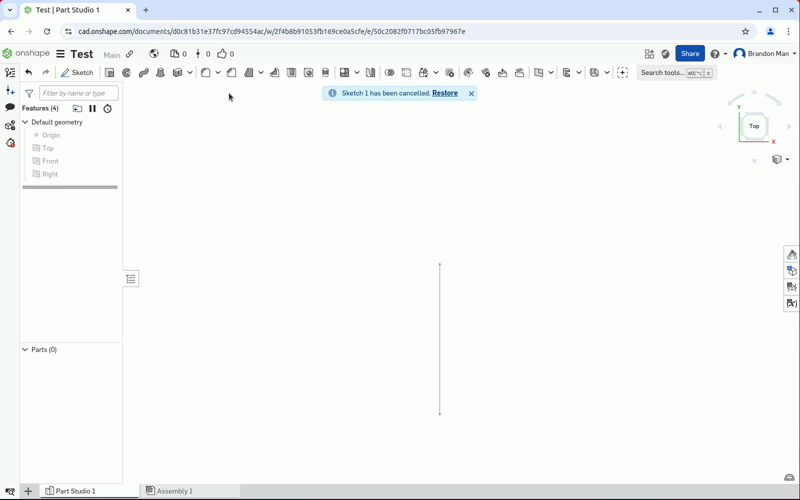
mouse_move(73, 352)
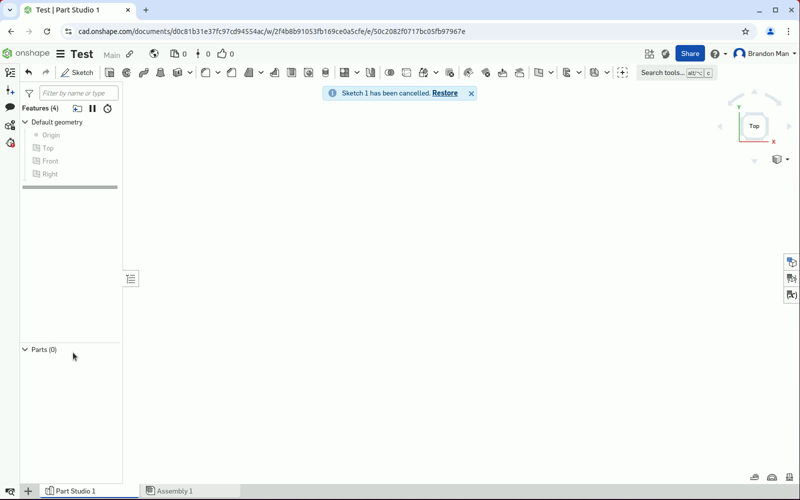
key(y)
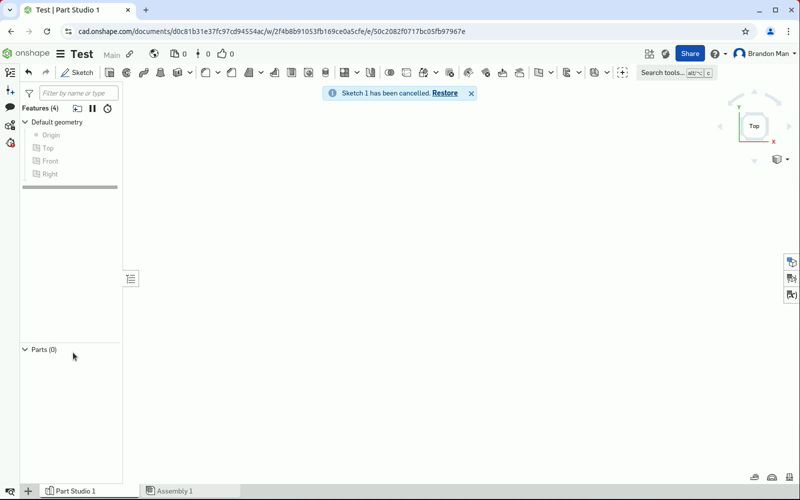
key(shift+p)
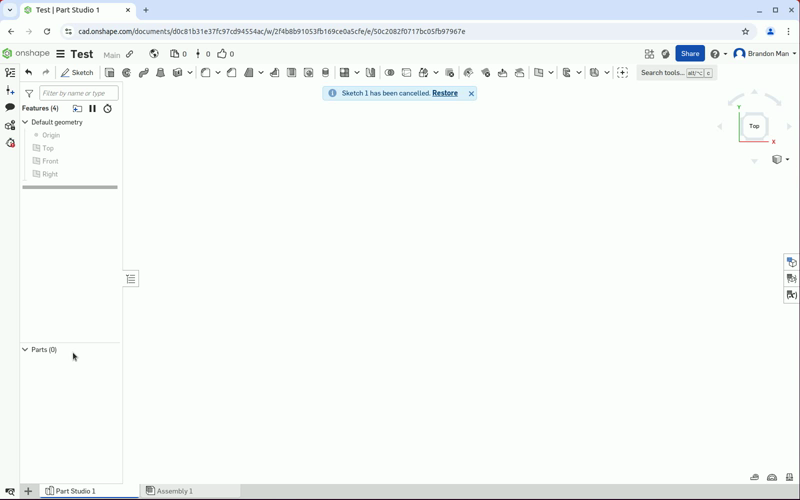
key(space)
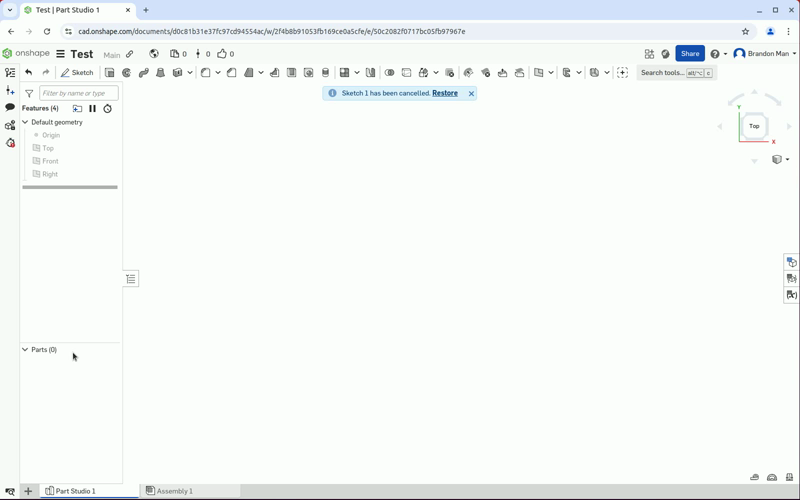
key_down(shift)
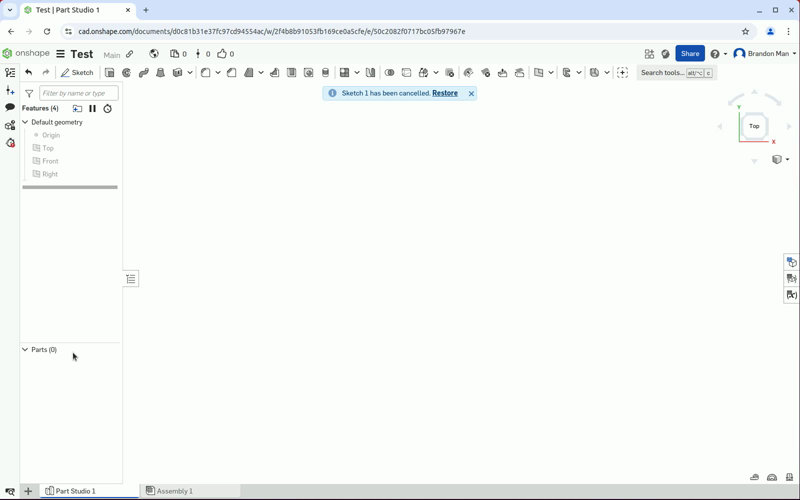
key(up)
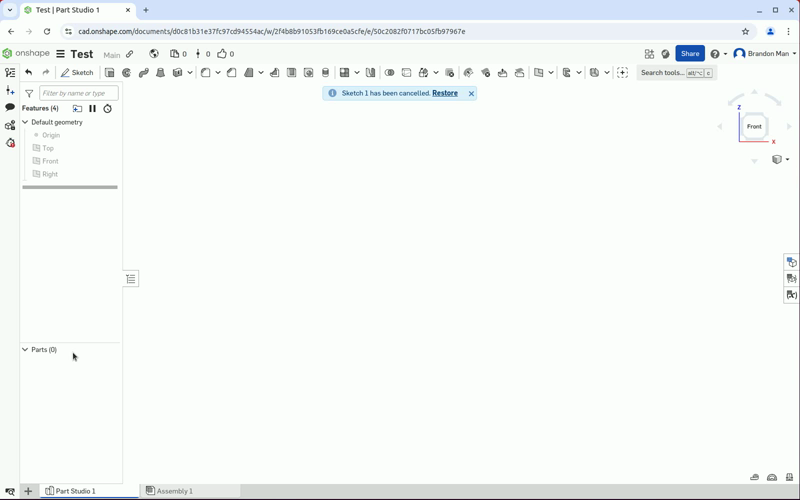
key_up(shift)
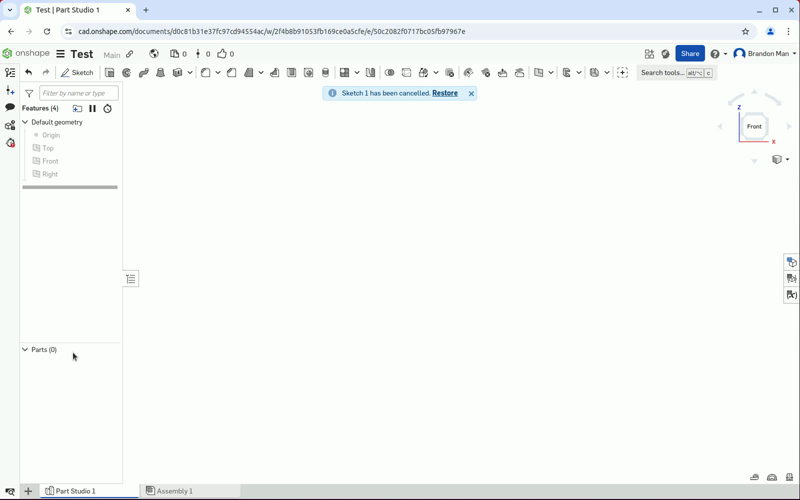
mouse_move(73, 352)
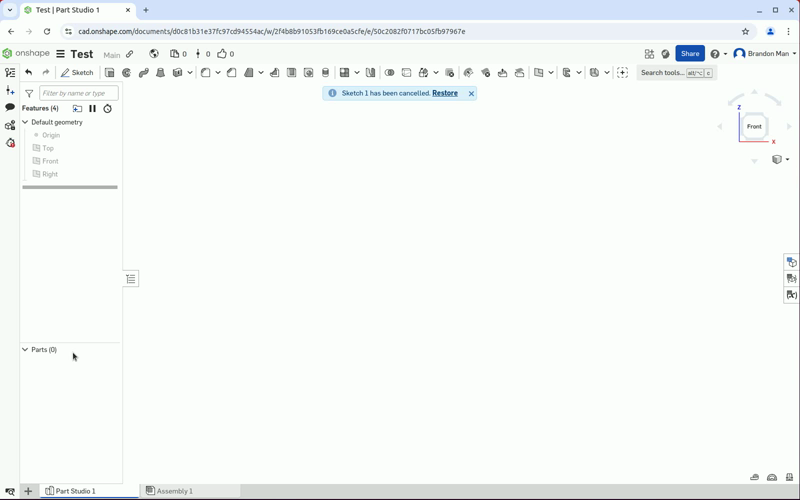
key(shift+y)
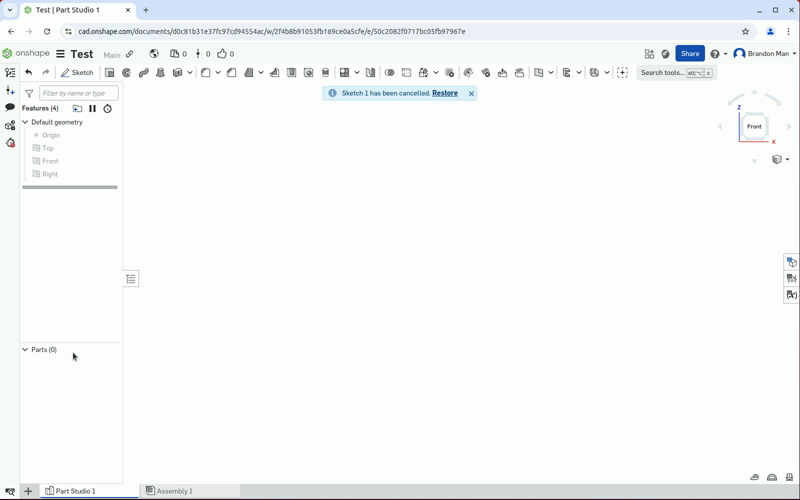
key(shift+s)
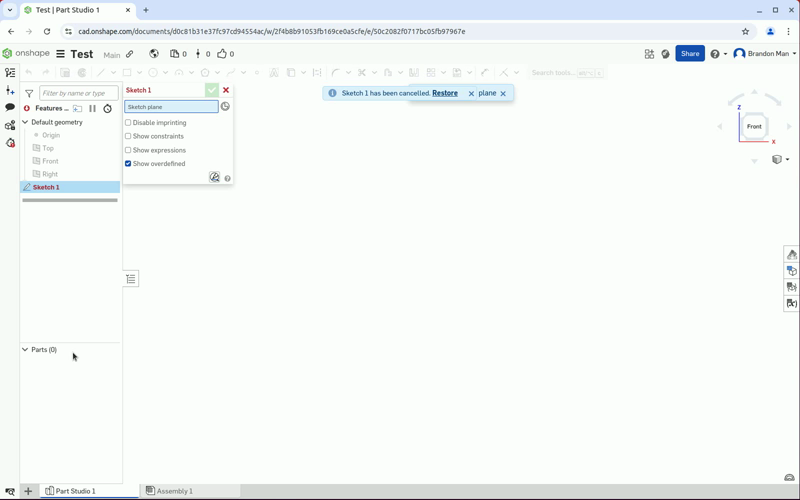
mouse_move(73, 163)
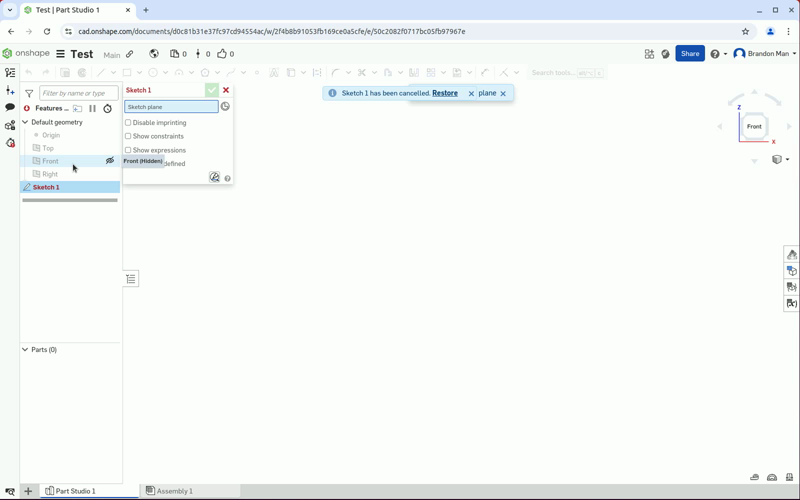
click(73, 163)
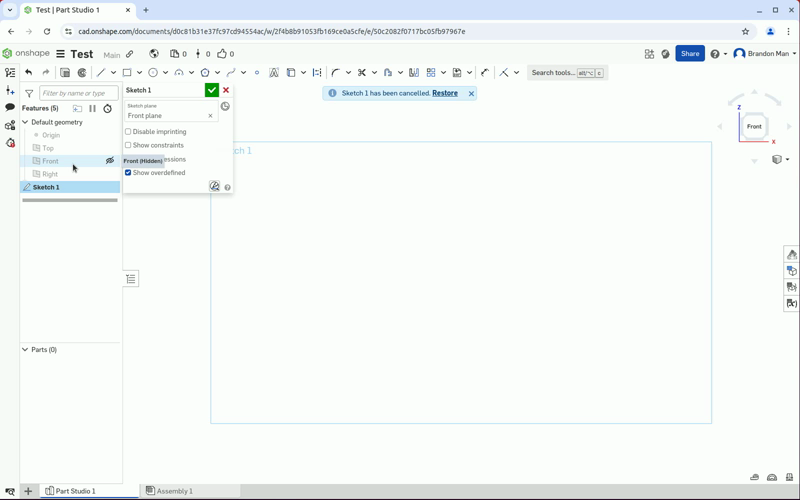
mouse_move(73, 352)
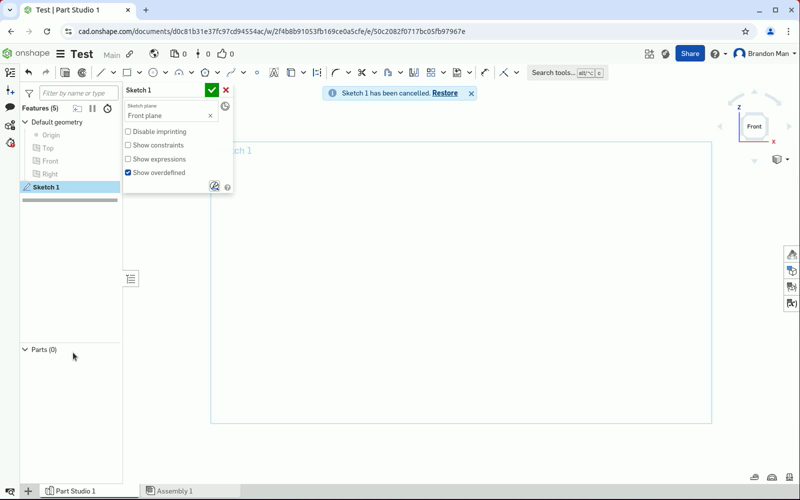
key(y)
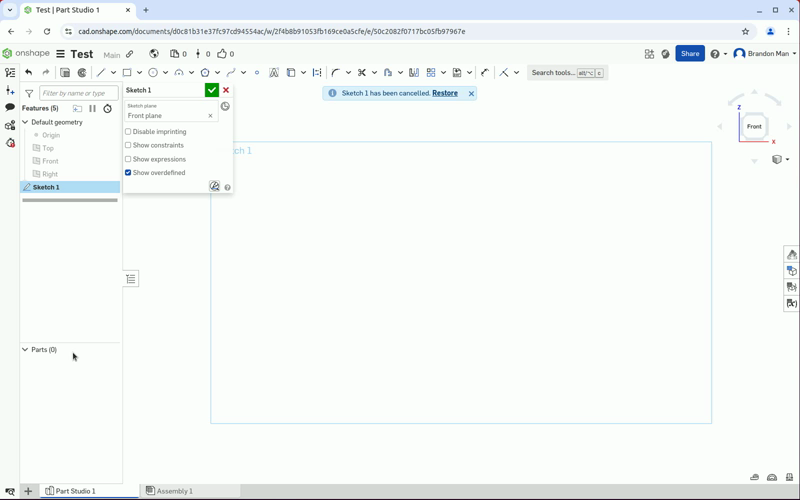
key(l)
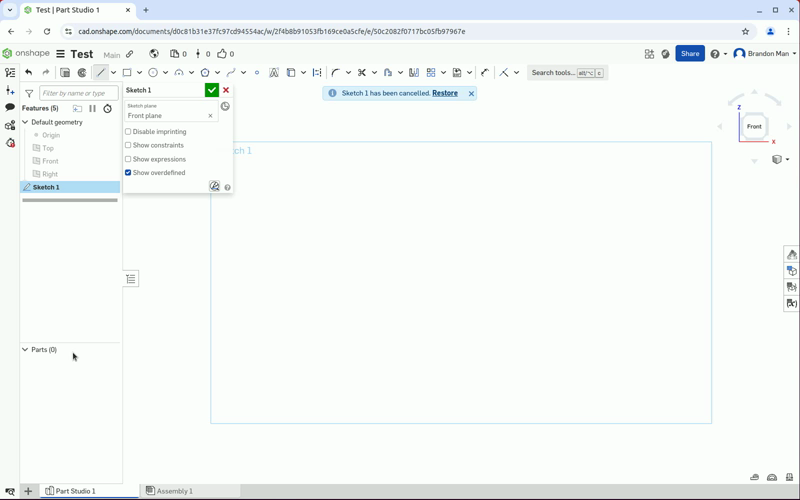
key_down(shift)
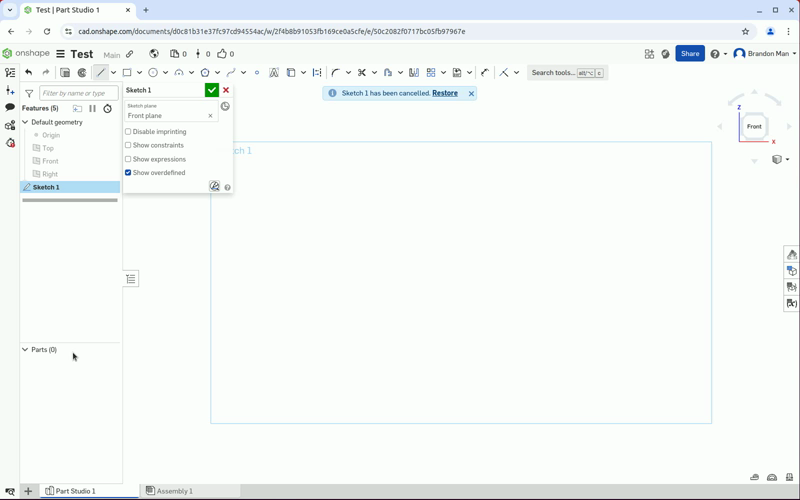
mouse_move(460, 282)
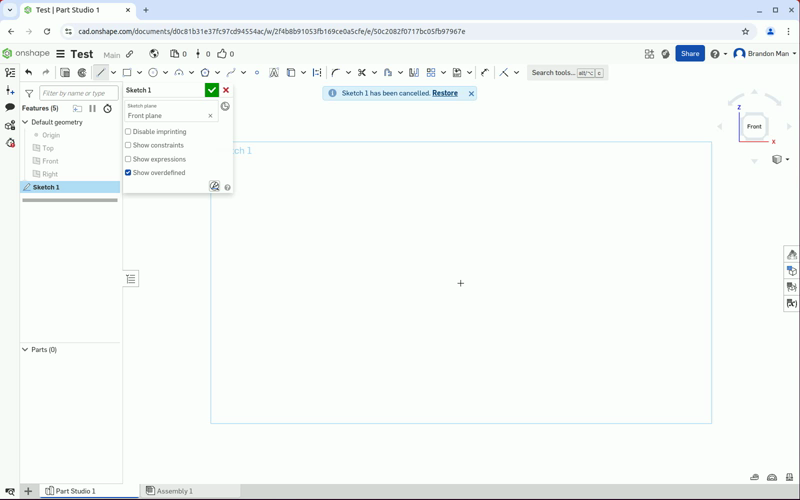
click(460, 282)
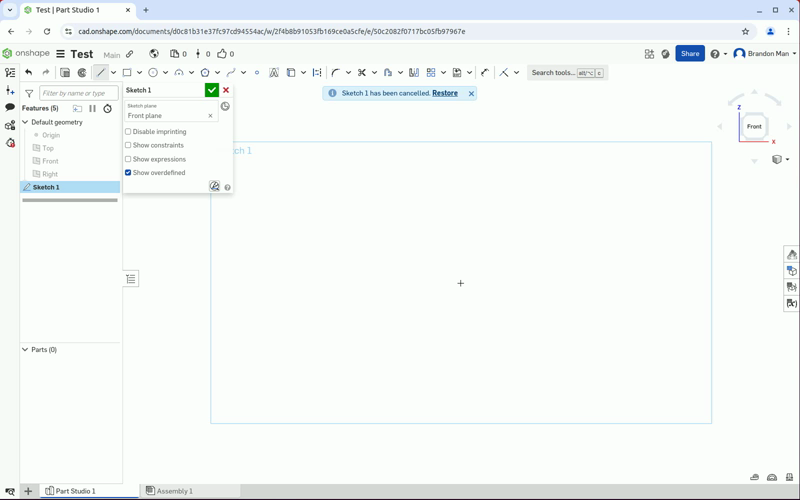
key_up(shift)
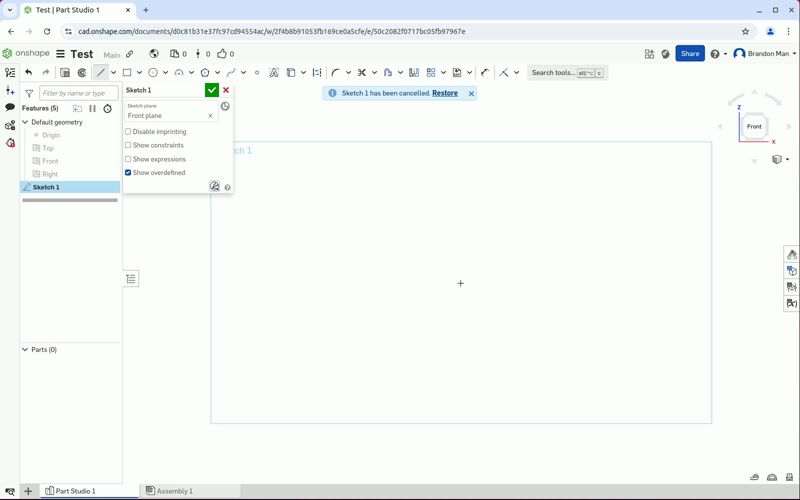
key_down(shift)
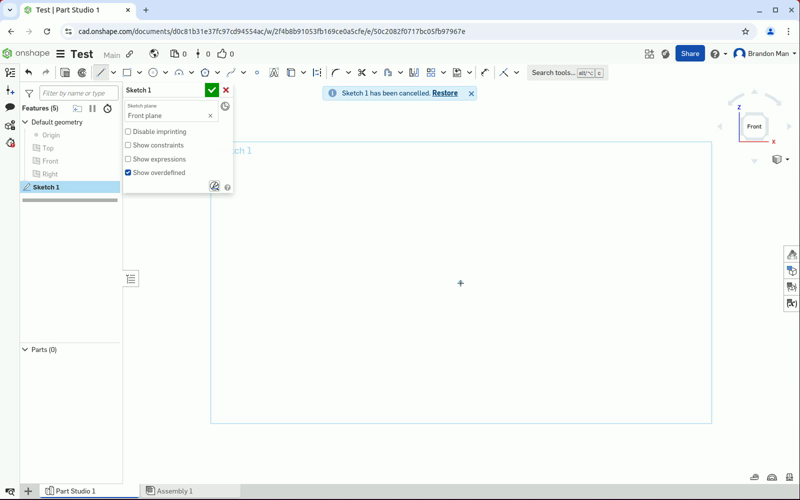
mouse_move(570, 282)
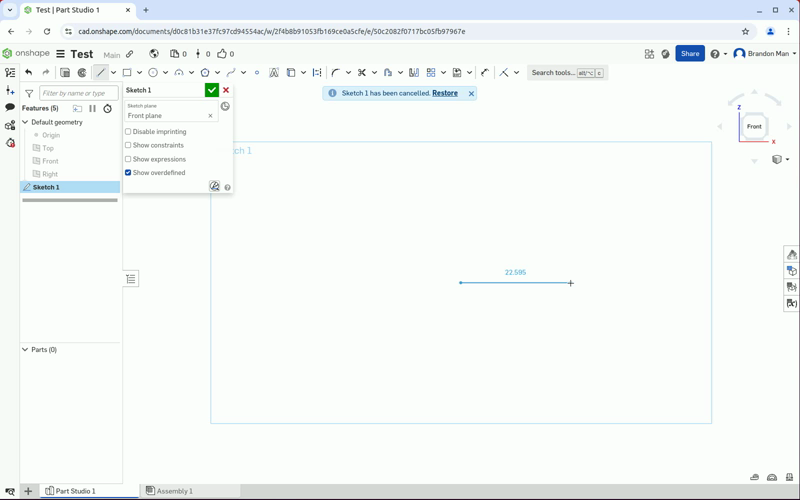
click(570, 282)
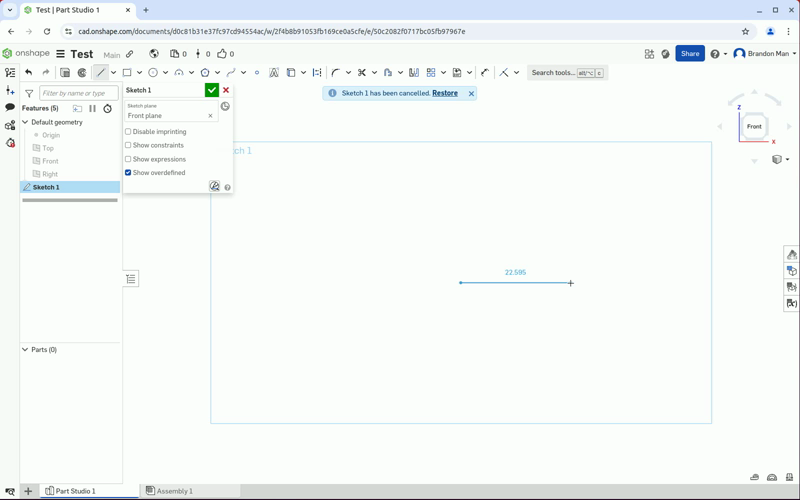
key_up(shift)
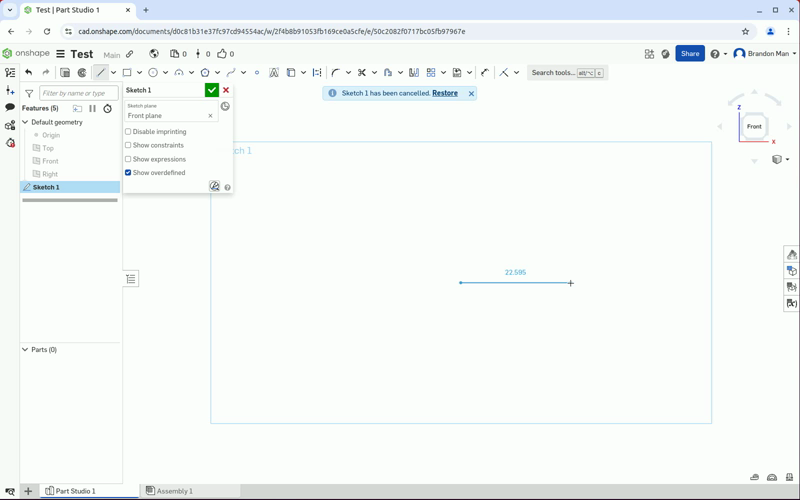
key_down(shift)
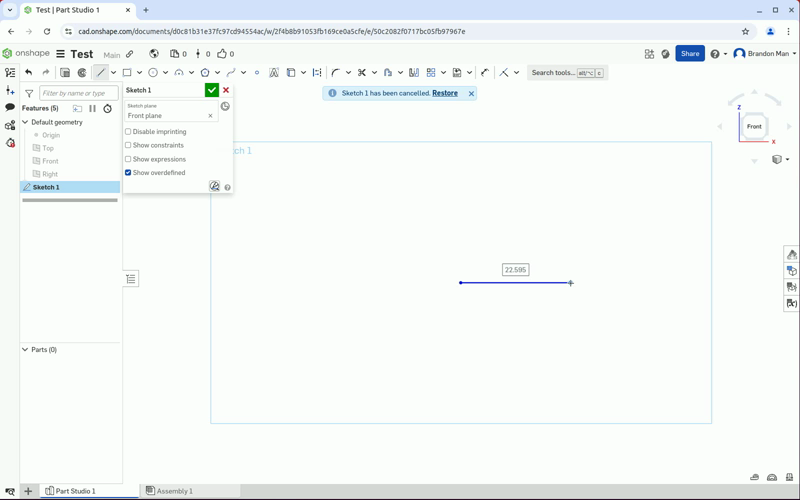
mouse_move(589, 282)
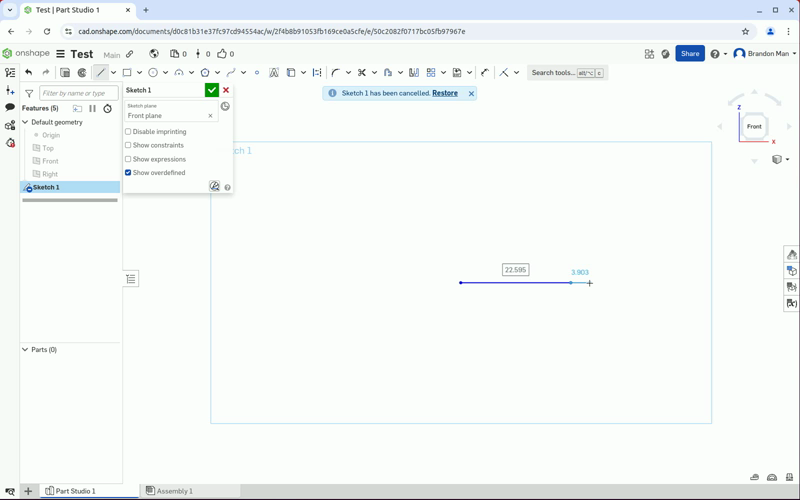
mouse_move(570, 281)
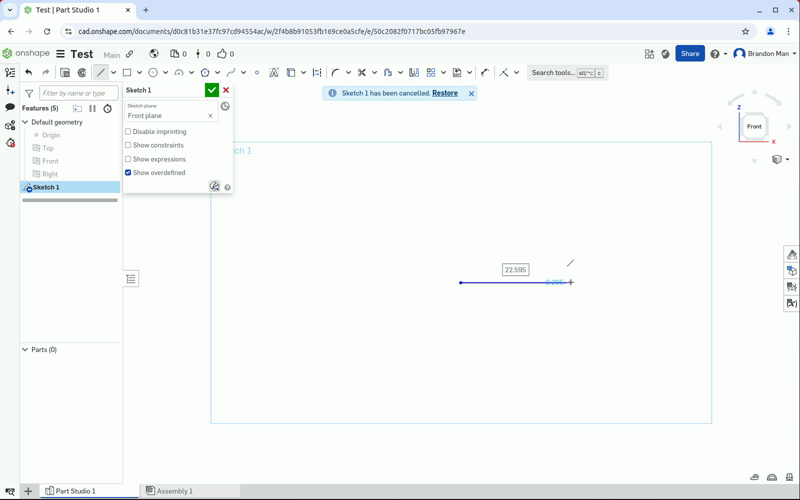
scroll(6)
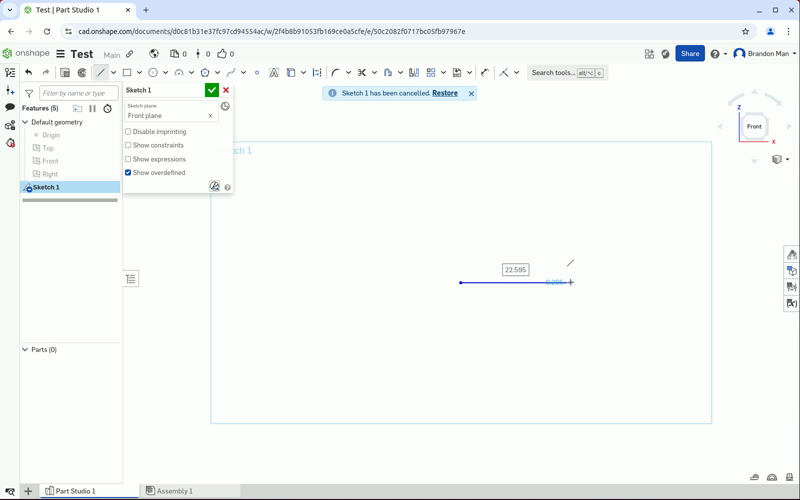
scroll(6)
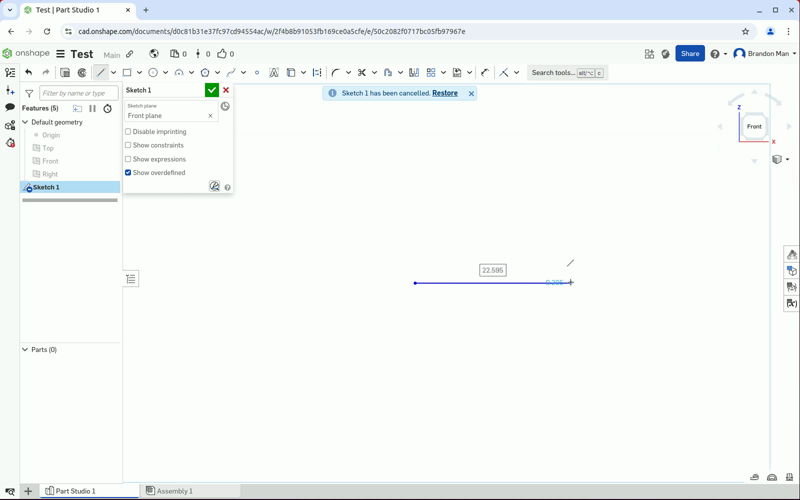
scroll(6)
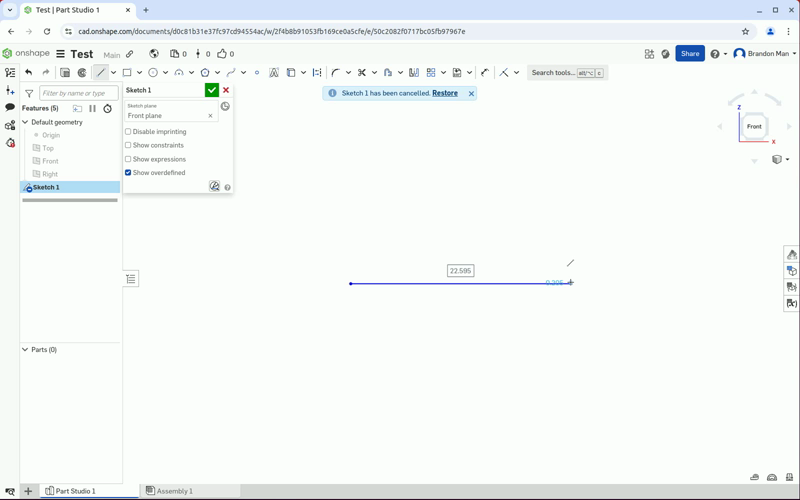
scroll(6)
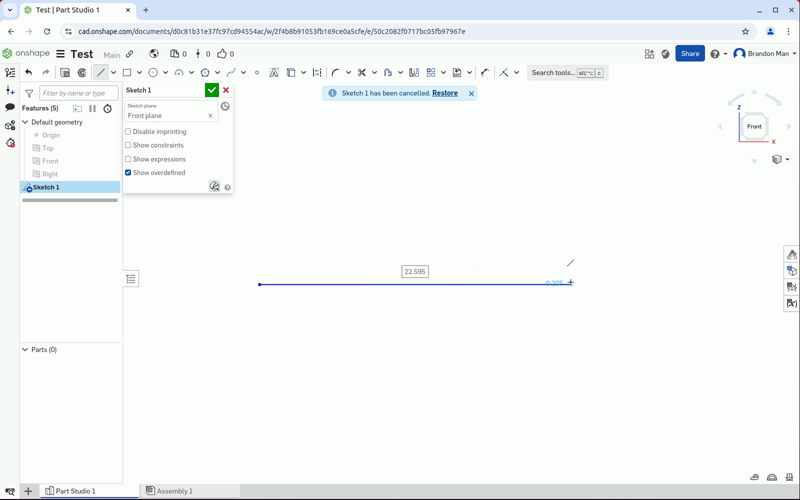
scroll(6)
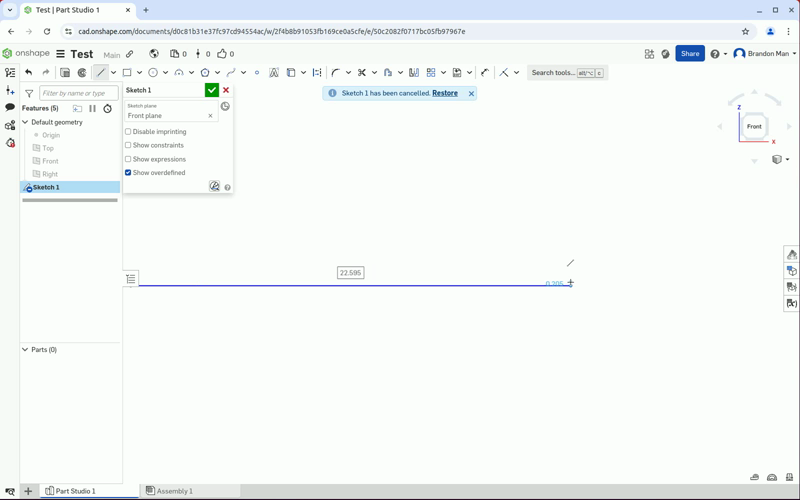
scroll(6)
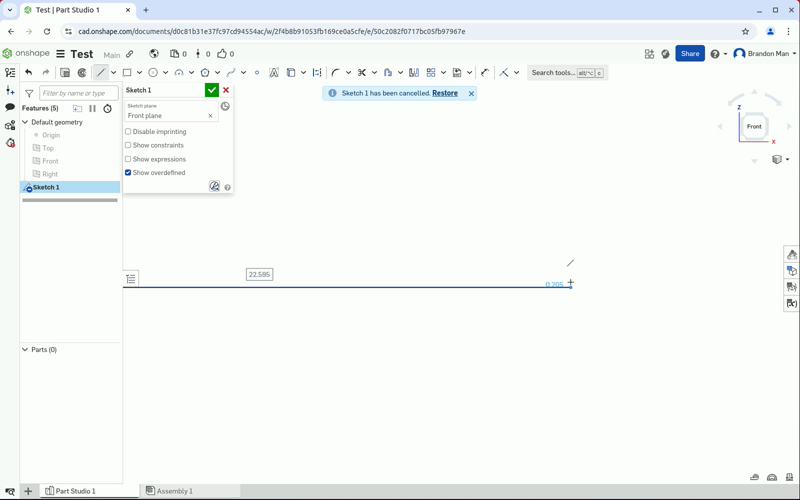
scroll(6)
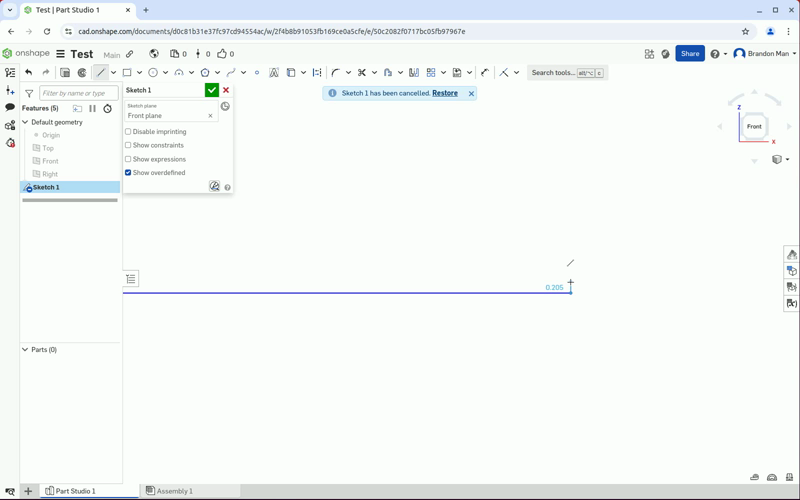
click(570, 281)
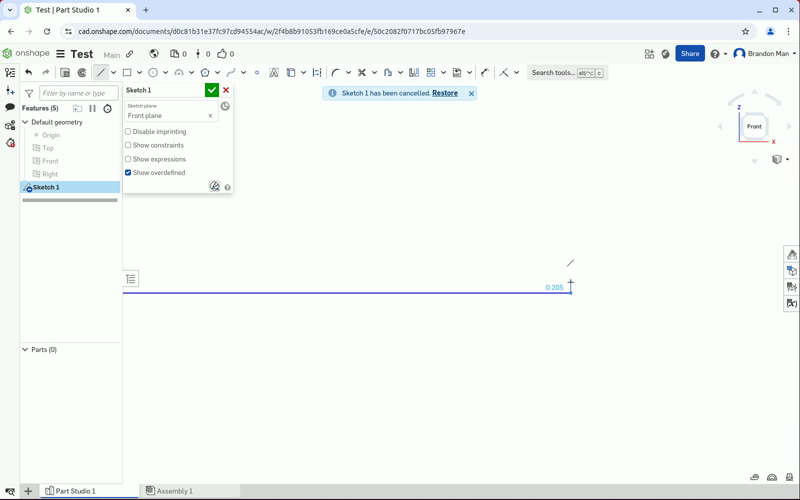
scroll(-6)
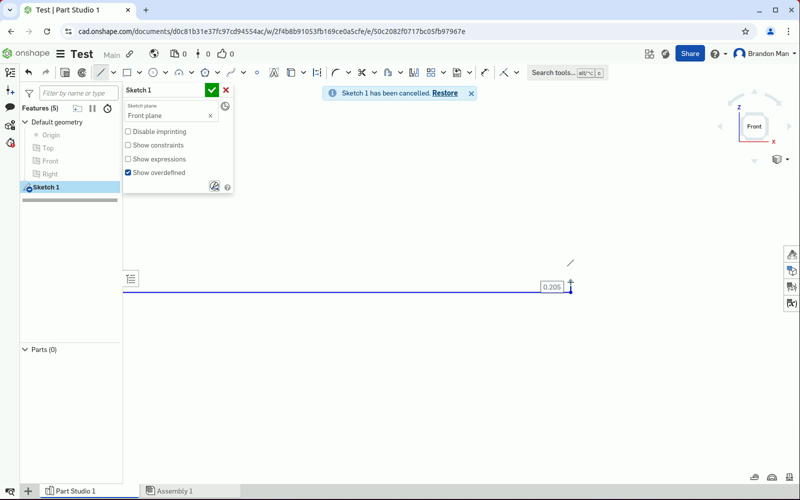
scroll(-6)
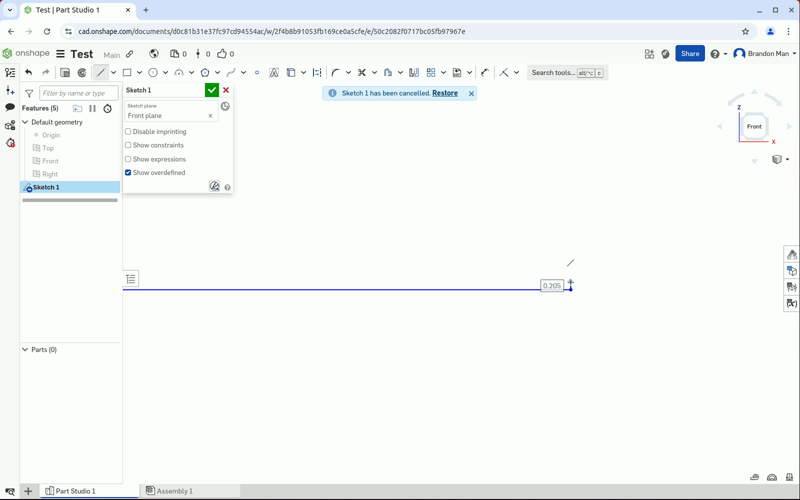
scroll(-6)
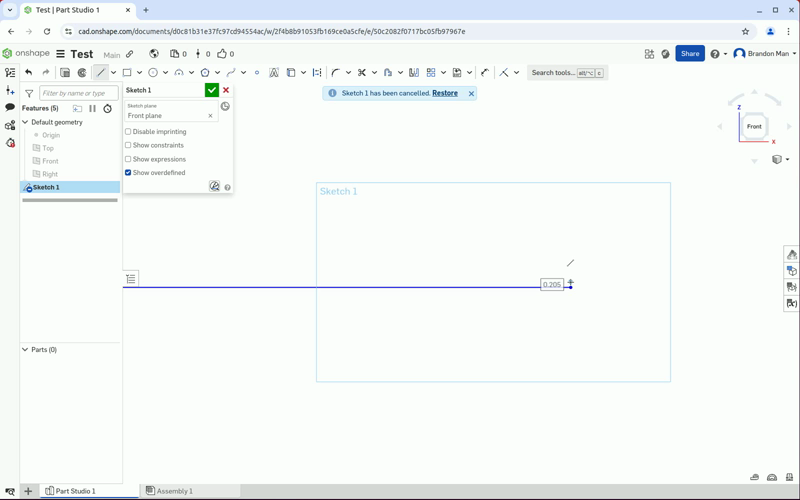
scroll(-6)
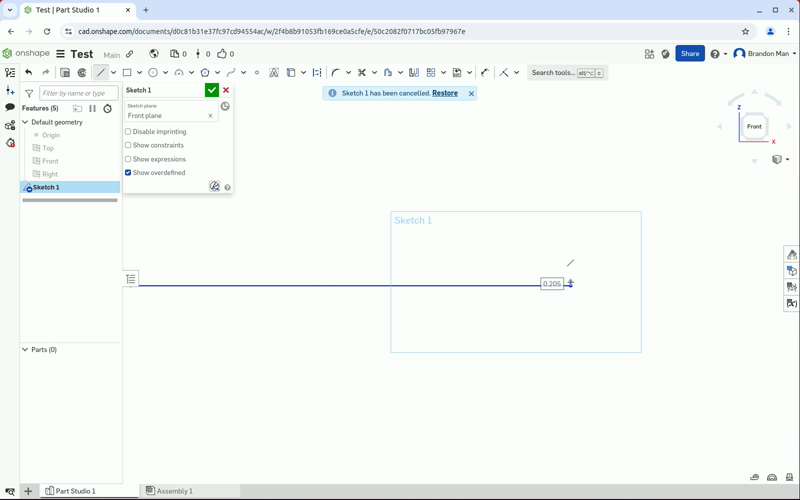
scroll(-6)
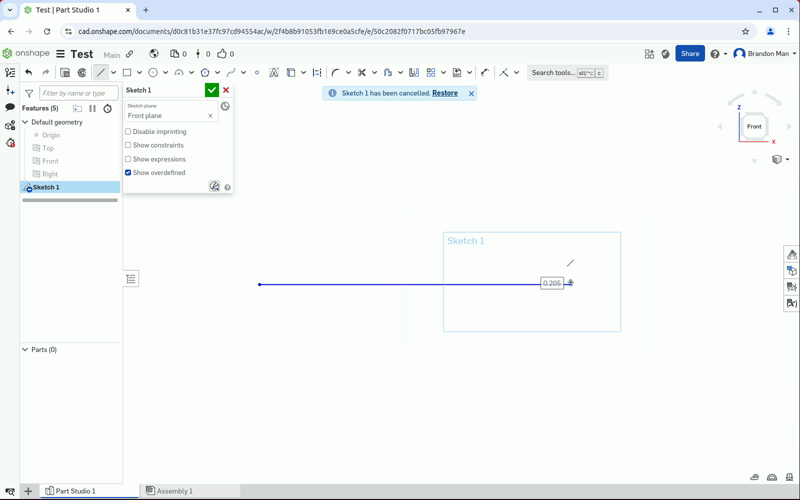
scroll(-6)
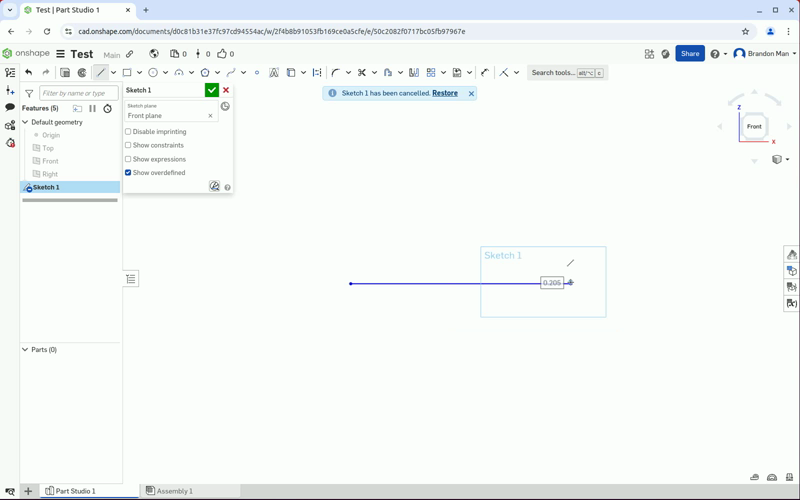
scroll(-6)
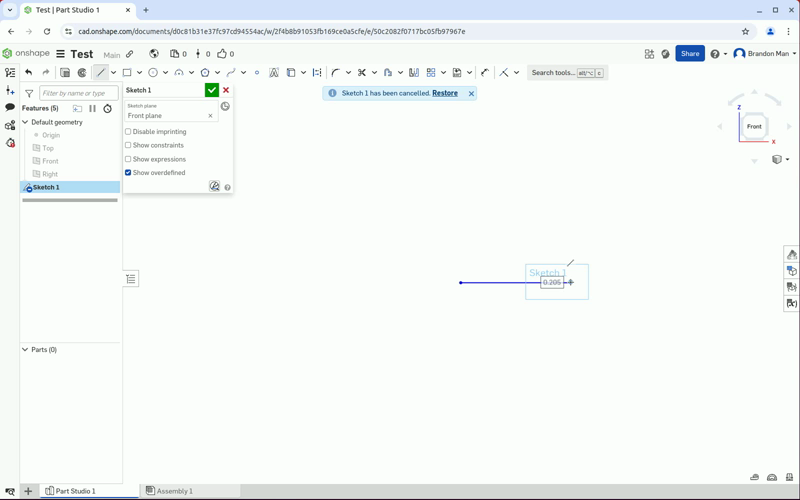
key_up(shift)
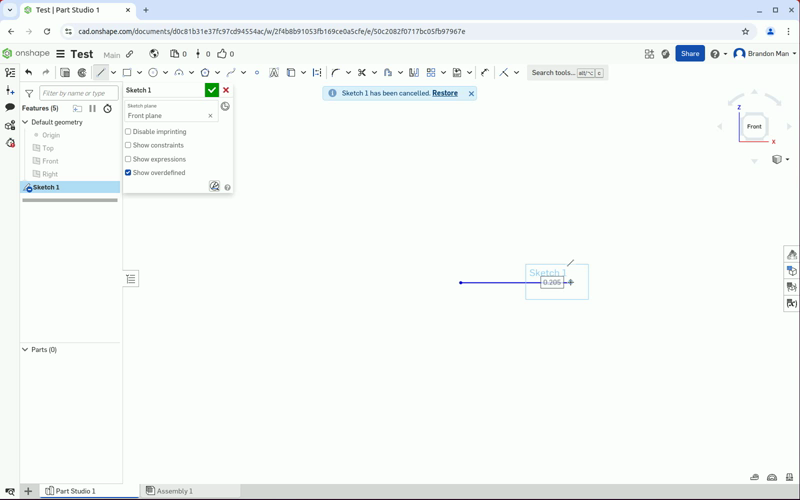
key_down(shift)
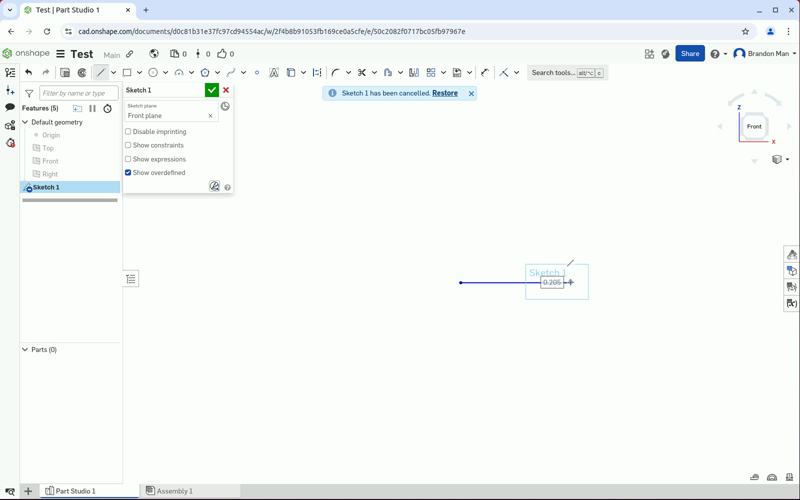
mouse_move(460, 281)
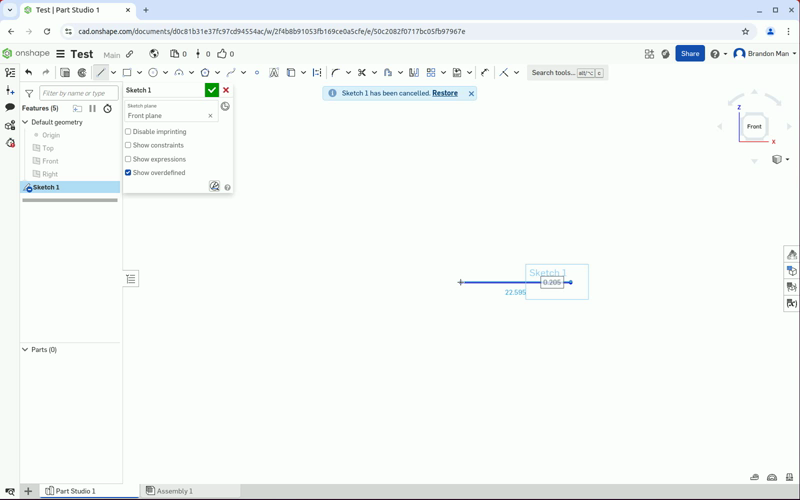
scroll(6)
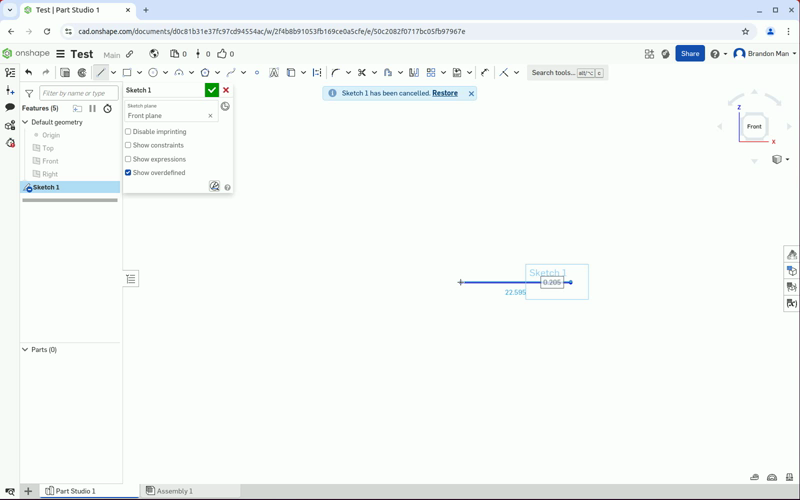
scroll(6)
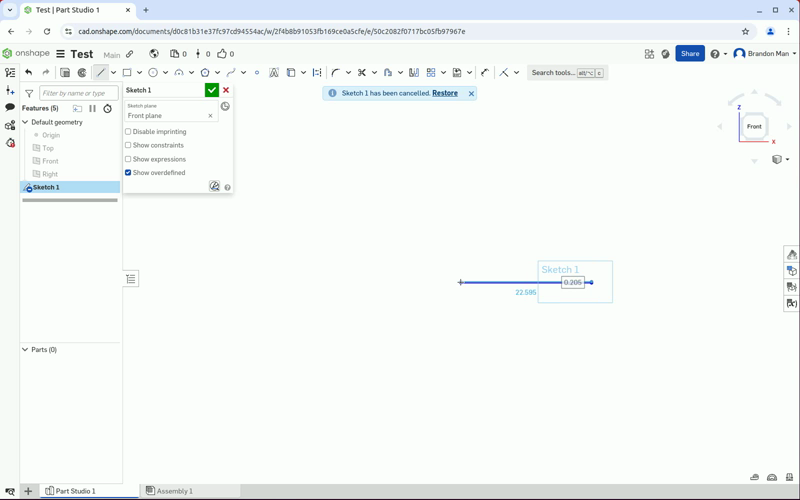
scroll(6)
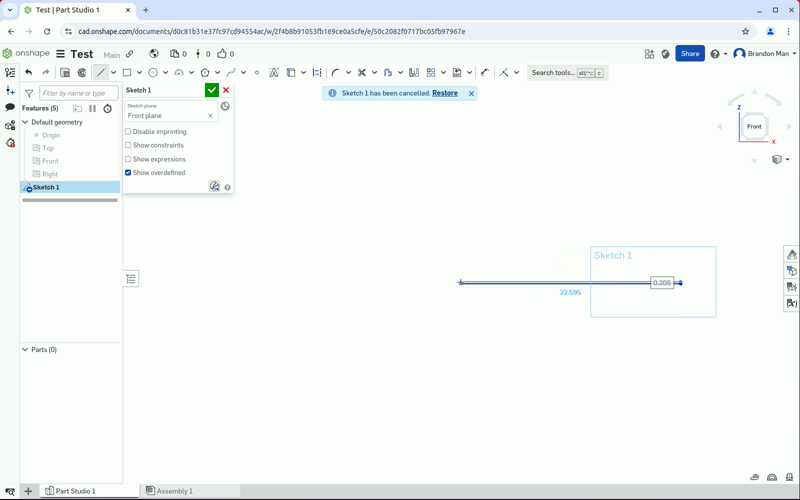
scroll(6)
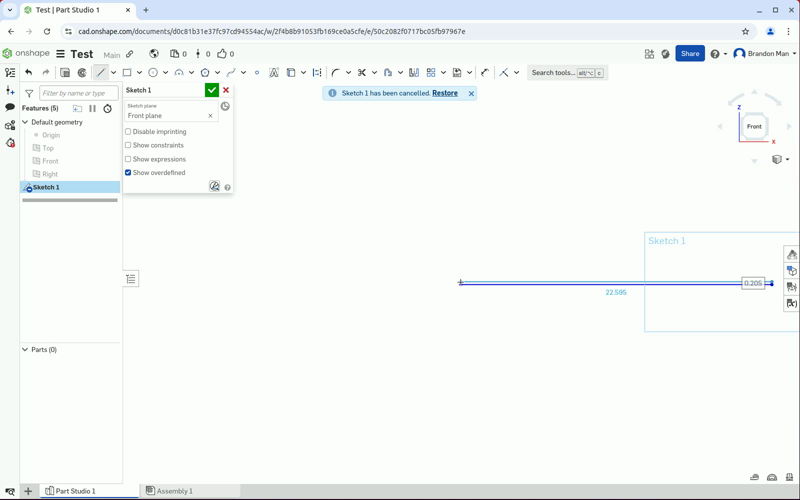
scroll(6)
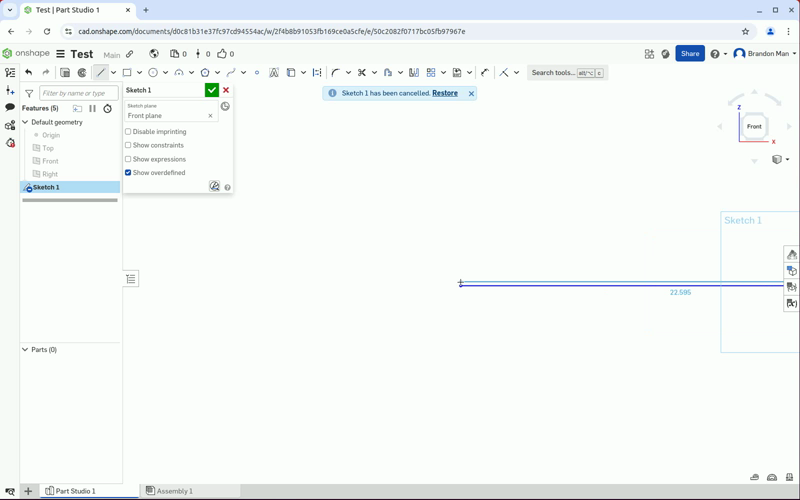
scroll(6)
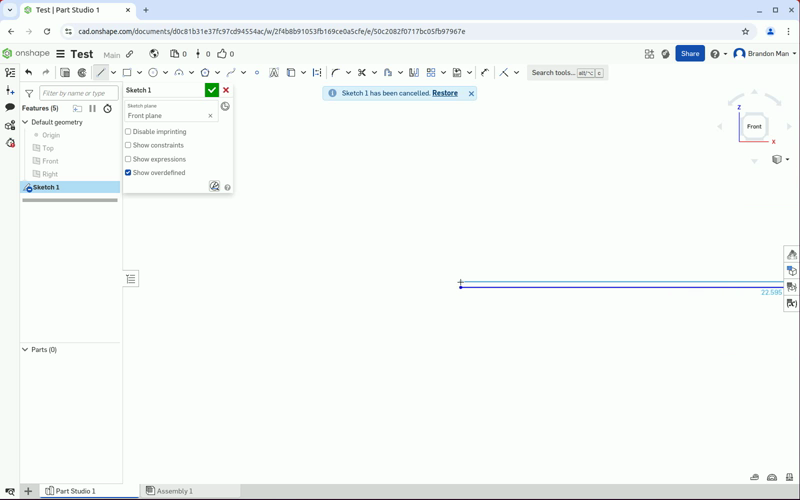
scroll(6)
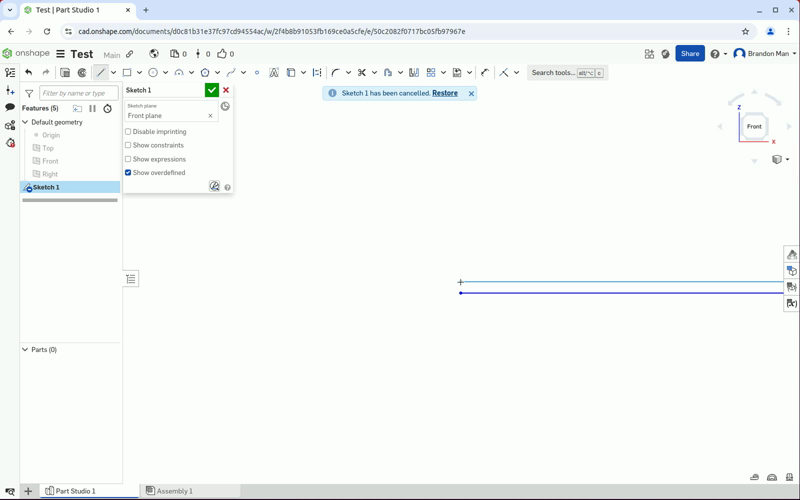
click(460, 281)
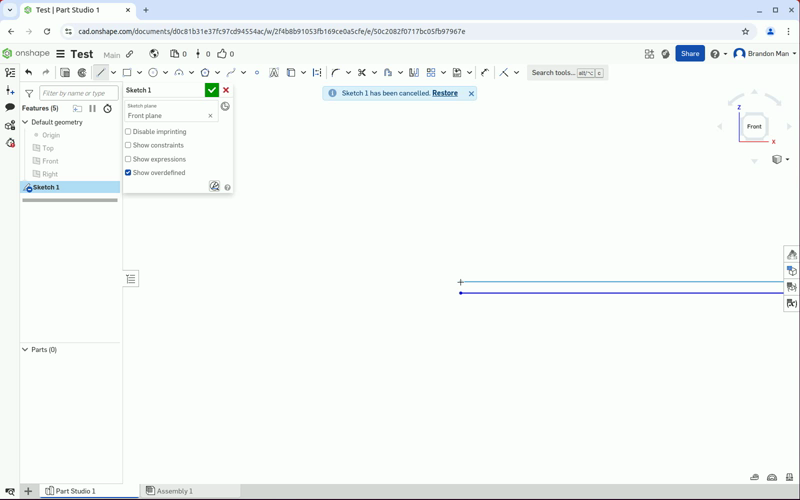
scroll(-6)
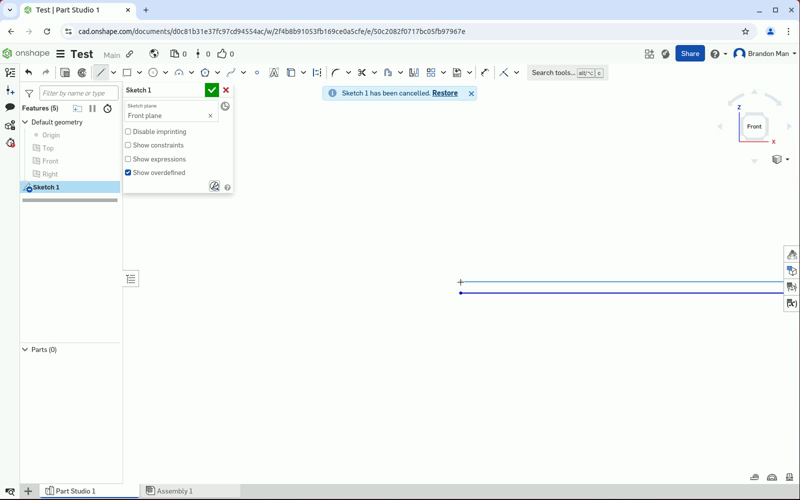
scroll(-6)
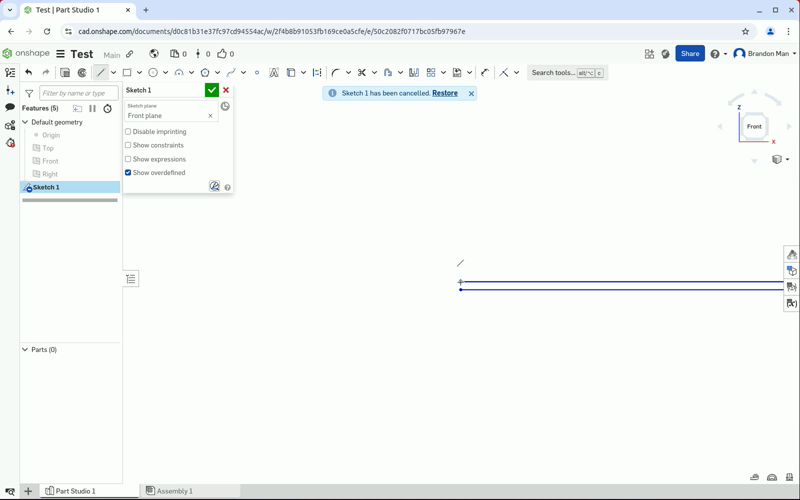
scroll(-6)
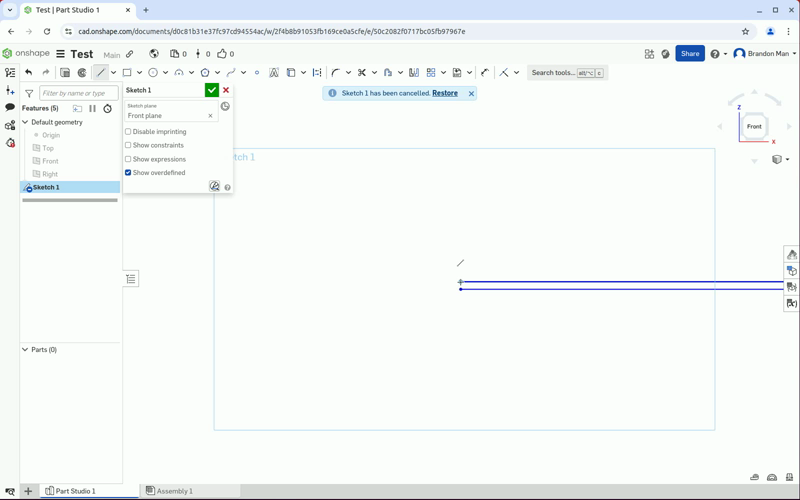
scroll(-6)
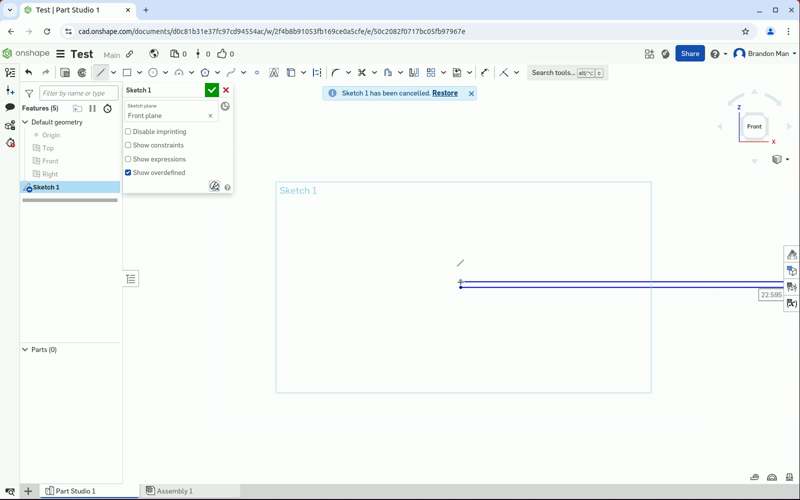
scroll(-6)
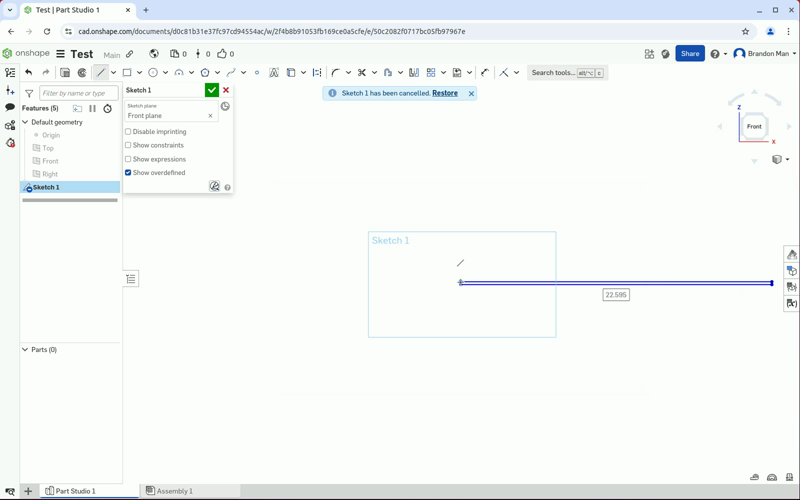
scroll(-6)
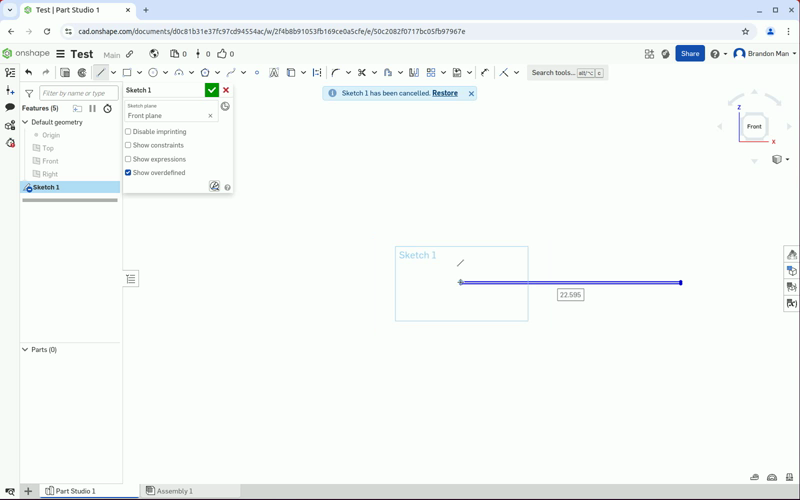
scroll(-6)
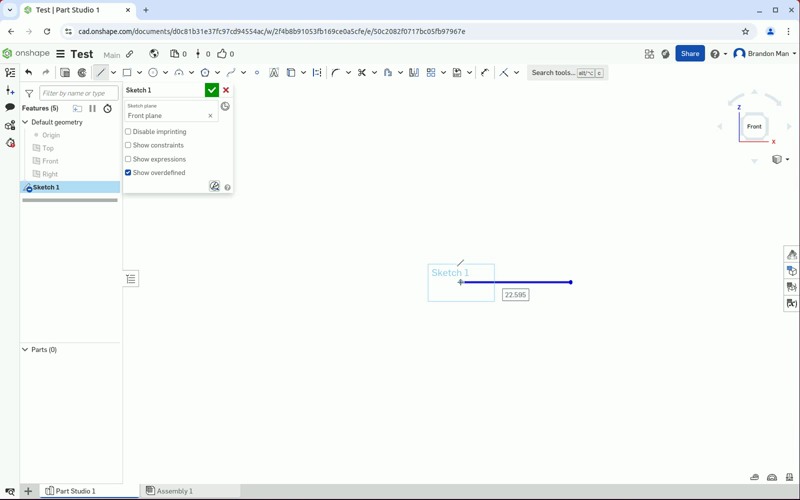
key_up(shift)
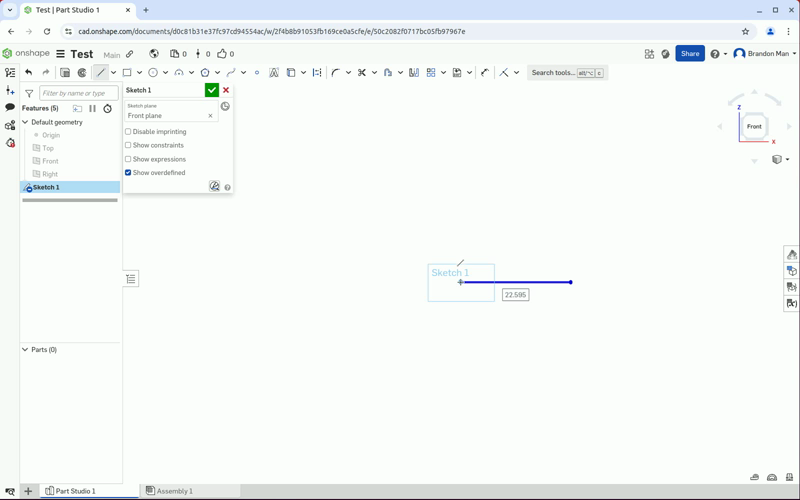
mouse_move(490, 281)
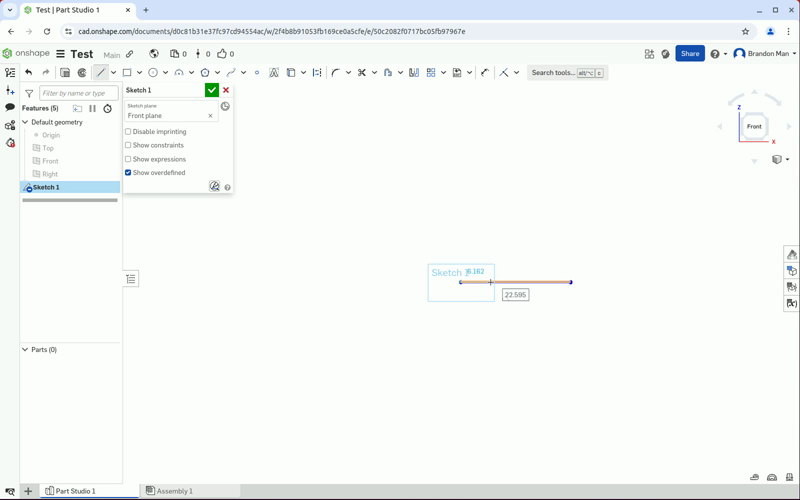
key_down(shift)
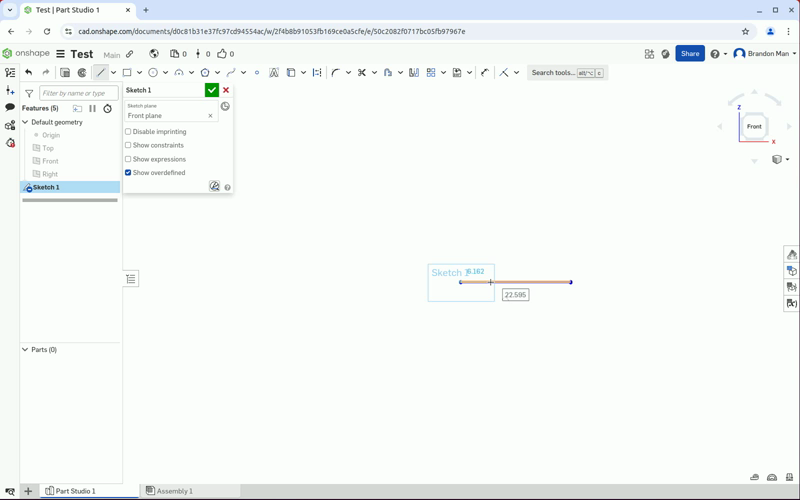
mouse_move(460, 282)
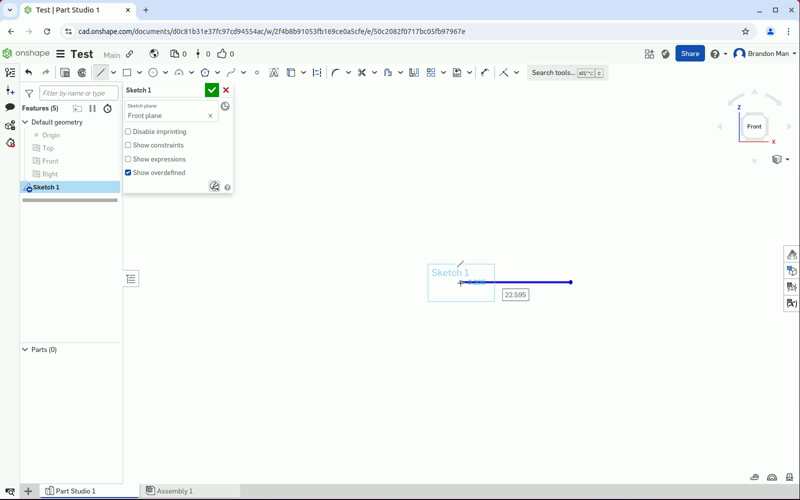
scroll(6)
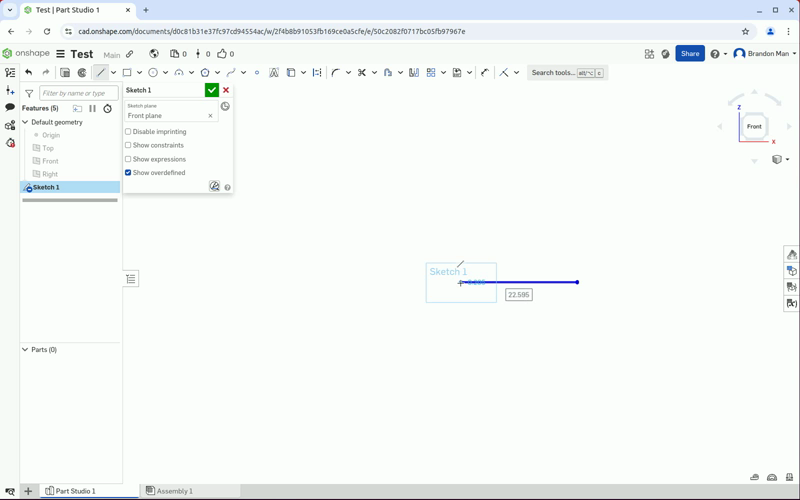
scroll(6)
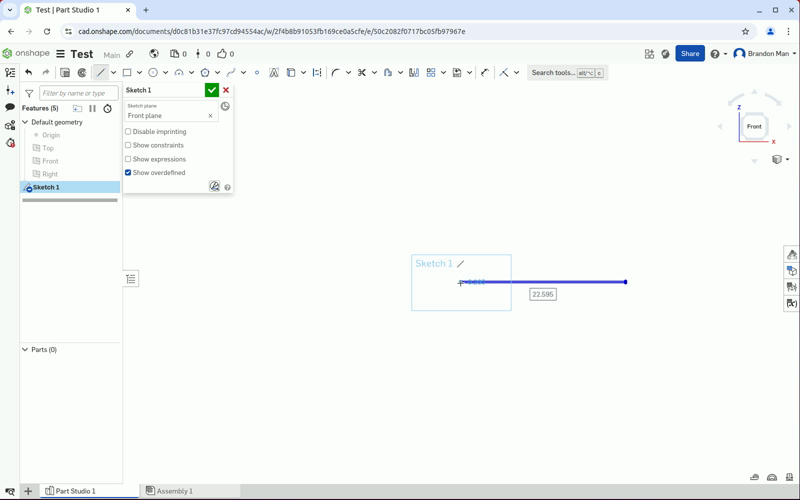
scroll(6)
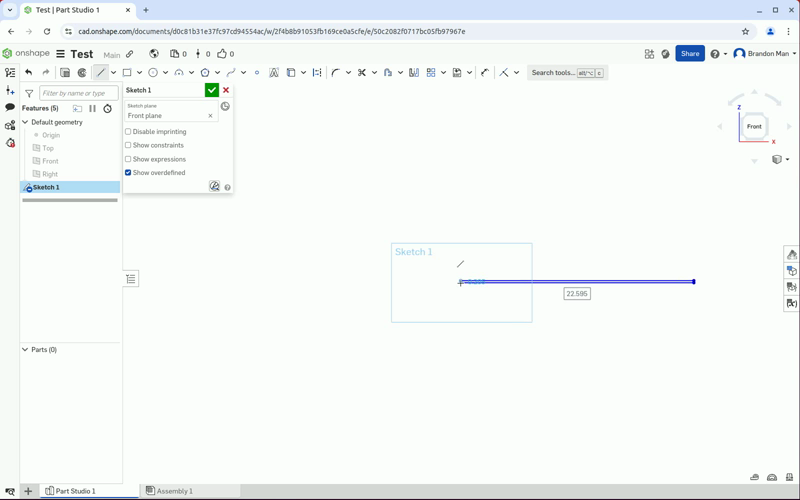
scroll(6)
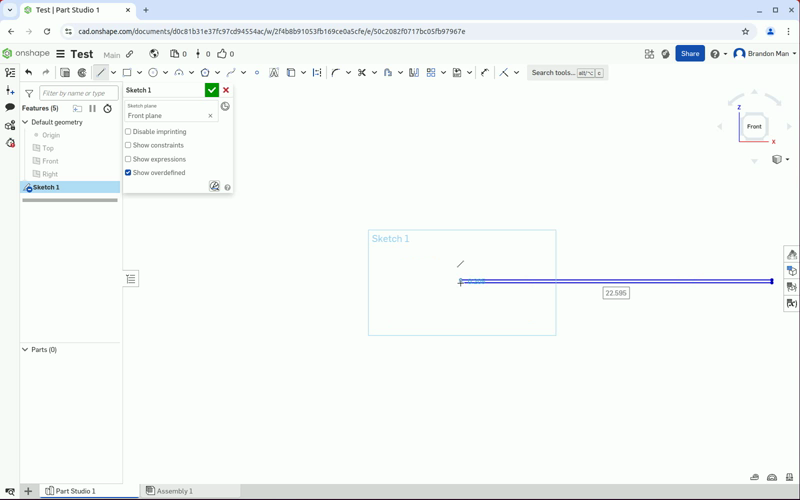
scroll(6)
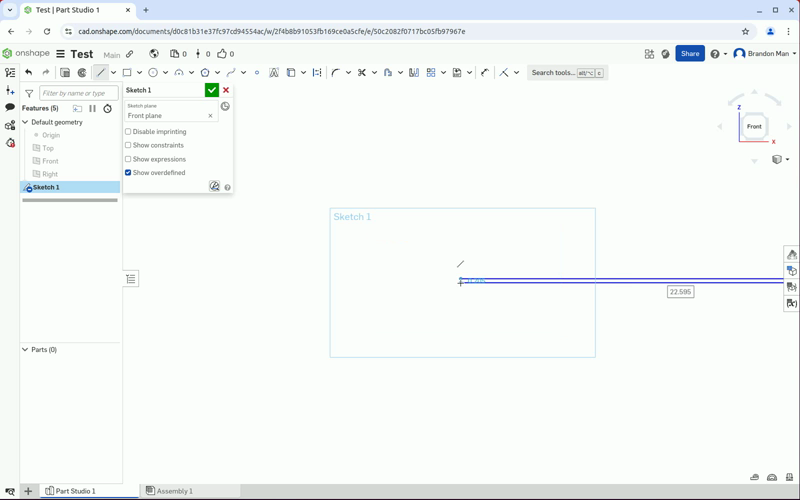
scroll(6)
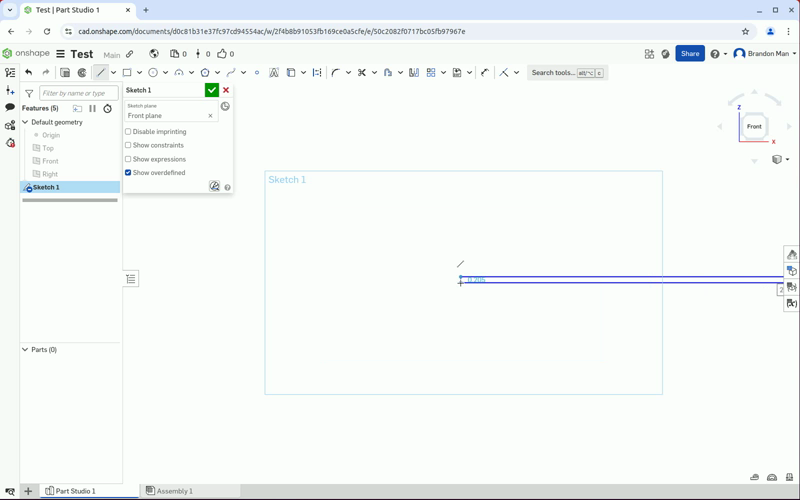
scroll(6)
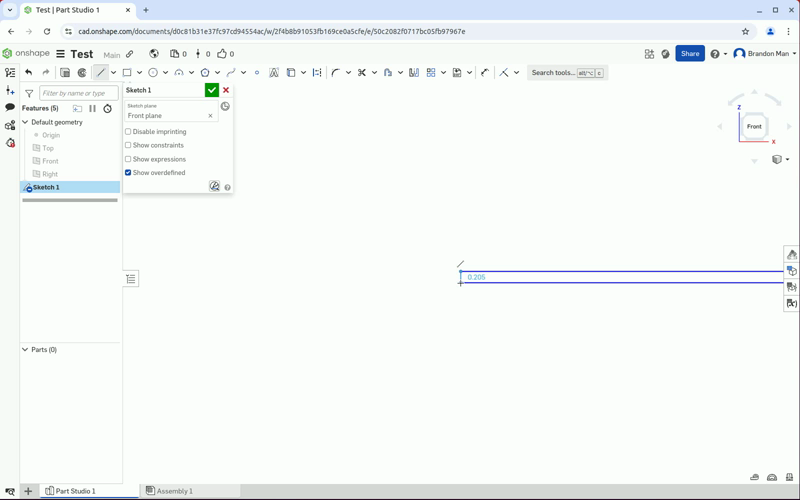
key_up(shift)
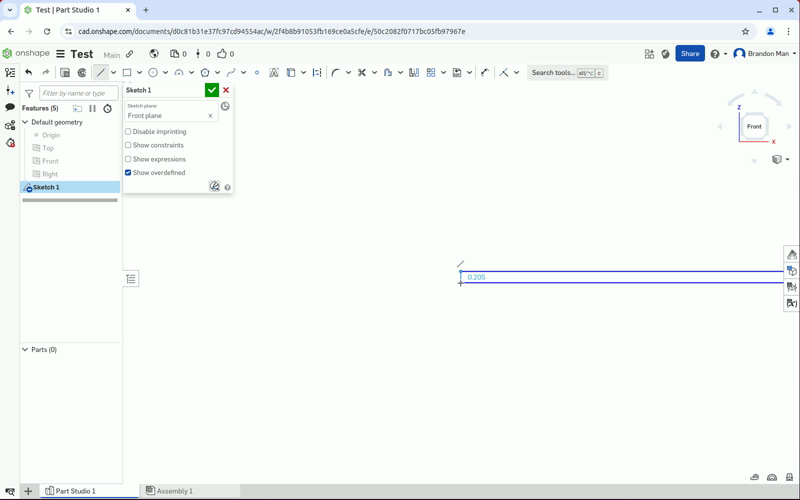
click(460, 282)
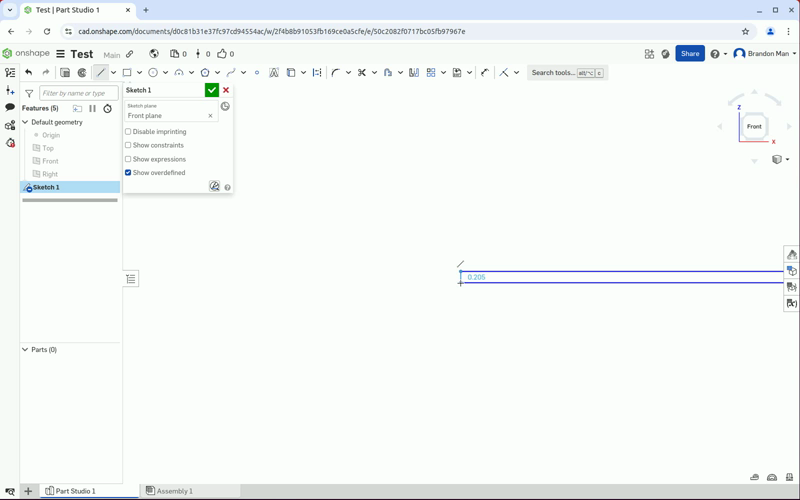
scroll(-6)
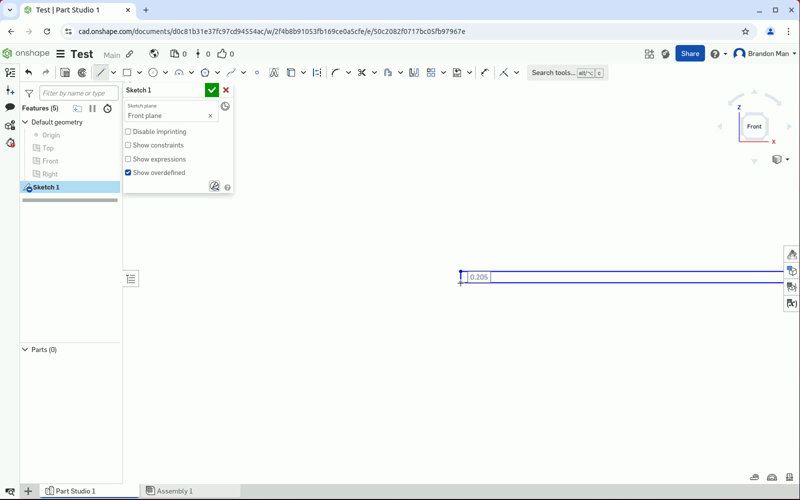
scroll(-6)
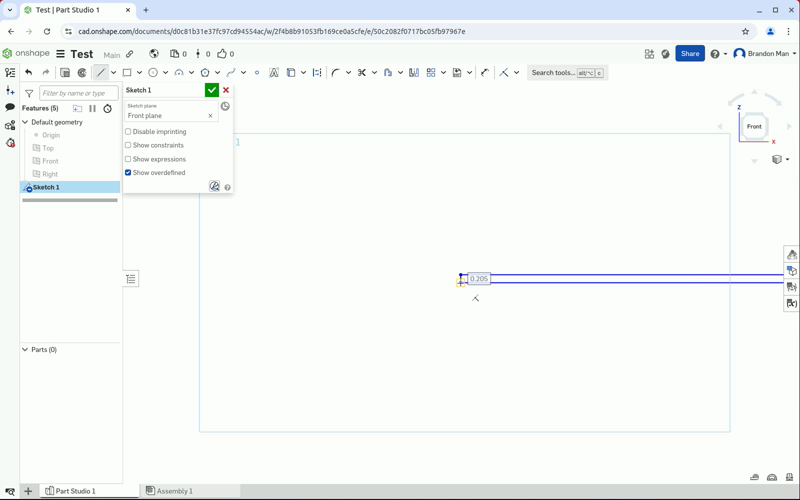
scroll(-6)
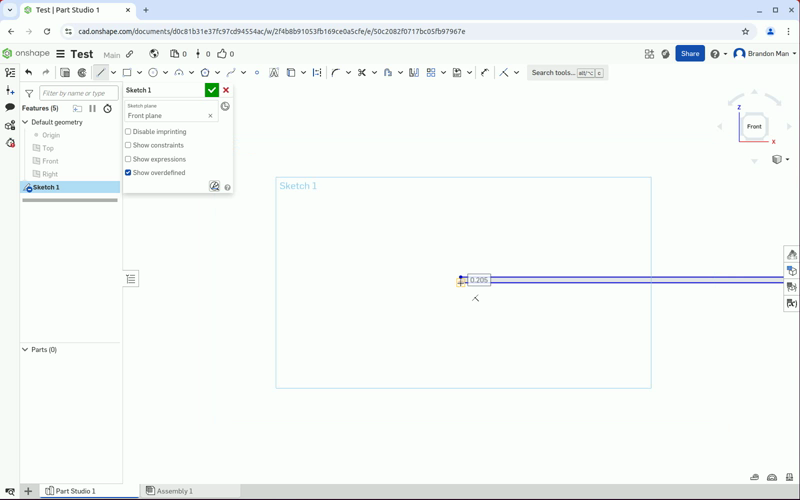
scroll(-6)
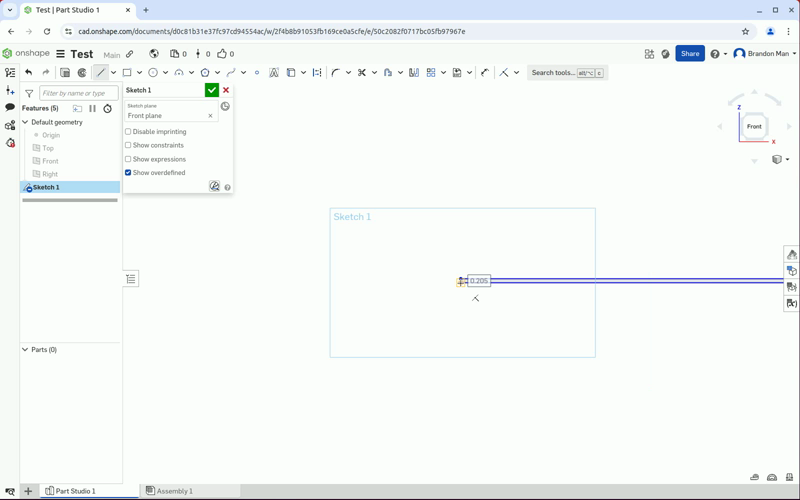
scroll(-6)
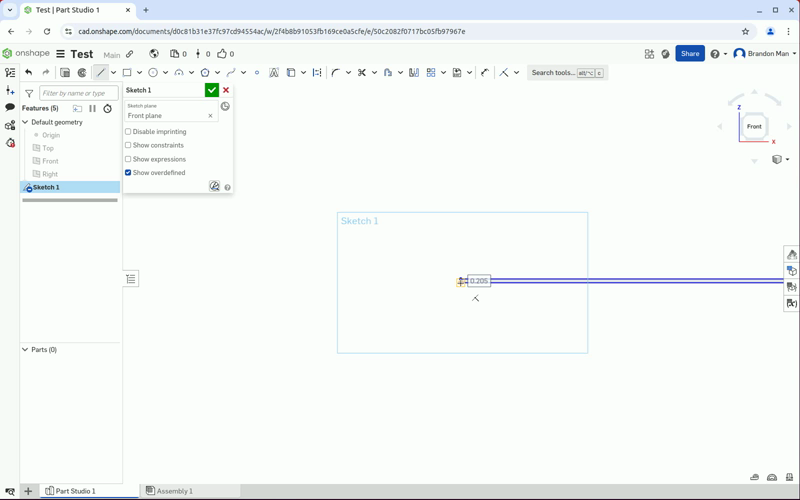
scroll(-6)
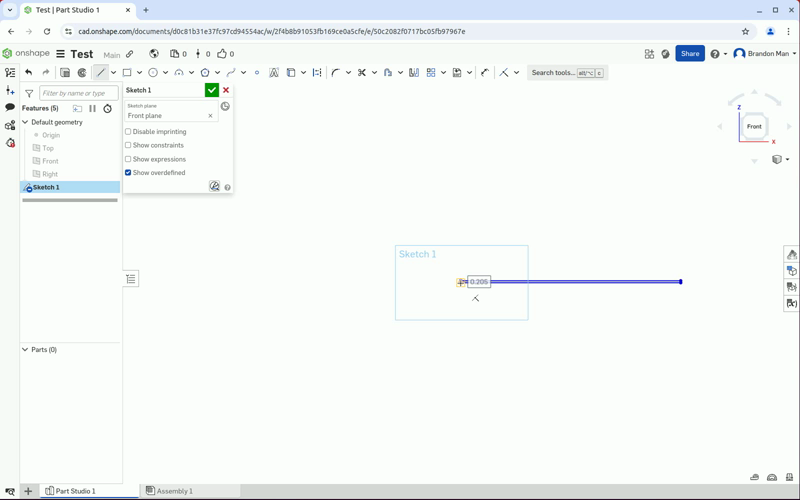
scroll(-6)
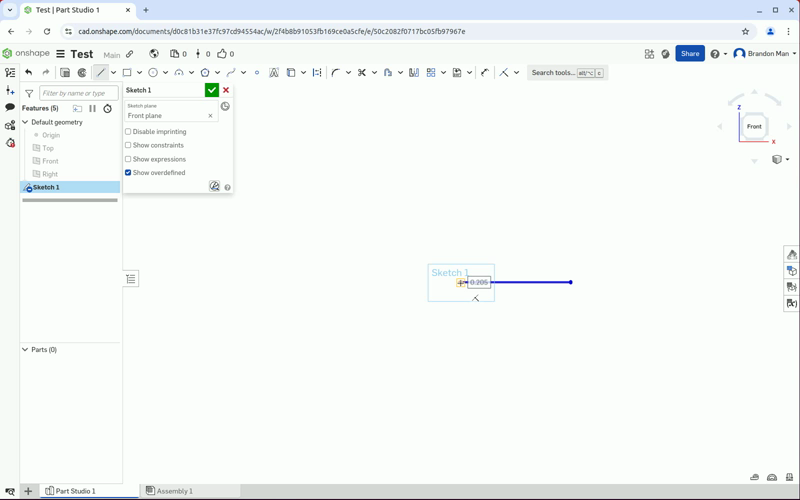
key(esc)
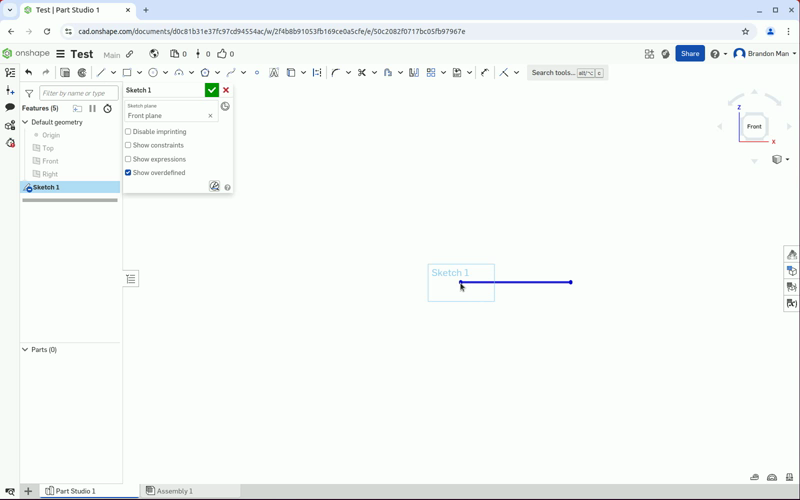
mouse_move(533, 282)
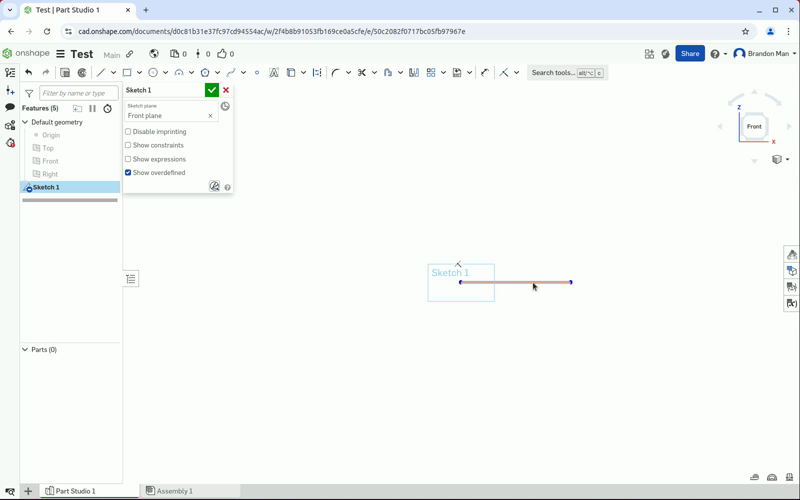
scroll(6)
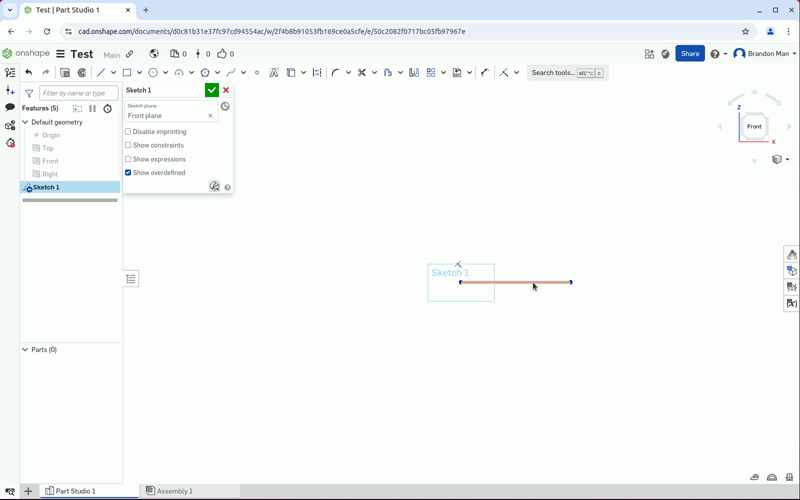
scroll(6)
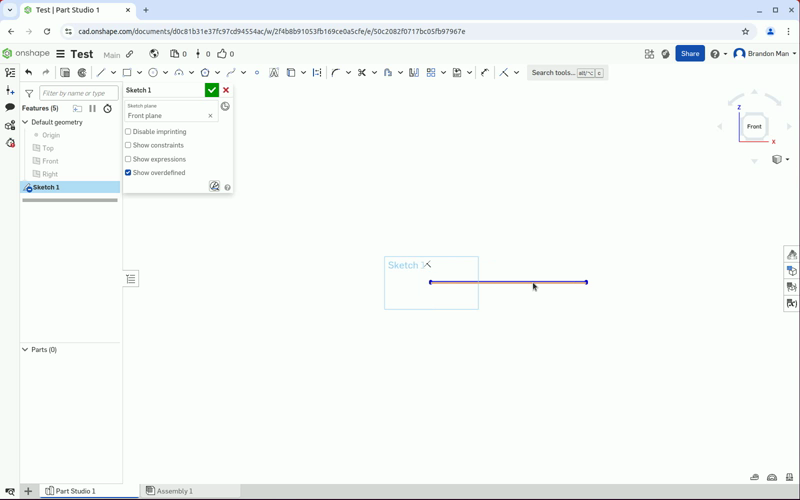
scroll(6)
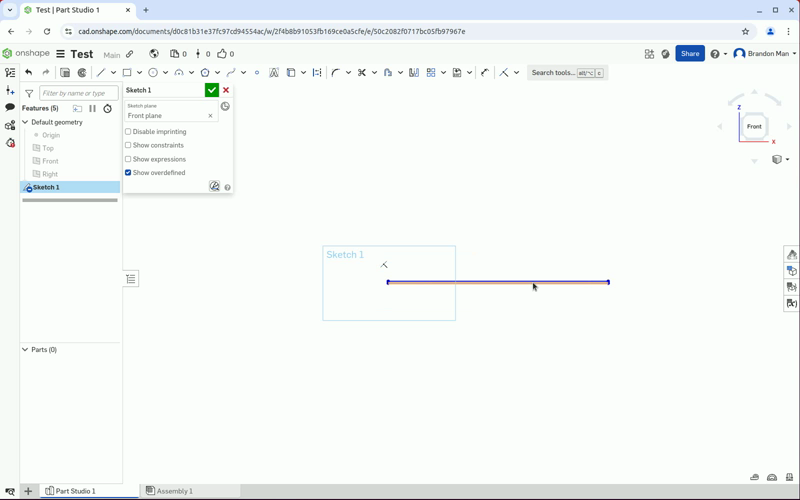
scroll(6)
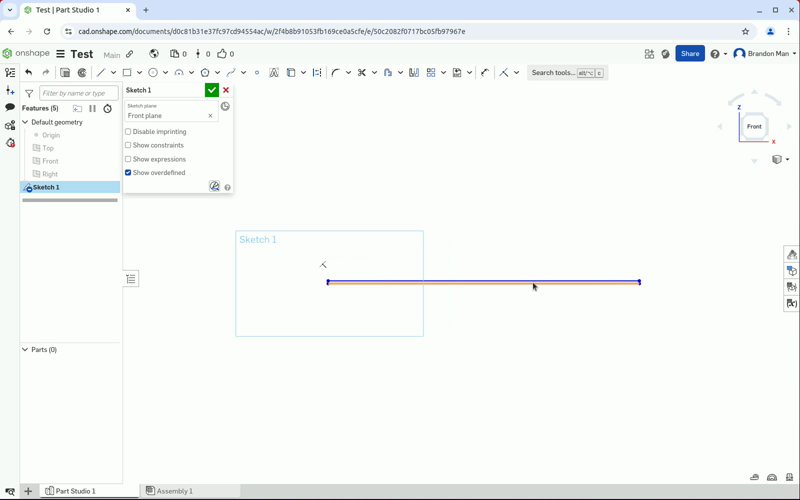
scroll(6)
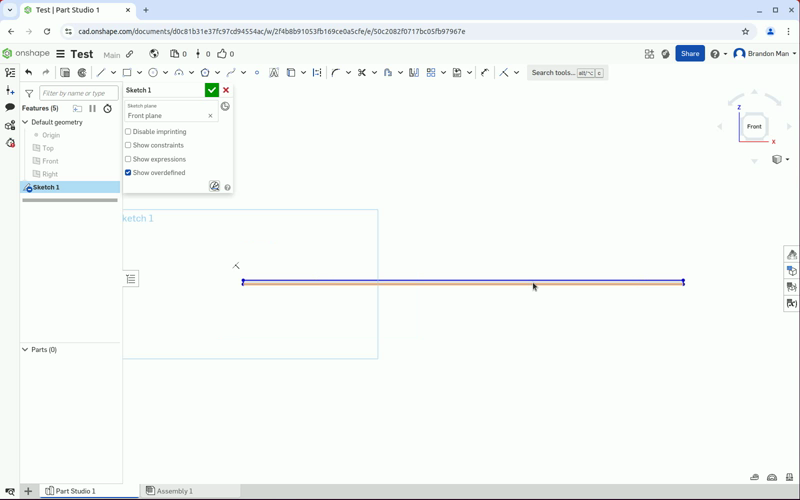
scroll(6)
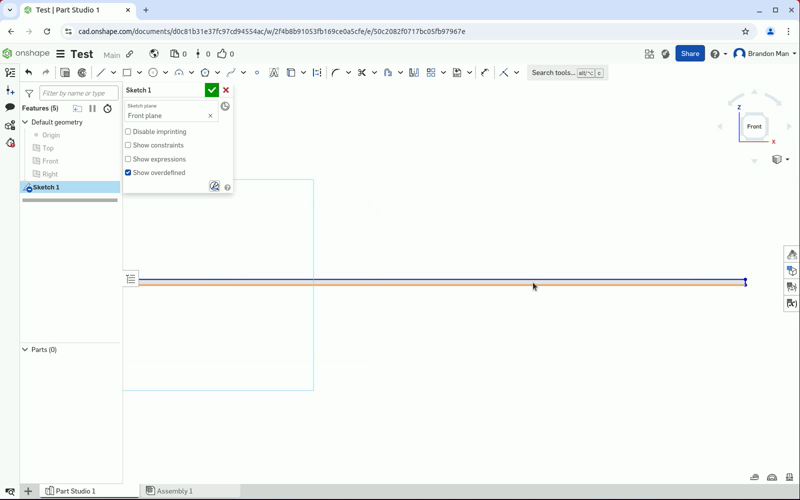
scroll(6)
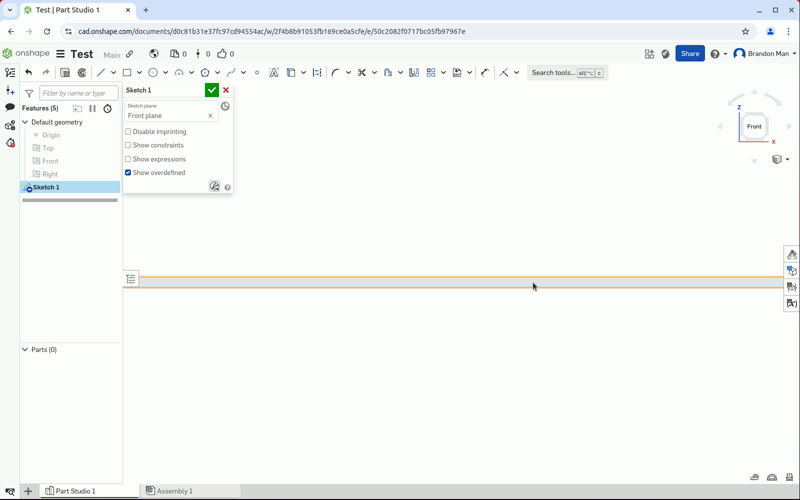
click(533, 282)
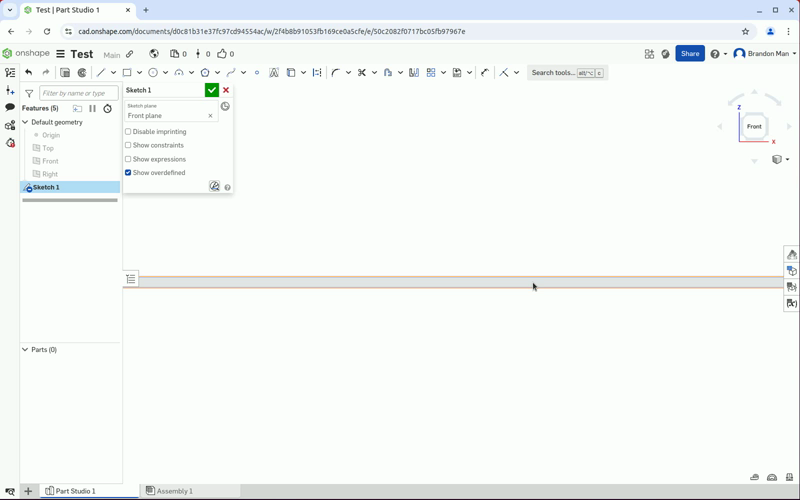
scroll(-6)
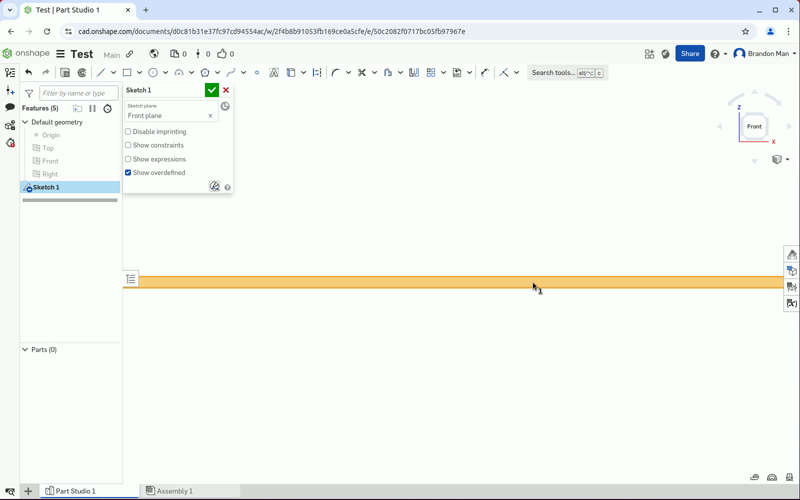
scroll(-6)
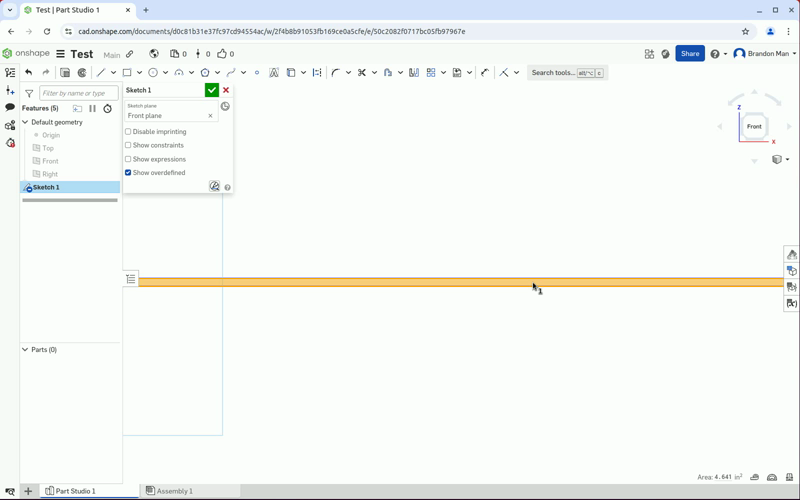
scroll(-6)
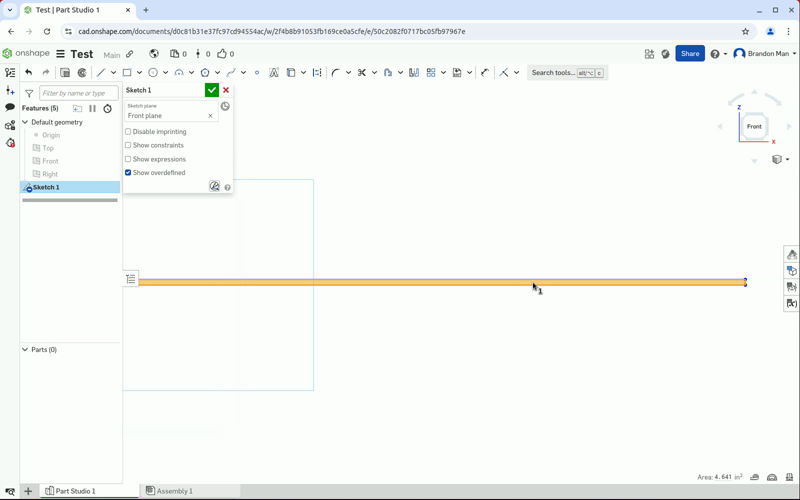
scroll(-6)
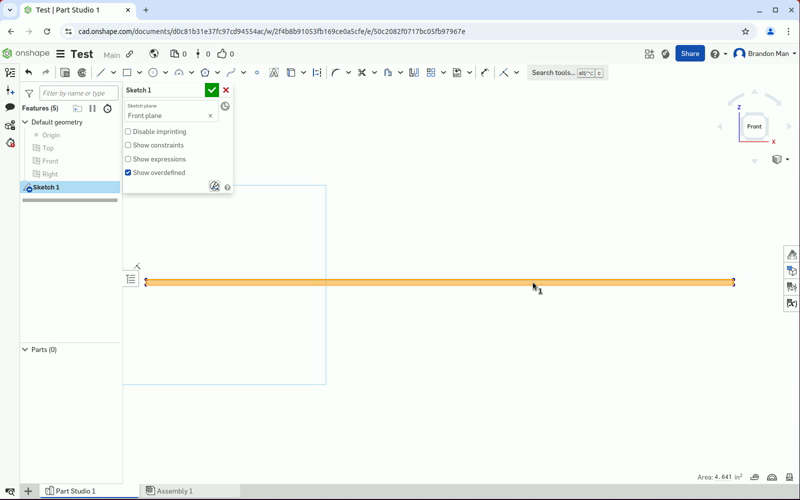
scroll(-6)
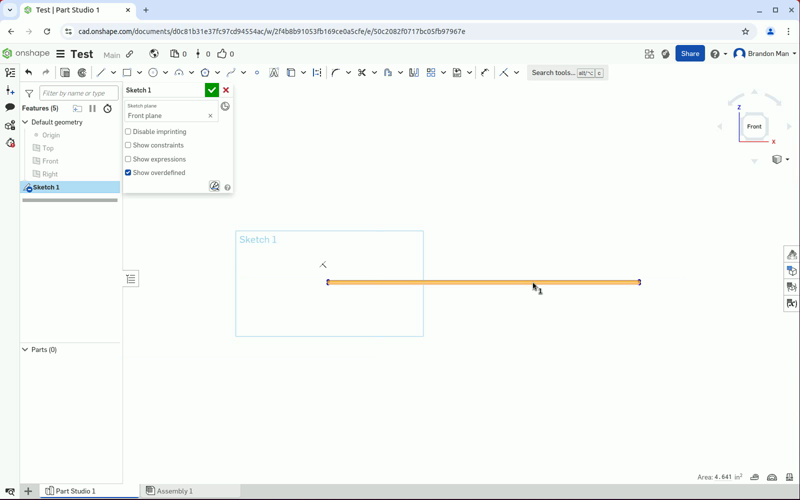
scroll(-6)
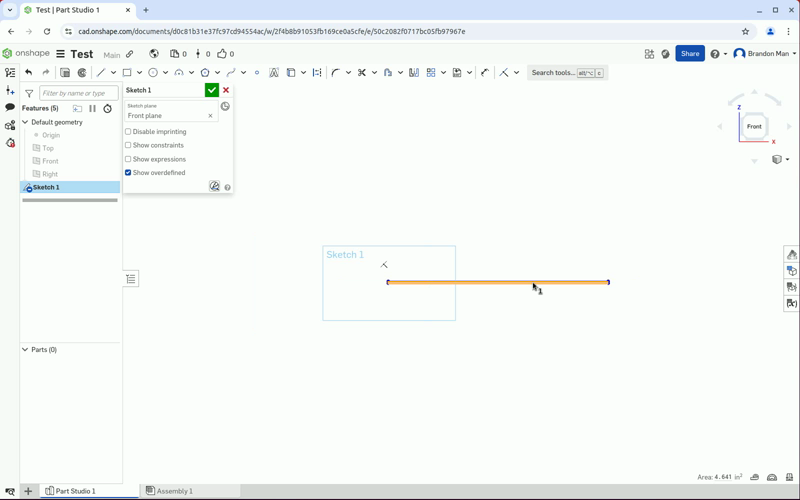
scroll(-6)
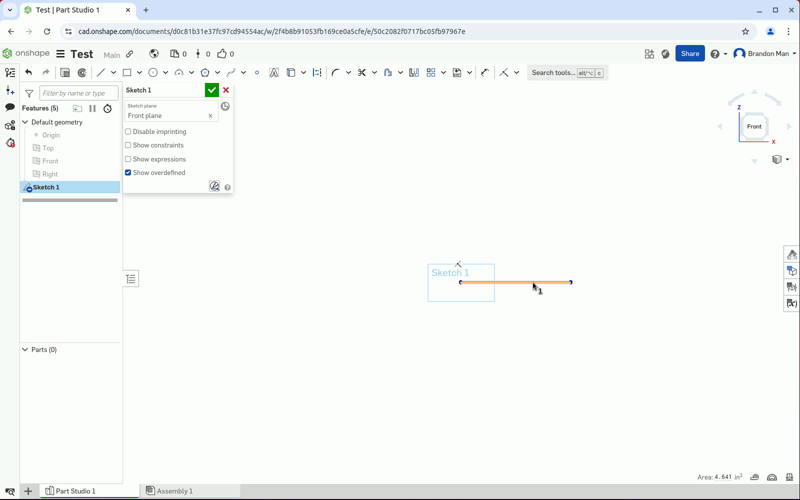
mouse_move(73, 352)
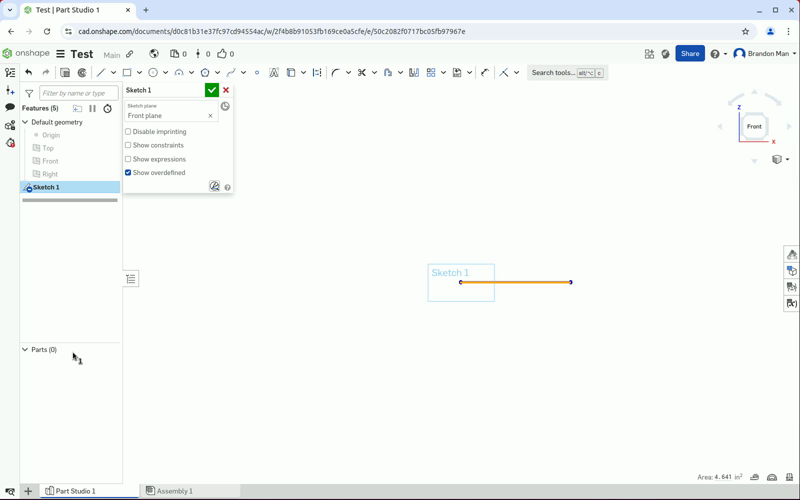
key(shift+y)
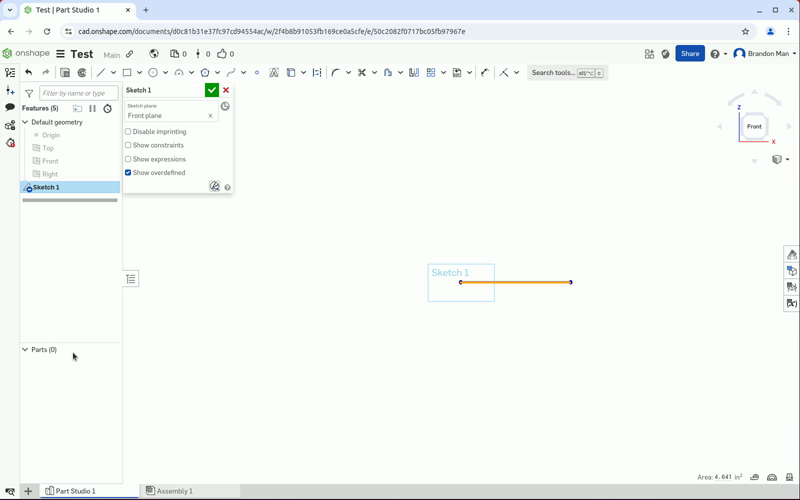
key(shift+e)
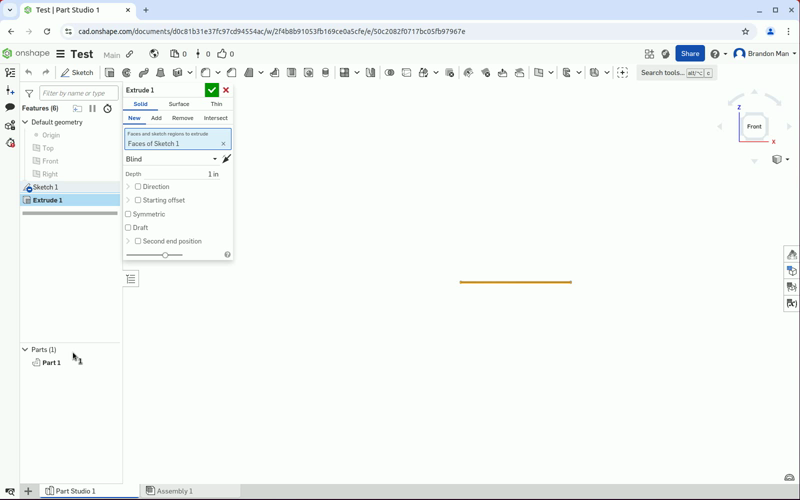
mouse_move(143, 106)
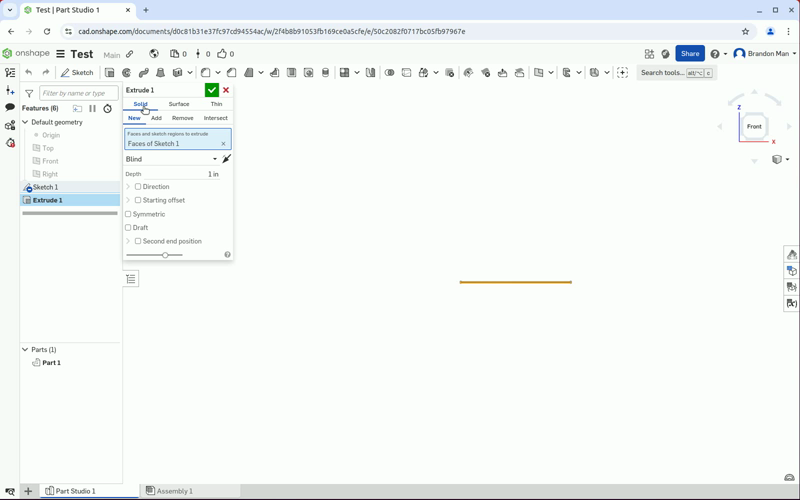
click(143, 106)
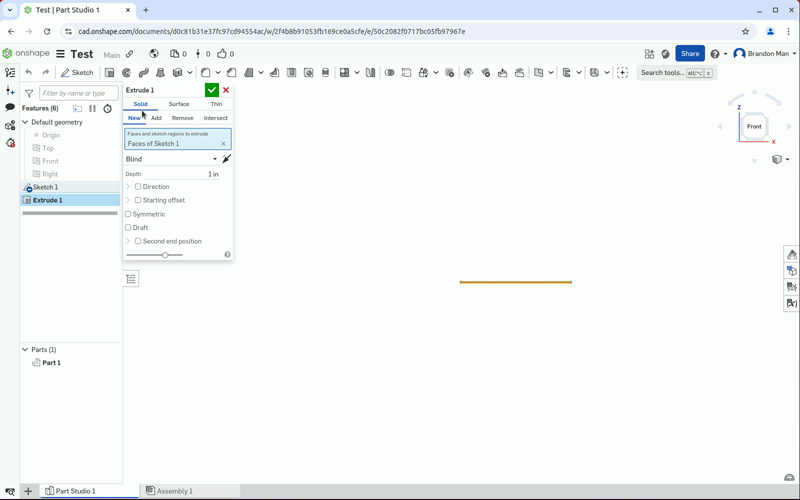
mouse_move(137, 120)
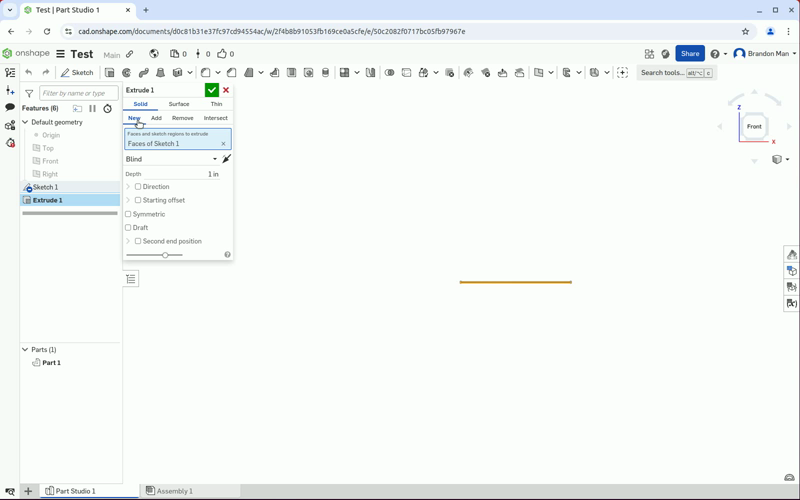
click(137, 120)
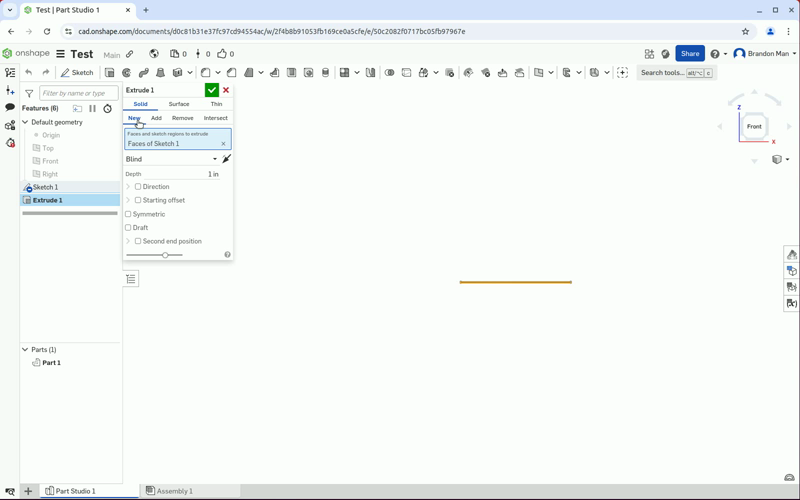
key(tab, 4)
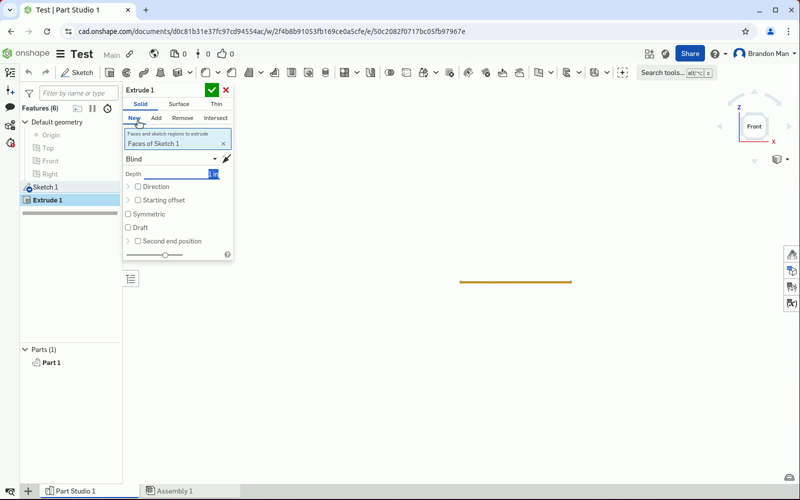
text(0.241)
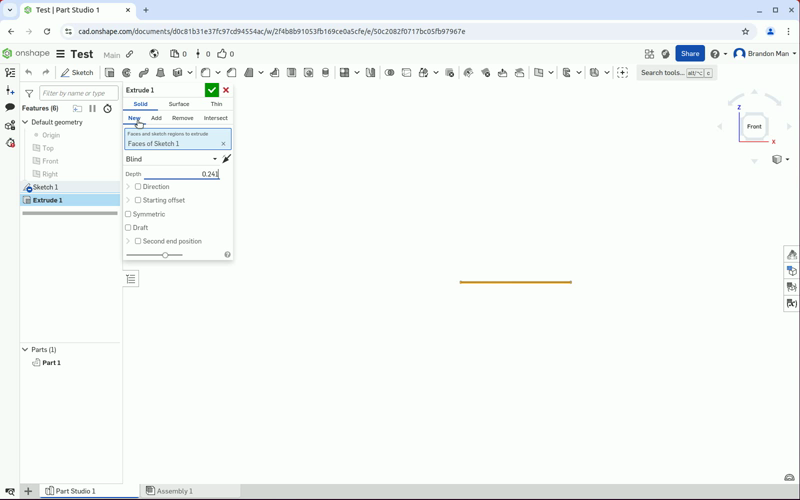
key(enter)
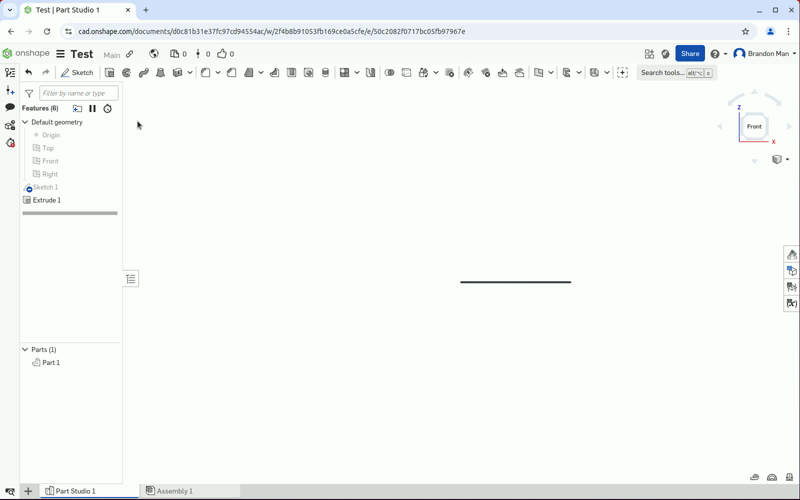
key(shift+h)
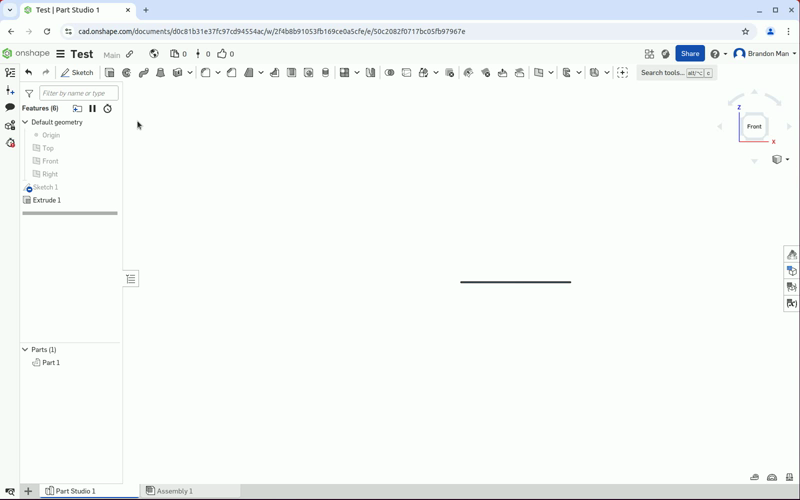
key(shift+h)
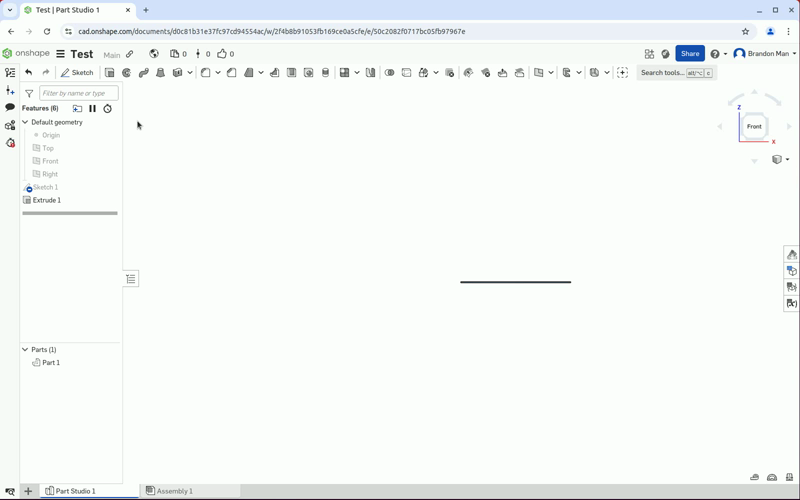
mouse_move(73, 189)
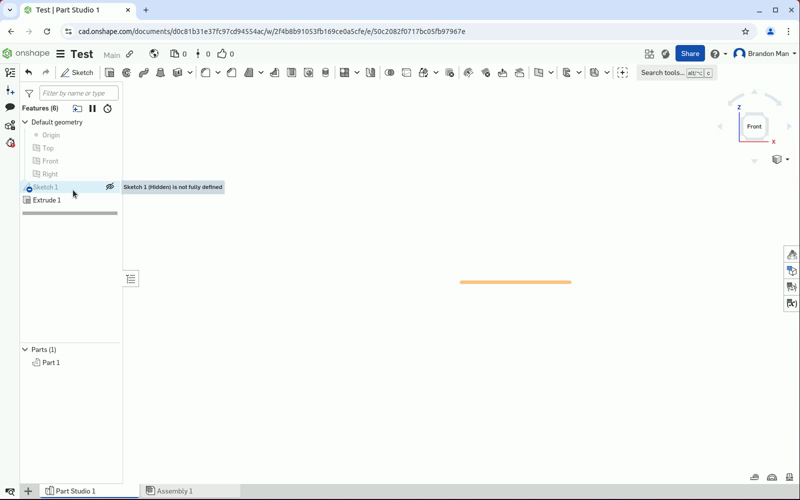
click(73, 189)
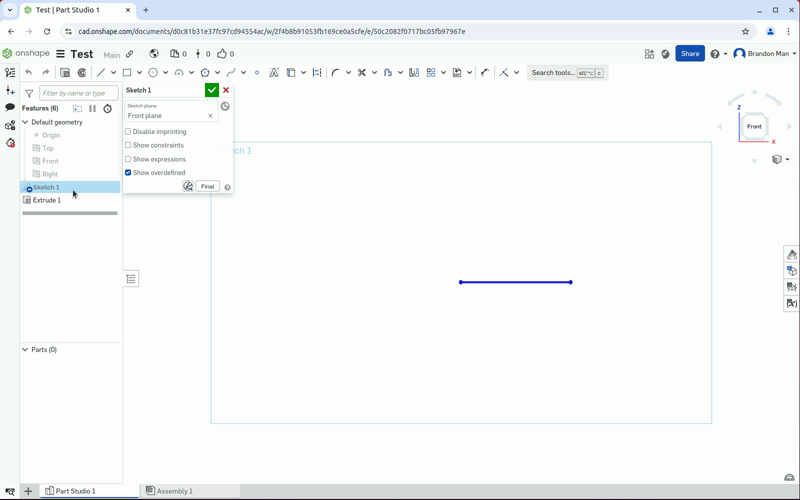
mouse_move(229, 92)
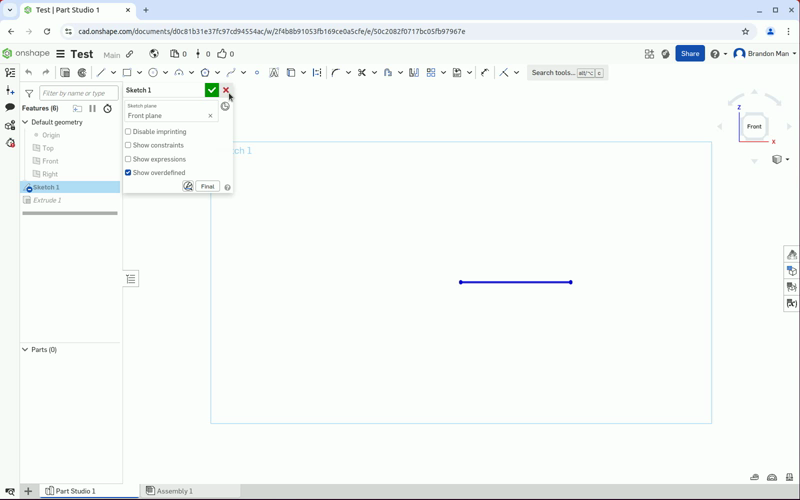
click(229, 92)
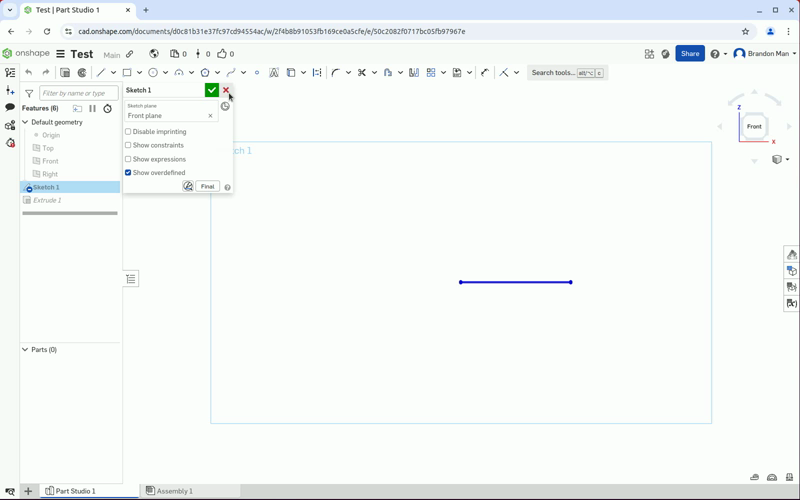
key(shift+s)
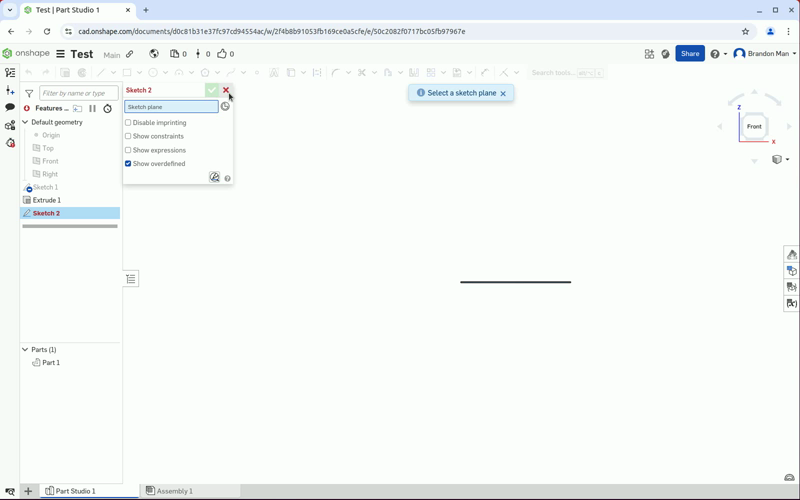
mouse_move(73, 163)
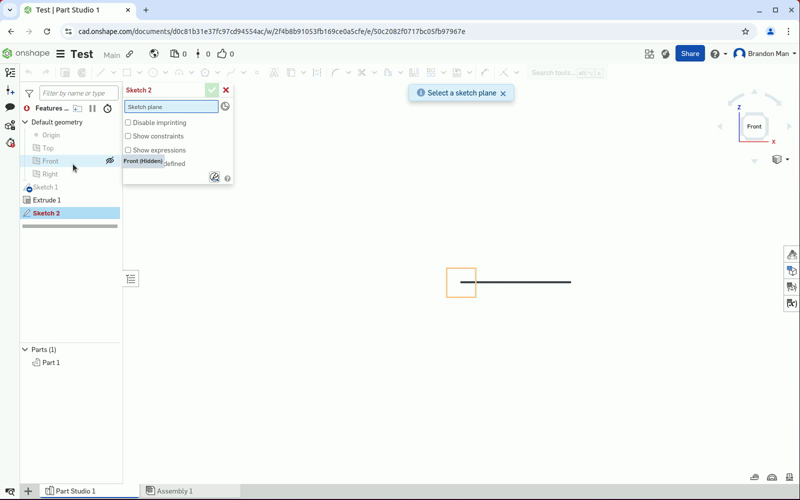
click(73, 163)
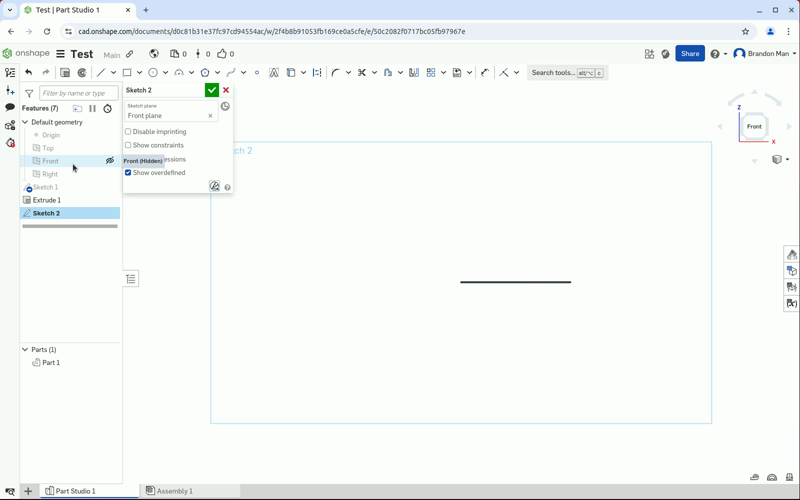
mouse_move(73, 352)
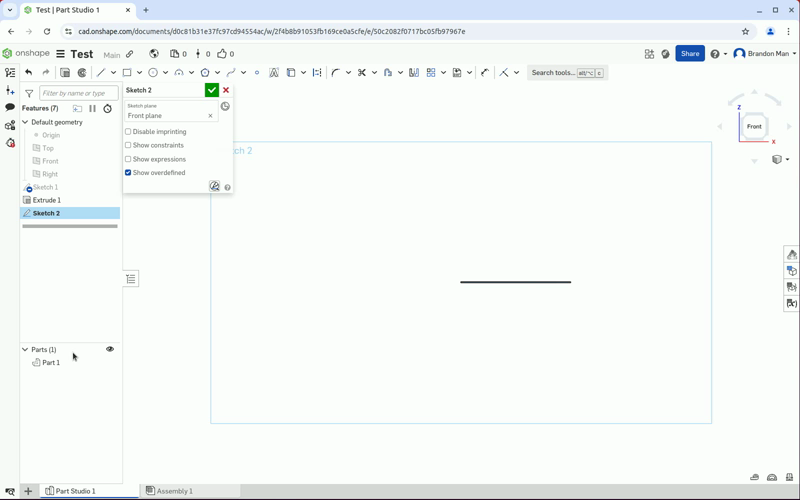
key(y)
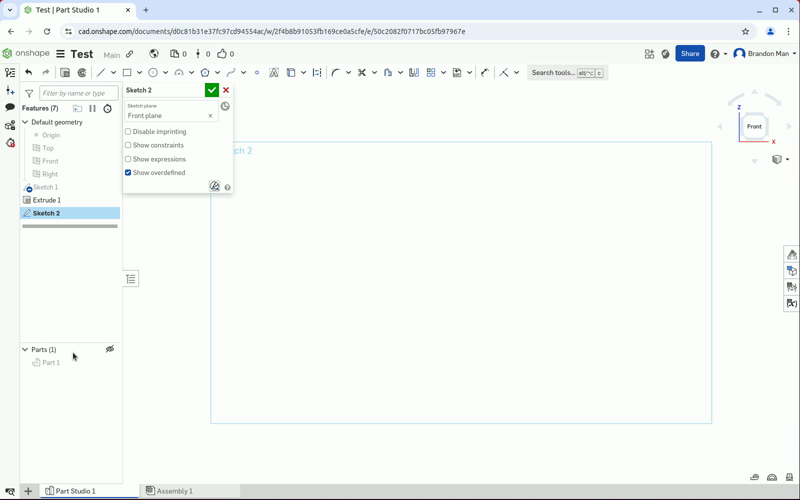
key(l)
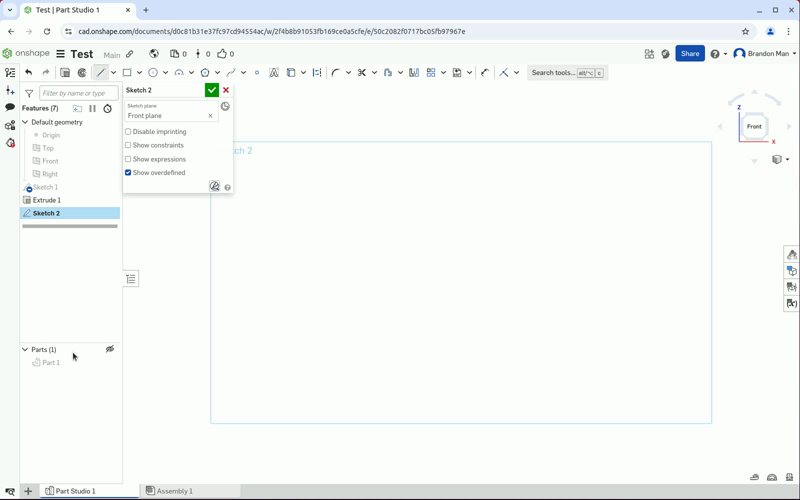
key_down(shift)
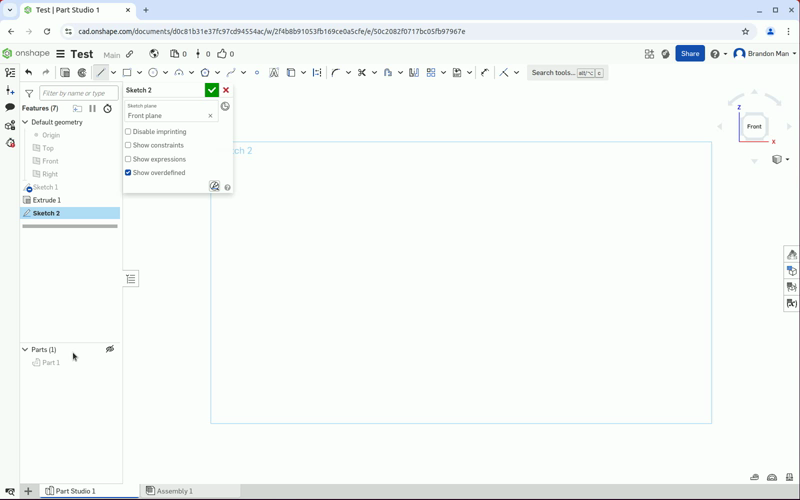
mouse_move(460, 282)
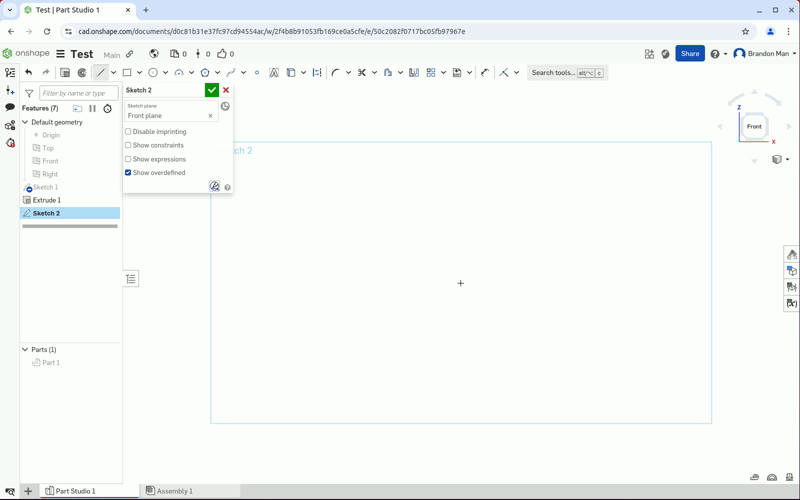
click(460, 282)
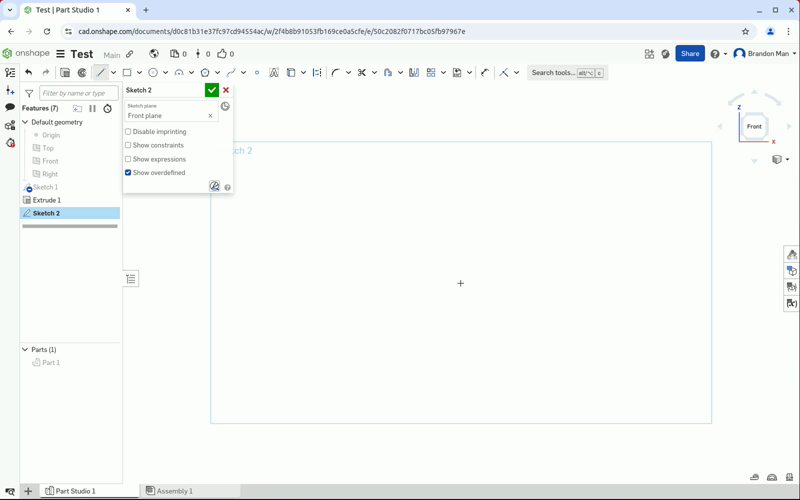
key_up(shift)
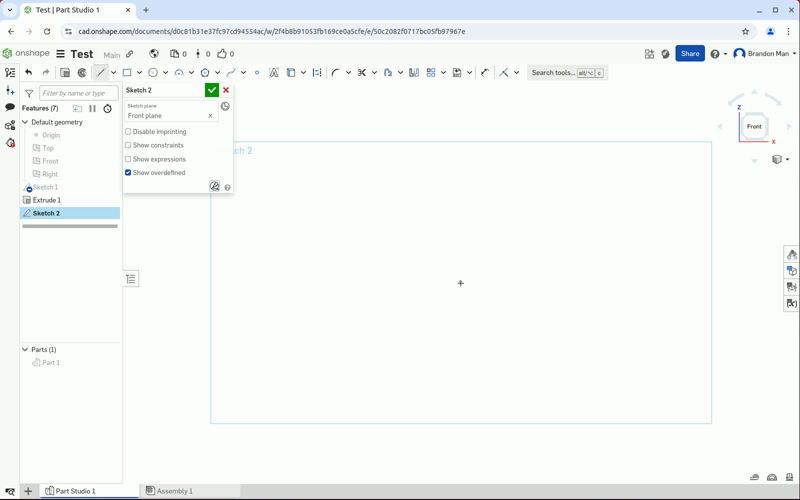
key_down(shift)
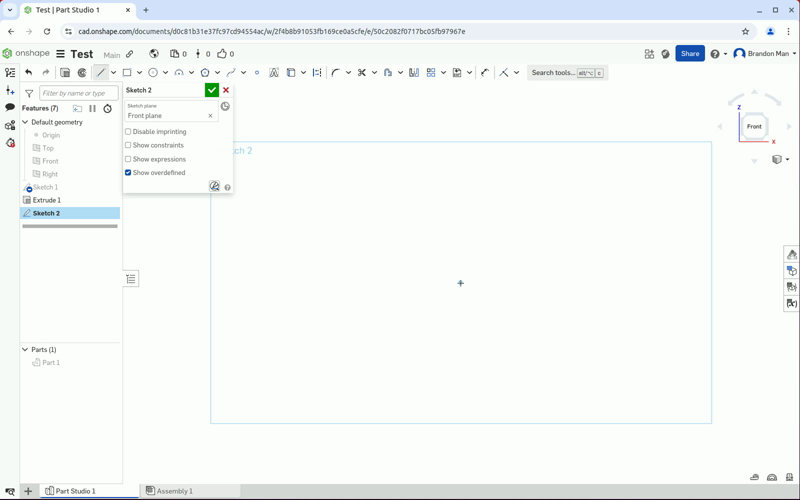
mouse_move(490, 282)
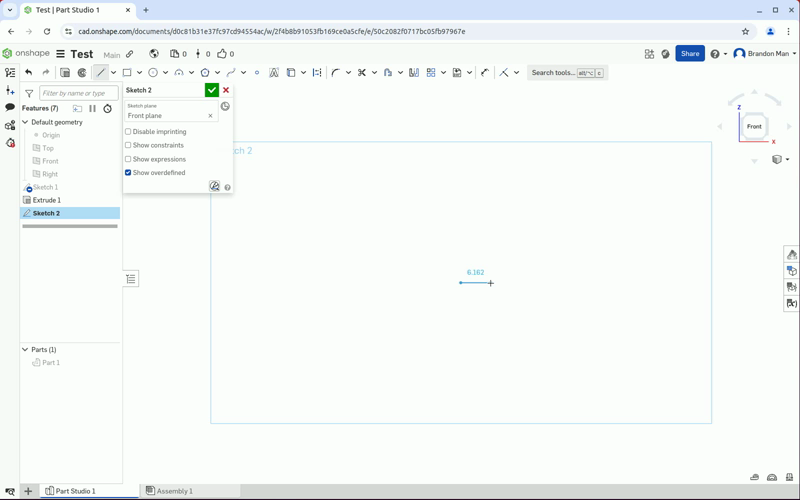
mouse_move(460, 281)
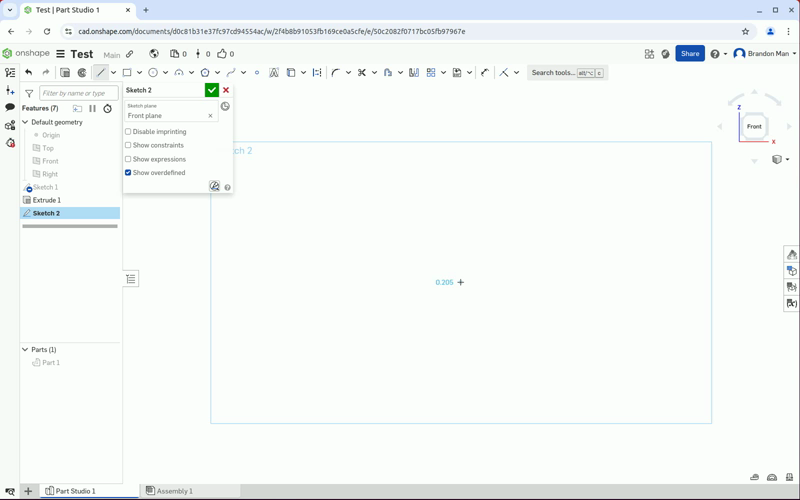
scroll(6)
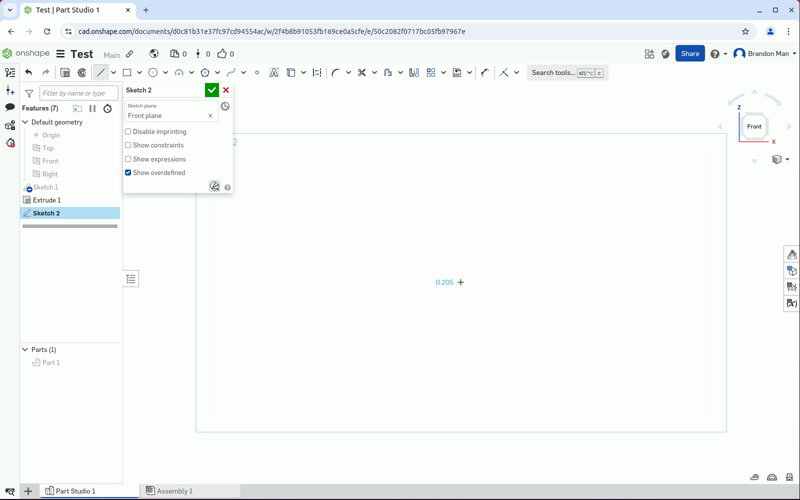
scroll(6)
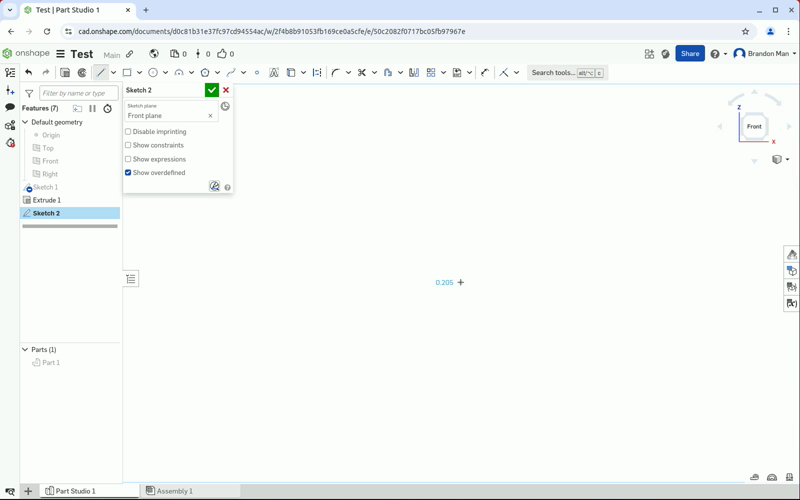
scroll(6)
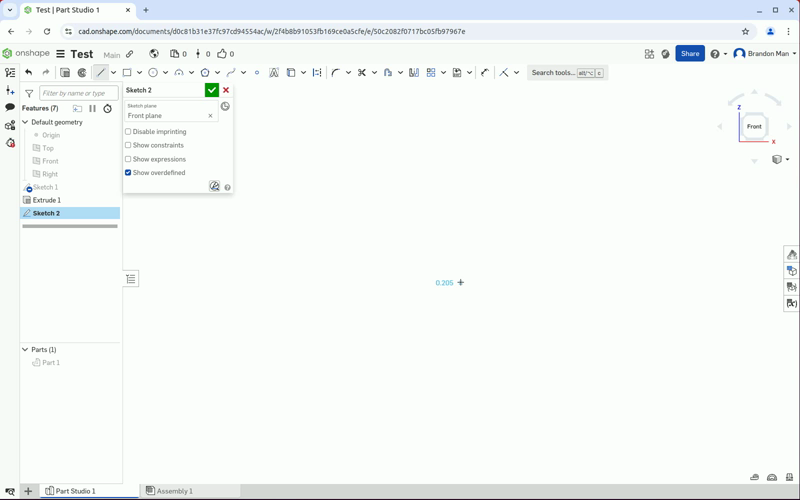
scroll(6)
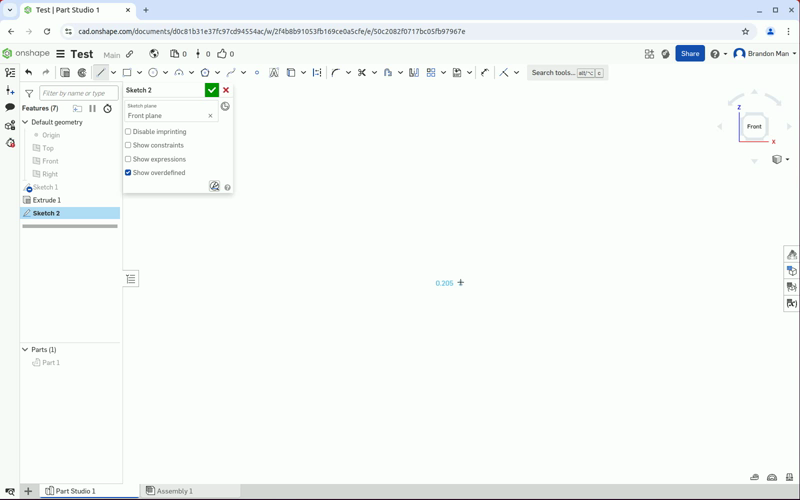
scroll(6)
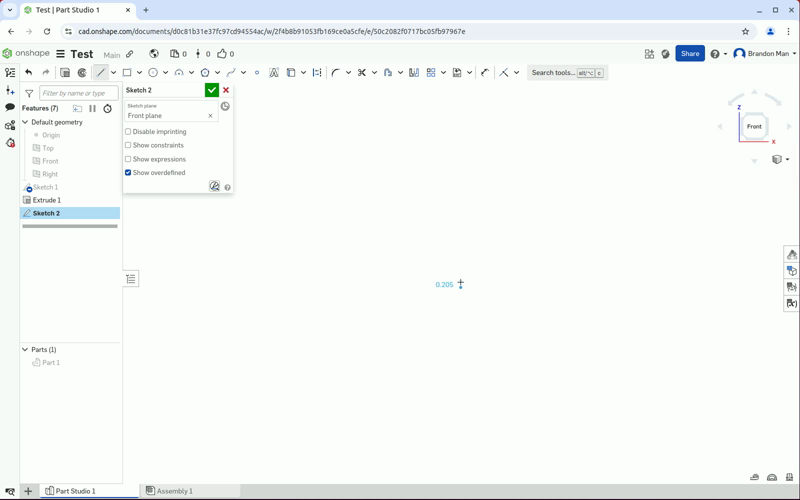
scroll(6)
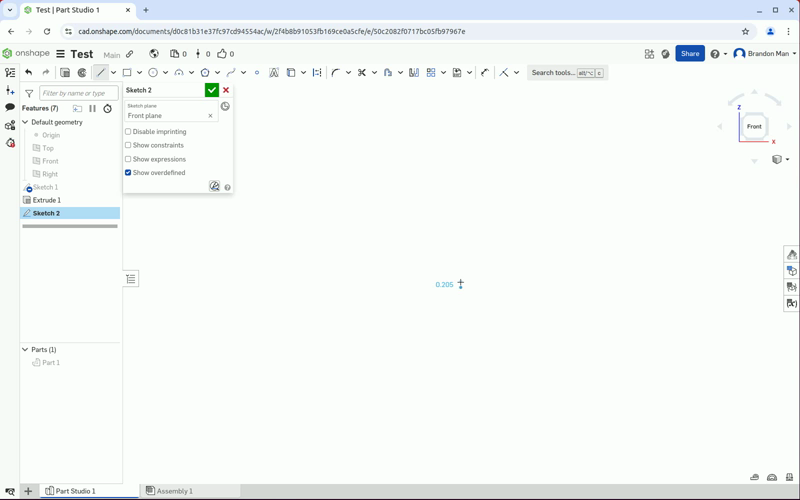
scroll(6)
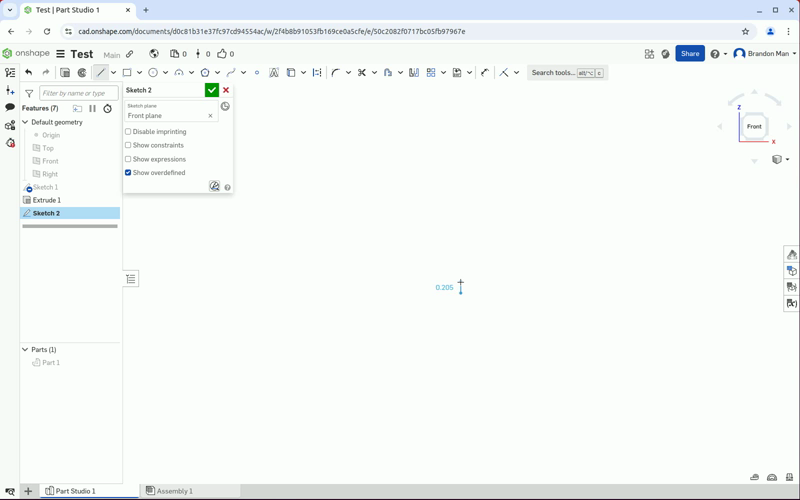
click(460, 281)
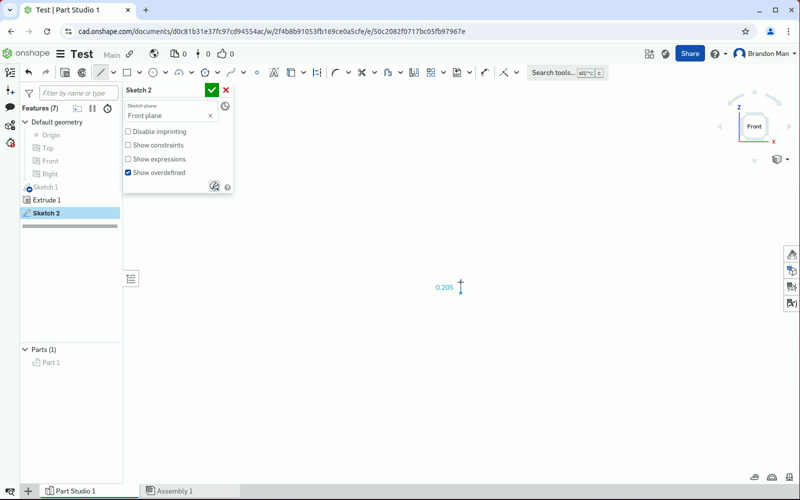
scroll(-6)
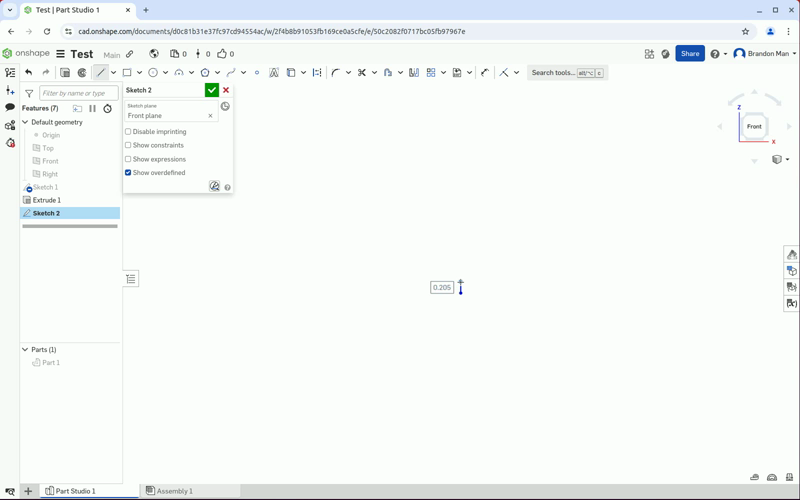
scroll(-6)
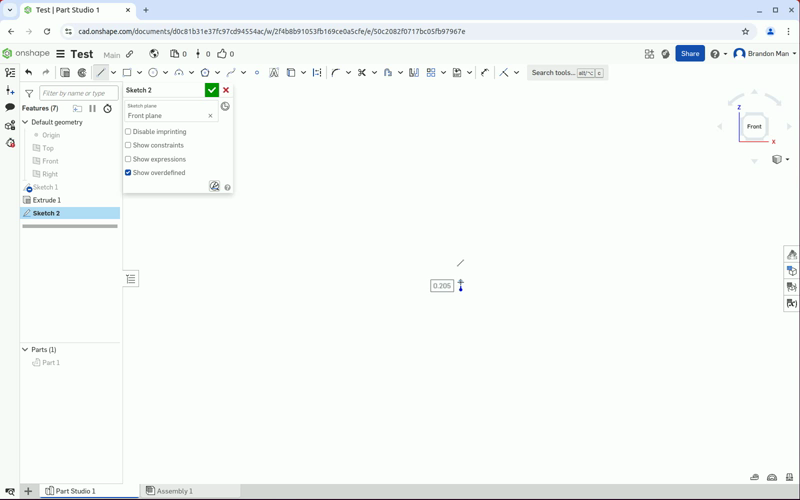
scroll(-6)
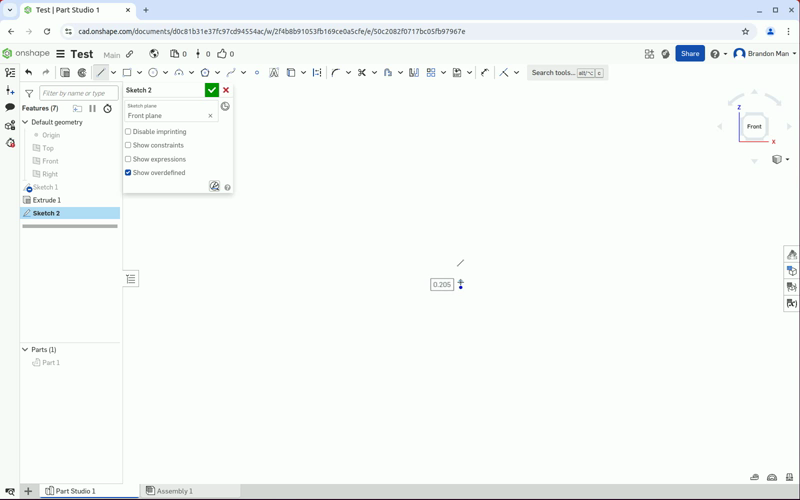
scroll(-6)
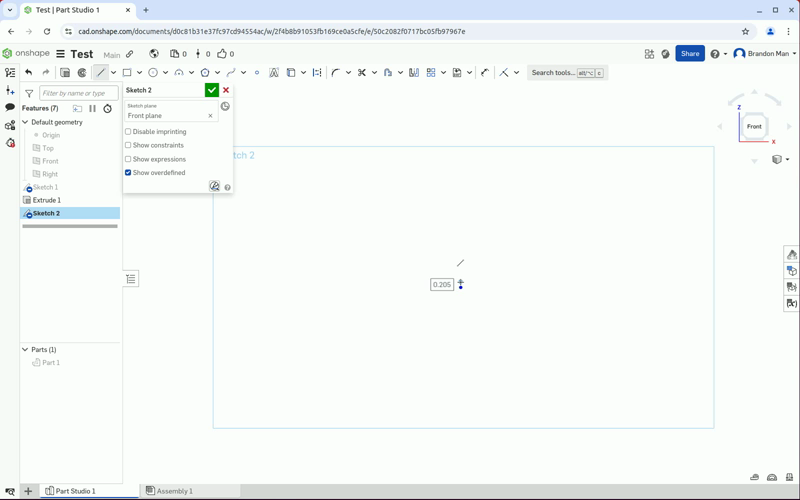
scroll(-6)
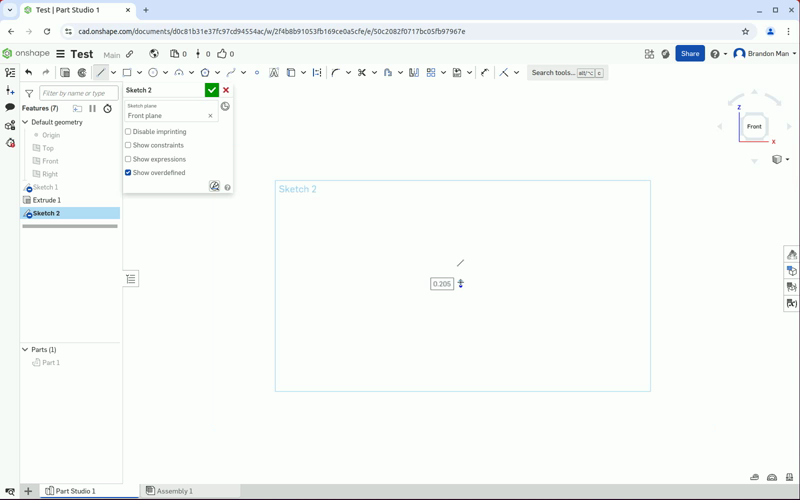
scroll(-6)
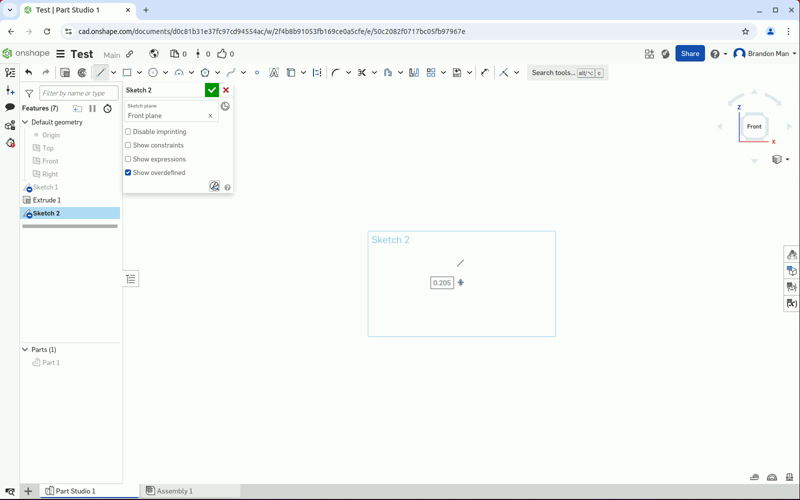
scroll(-6)
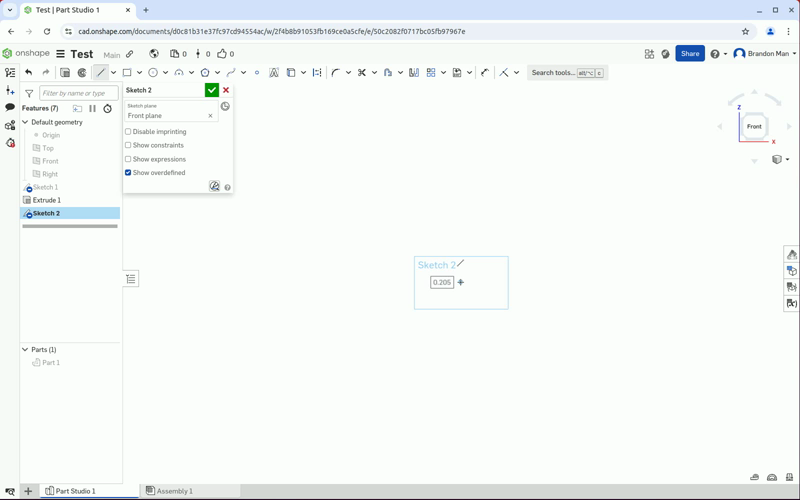
key_up(shift)
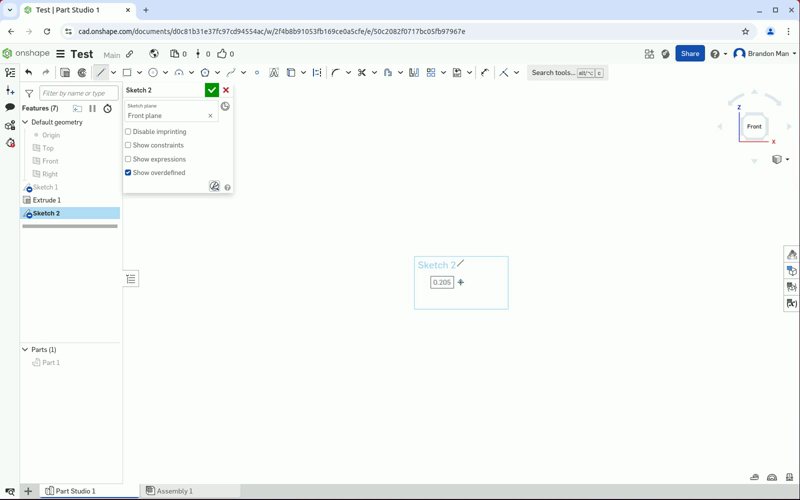
key(esc)
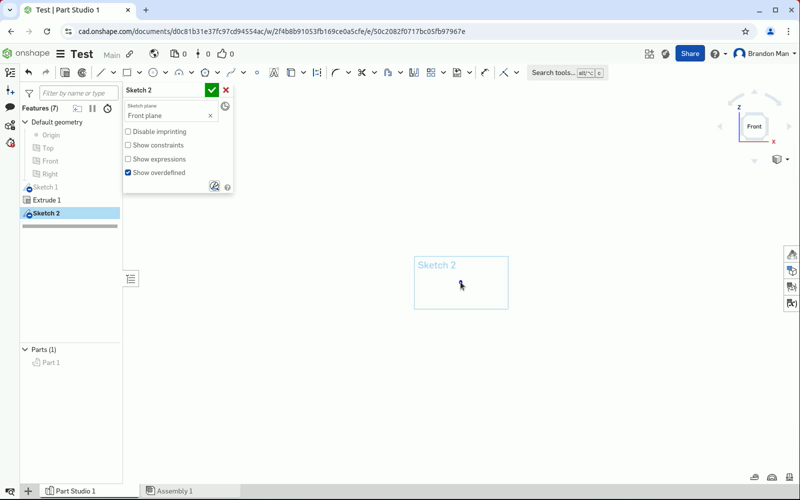
key(a)
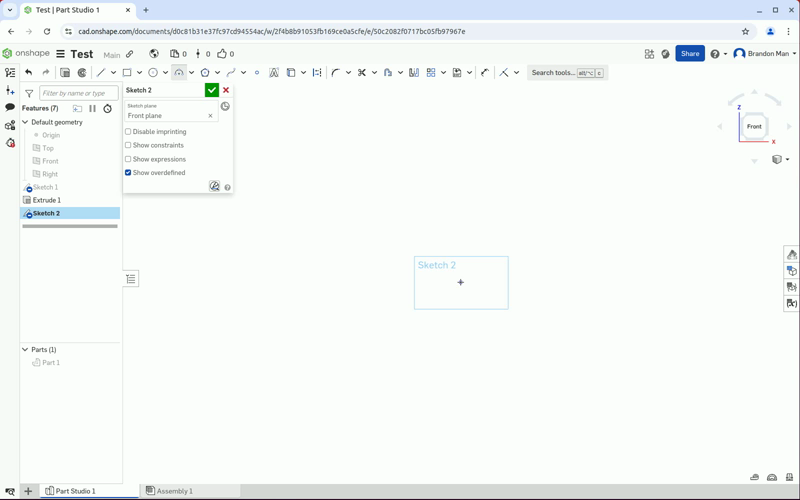
mouse_move(460, 281)
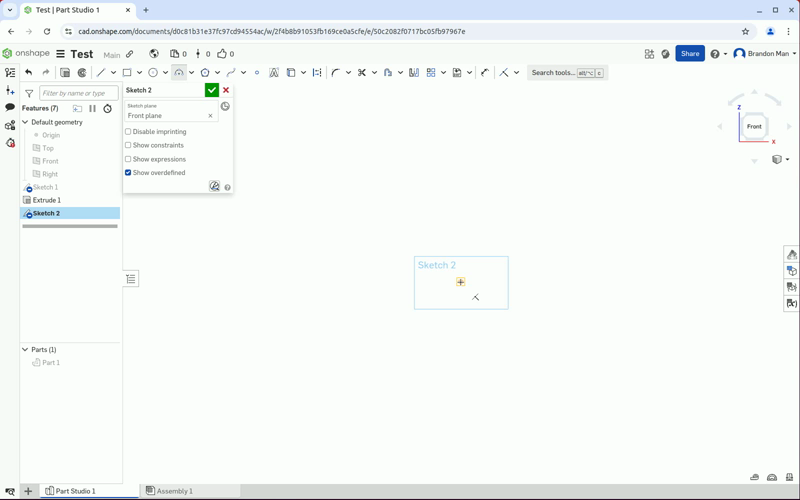
scroll(6)
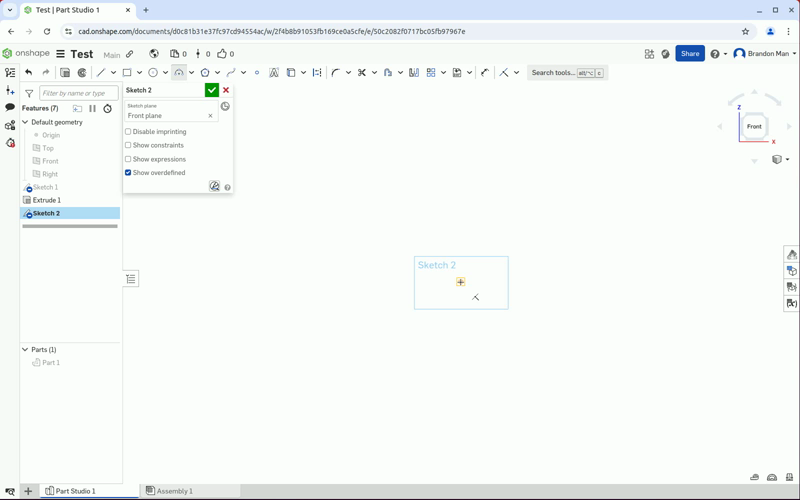
scroll(6)
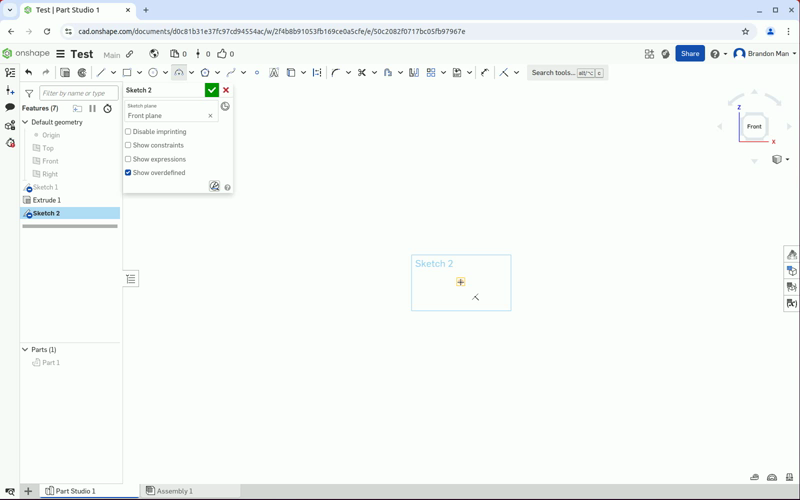
scroll(6)
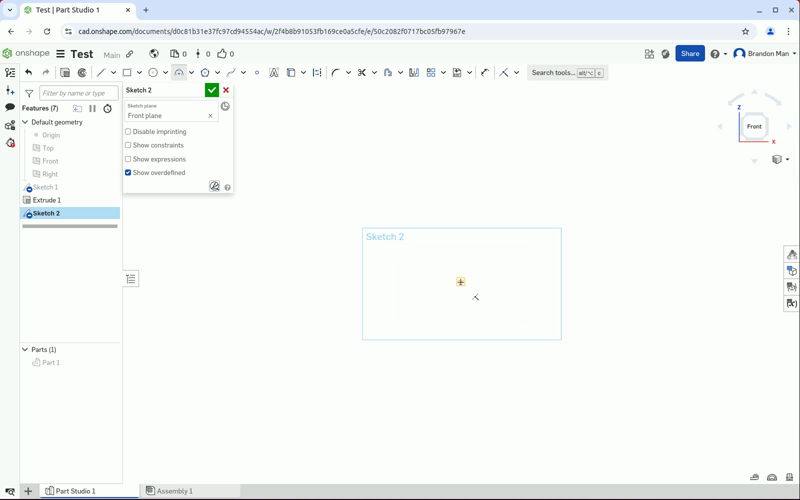
scroll(6)
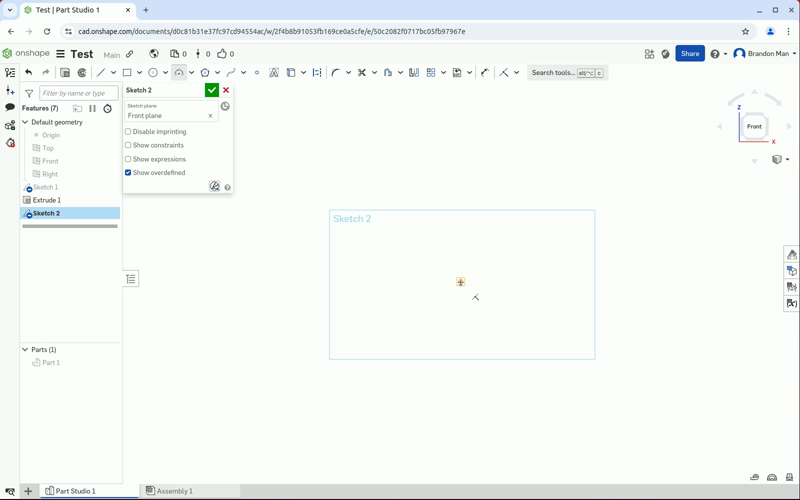
scroll(6)
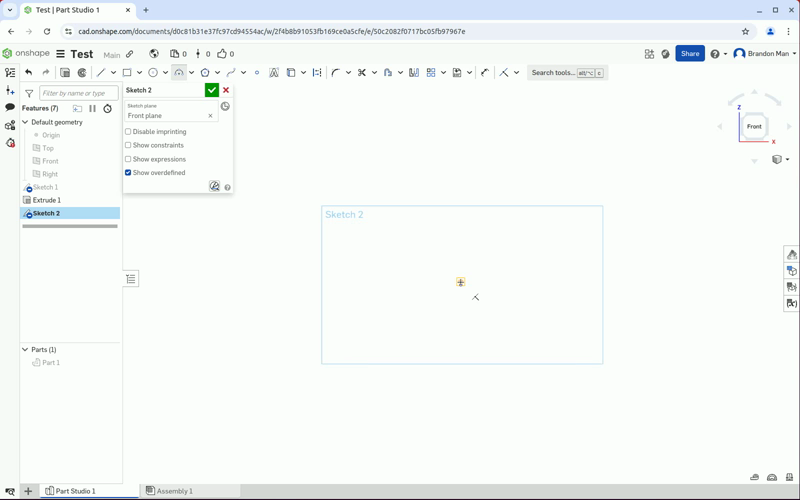
scroll(6)
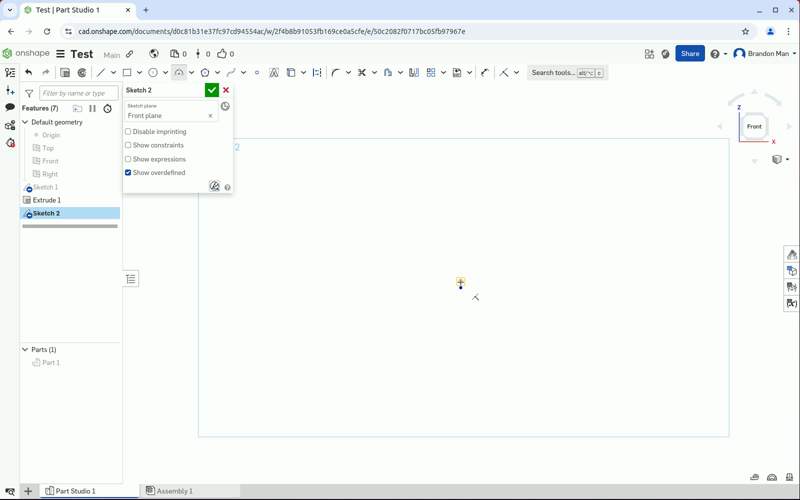
scroll(6)
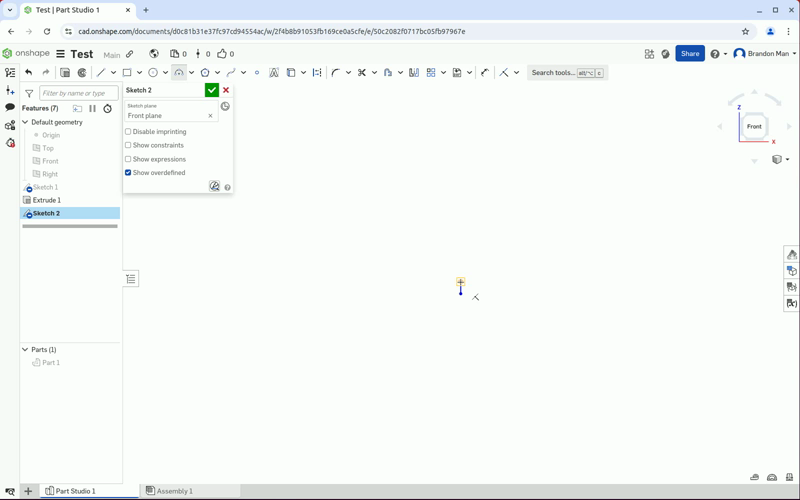
click(460, 281)
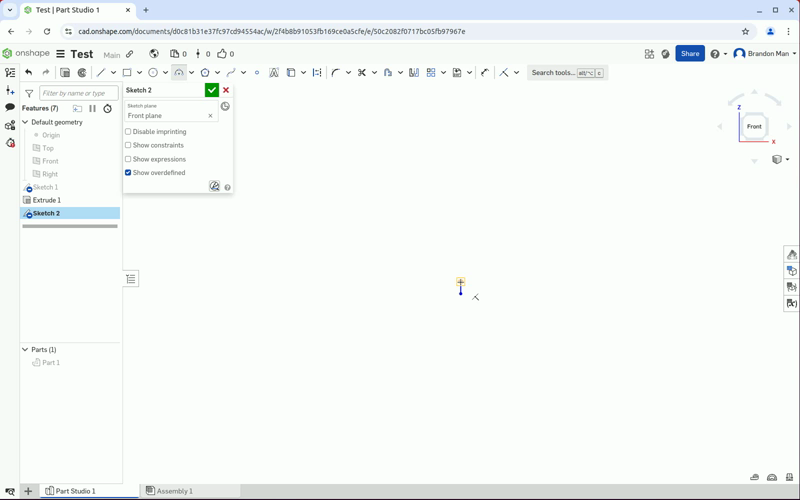
scroll(-6)
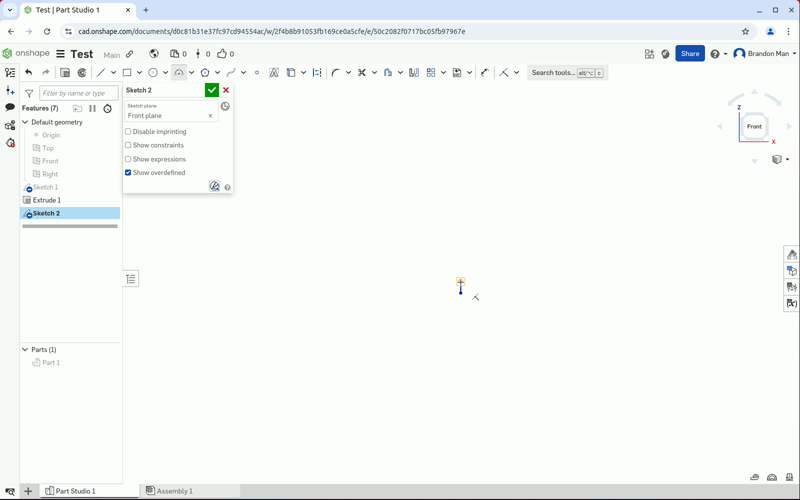
scroll(-6)
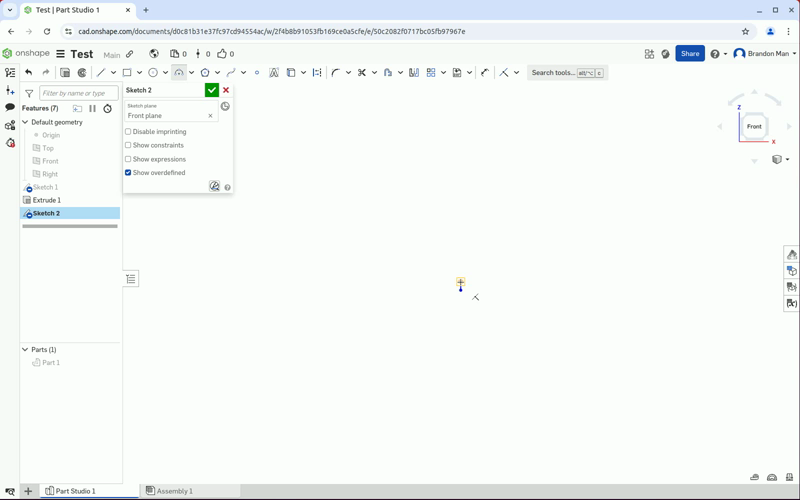
scroll(-6)
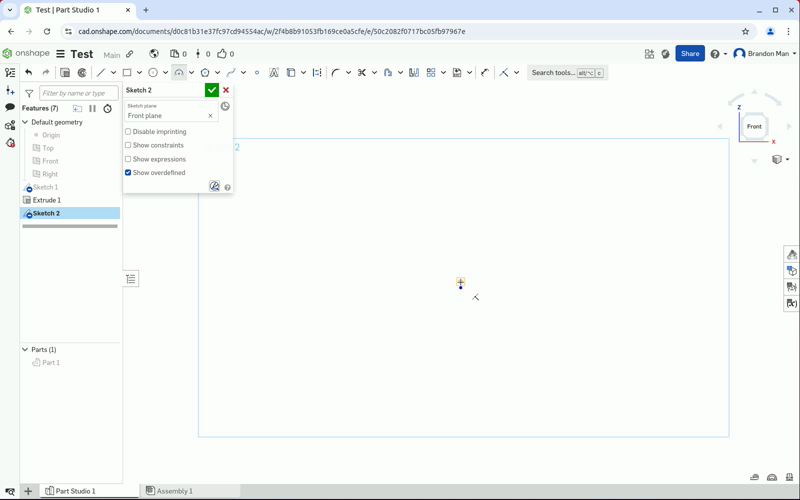
scroll(-6)
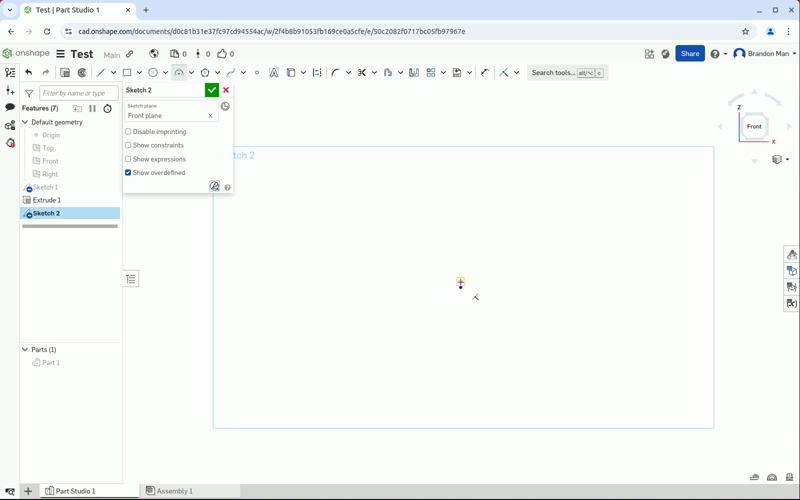
scroll(-6)
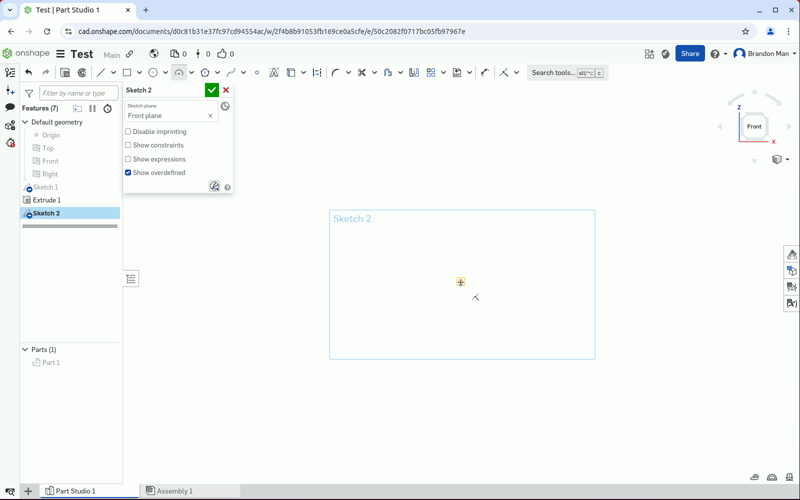
scroll(-6)
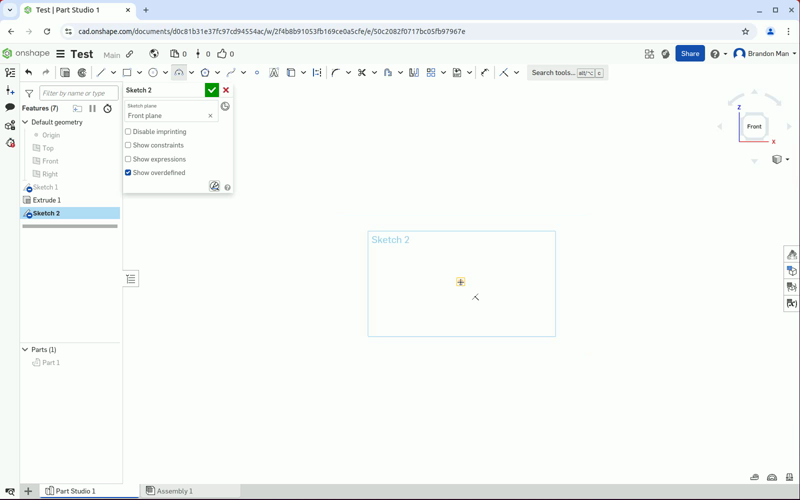
scroll(-6)
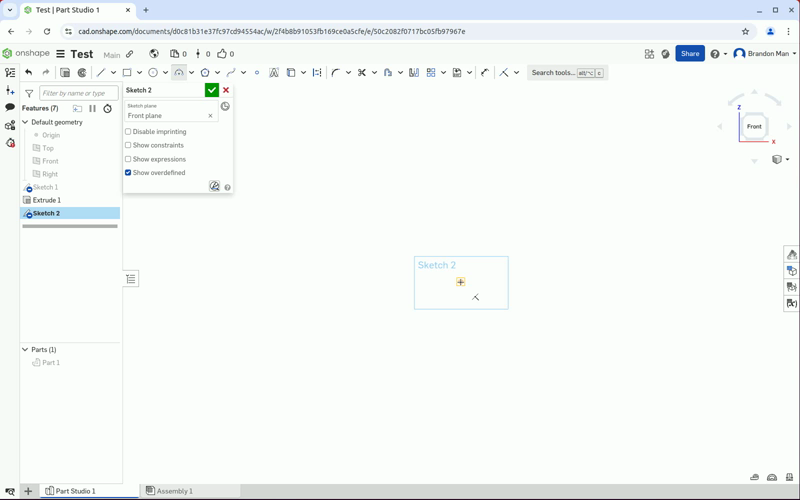
mouse_move(460, 282)
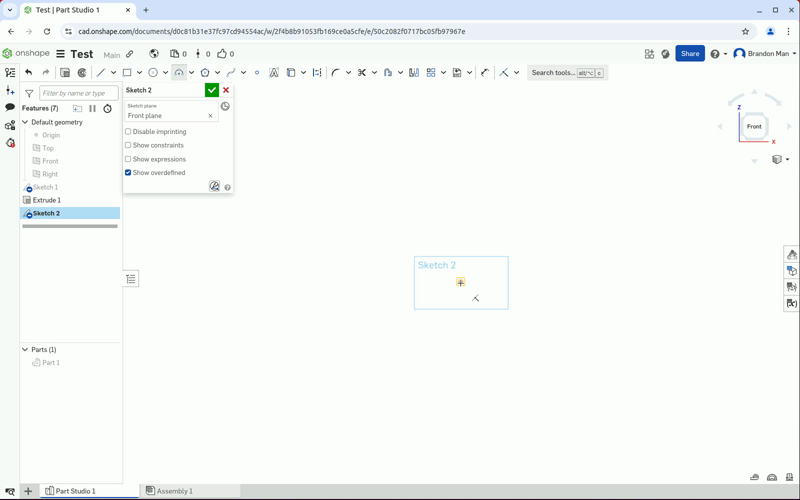
scroll(6)
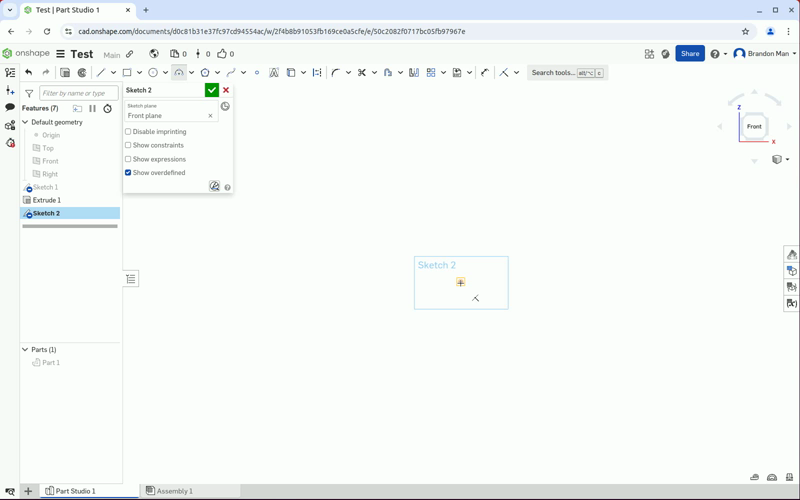
scroll(6)
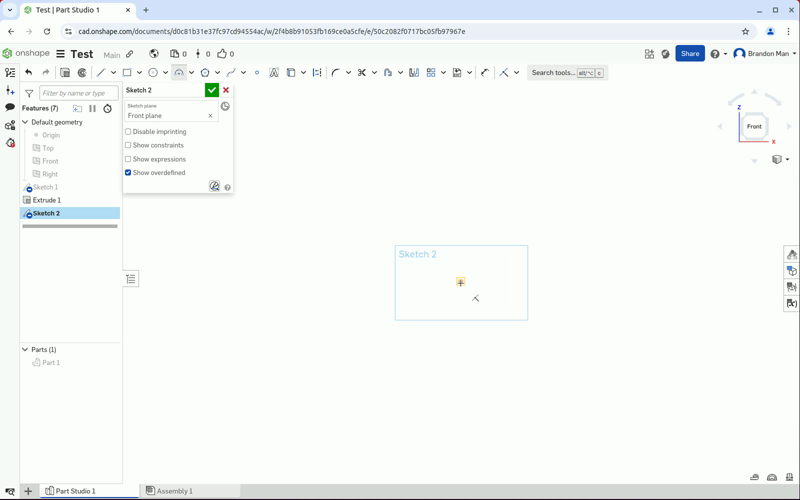
scroll(6)
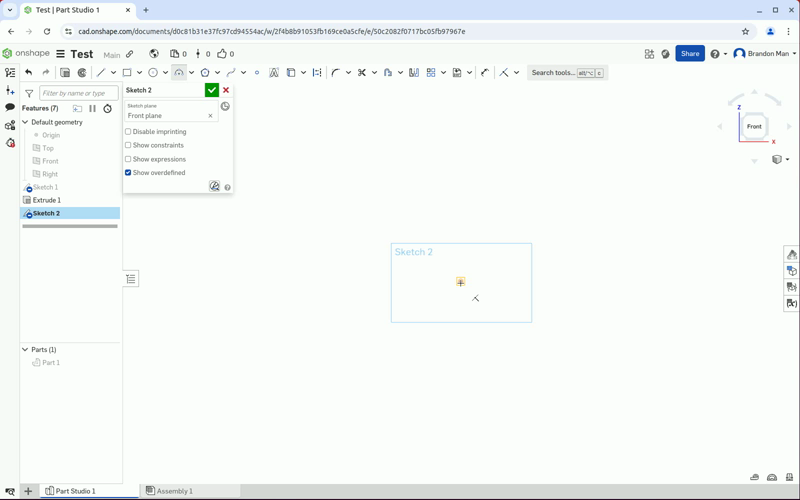
scroll(6)
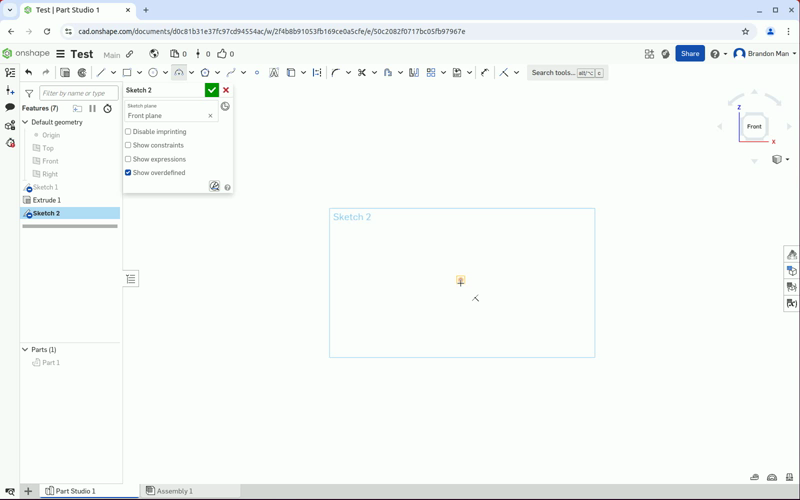
scroll(6)
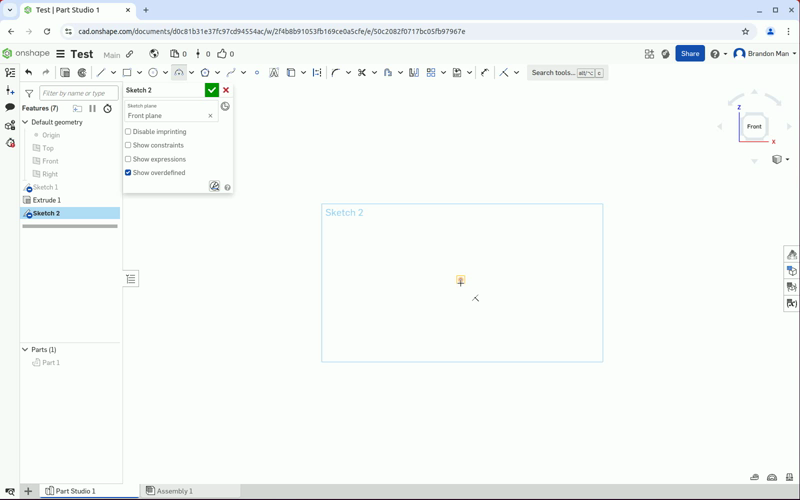
scroll(6)
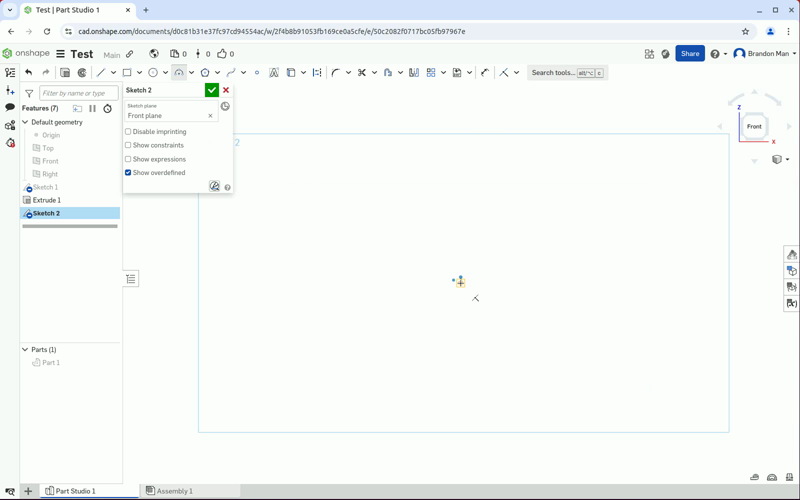
scroll(6)
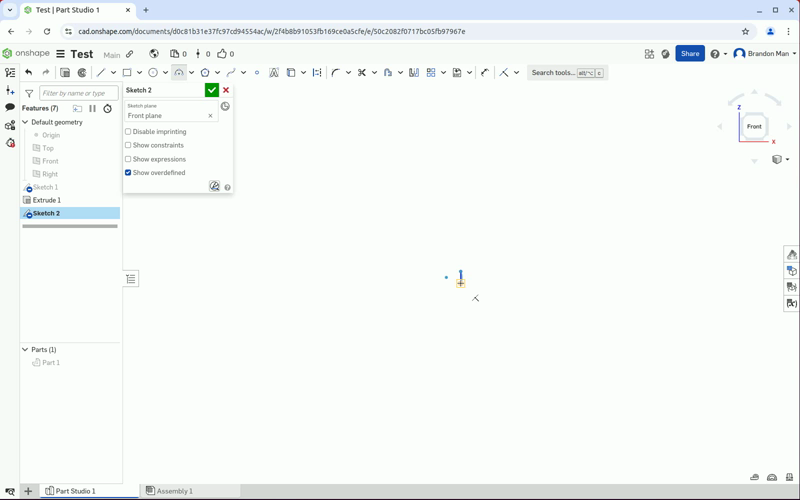
click(460, 282)
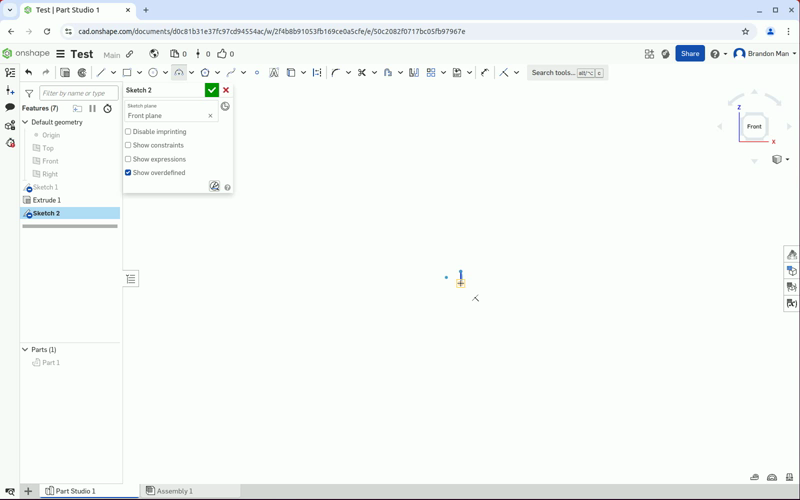
scroll(-6)
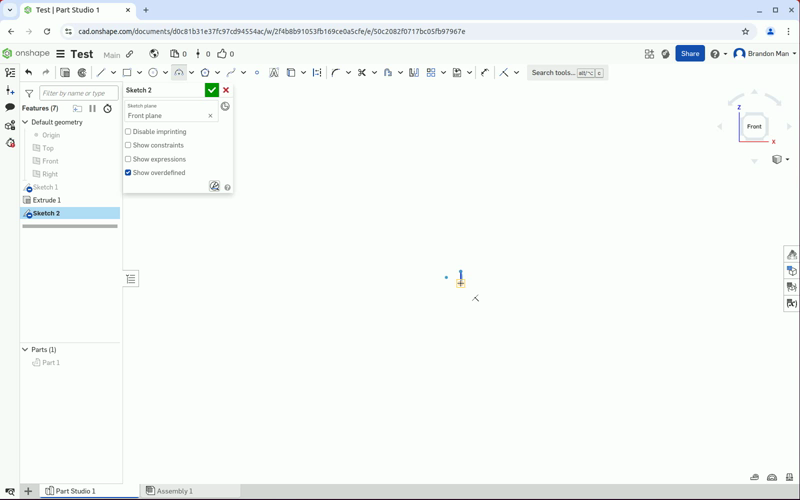
scroll(-6)
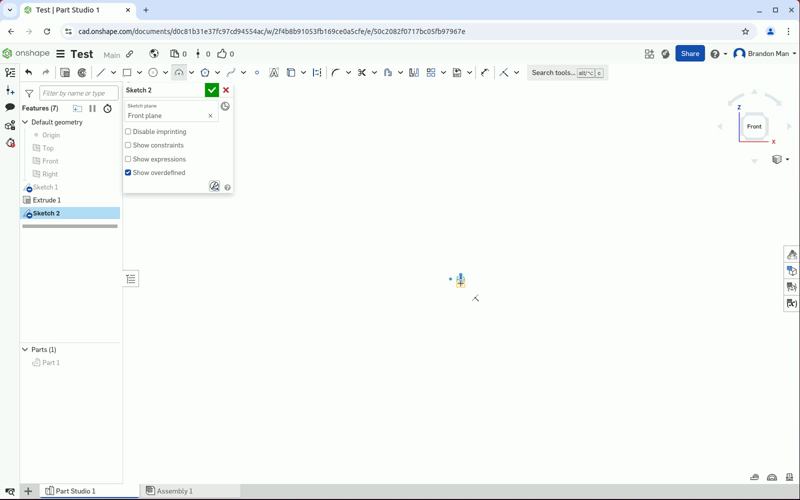
scroll(-6)
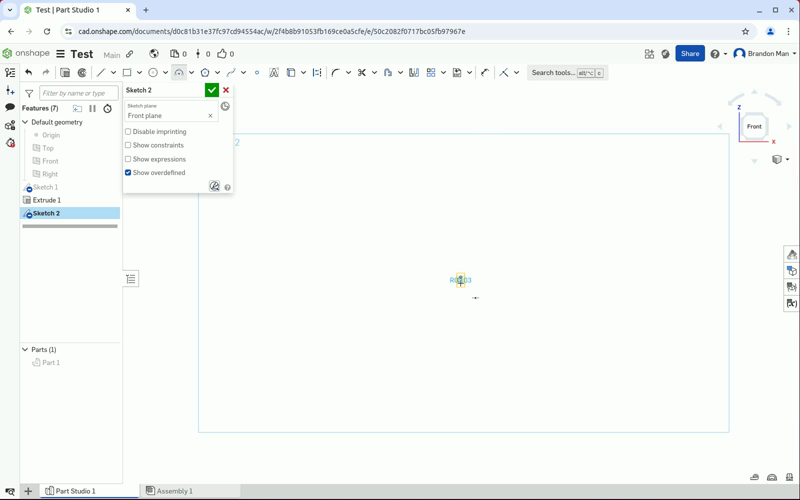
scroll(-6)
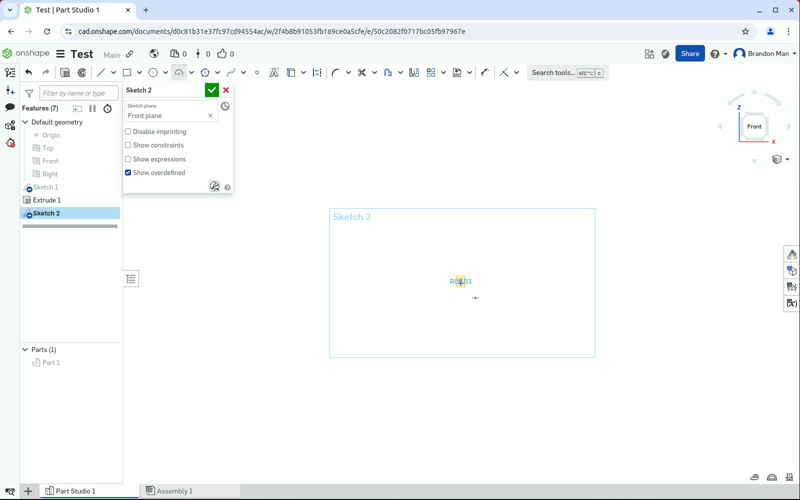
scroll(-6)
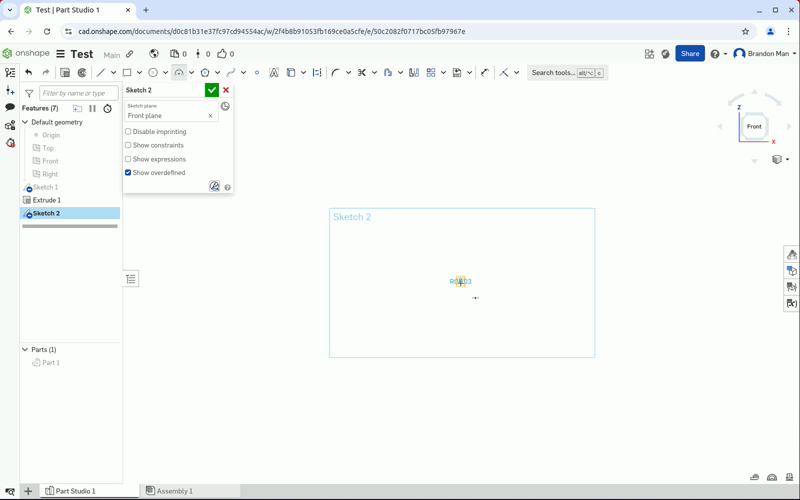
scroll(-6)
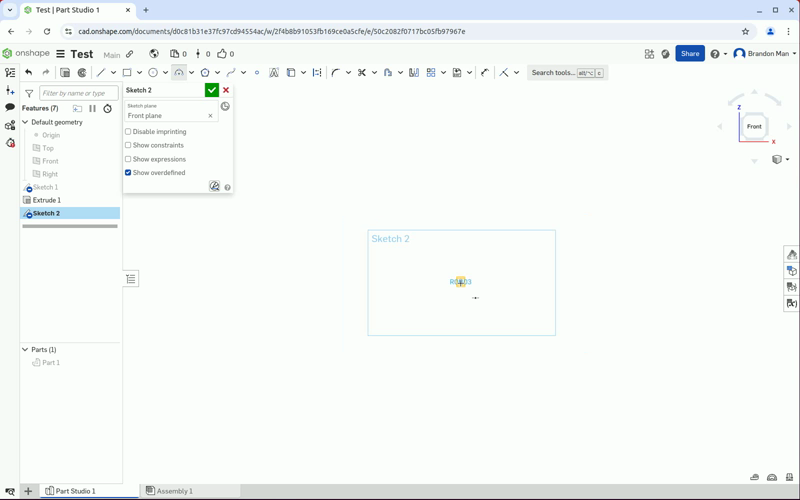
scroll(-6)
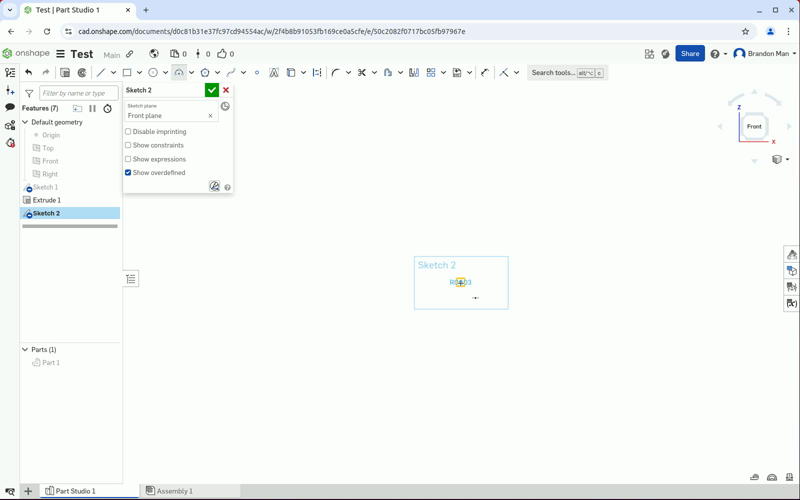
key_down(shift)
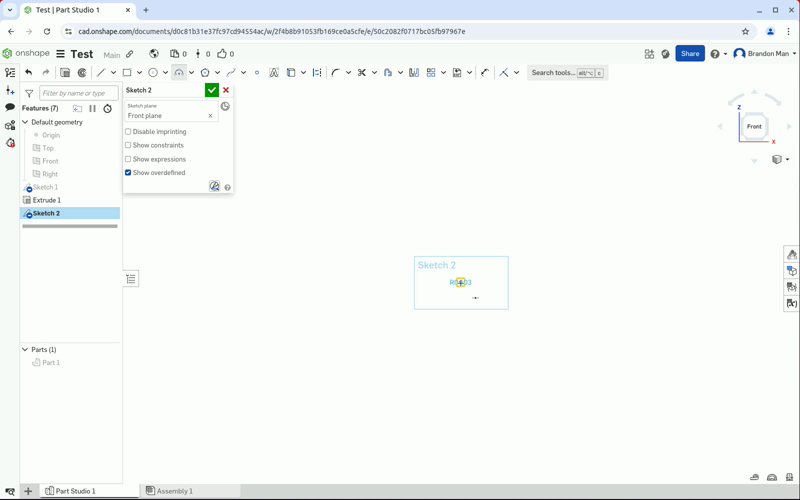
mouse_move(457, 282)
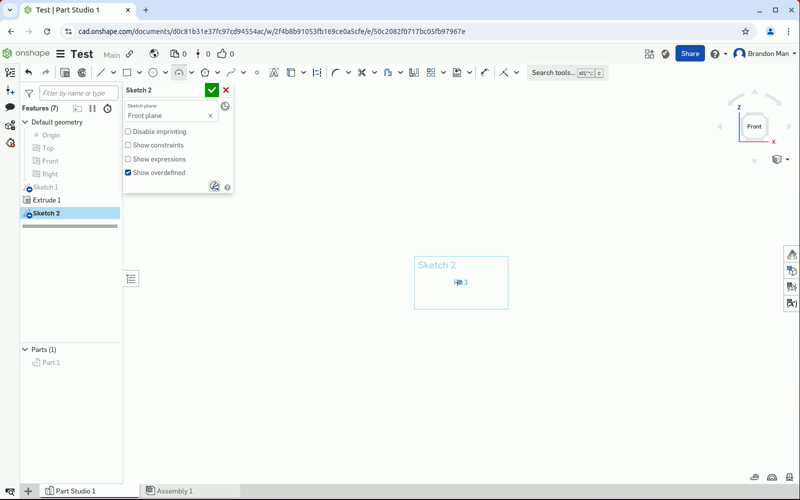
scroll(6)
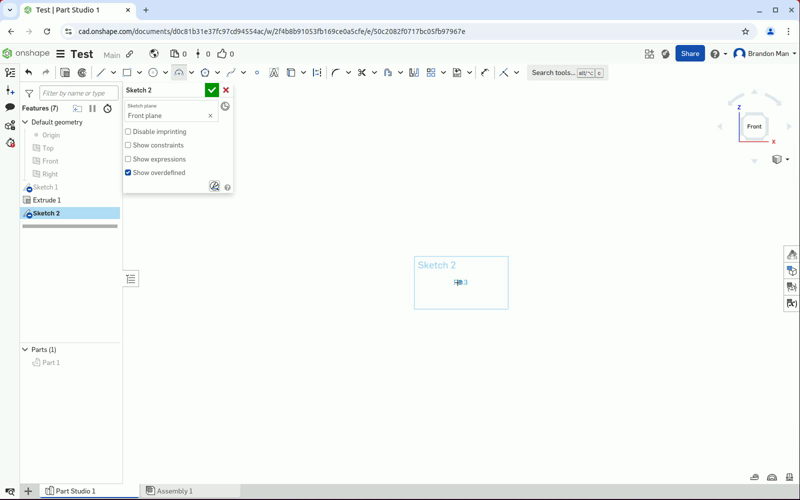
scroll(6)
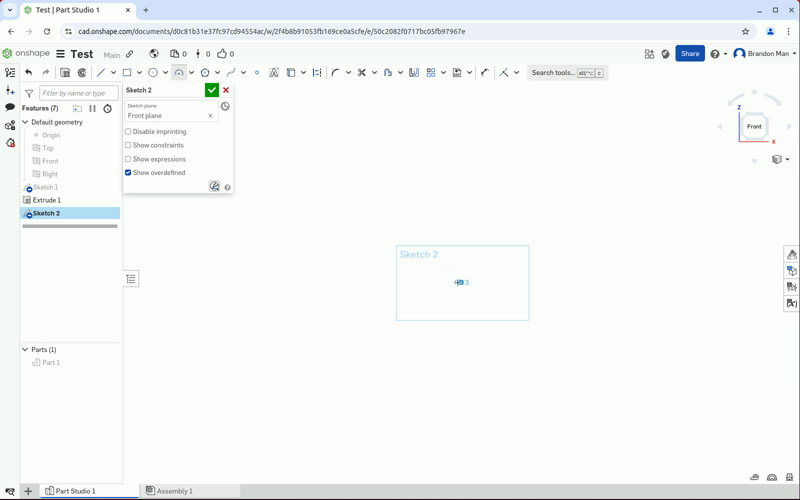
scroll(6)
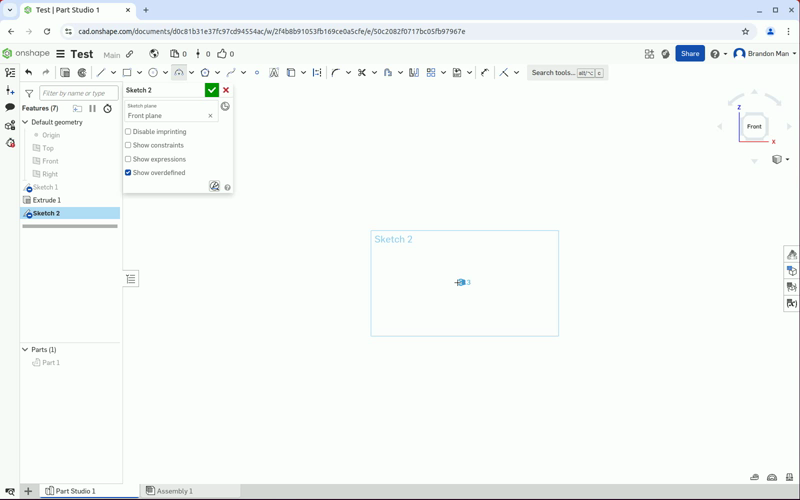
scroll(6)
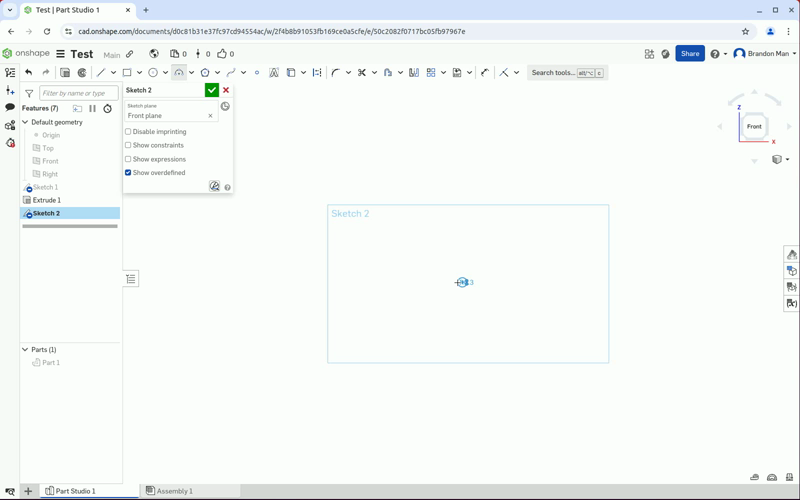
scroll(6)
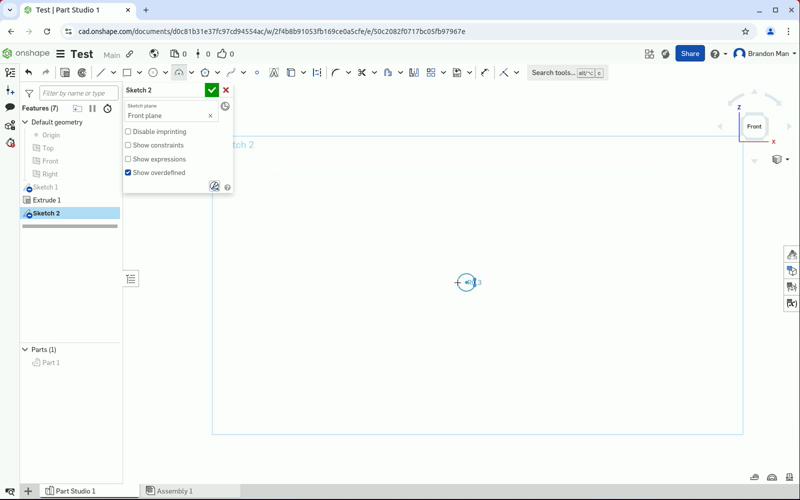
scroll(6)
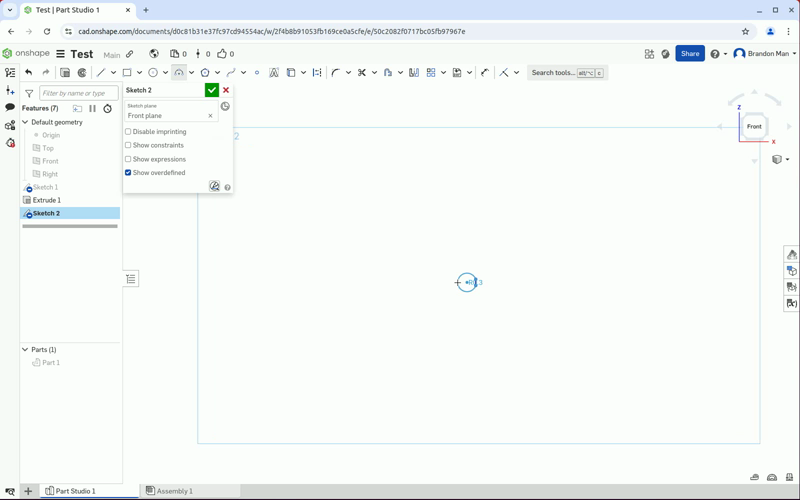
scroll(6)
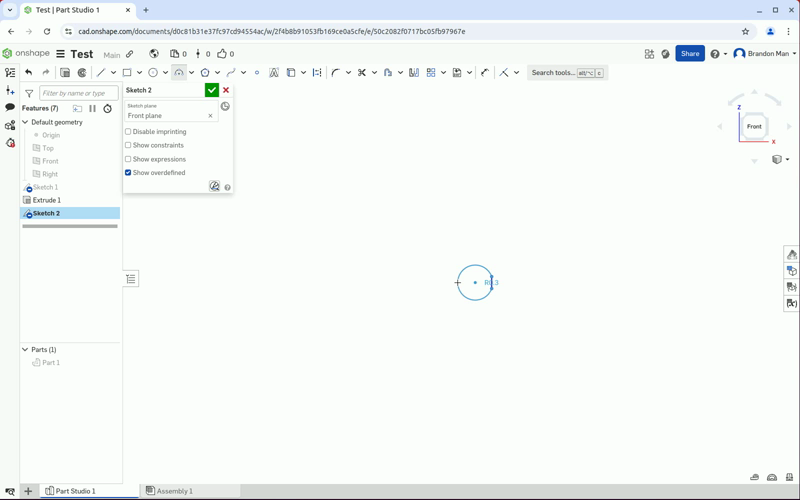
click(457, 282)
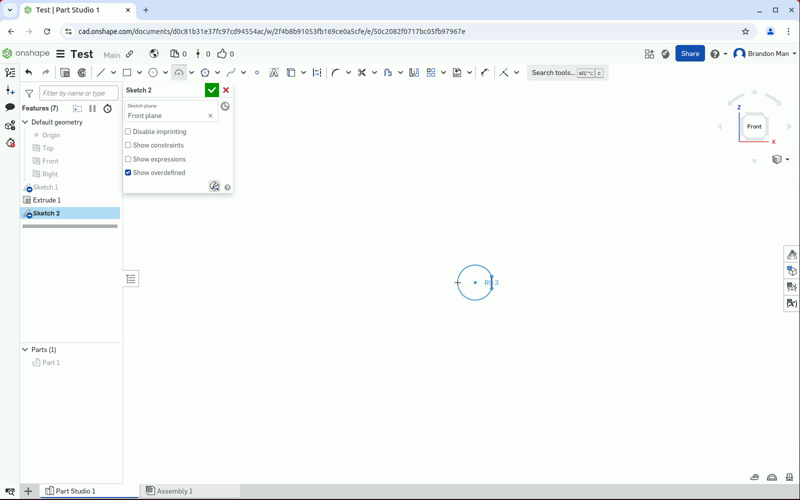
scroll(-6)
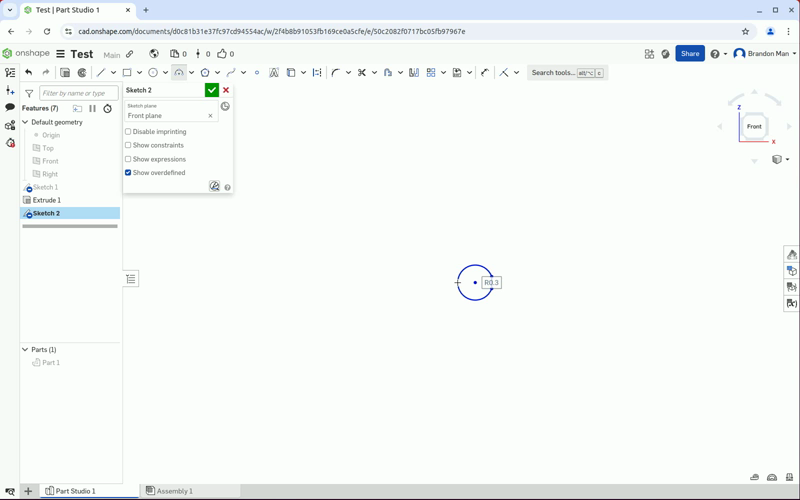
scroll(-6)
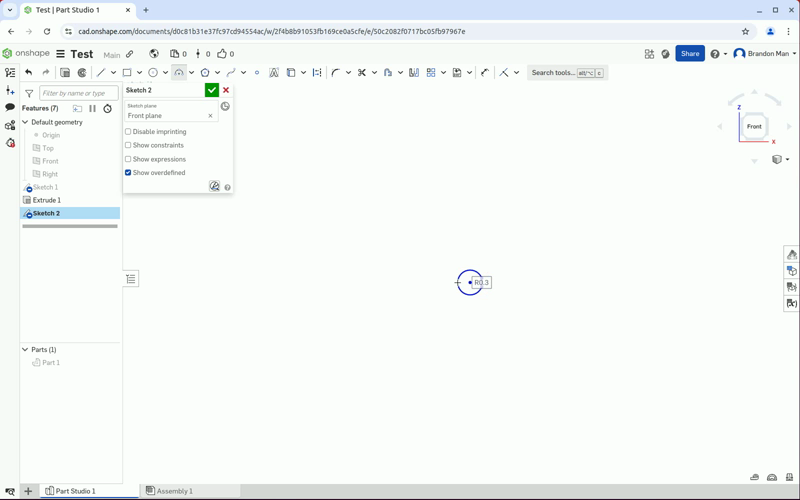
scroll(-6)
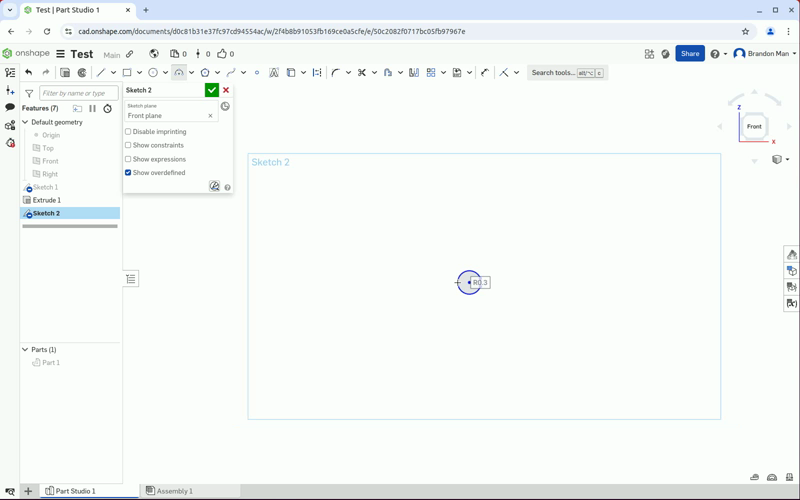
scroll(-6)
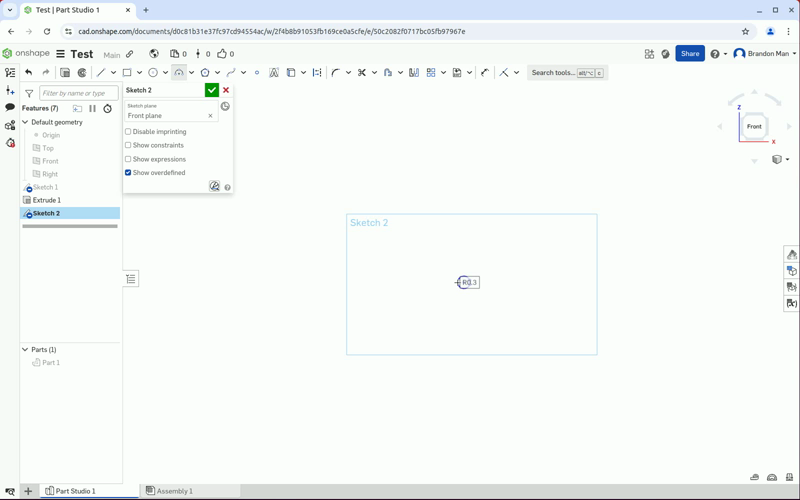
scroll(-6)
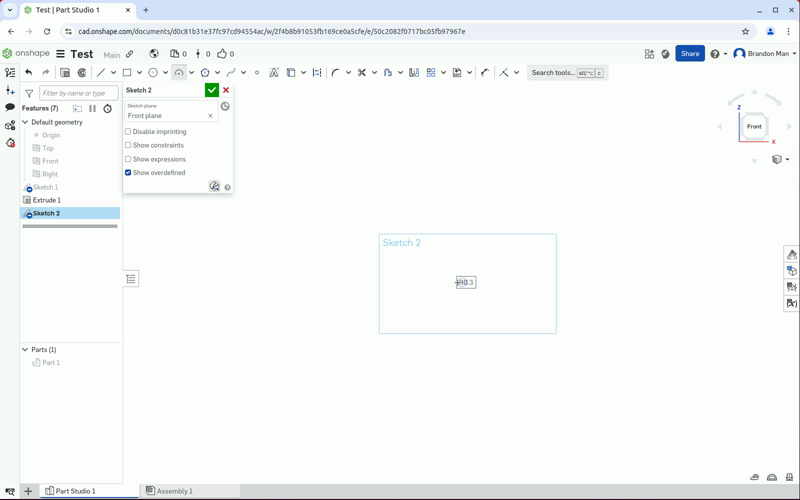
scroll(-6)
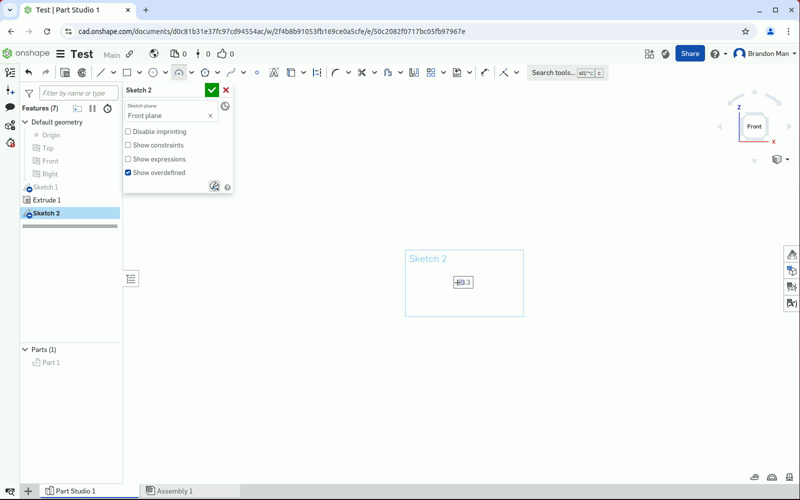
scroll(-6)
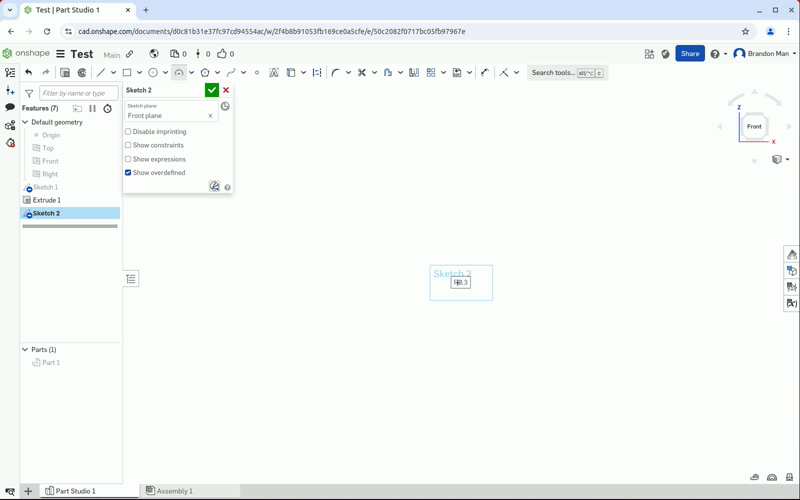
key_up(shift)
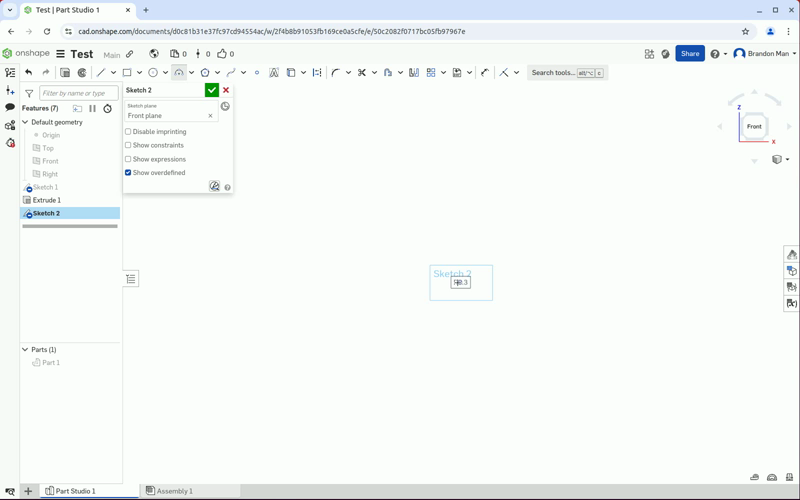
key(esc)
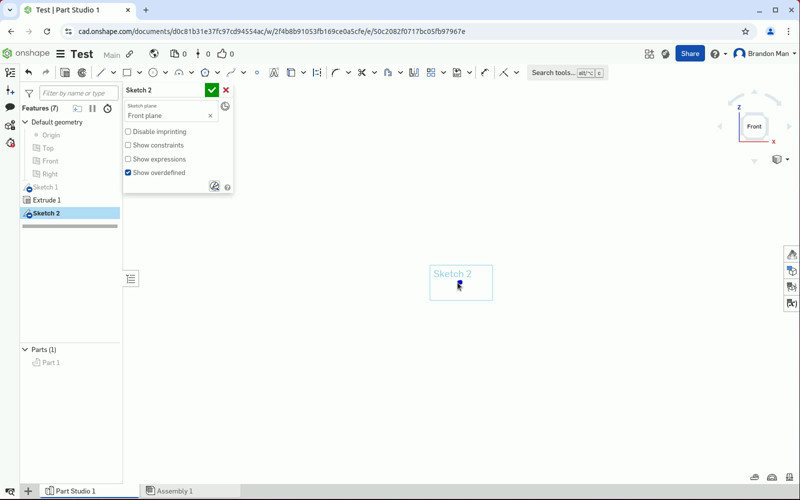
key(c)
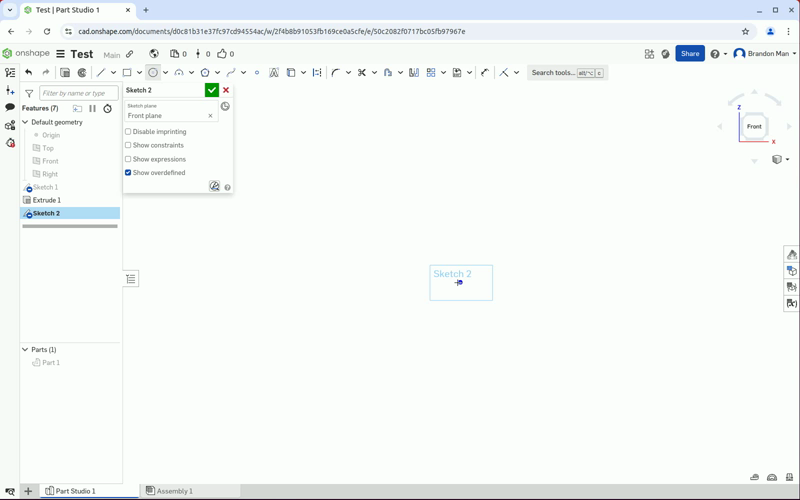
key_down(shift)
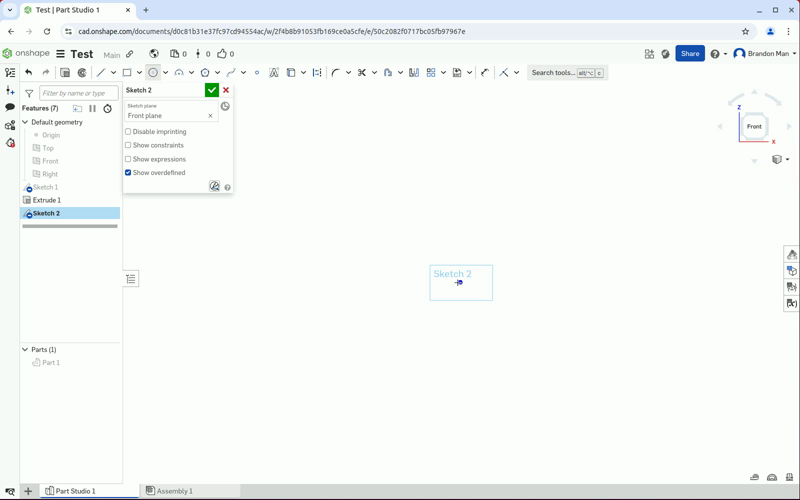
mouse_move(458, 282)
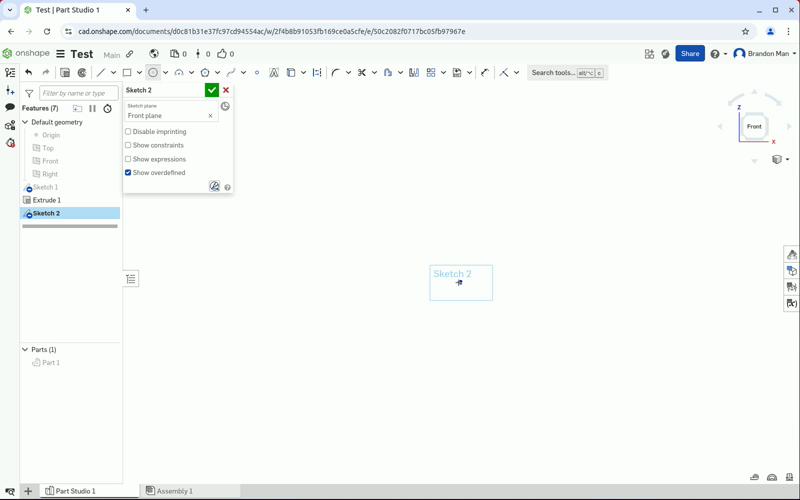
scroll(6)
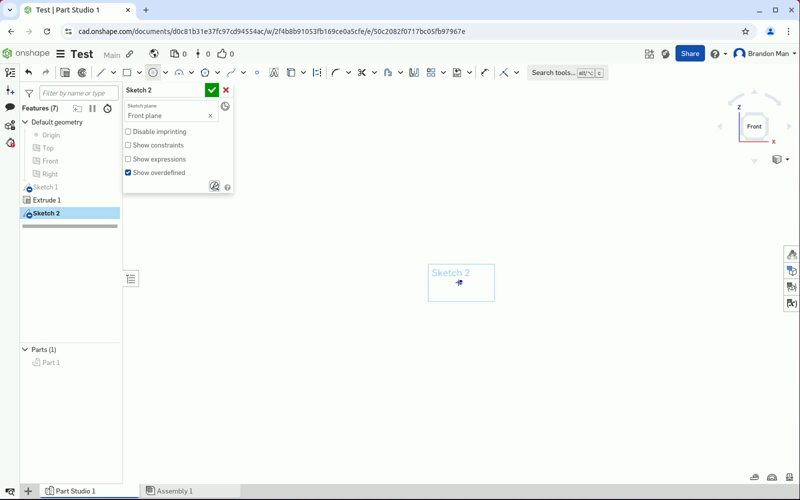
scroll(6)
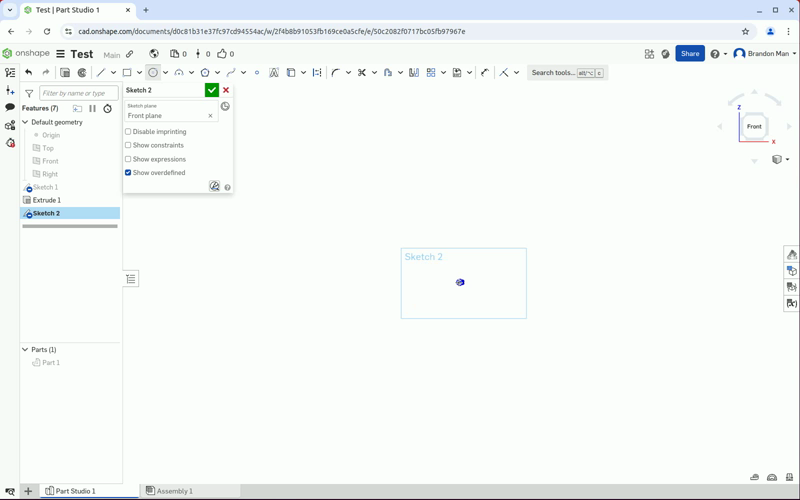
scroll(6)
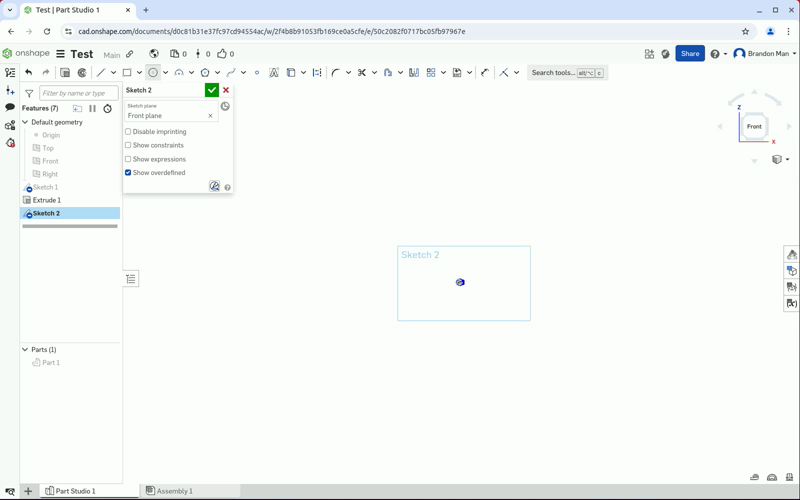
scroll(6)
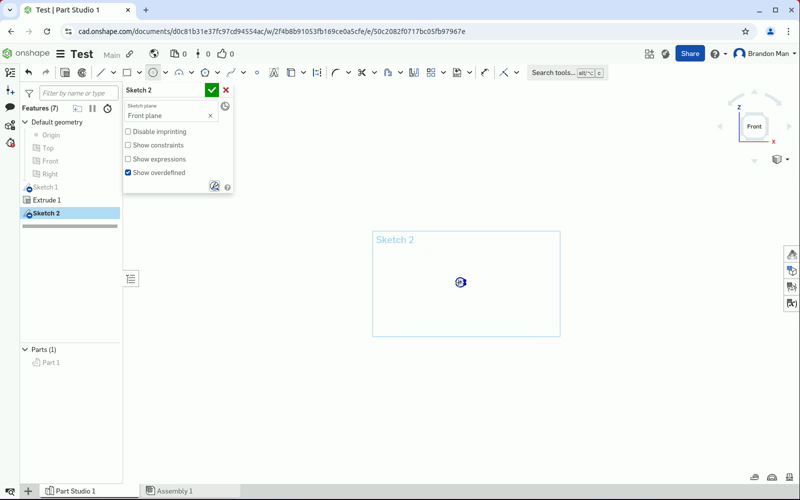
scroll(6)
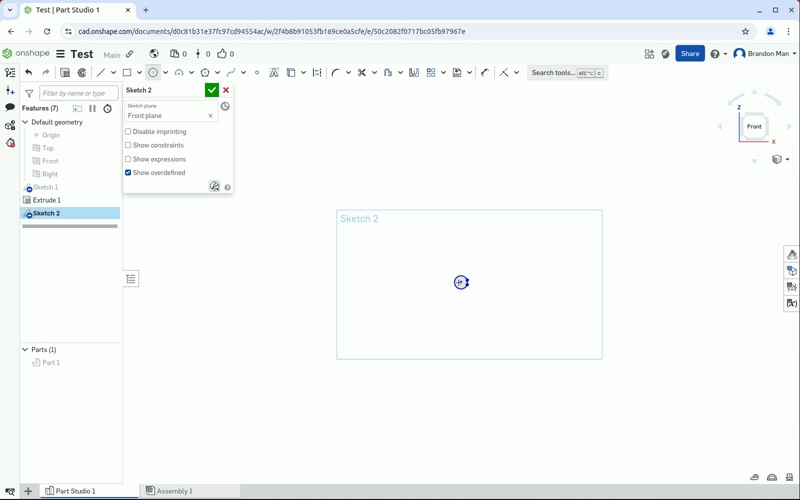
scroll(6)
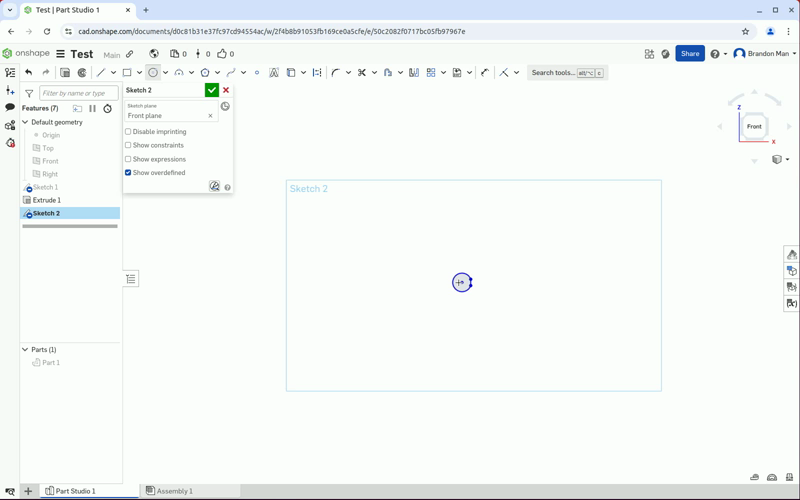
scroll(6)
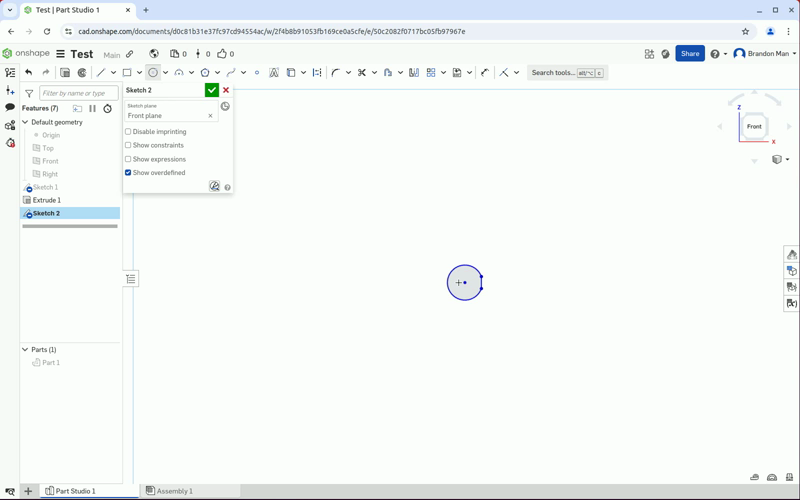
click(458, 282)
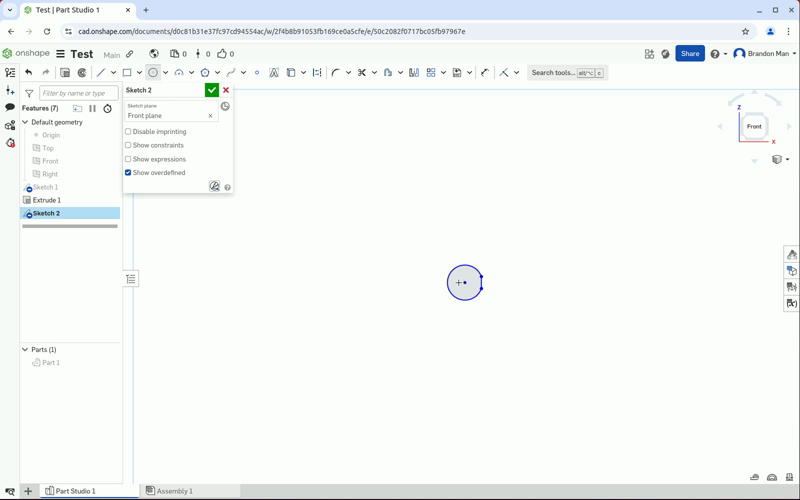
scroll(-6)
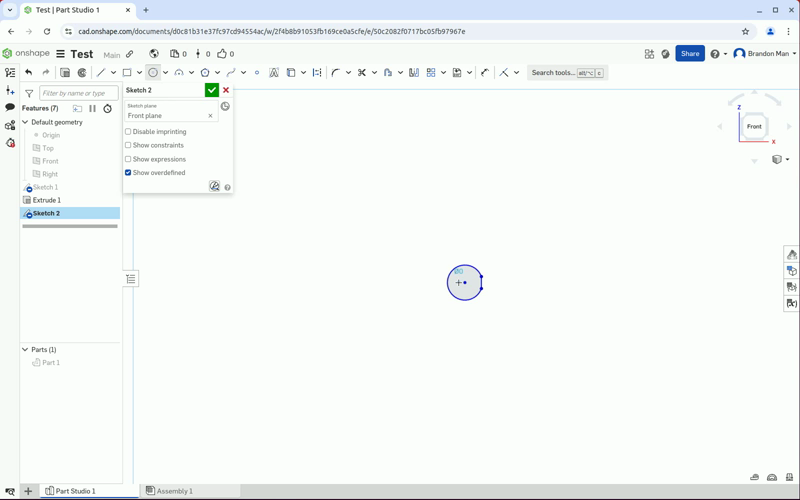
scroll(-6)
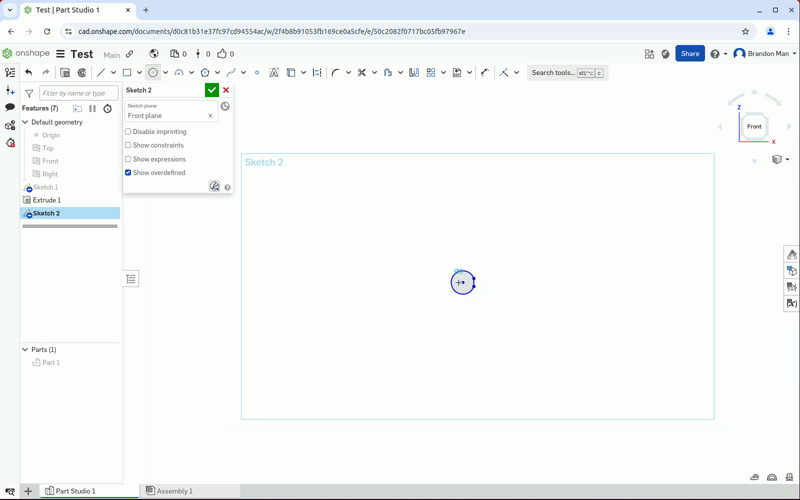
scroll(-6)
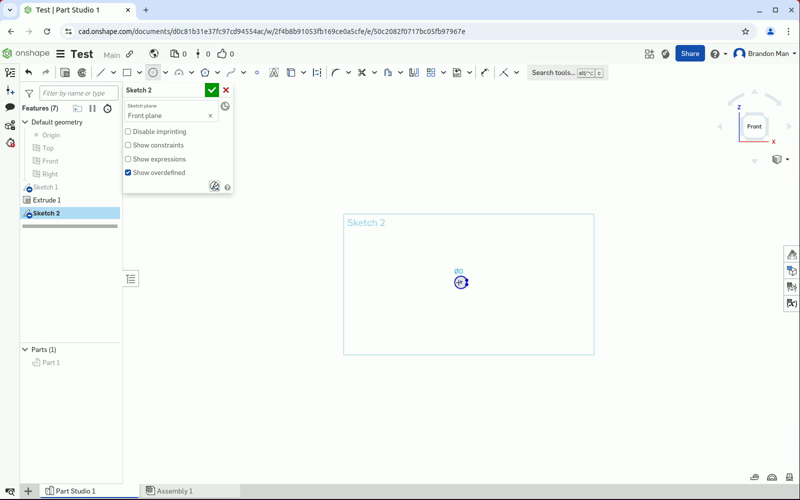
scroll(-6)
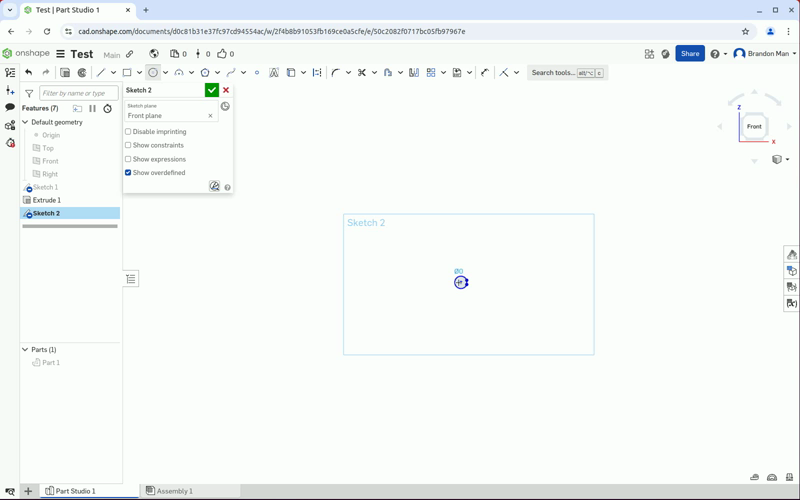
scroll(-6)
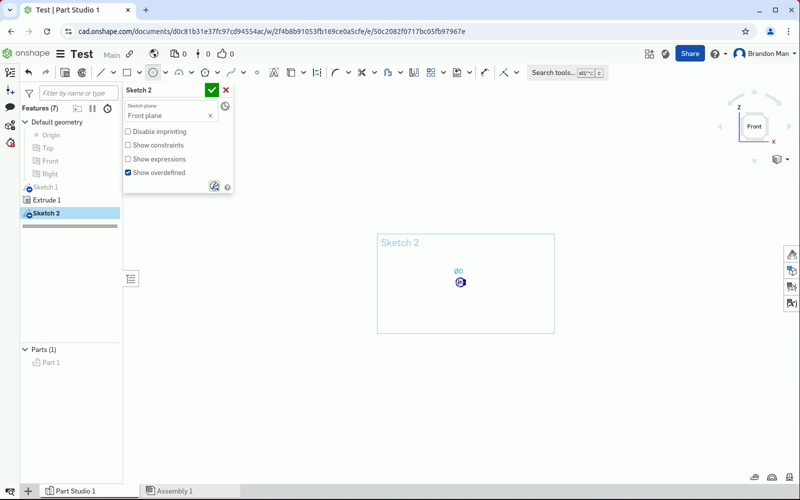
scroll(-6)
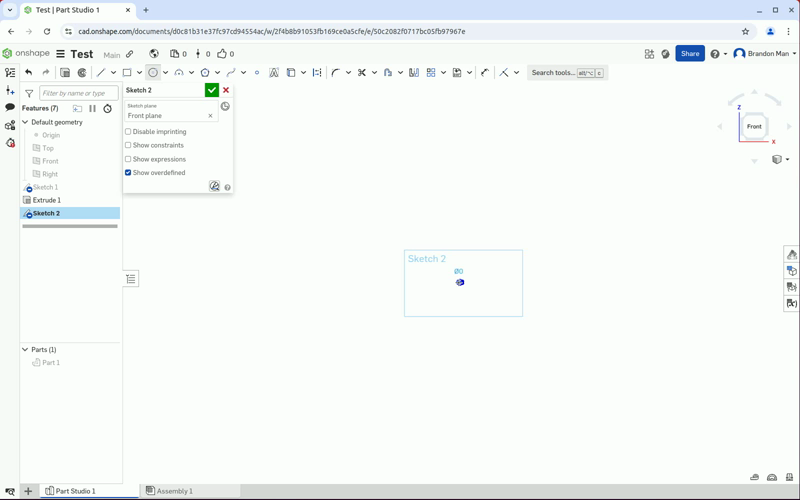
scroll(-6)
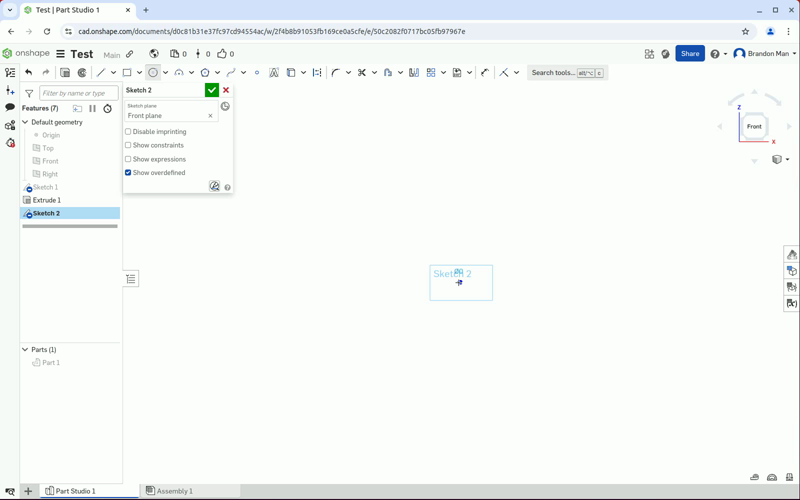
key_up(shift)
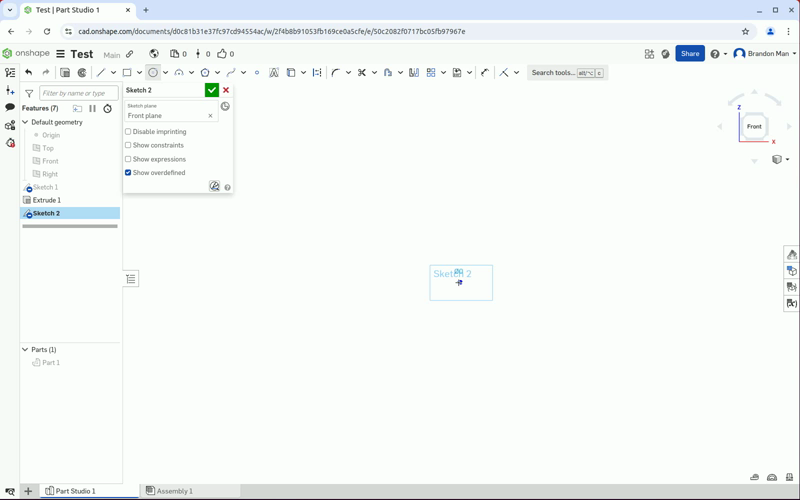
mouse_move(460, 282)
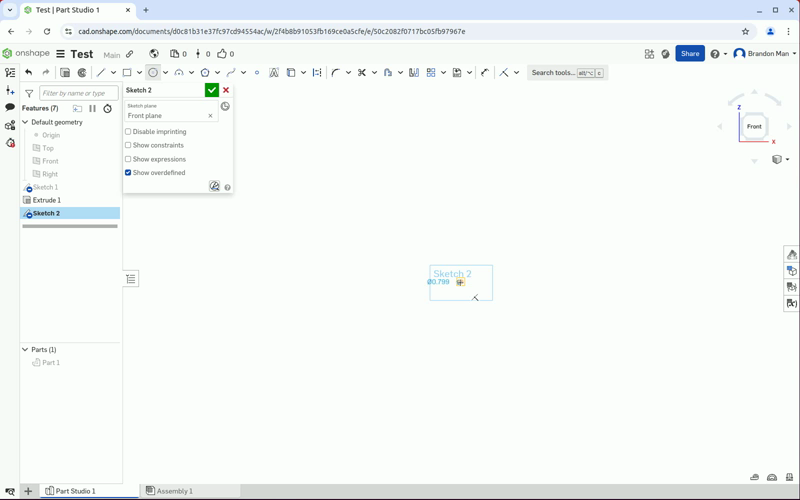
scroll(6)
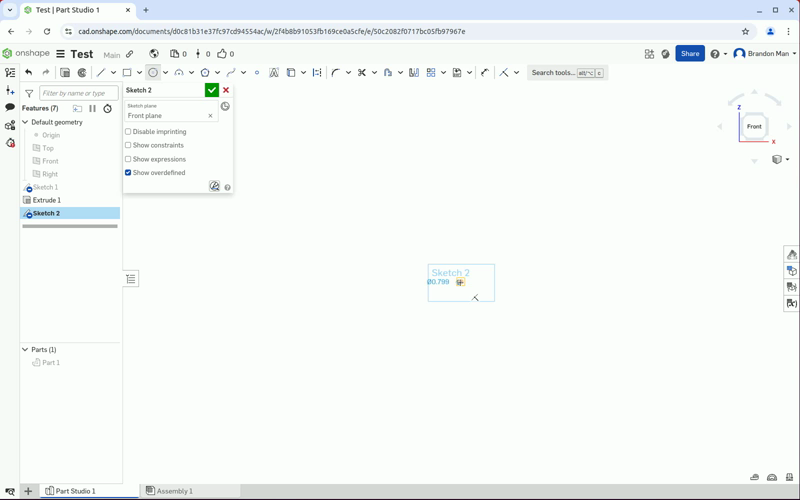
scroll(6)
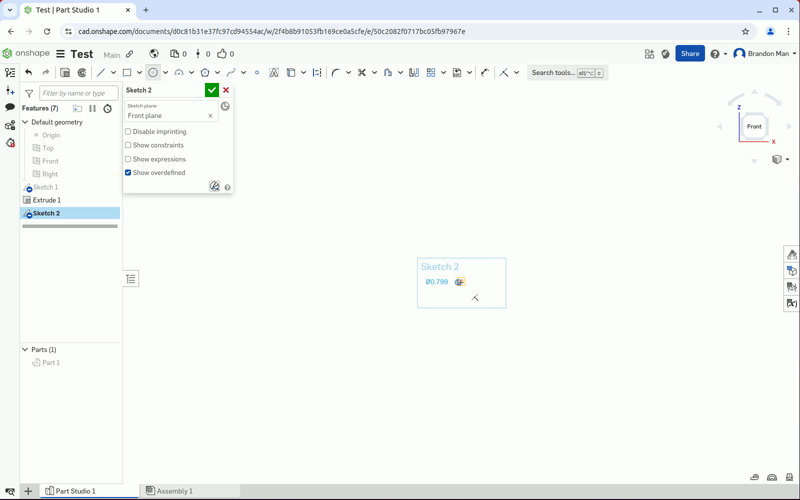
scroll(6)
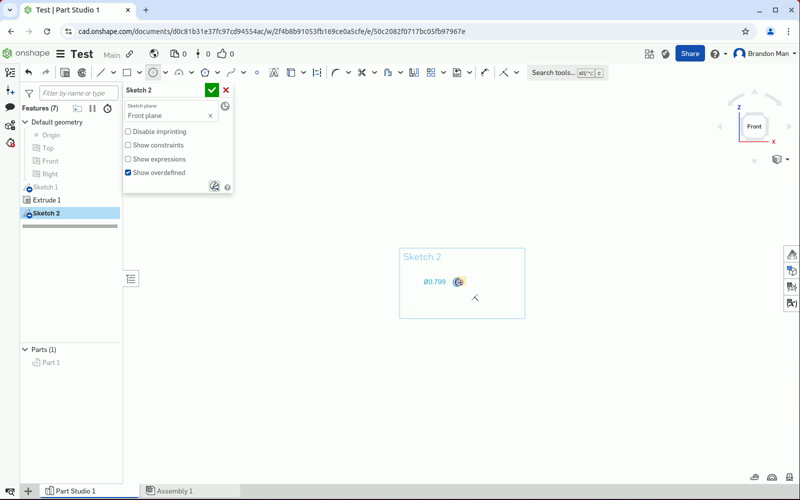
scroll(6)
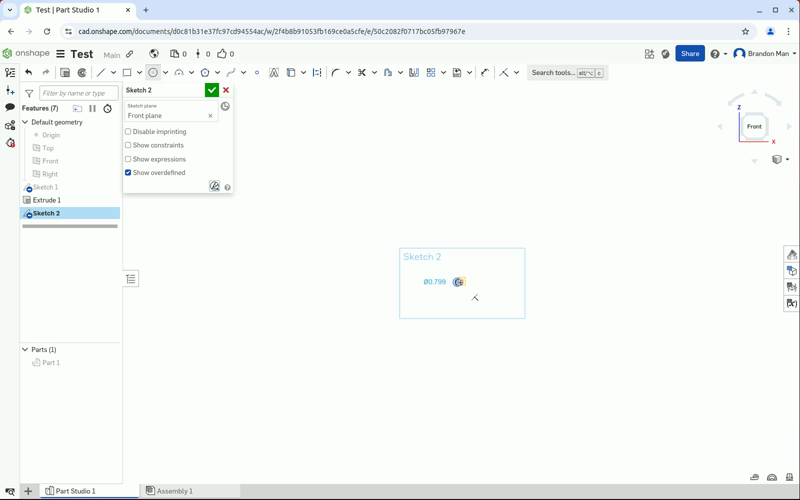
scroll(6)
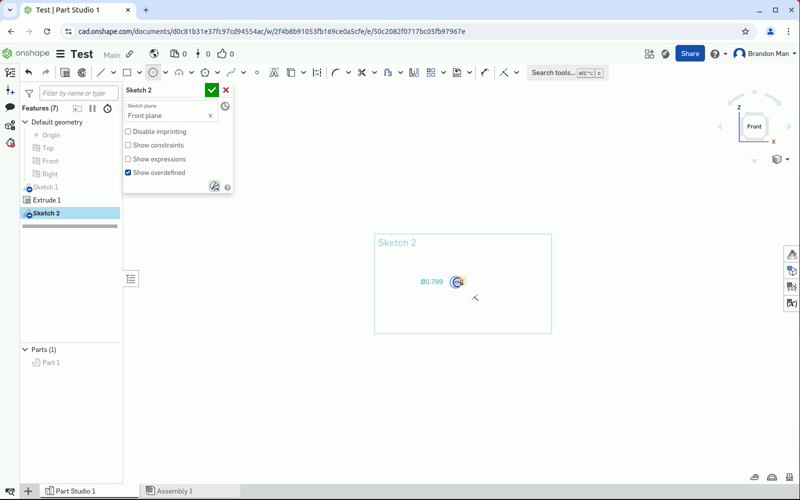
scroll(6)
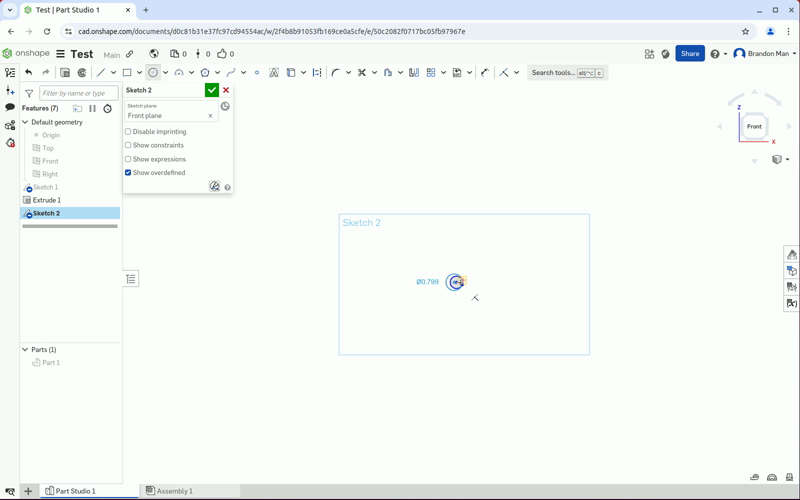
scroll(6)
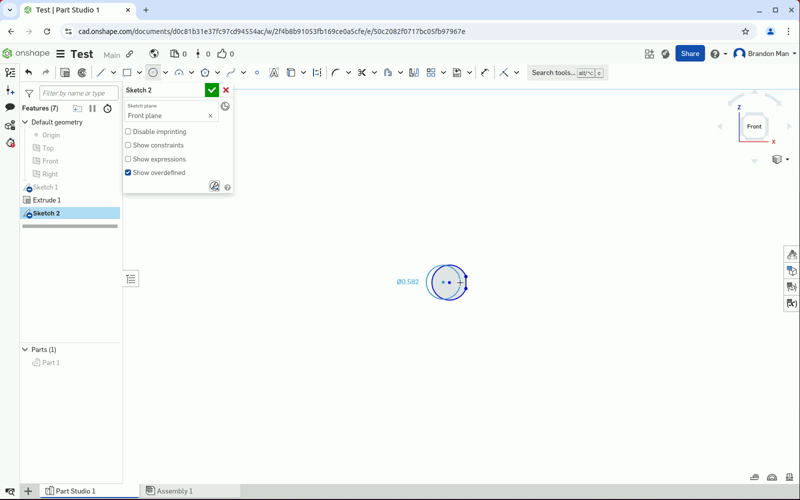
click(460, 282)
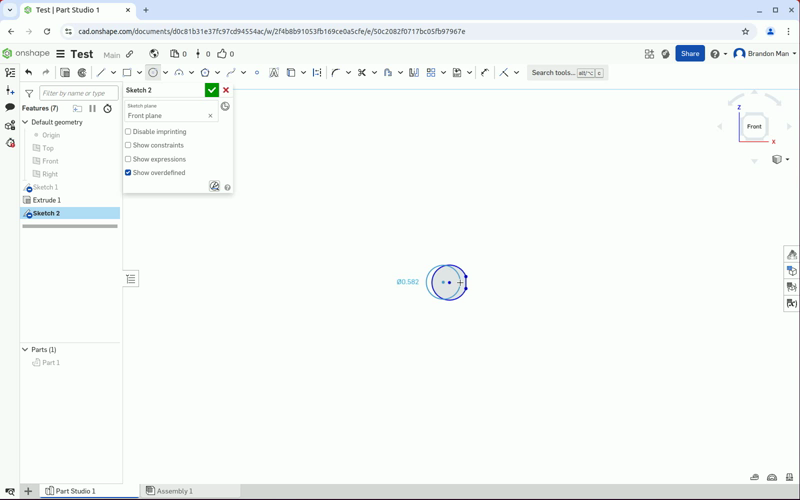
scroll(-6)
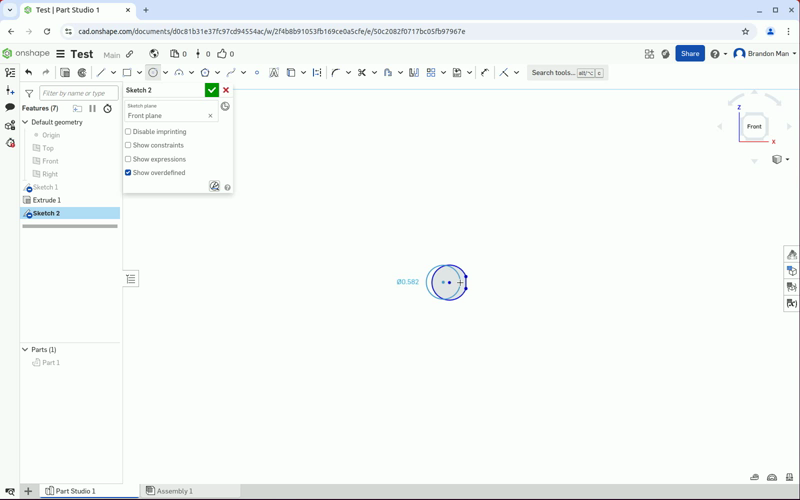
scroll(-6)
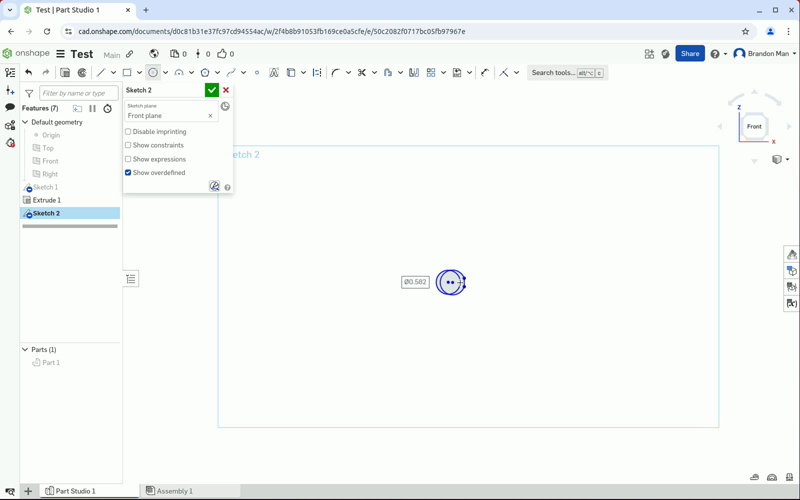
scroll(-6)
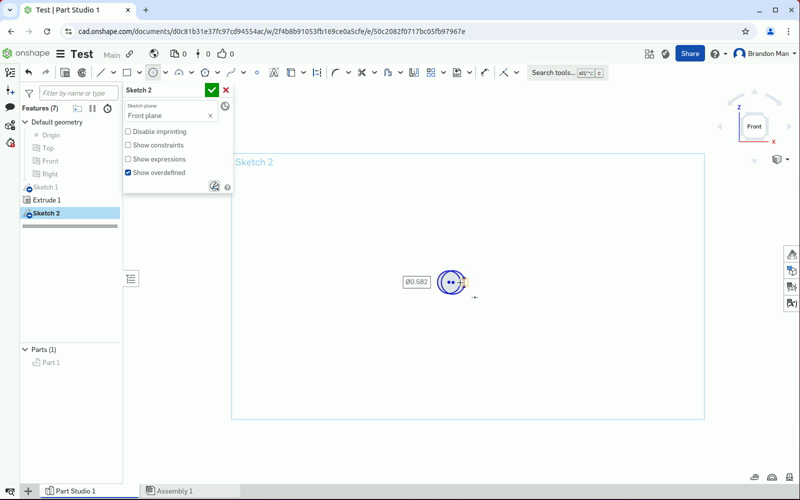
scroll(-6)
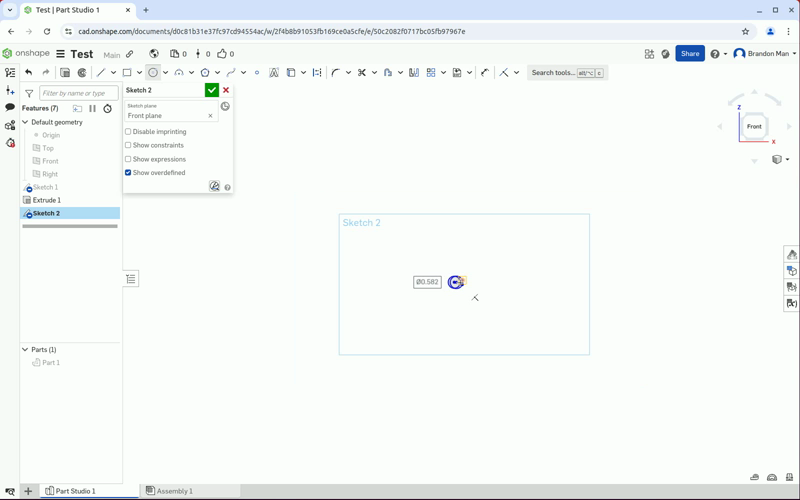
scroll(-6)
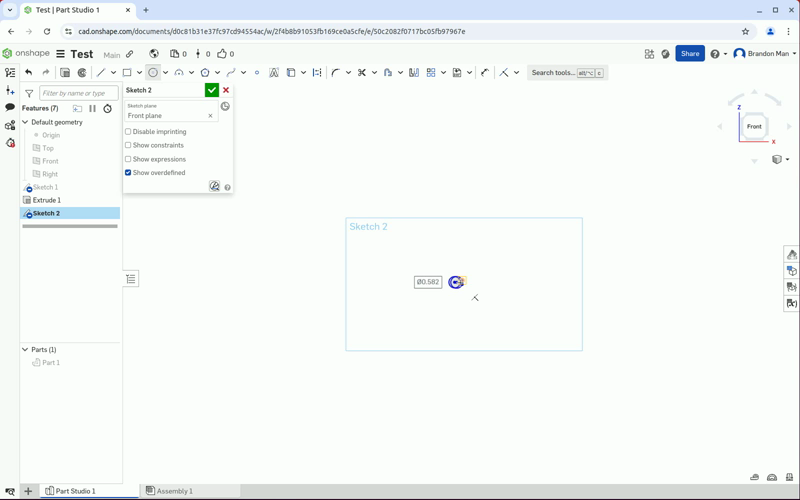
scroll(-6)
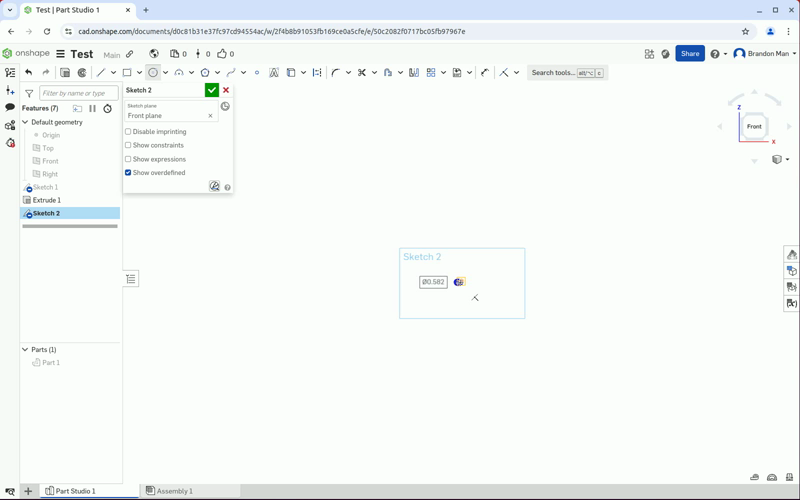
scroll(-6)
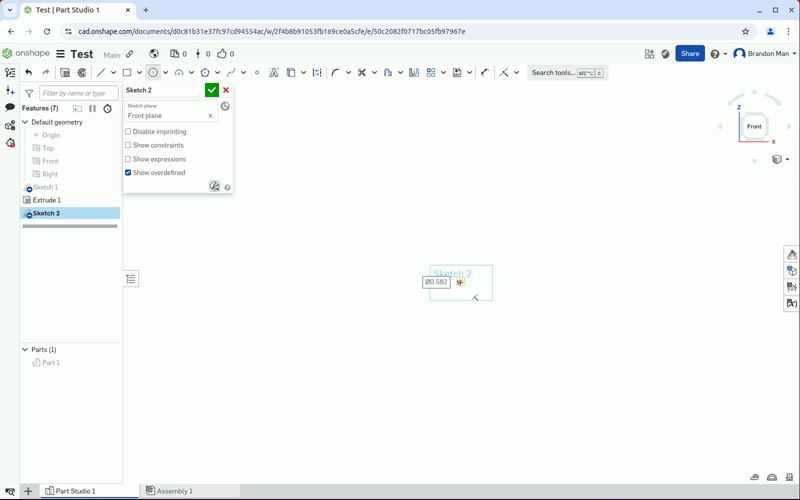
key(esc)
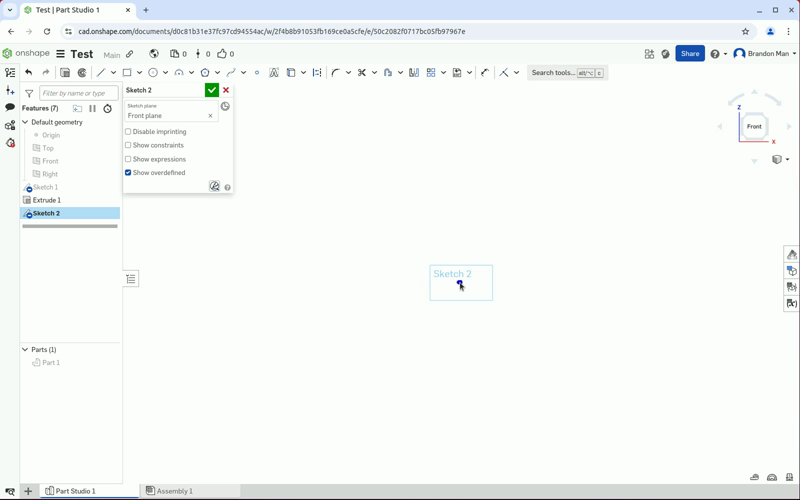
mouse_move(457, 283)
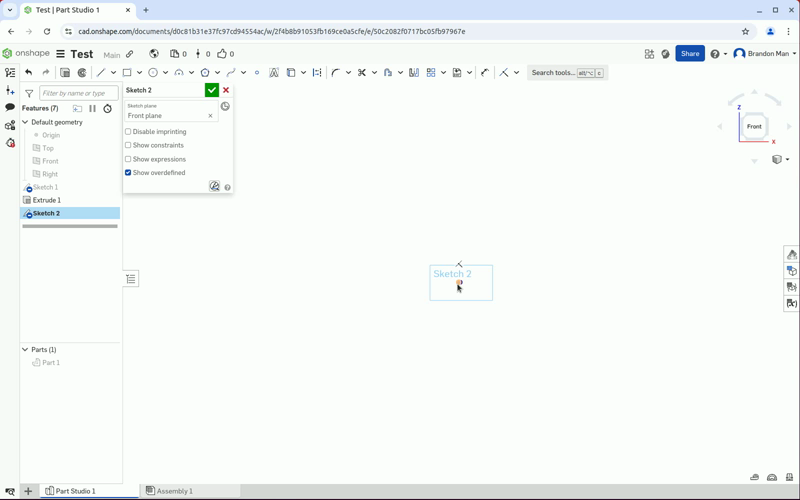
scroll(6)
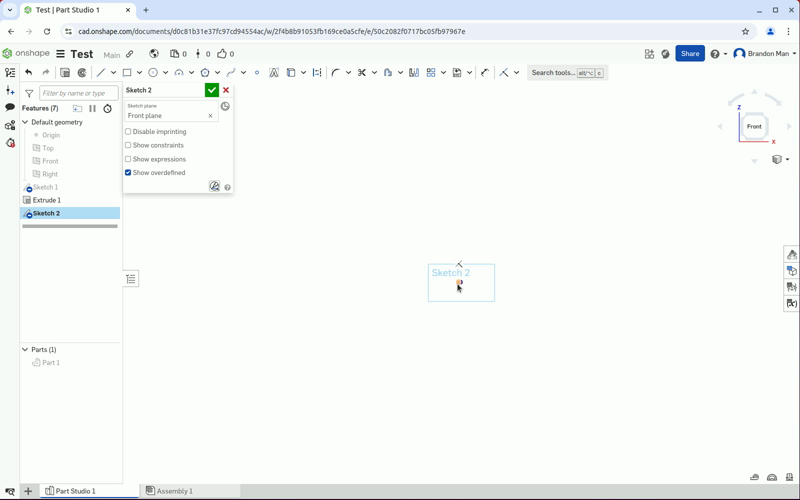
scroll(6)
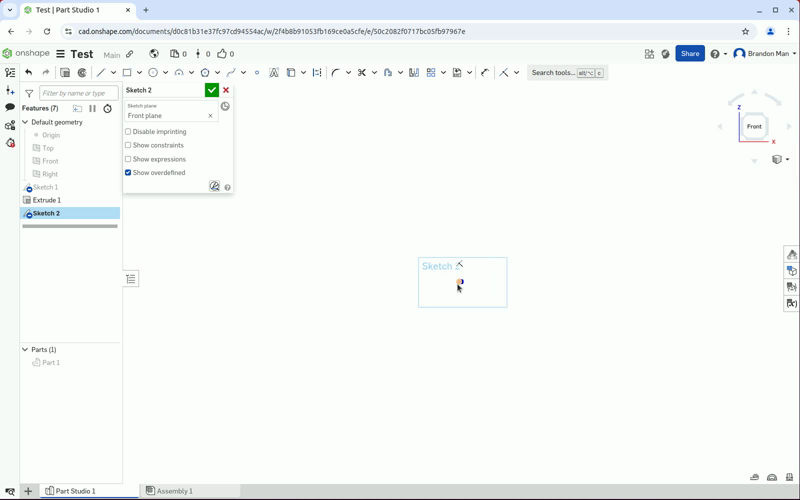
scroll(6)
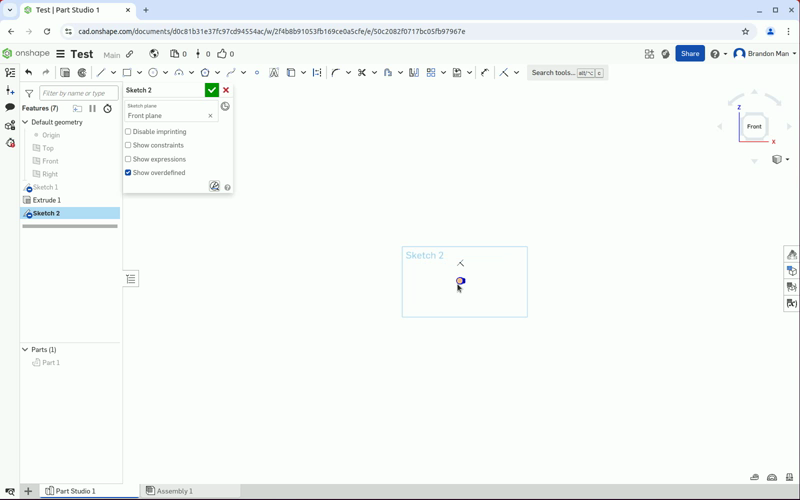
scroll(6)
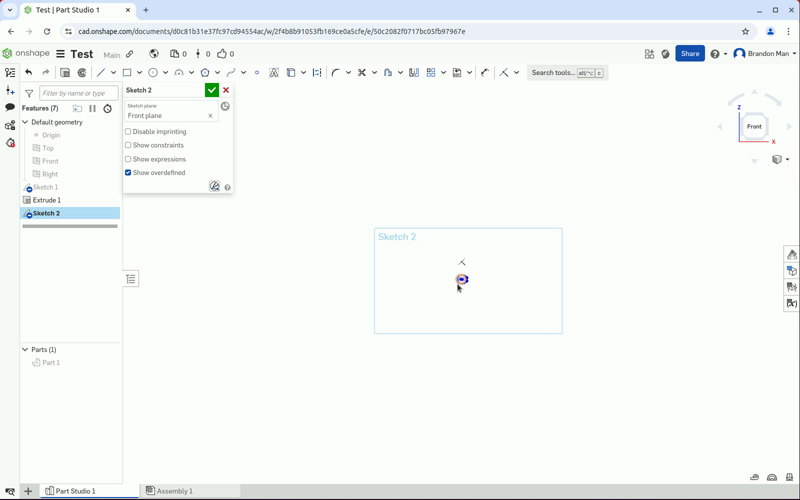
scroll(6)
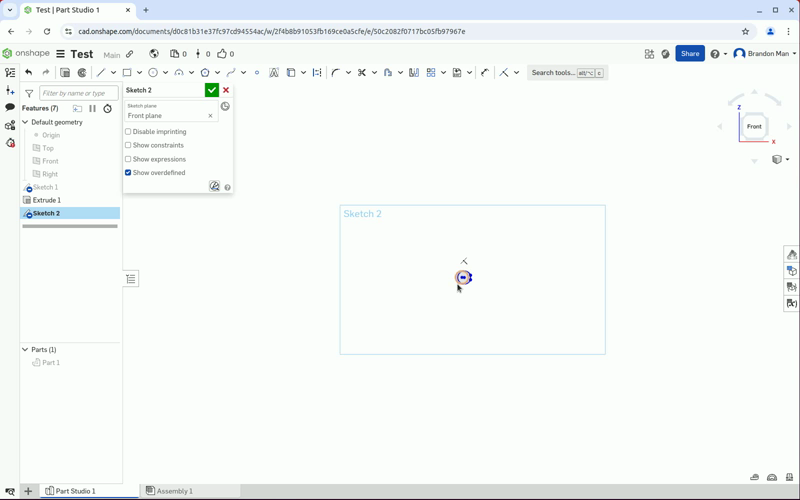
scroll(6)
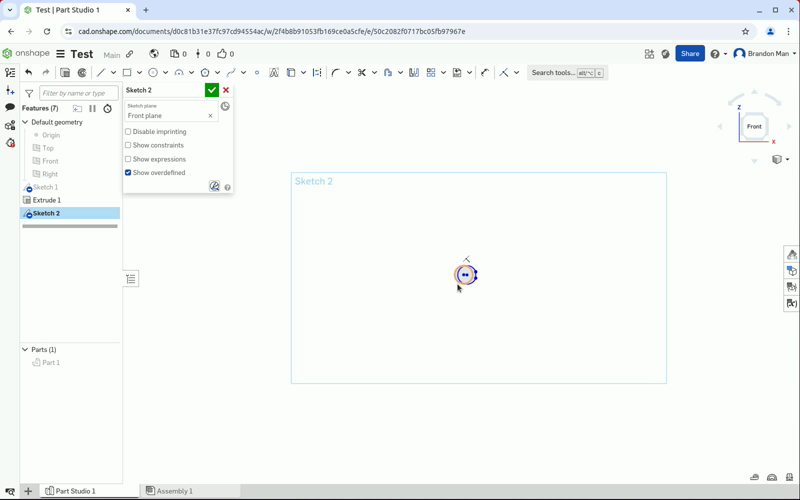
scroll(6)
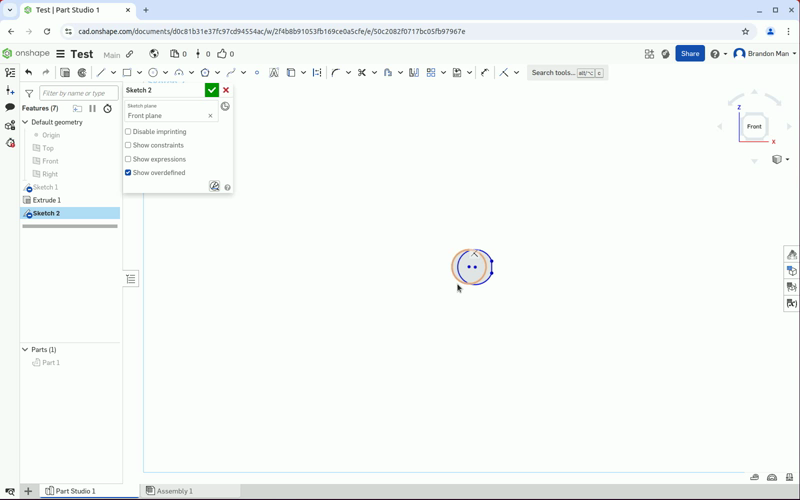
click(457, 283)
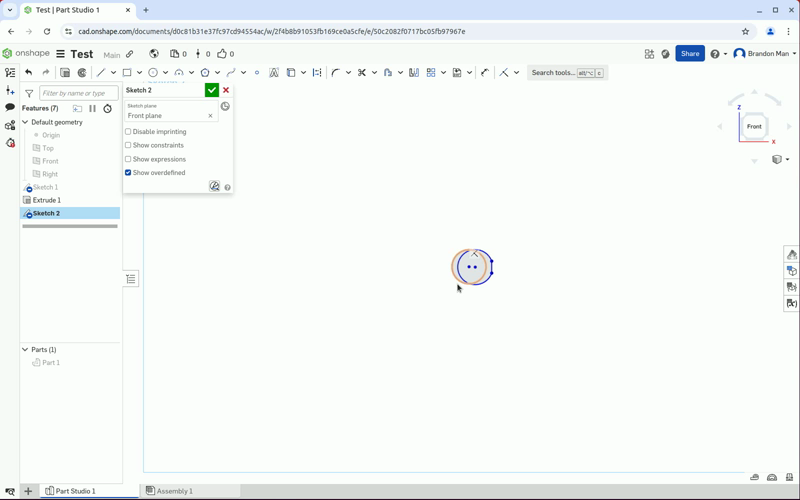
scroll(-6)
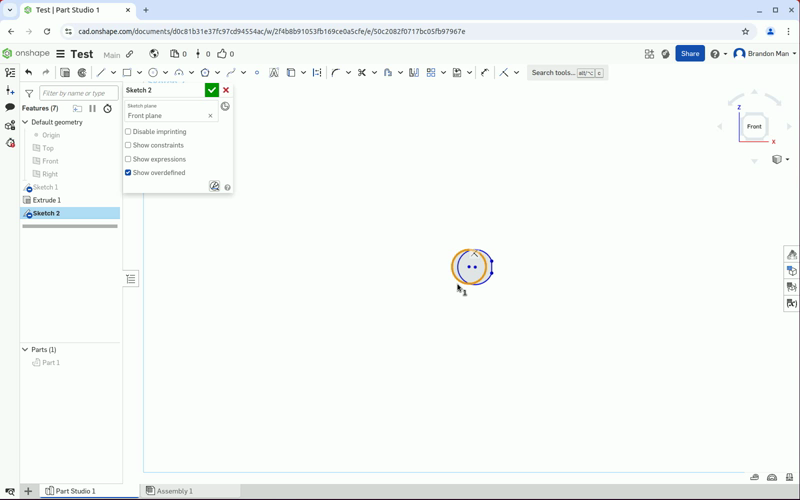
scroll(-6)
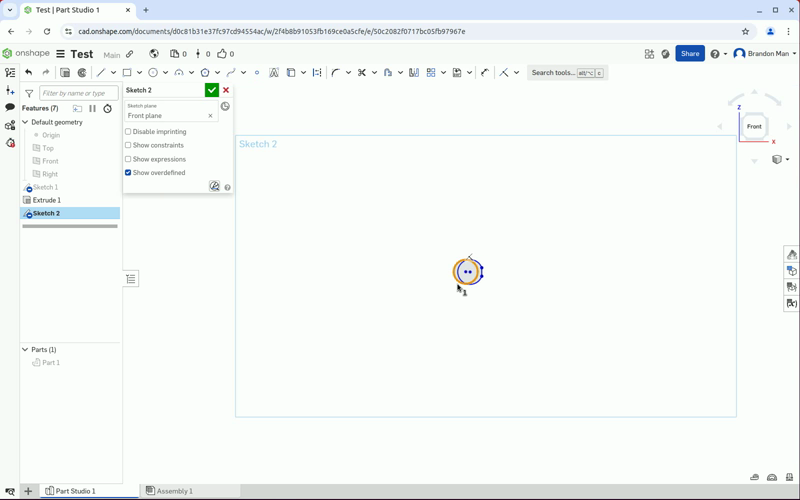
scroll(-6)
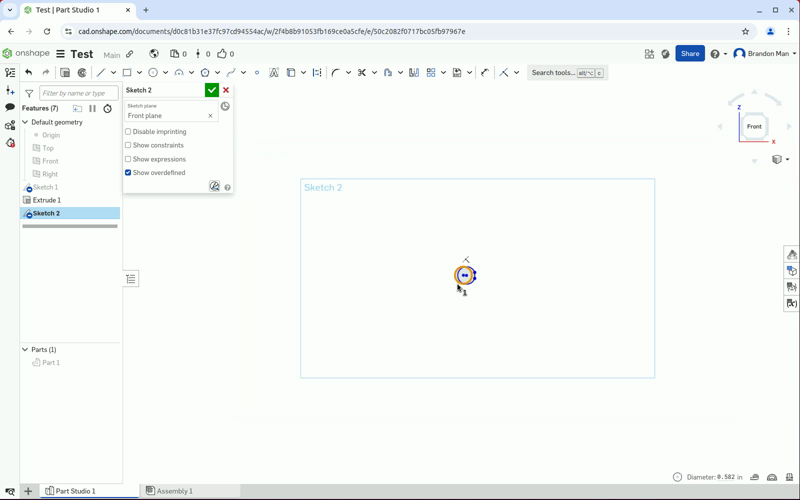
scroll(-6)
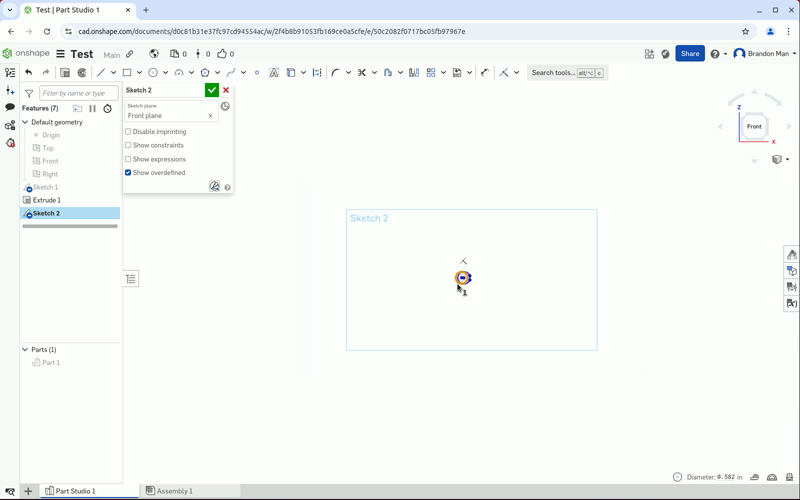
scroll(-6)
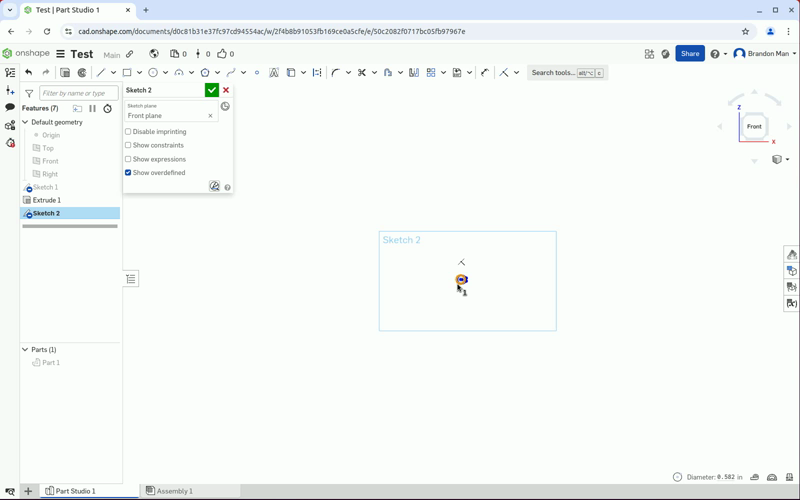
scroll(-6)
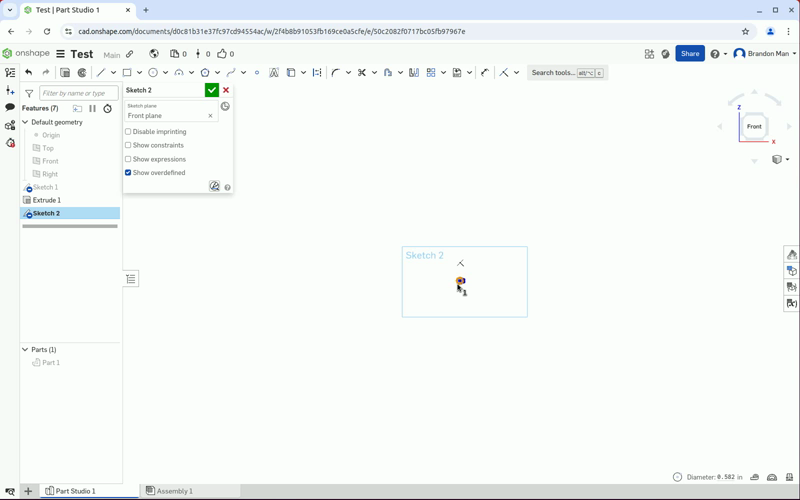
scroll(-6)
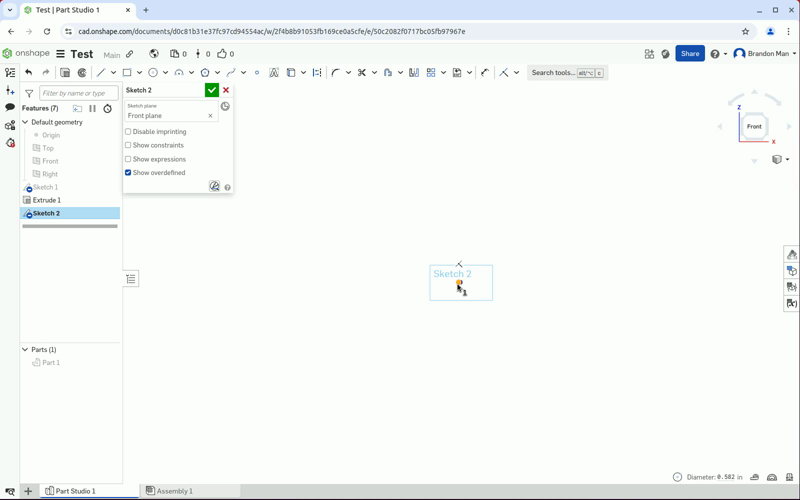
mouse_move(73, 352)
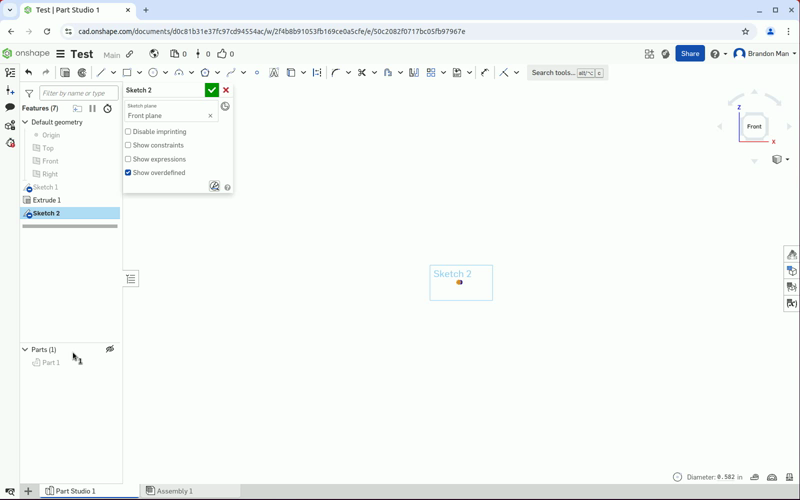
key(shift+y)
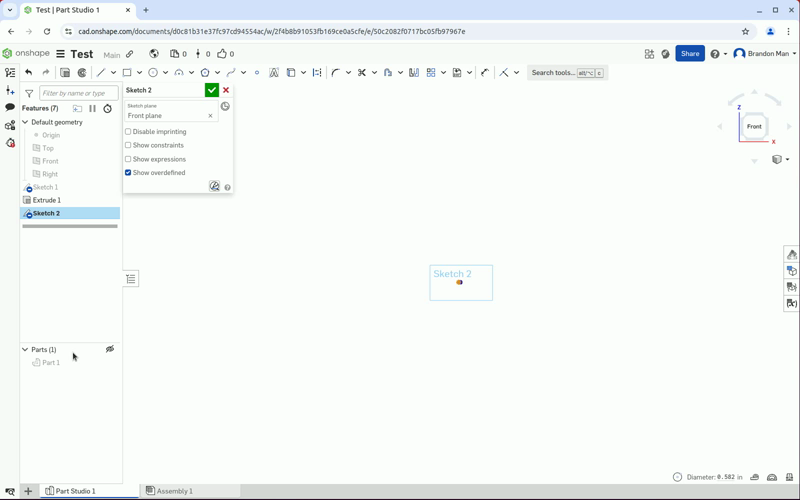
key(shift+e)
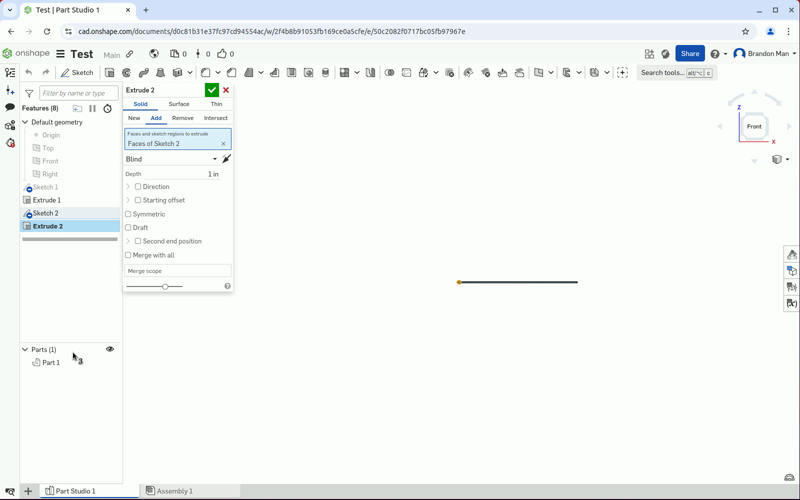
mouse_move(143, 106)
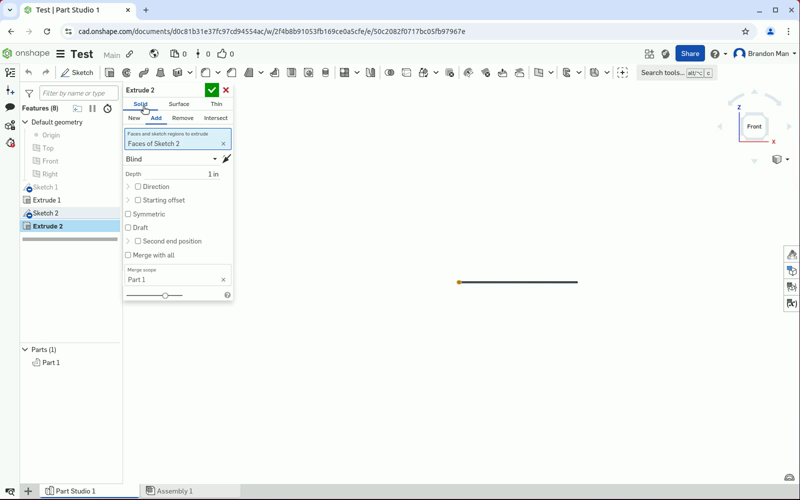
click(143, 106)
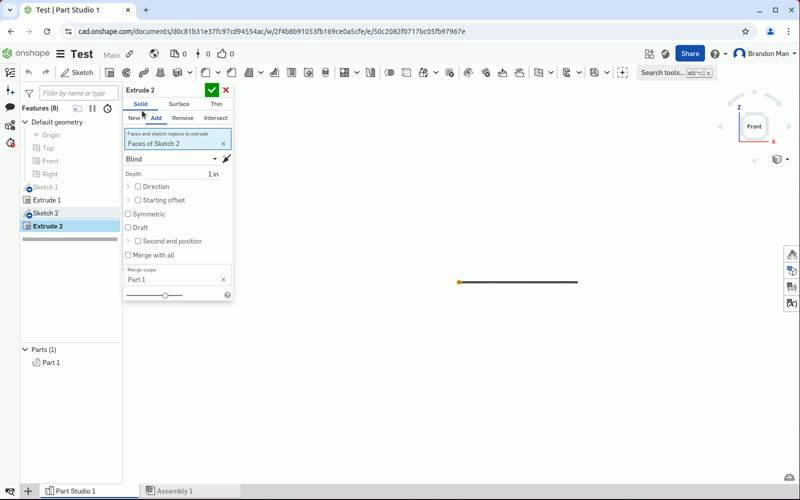
mouse_move(137, 120)
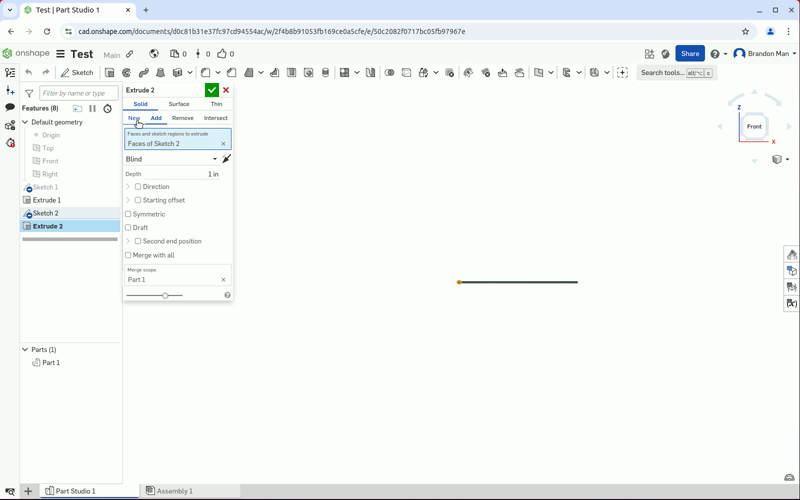
click(137, 120)
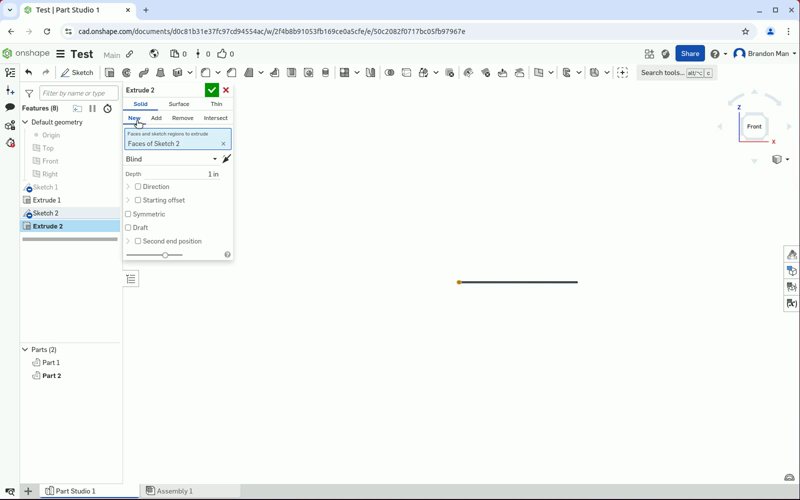
key(tab, 4)
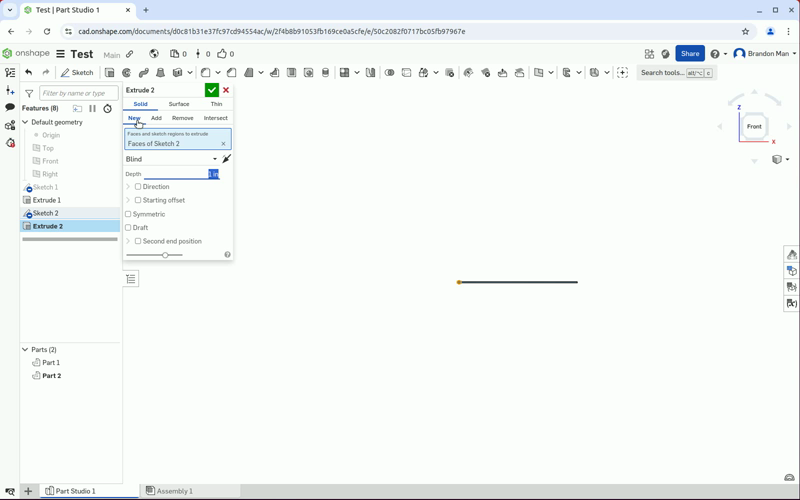
text(0.241)
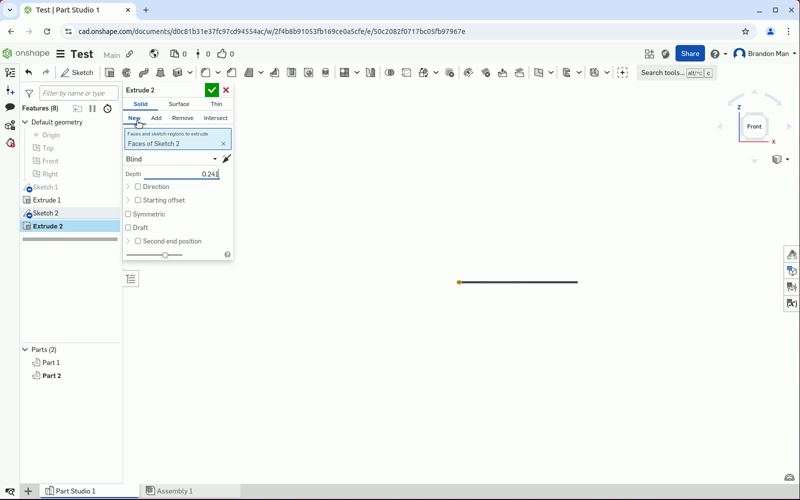
key(enter)
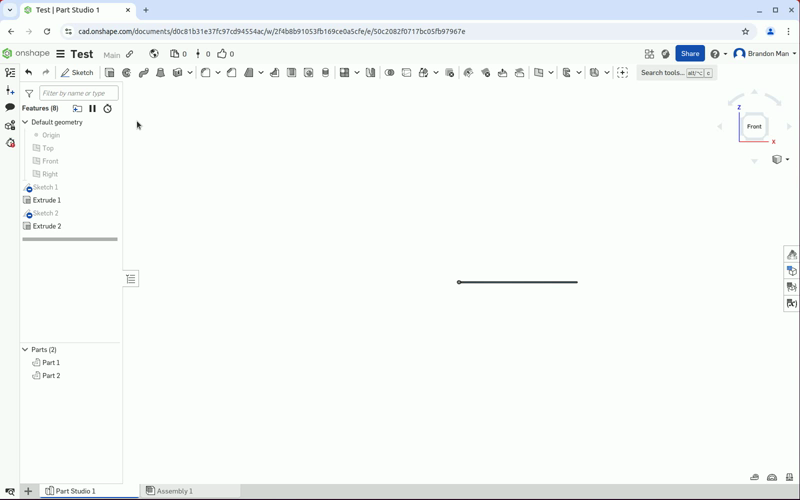
key(shift+h)
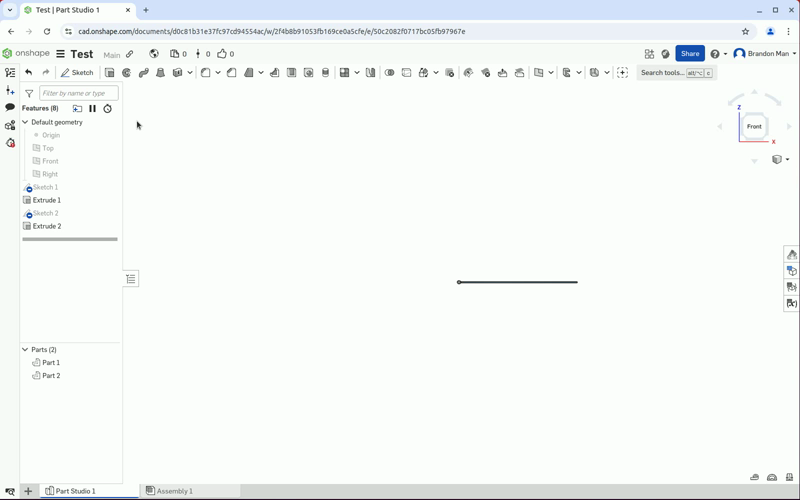
key(shift+h)
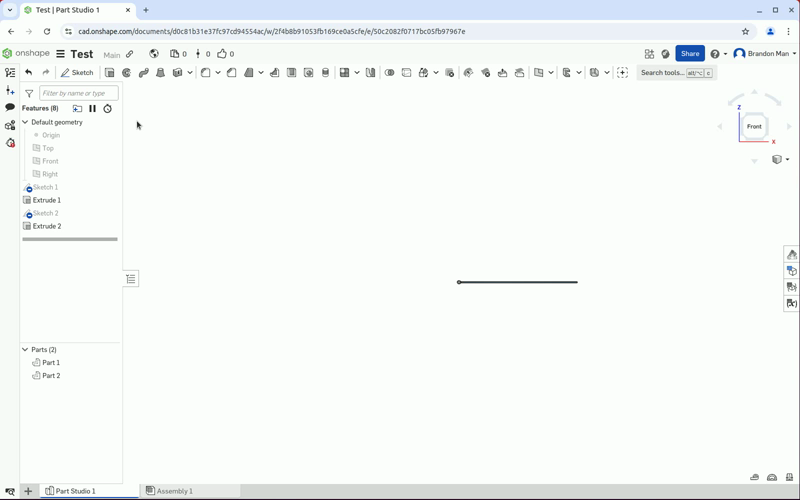
mouse_move(73, 189)
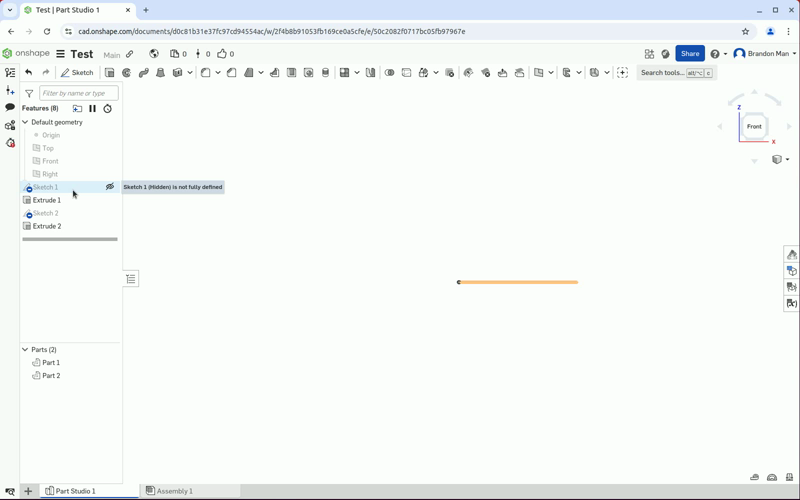
click(73, 189)
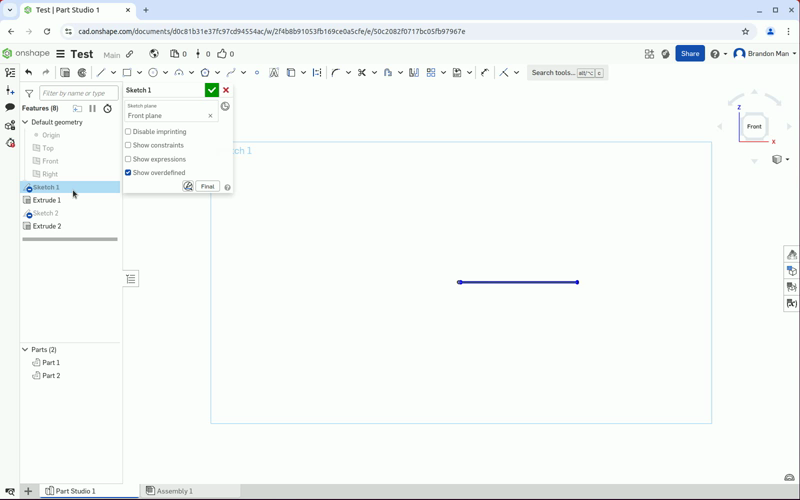
mouse_move(229, 92)
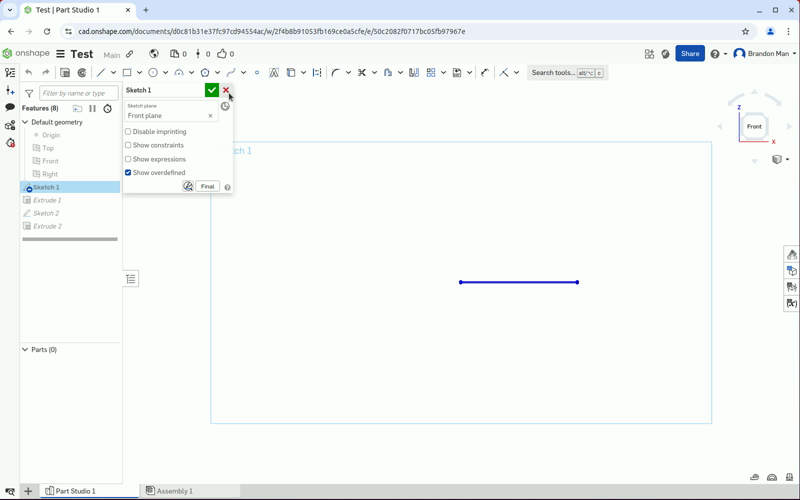
click(229, 92)
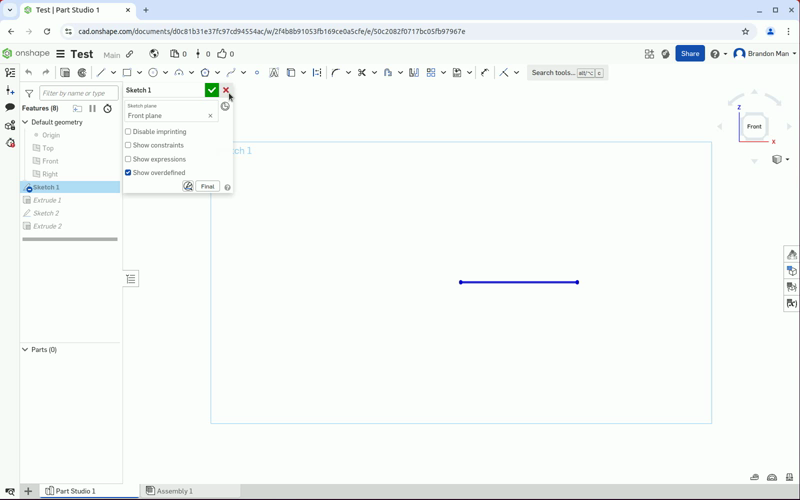
key(shift+s)
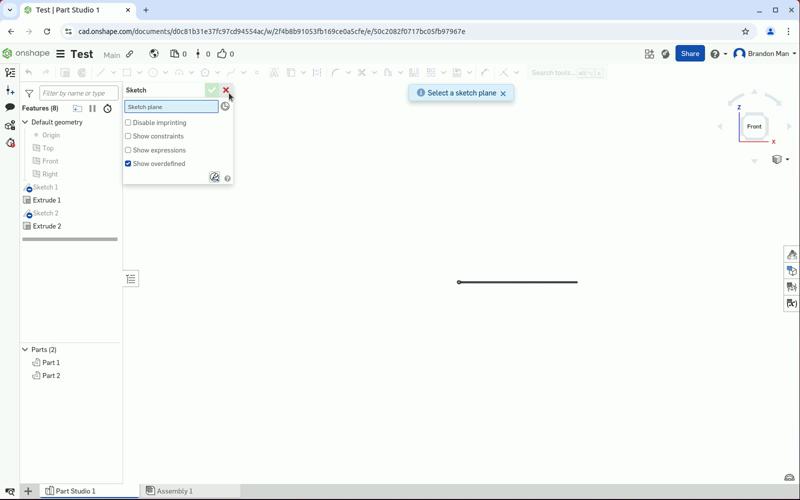
mouse_move(73, 163)
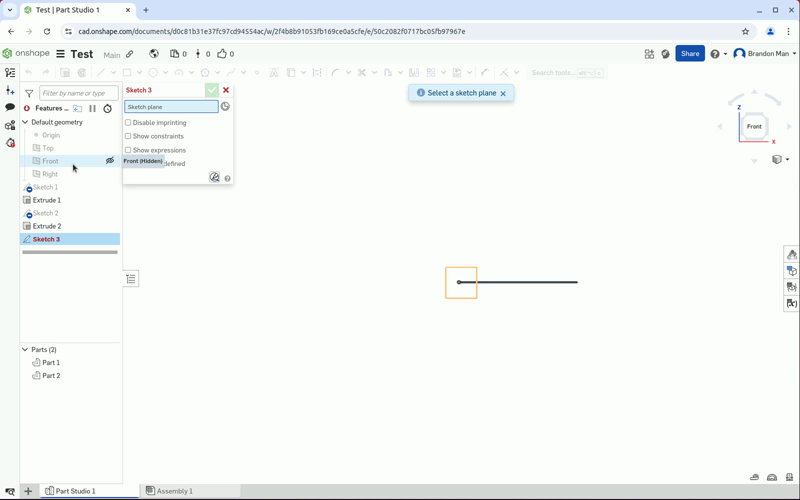
click(73, 163)
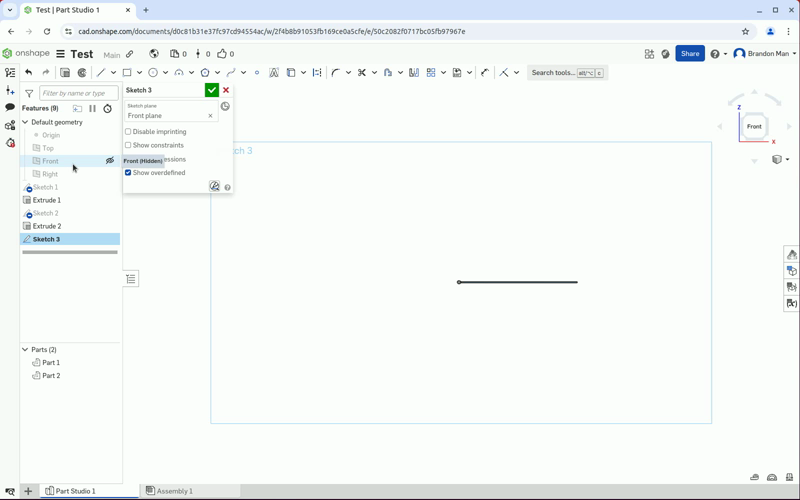
mouse_move(73, 352)
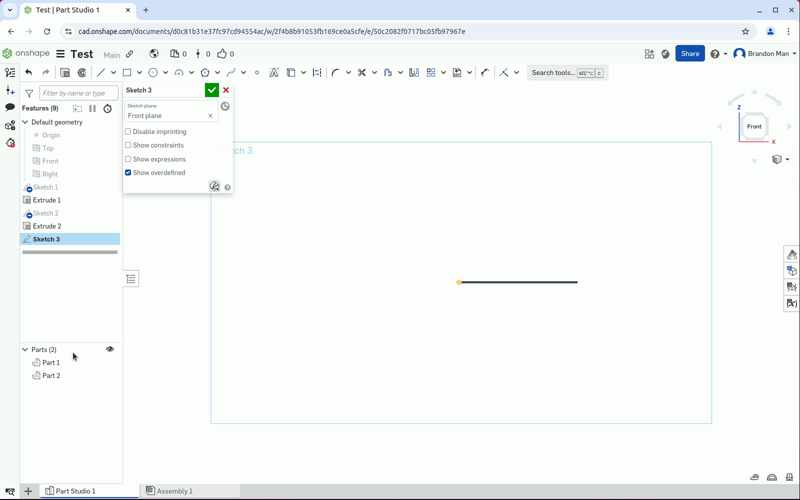
key(y)
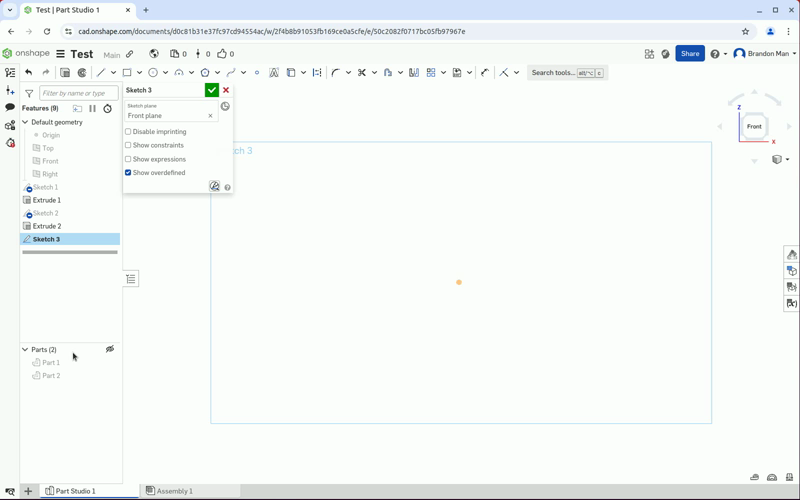
key(a)
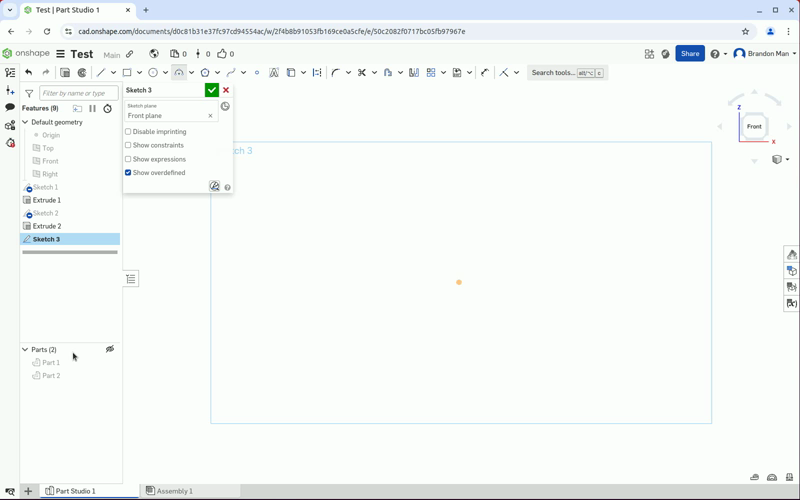
key_down(shift)
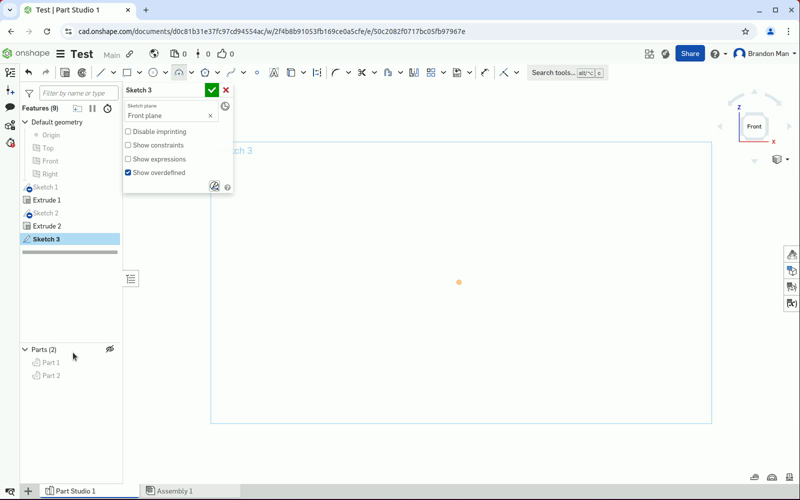
mouse_move(570, 282)
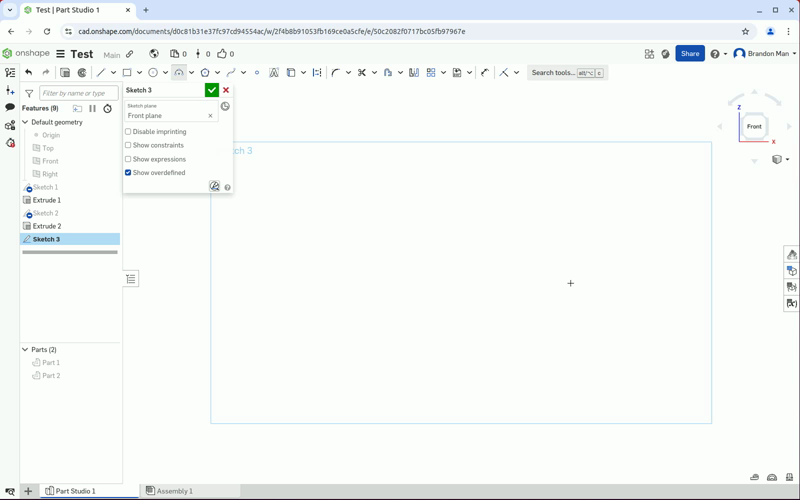
click(570, 282)
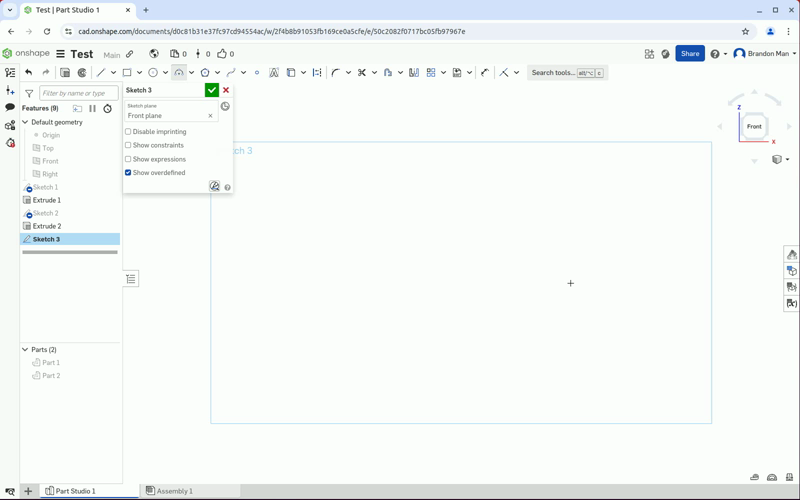
key_up(shift)
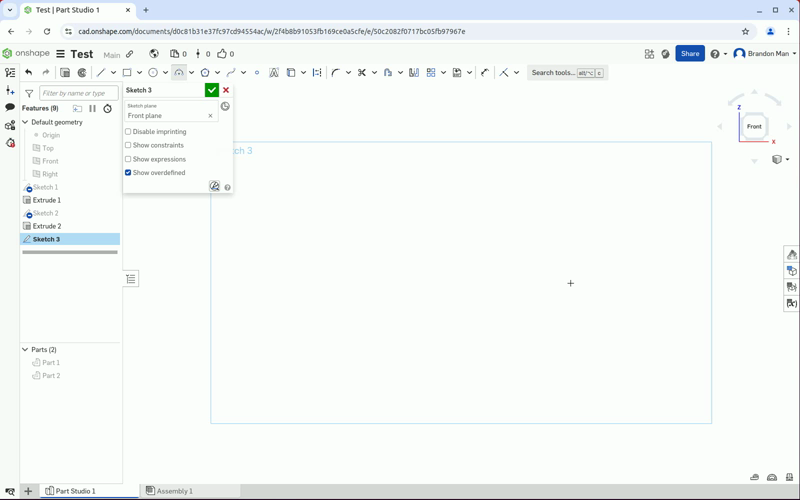
key_down(shift)
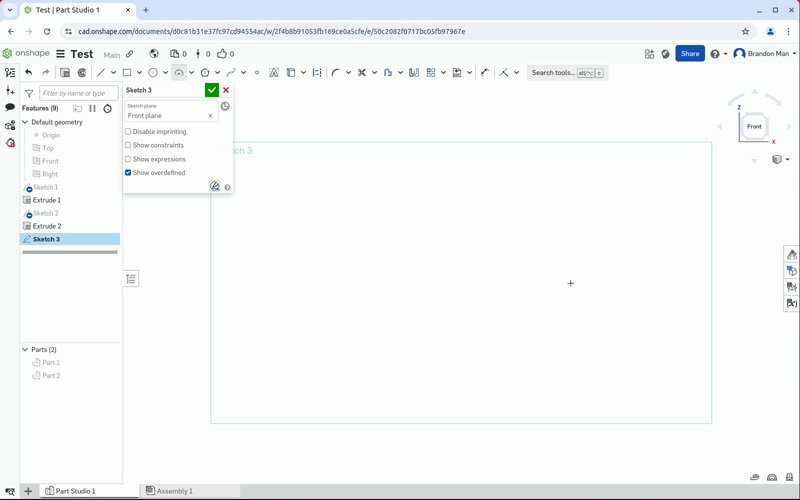
mouse_move(570, 281)
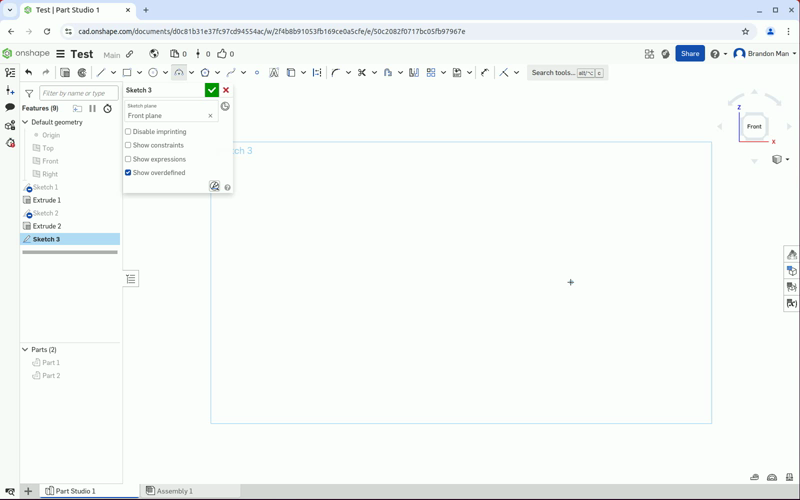
scroll(6)
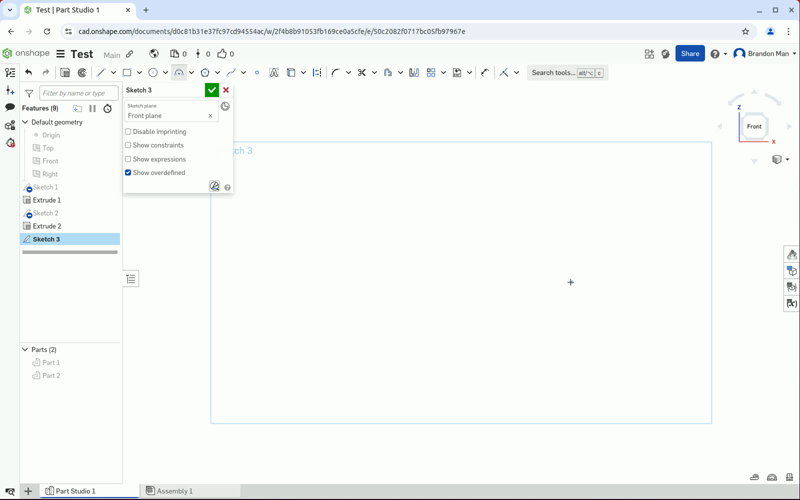
scroll(6)
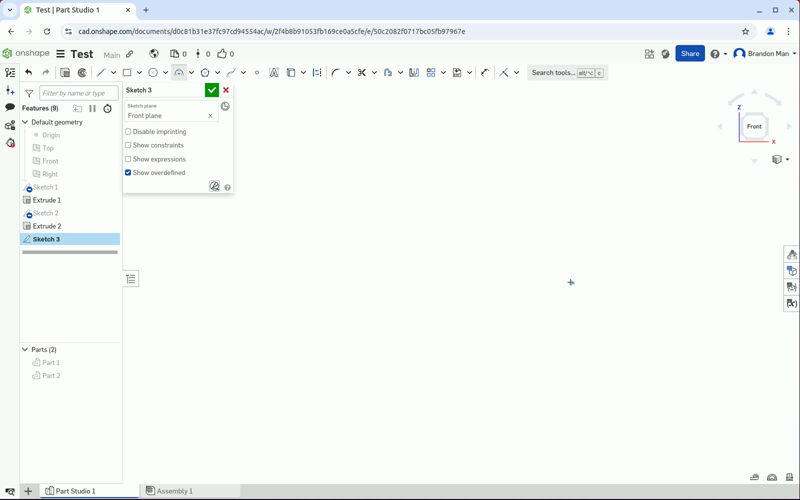
scroll(6)
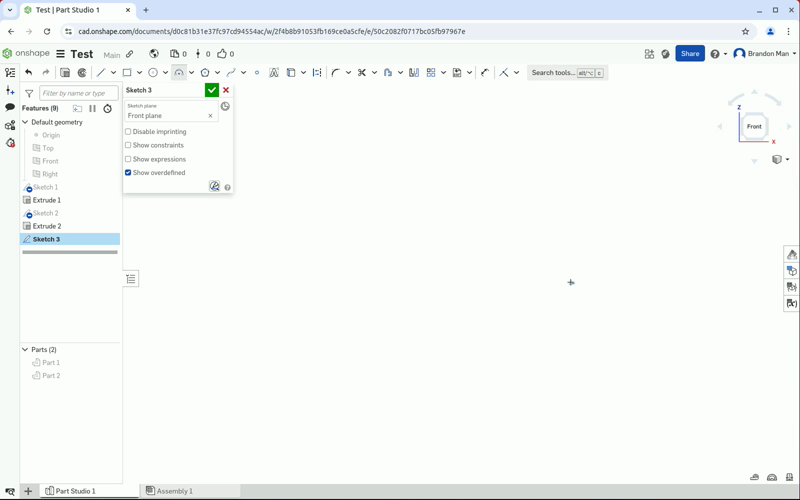
scroll(6)
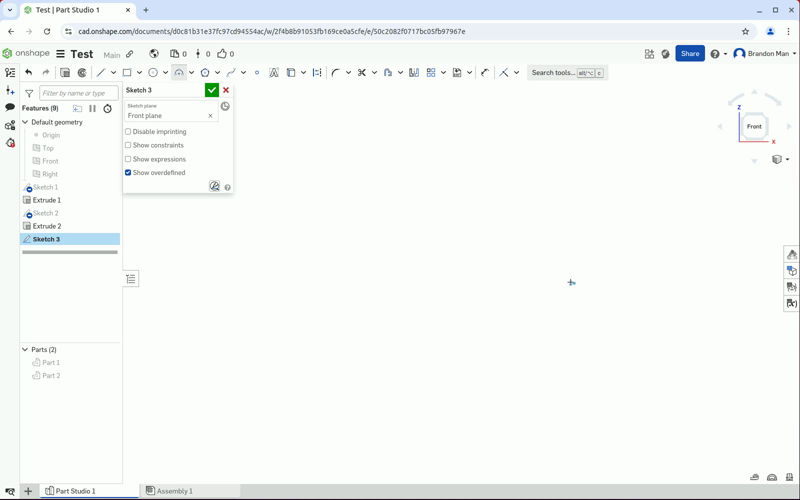
scroll(6)
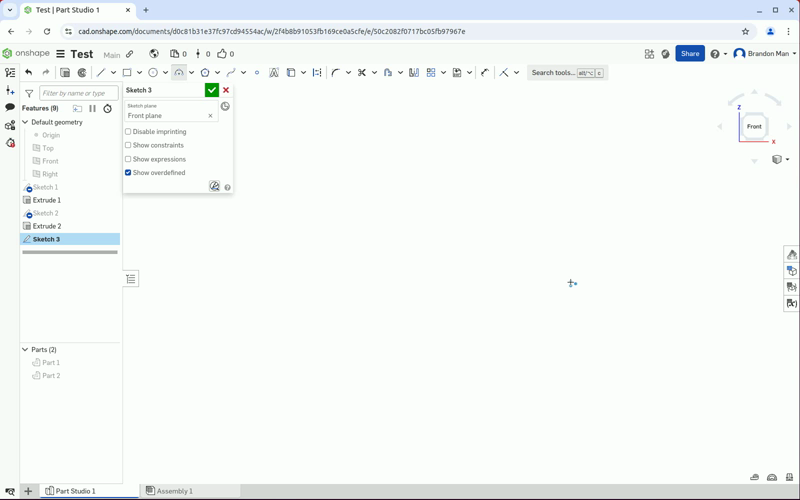
scroll(6)
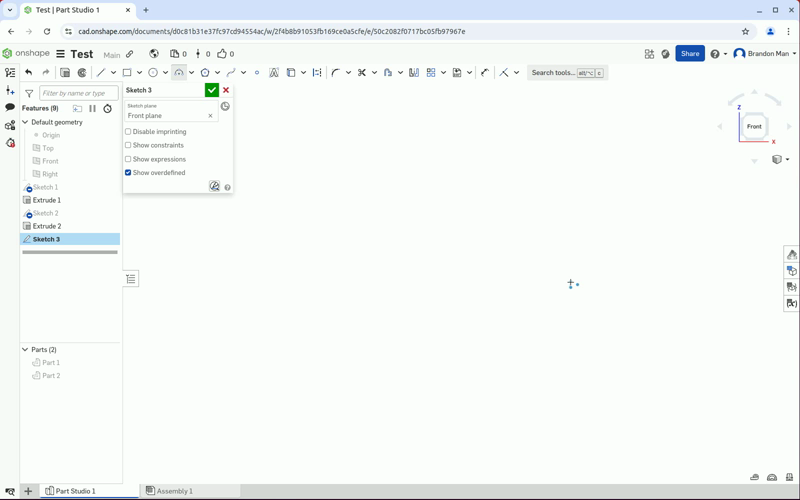
scroll(6)
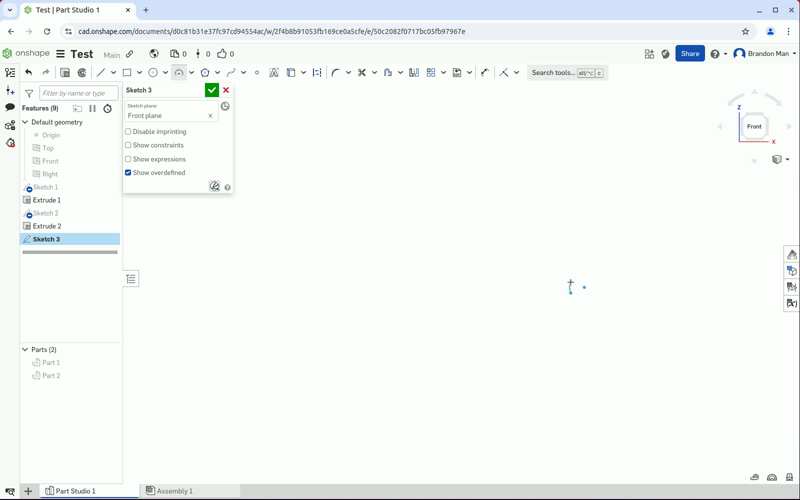
click(570, 281)
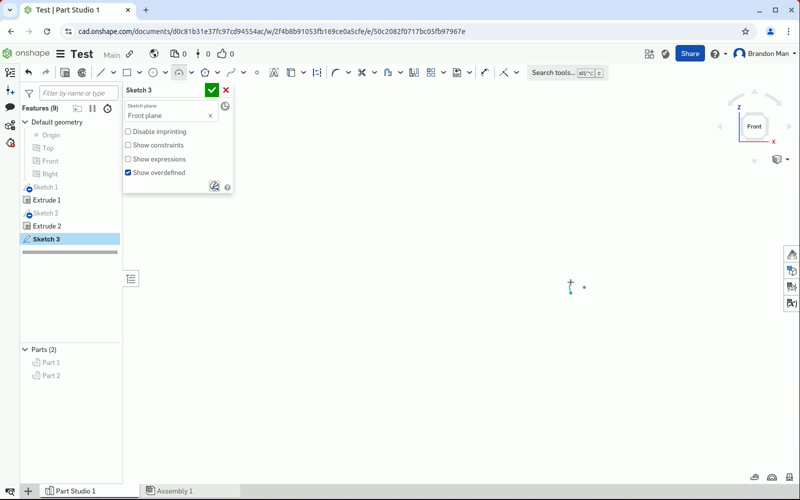
scroll(-6)
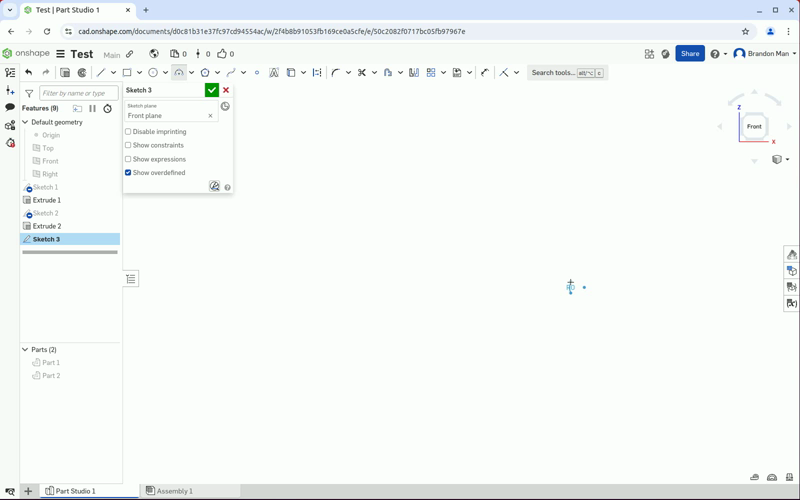
scroll(-6)
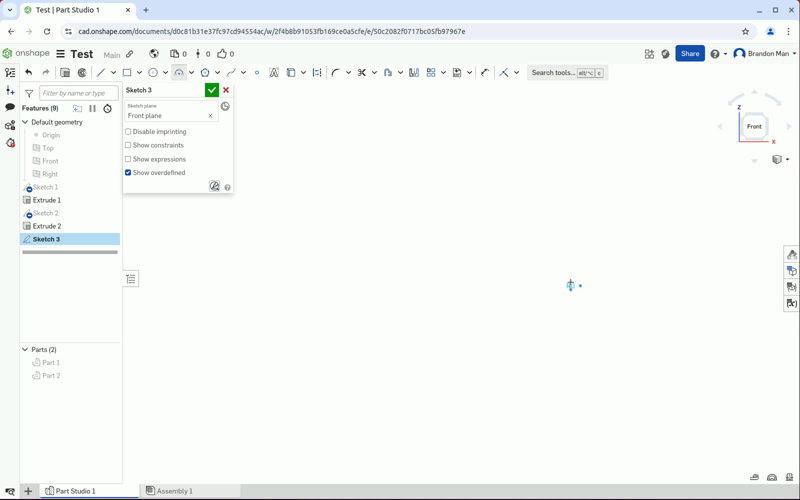
scroll(-6)
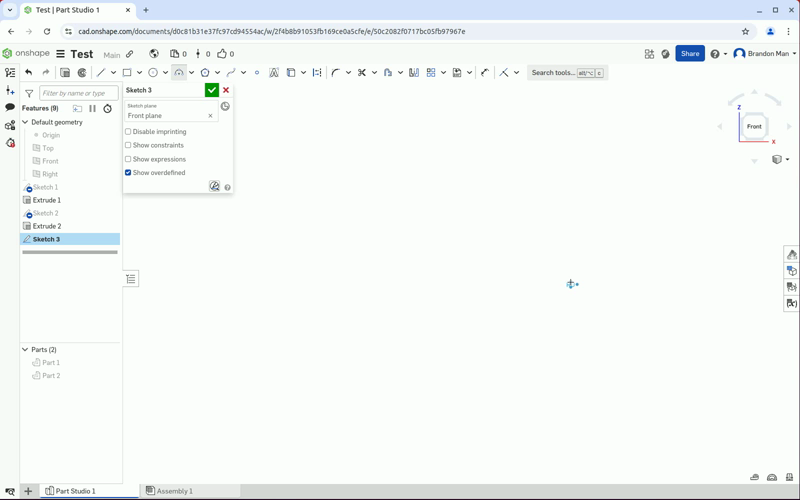
scroll(-6)
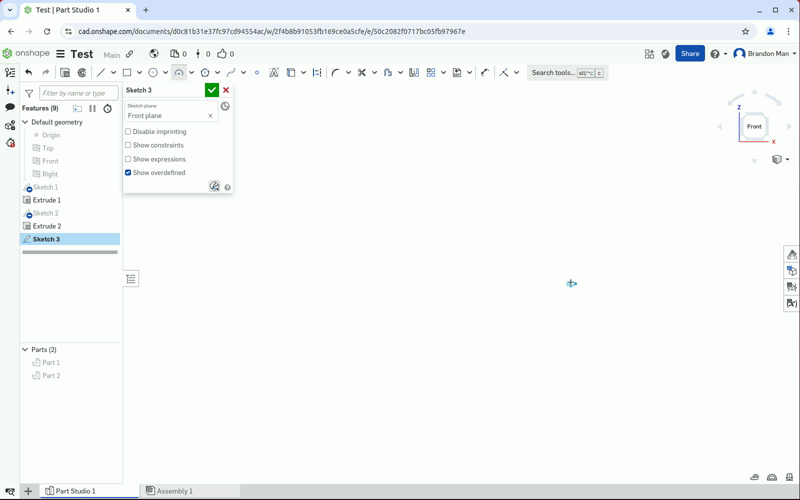
scroll(-6)
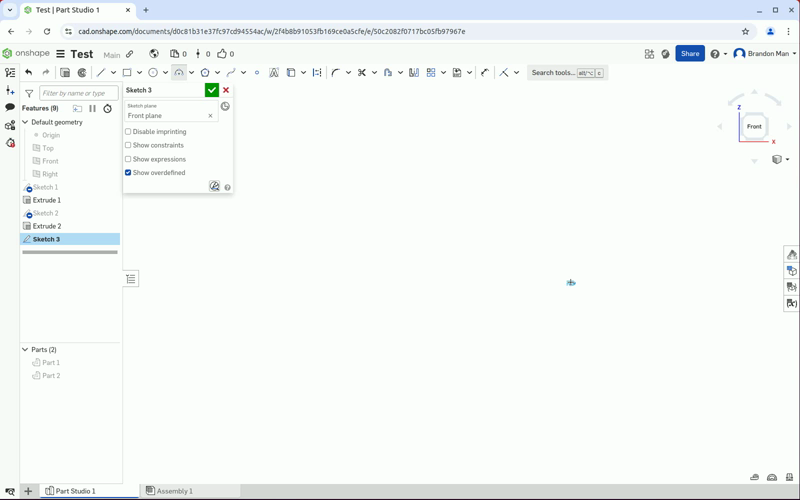
scroll(-6)
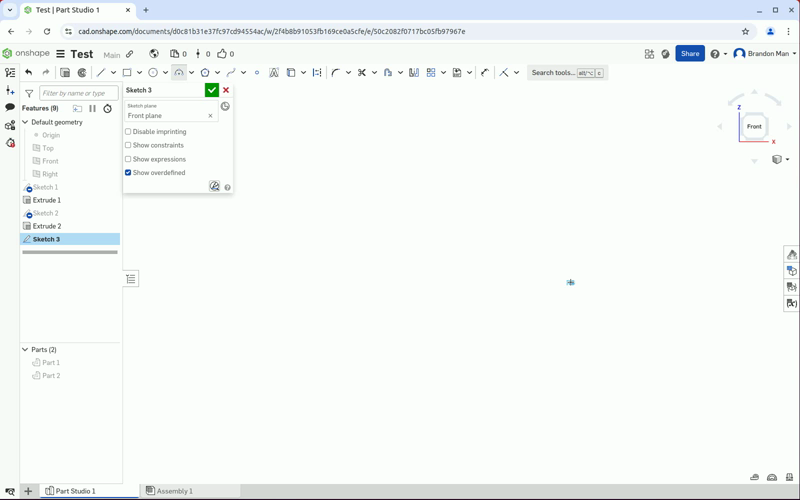
scroll(-6)
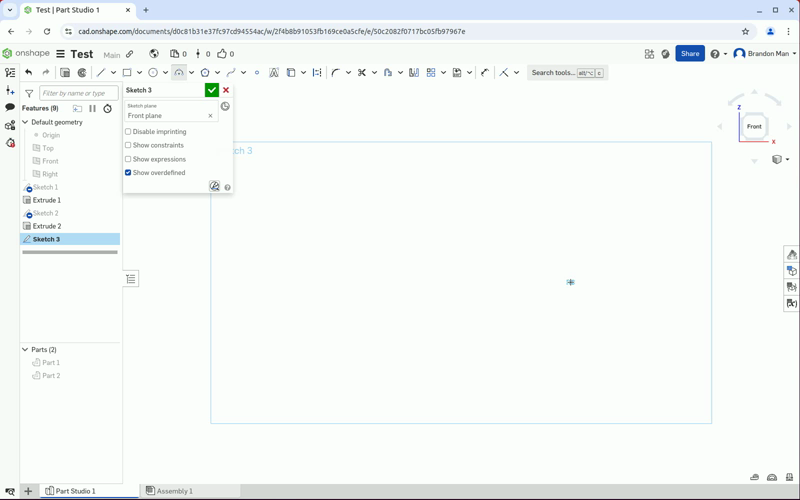
mouse_move(574, 282)
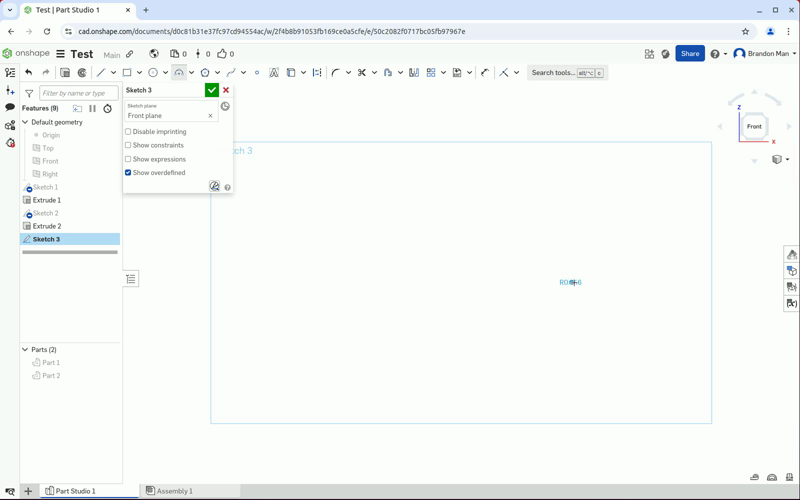
scroll(6)
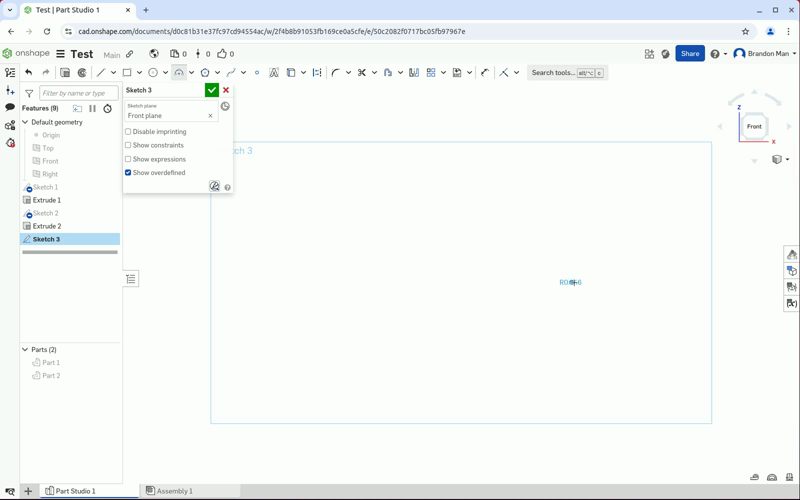
scroll(6)
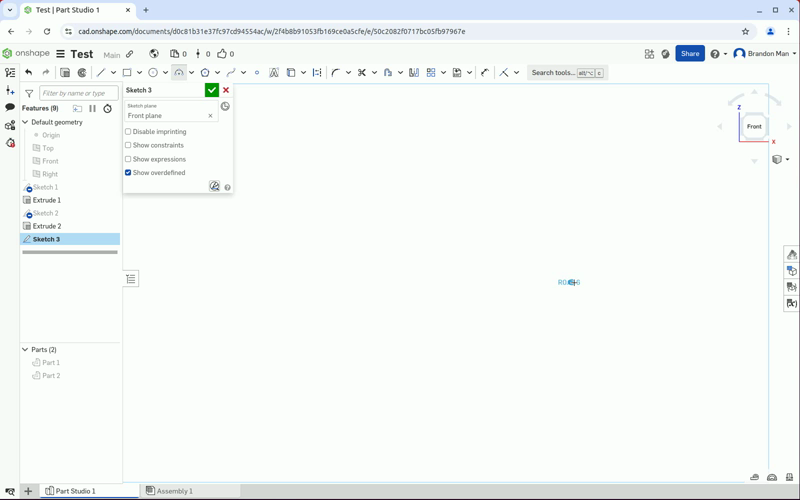
scroll(6)
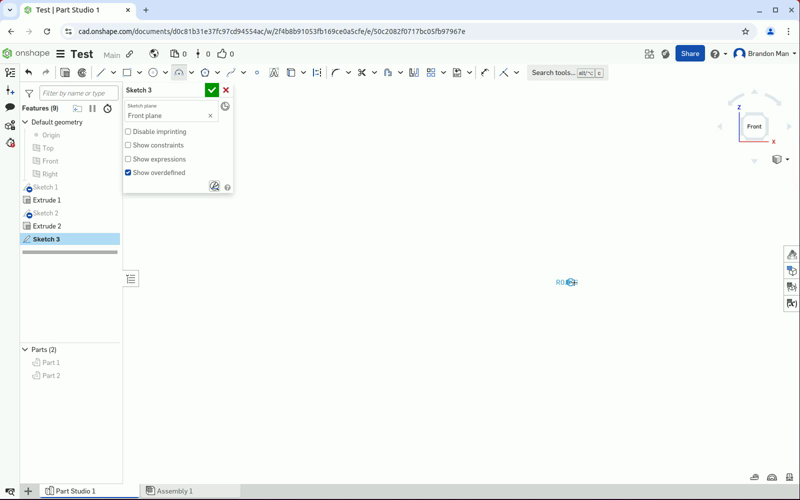
scroll(6)
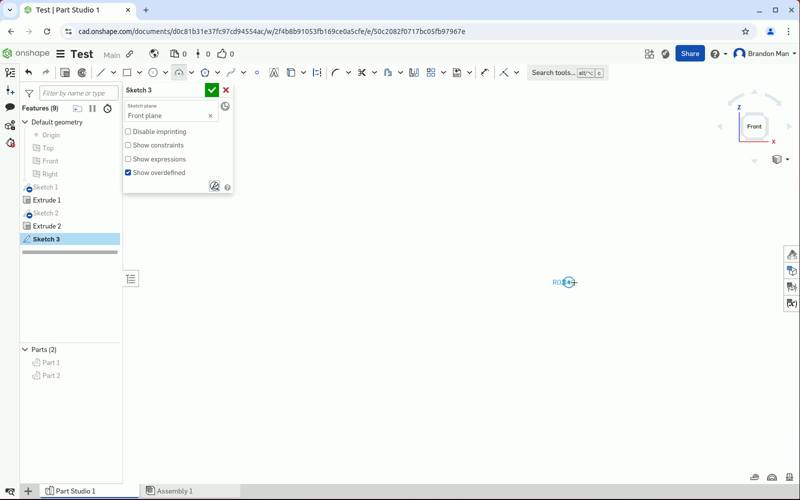
scroll(6)
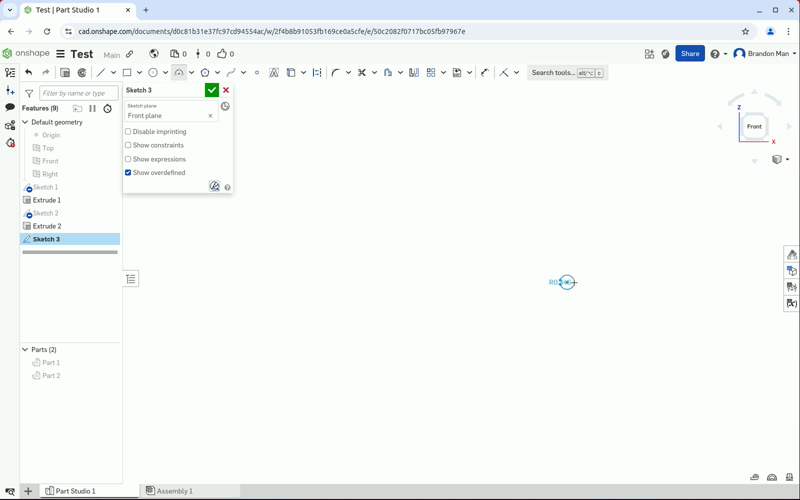
scroll(6)
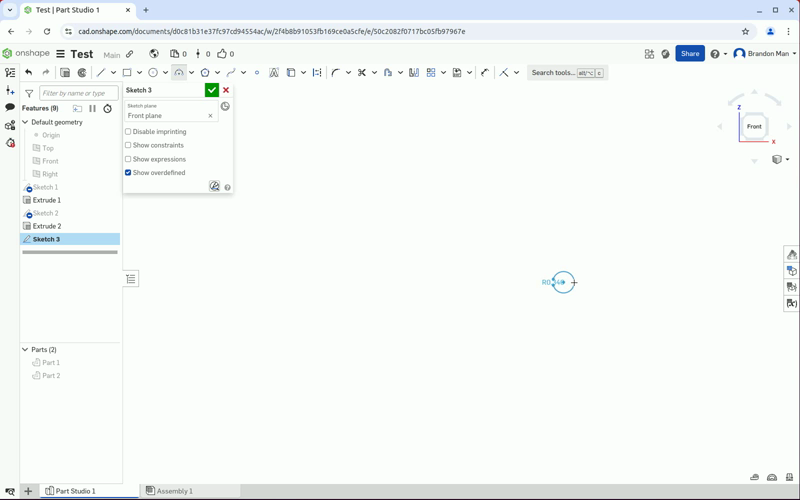
scroll(6)
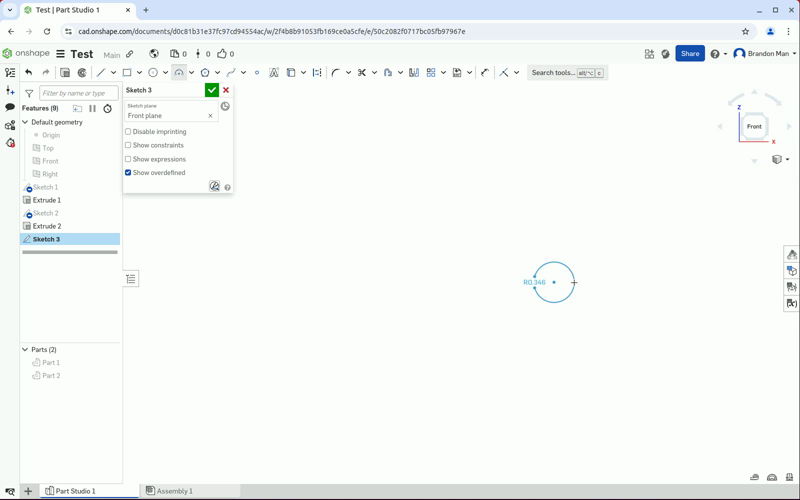
click(574, 282)
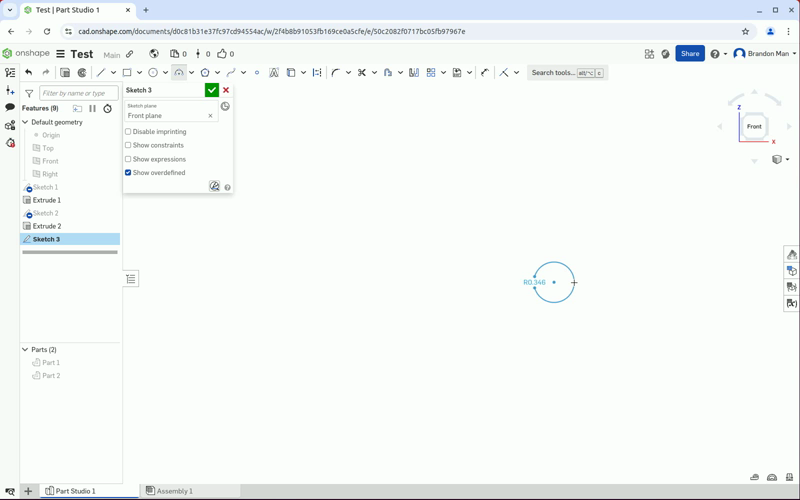
scroll(-6)
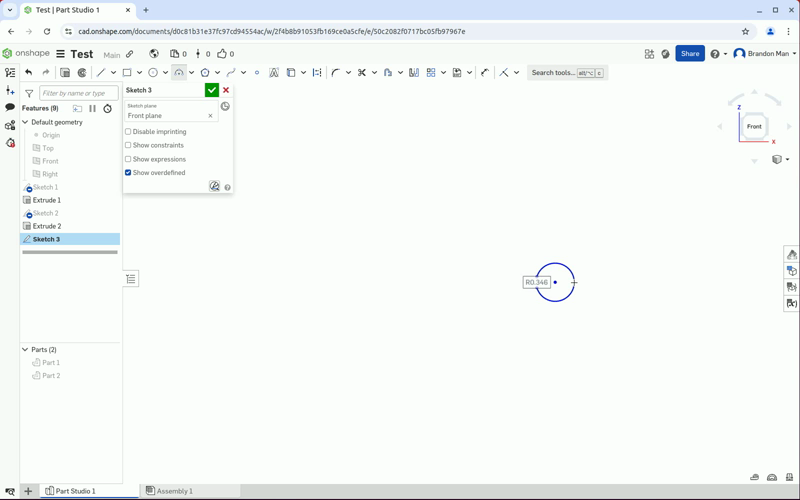
scroll(-6)
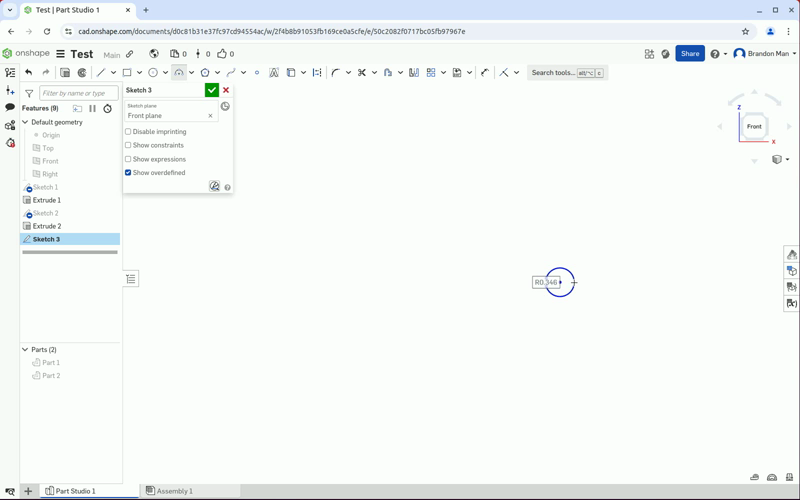
scroll(-6)
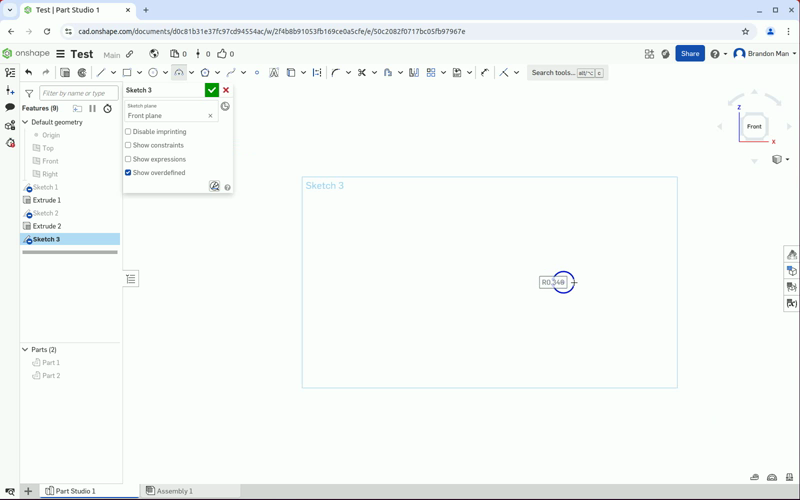
scroll(-6)
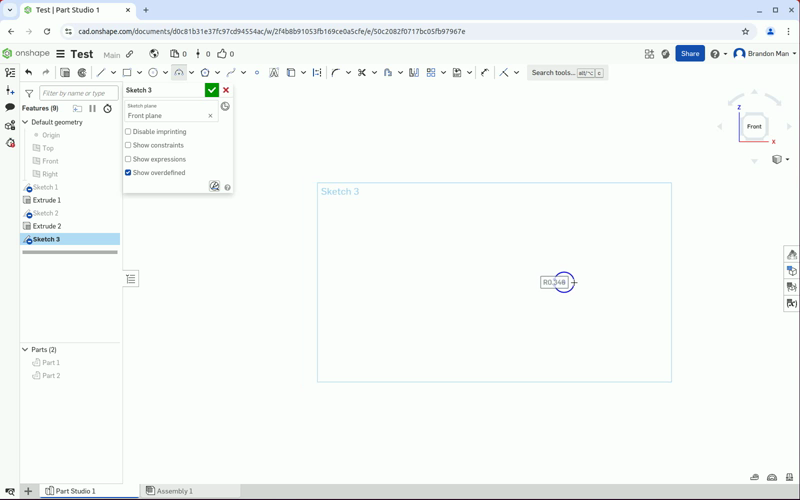
scroll(-6)
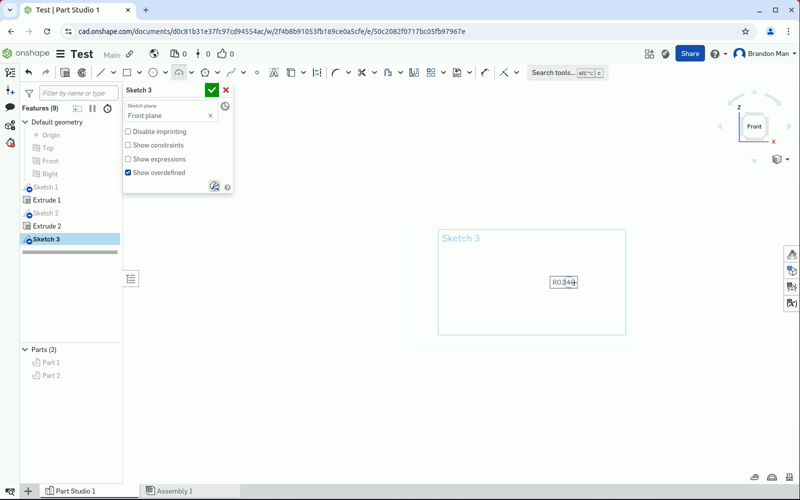
scroll(-6)
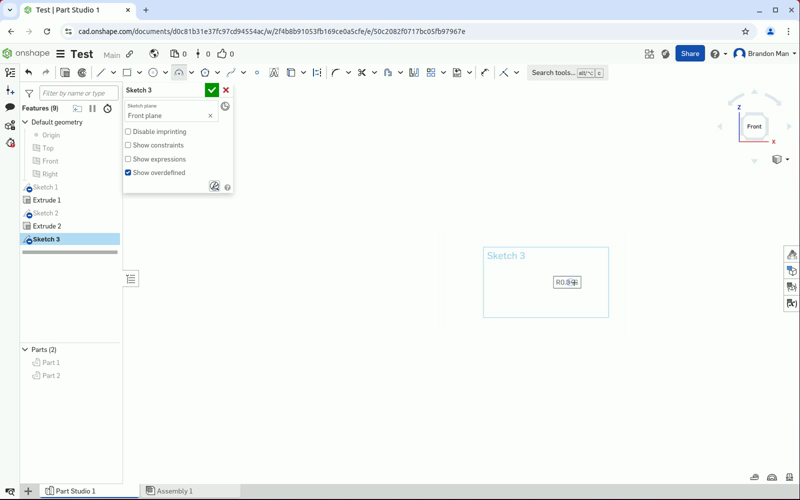
scroll(-6)
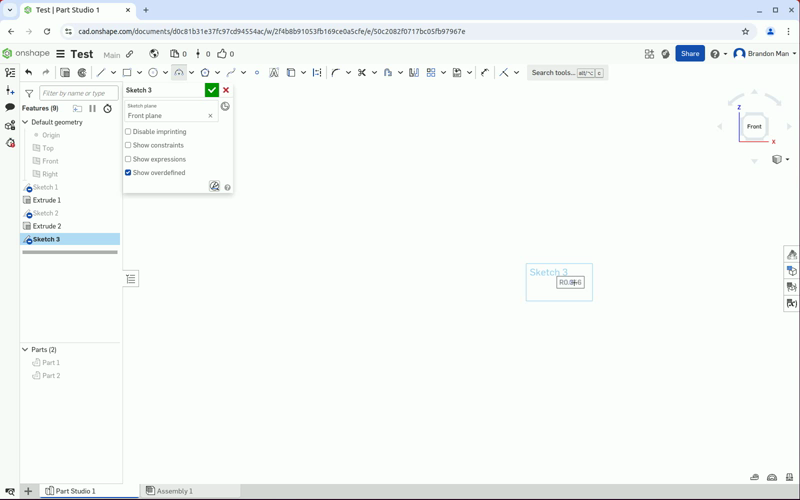
key_up(shift)
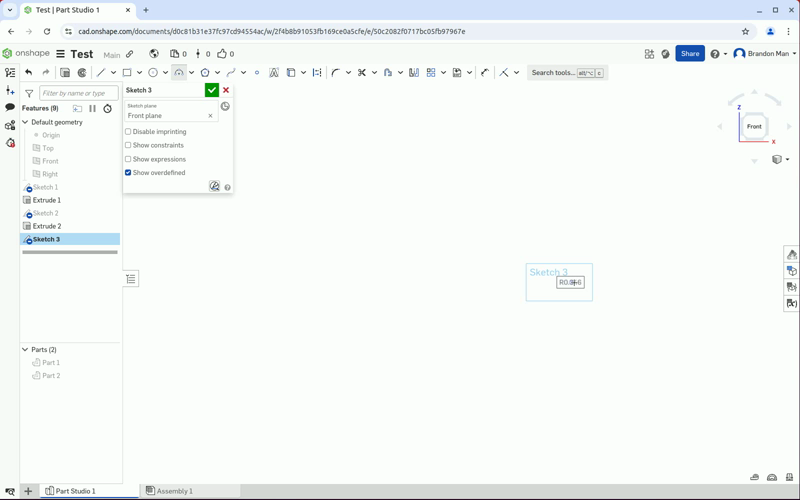
key(esc)
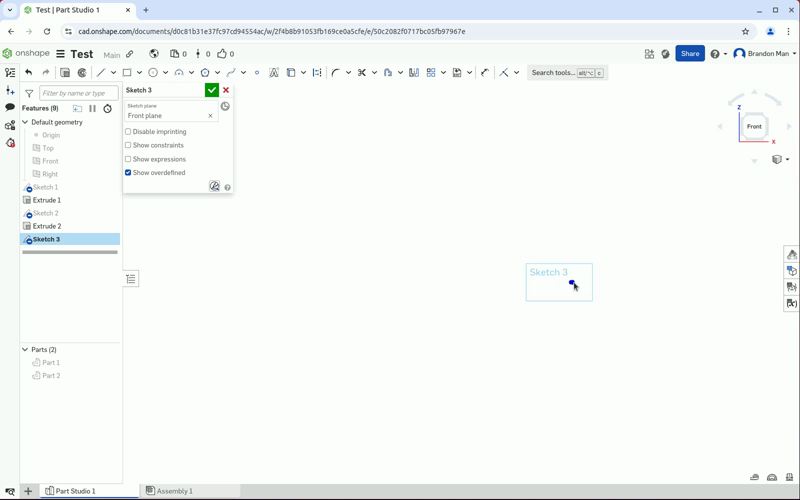
key(l)
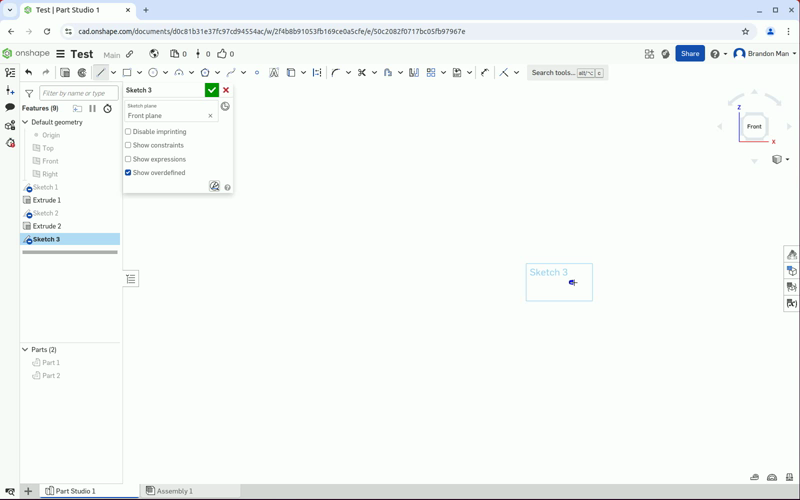
mouse_move(570, 281)
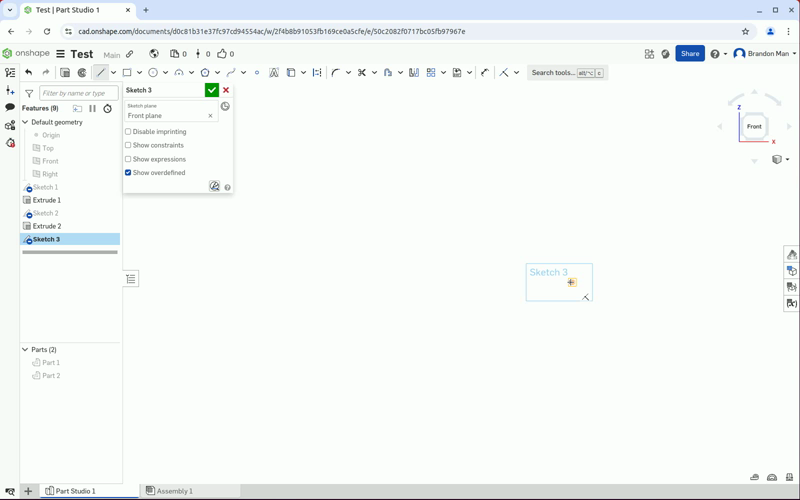
scroll(6)
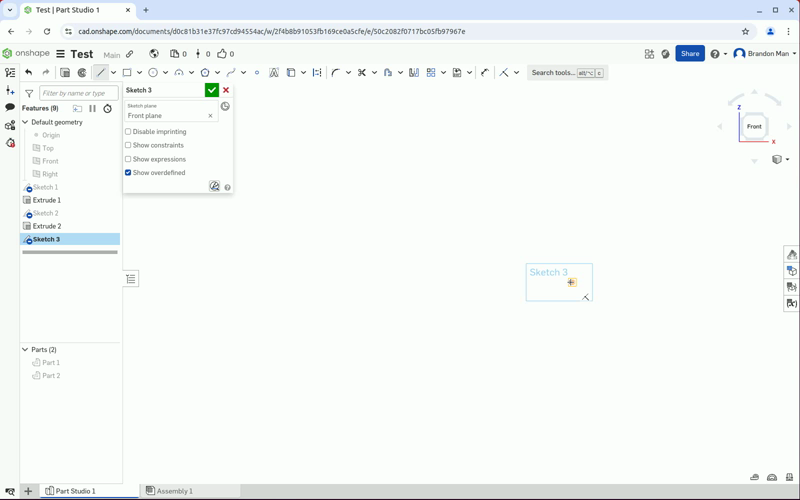
scroll(6)
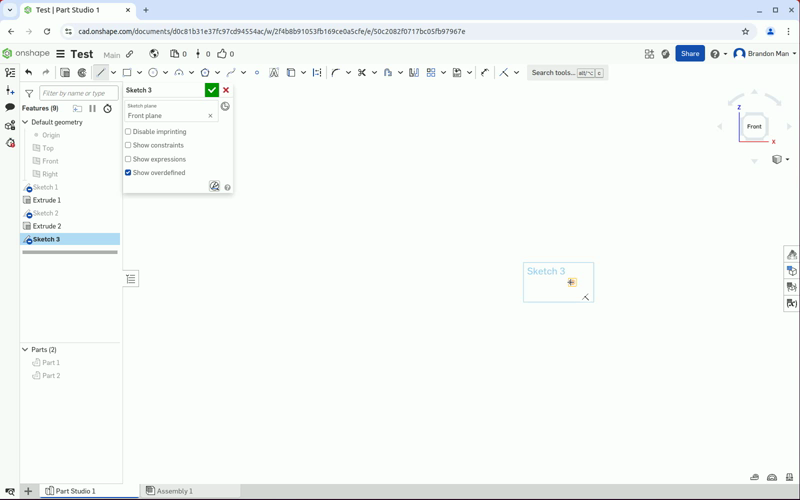
scroll(6)
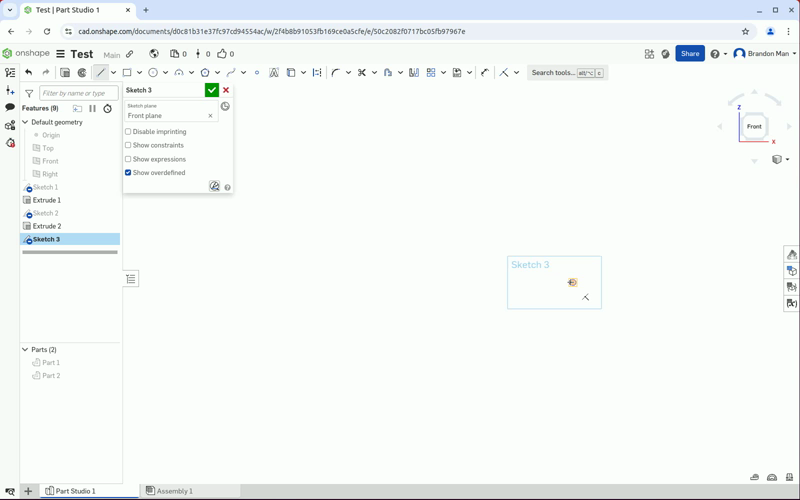
scroll(6)
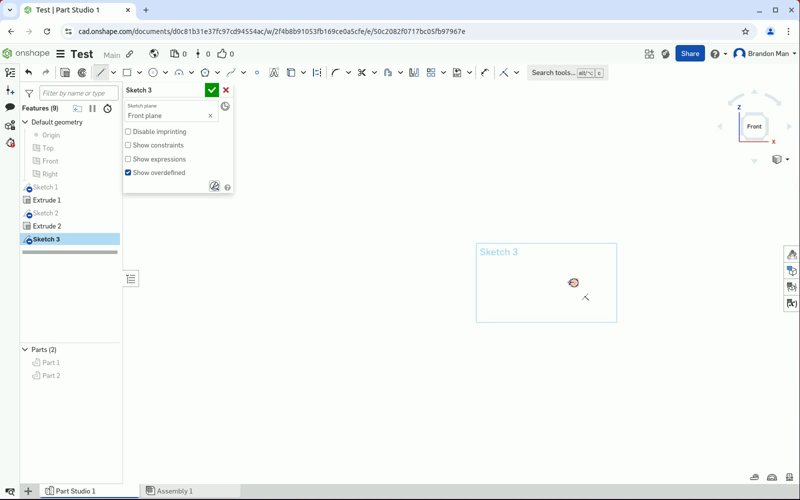
scroll(6)
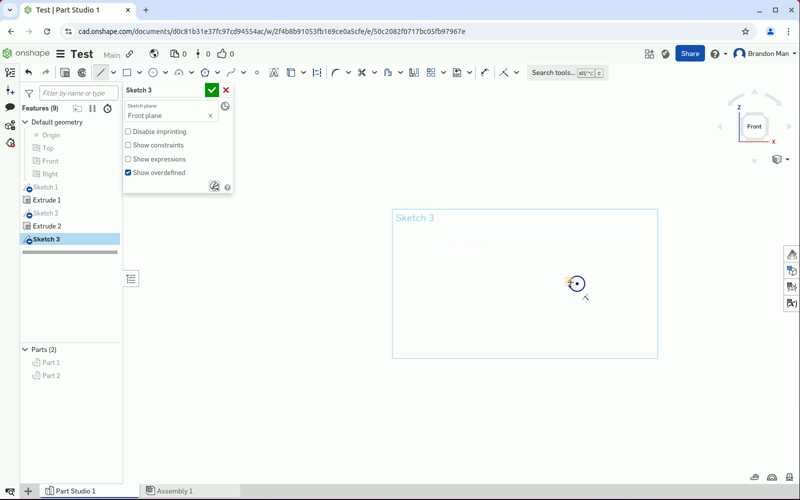
scroll(6)
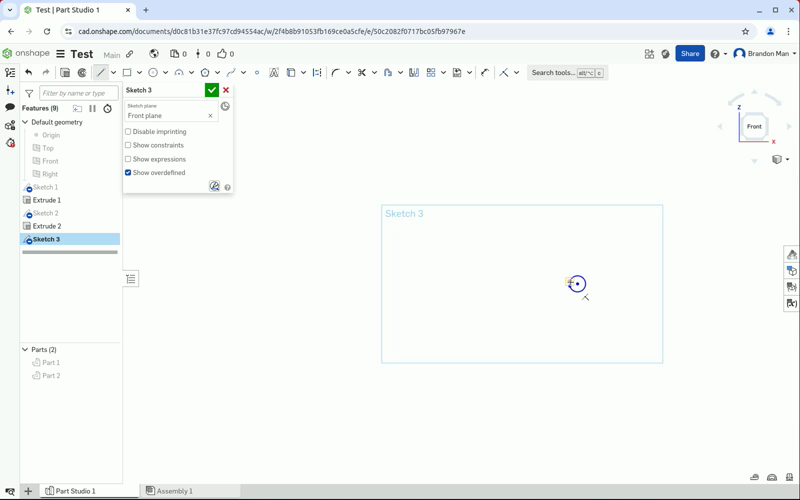
scroll(6)
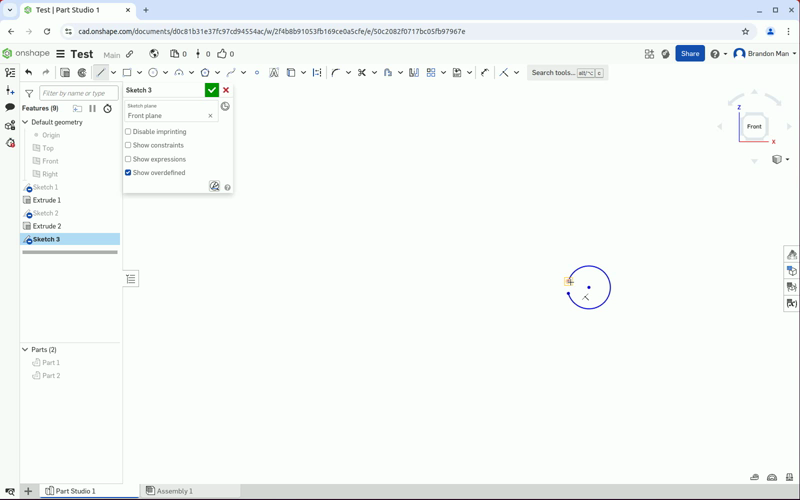
click(570, 281)
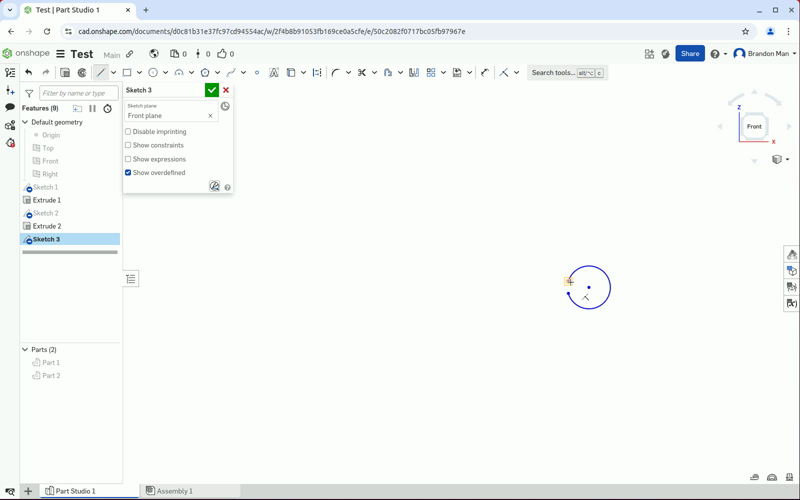
scroll(-6)
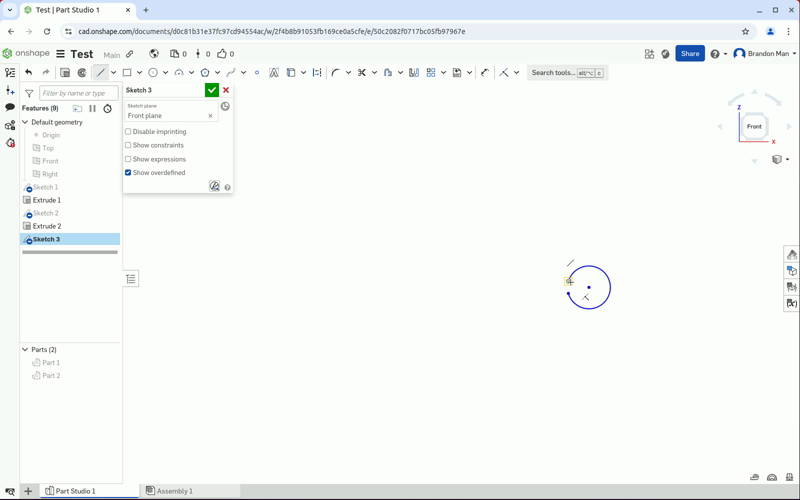
scroll(-6)
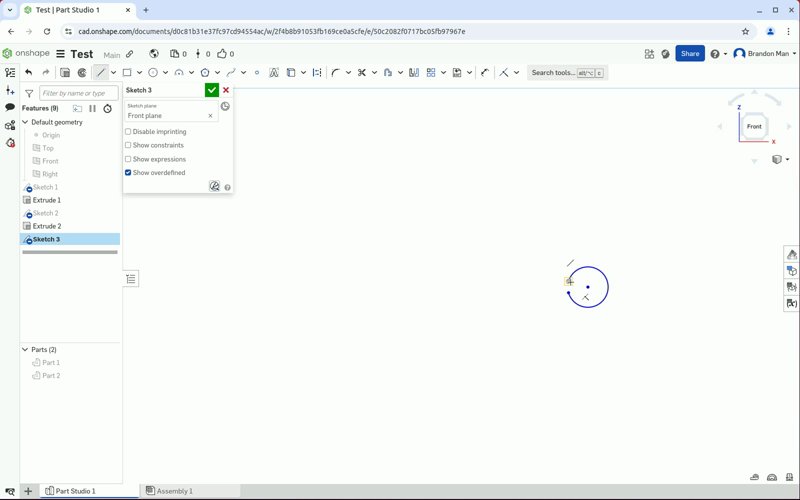
scroll(-6)
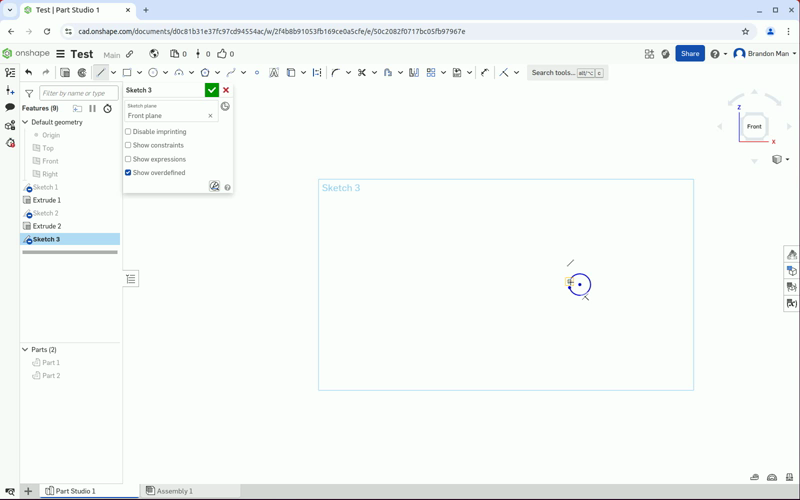
scroll(-6)
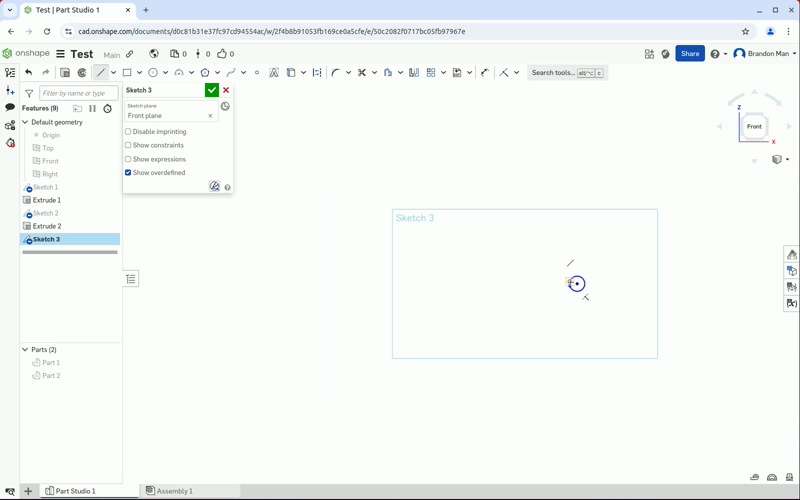
scroll(-6)
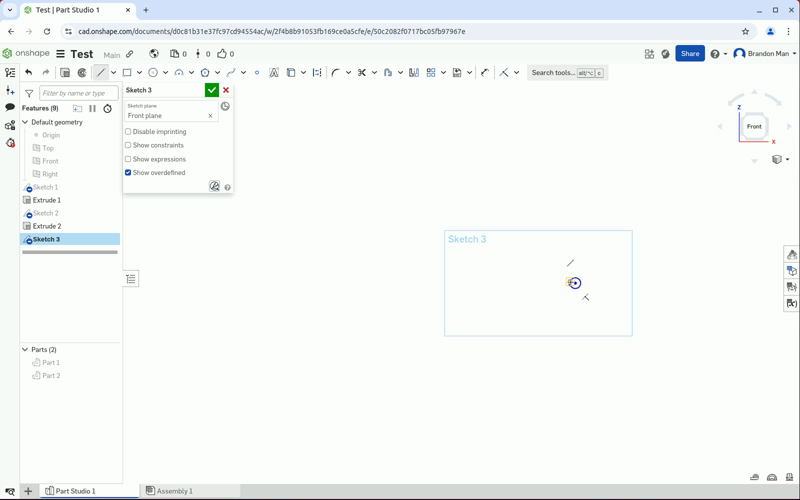
scroll(-6)
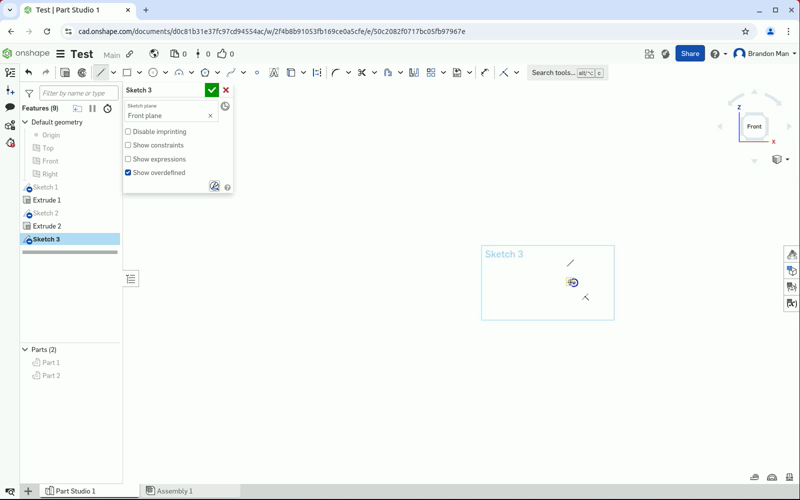
scroll(-6)
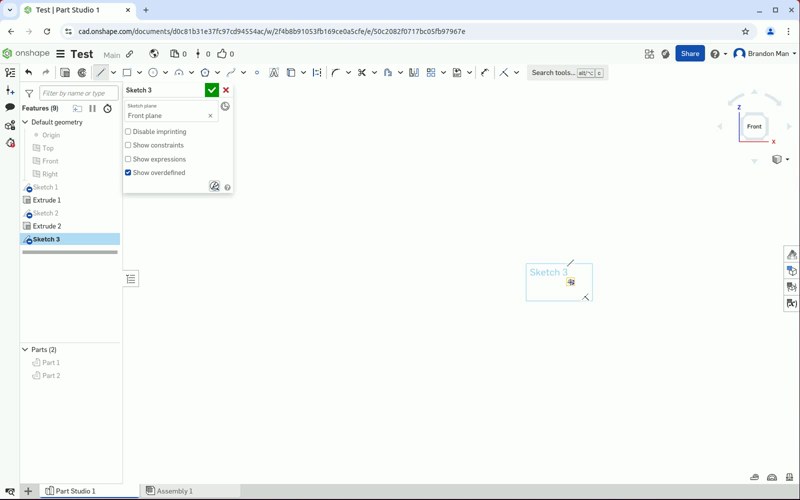
mouse_move(589, 281)
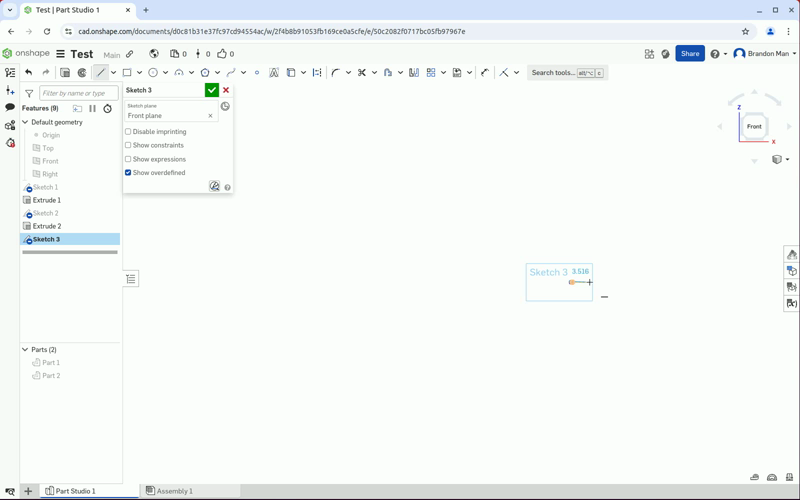
key_down(shift)
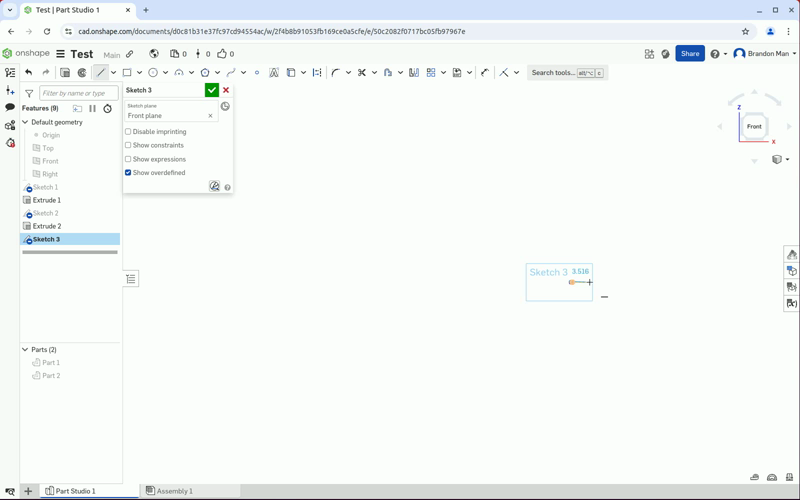
mouse_move(570, 282)
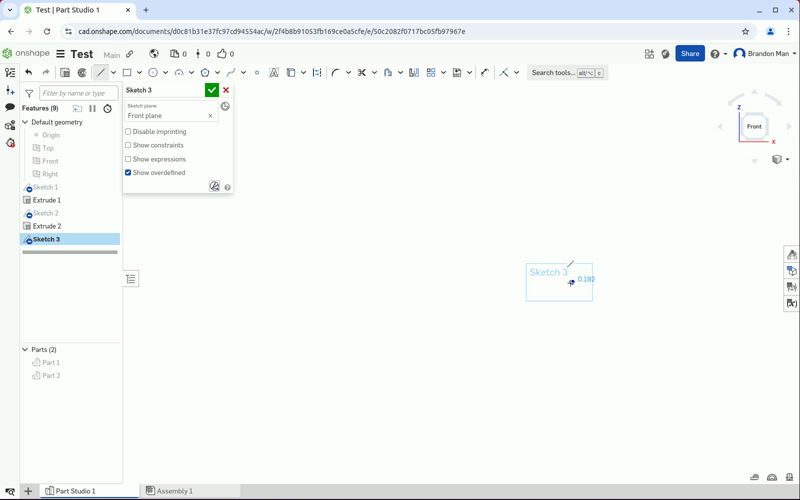
scroll(6)
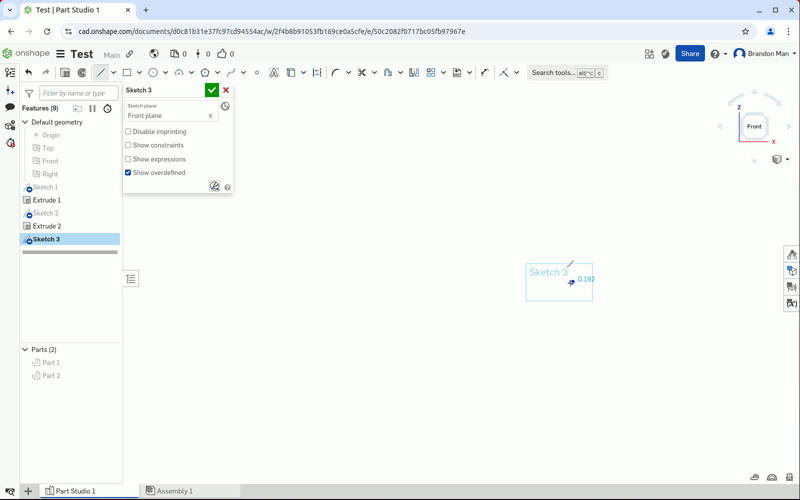
scroll(6)
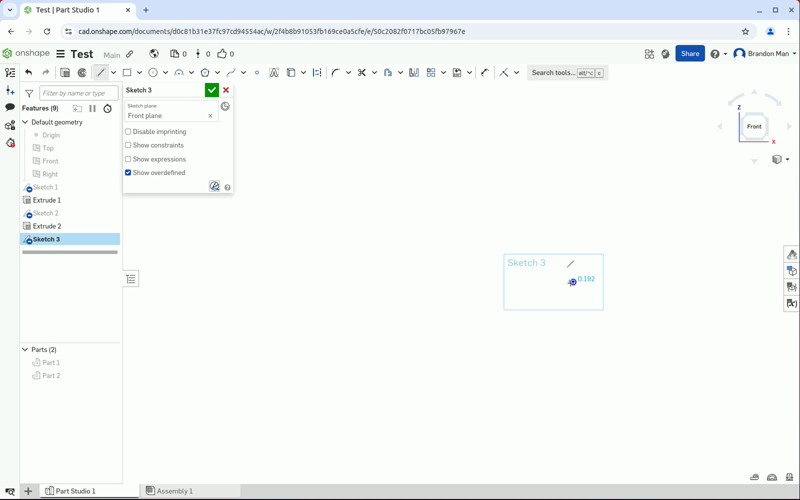
scroll(6)
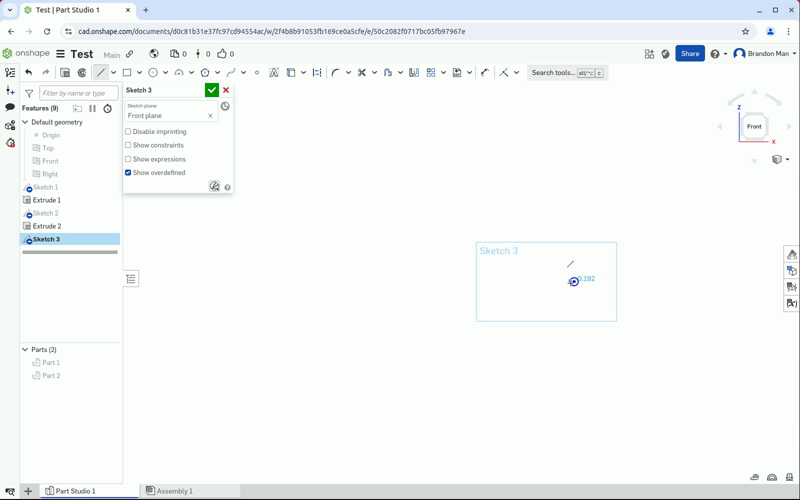
scroll(6)
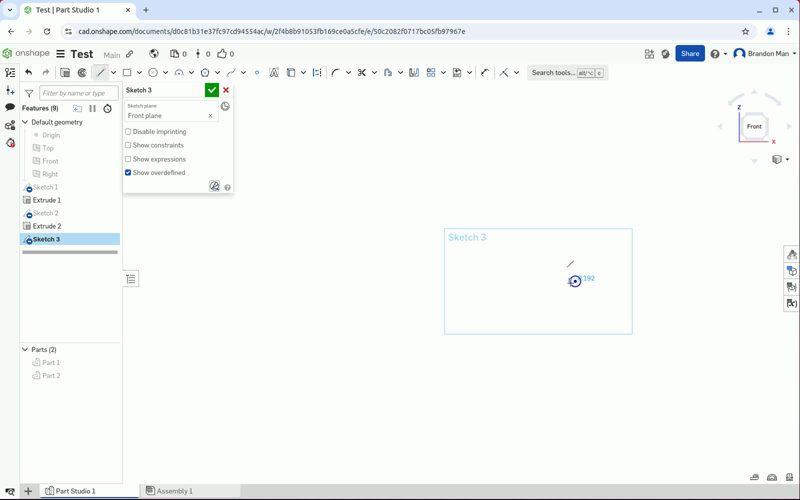
scroll(6)
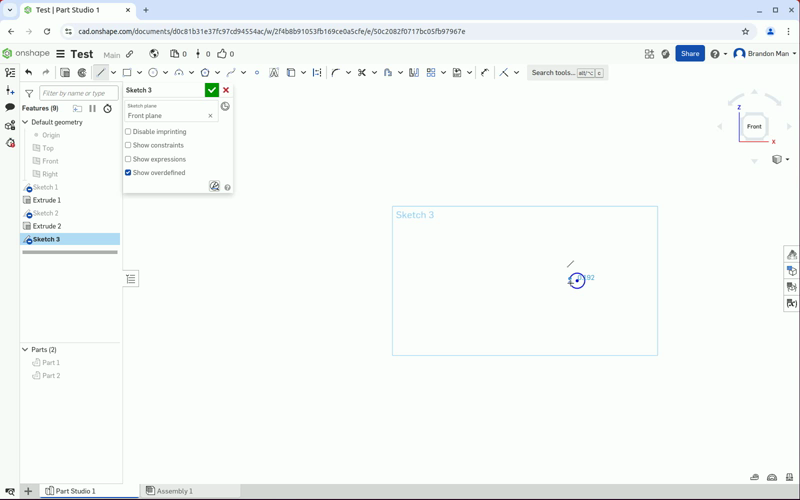
scroll(6)
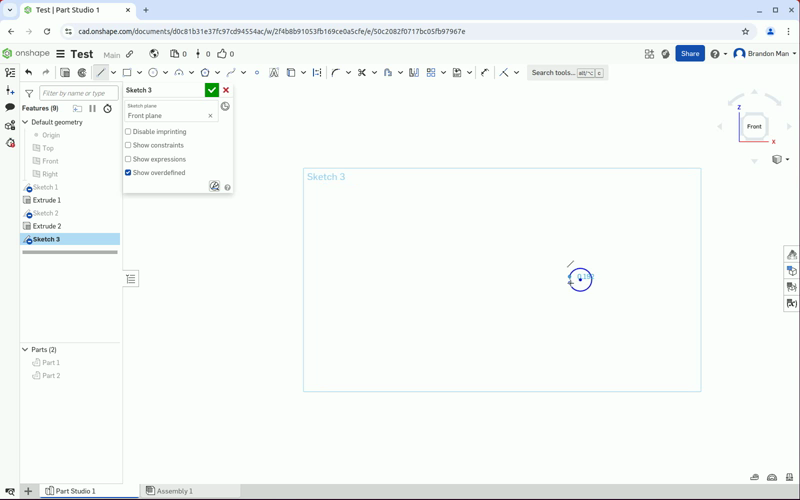
scroll(6)
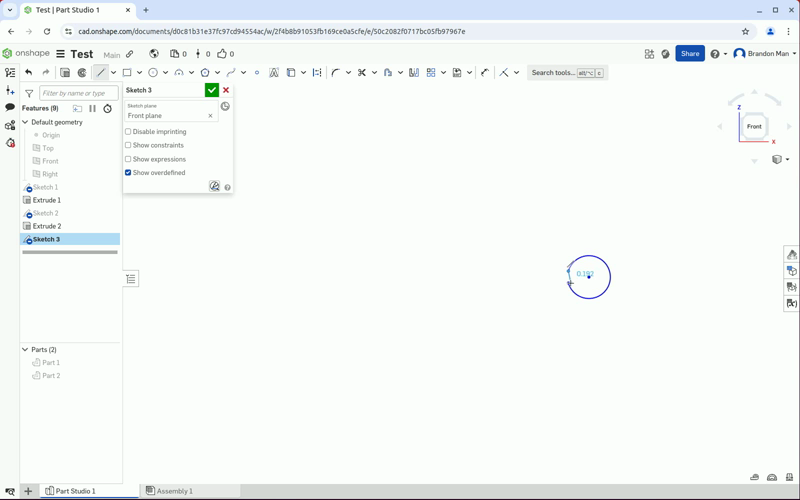
key_up(shift)
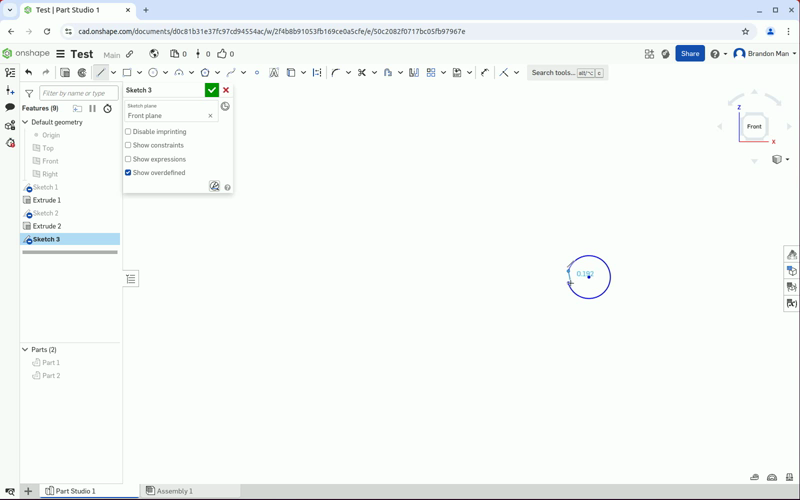
click(570, 282)
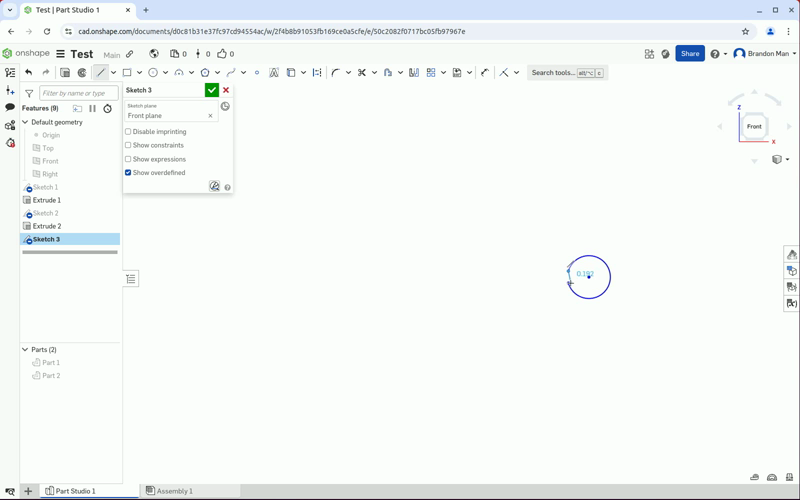
scroll(-6)
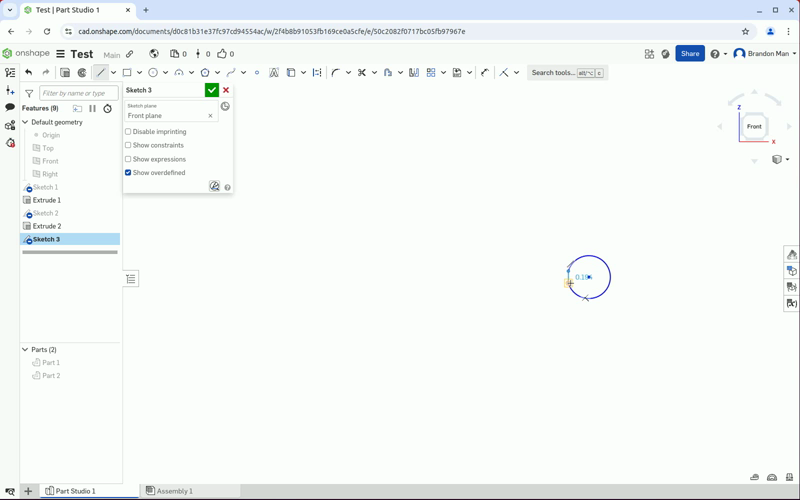
scroll(-6)
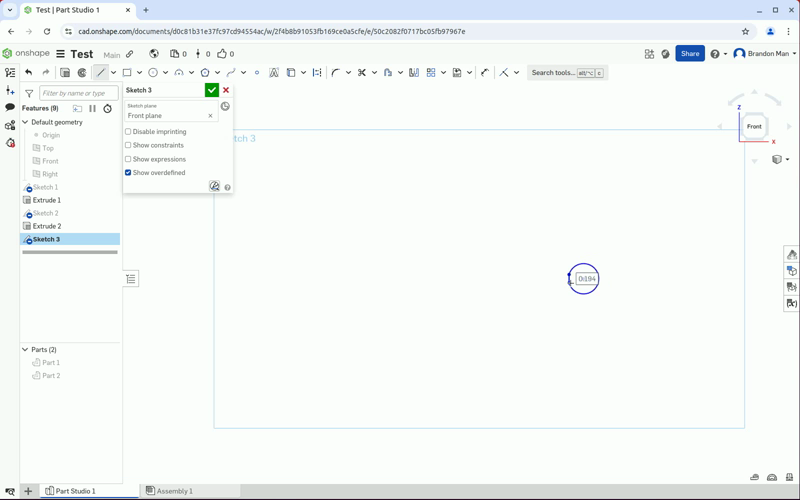
scroll(-6)
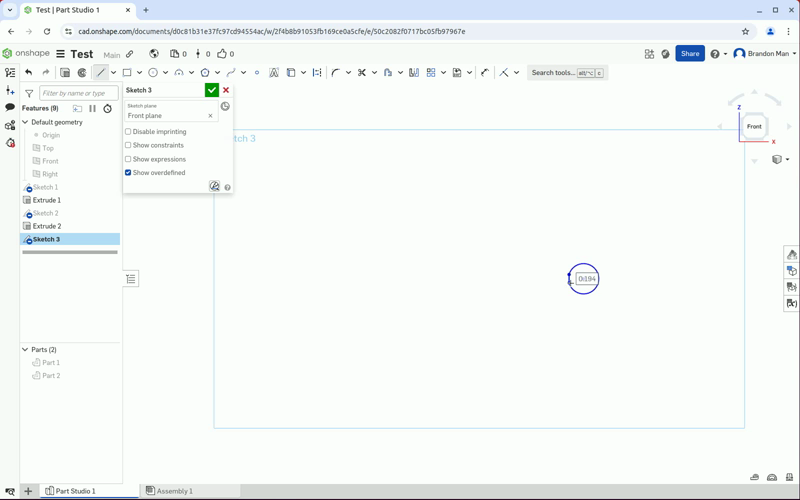
scroll(-6)
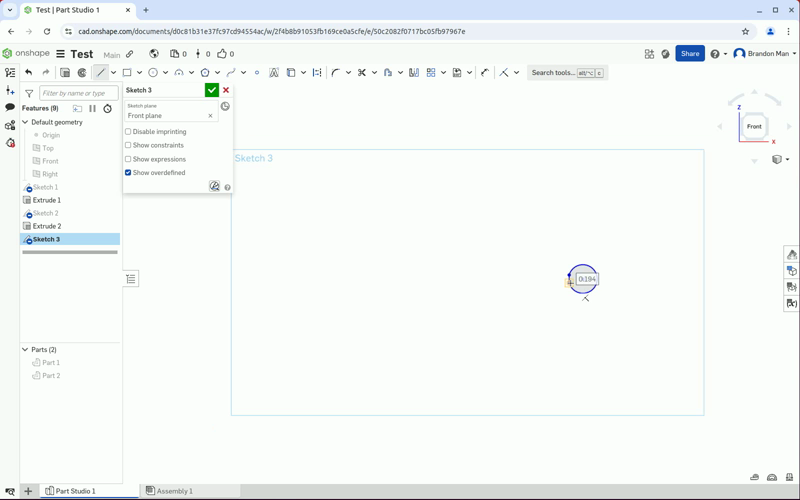
scroll(-6)
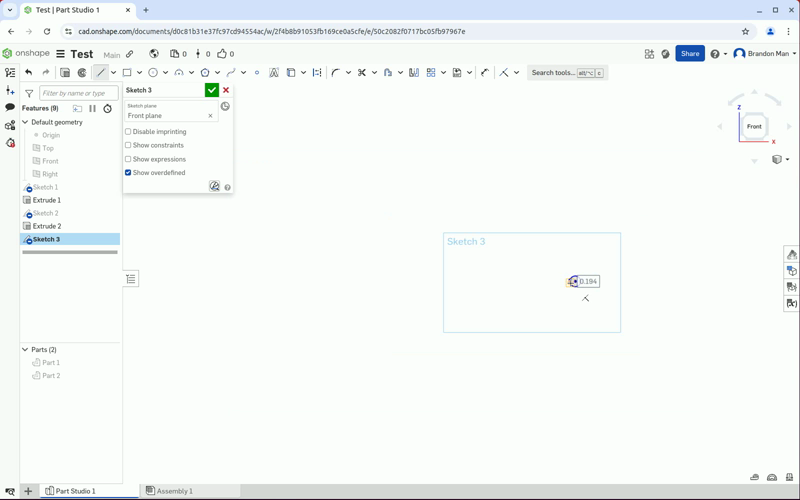
scroll(-6)
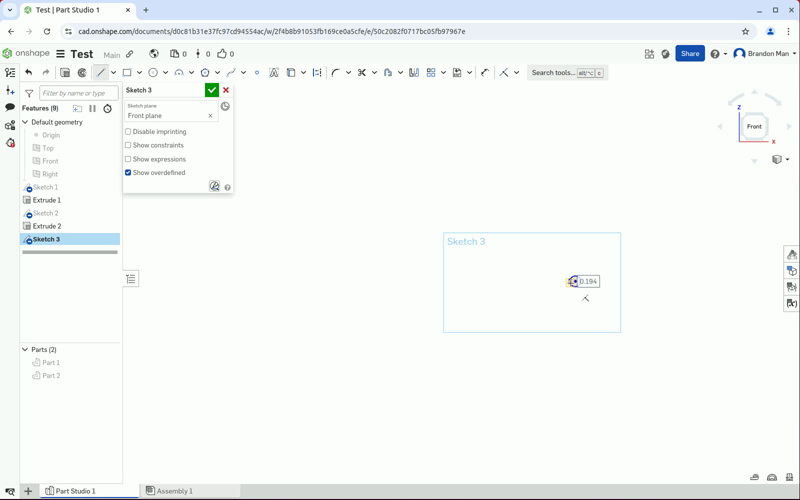
scroll(-6)
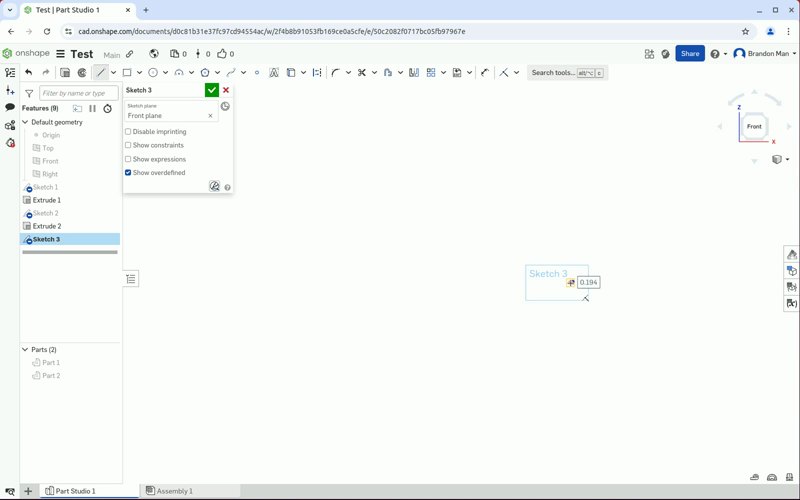
key(esc)
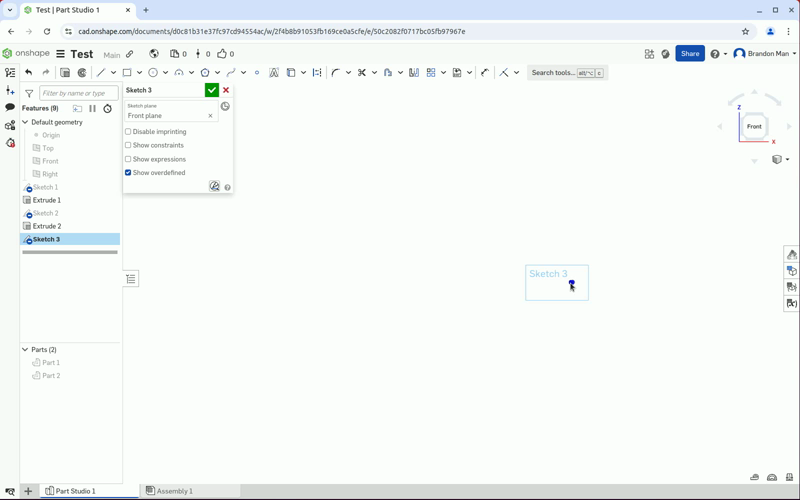
key(c)
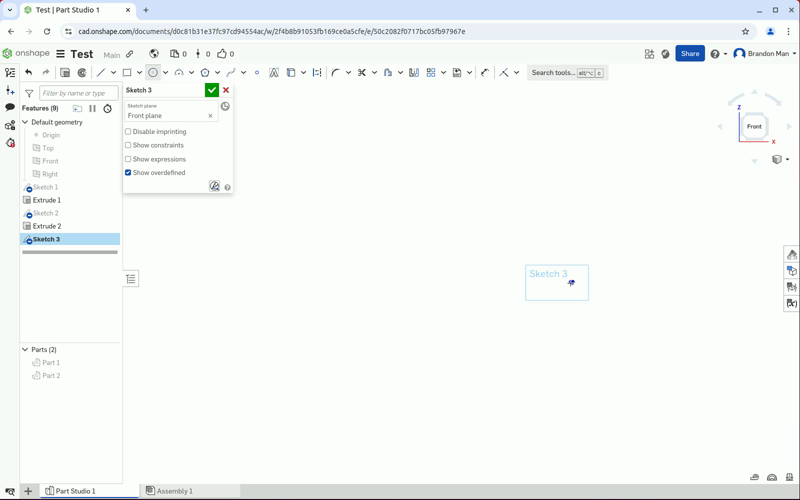
key_down(shift)
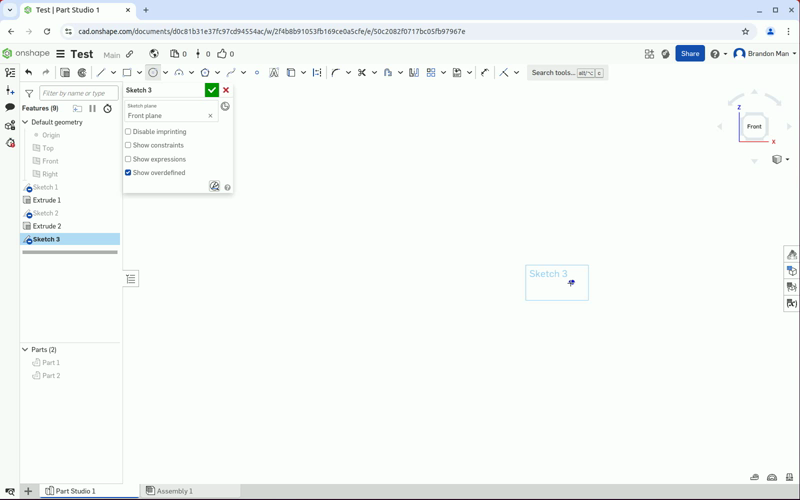
mouse_move(572, 282)
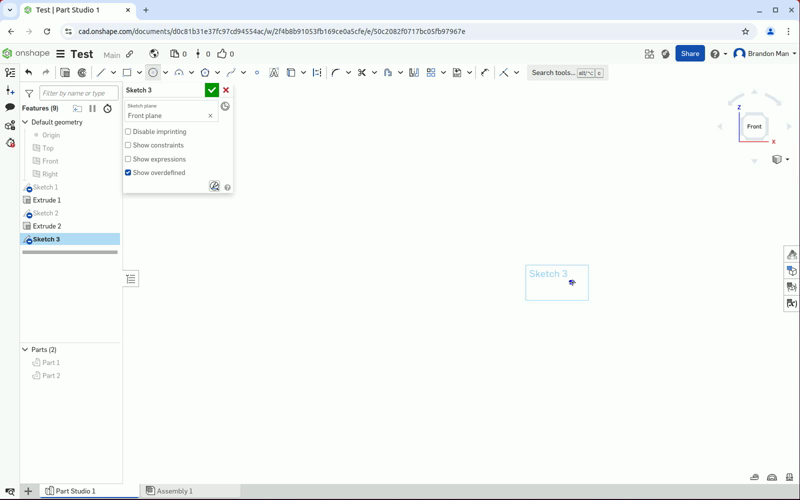
scroll(6)
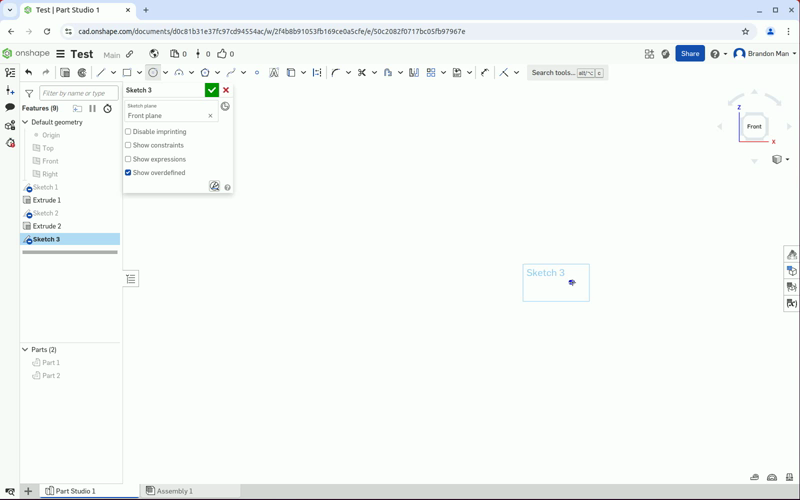
scroll(6)
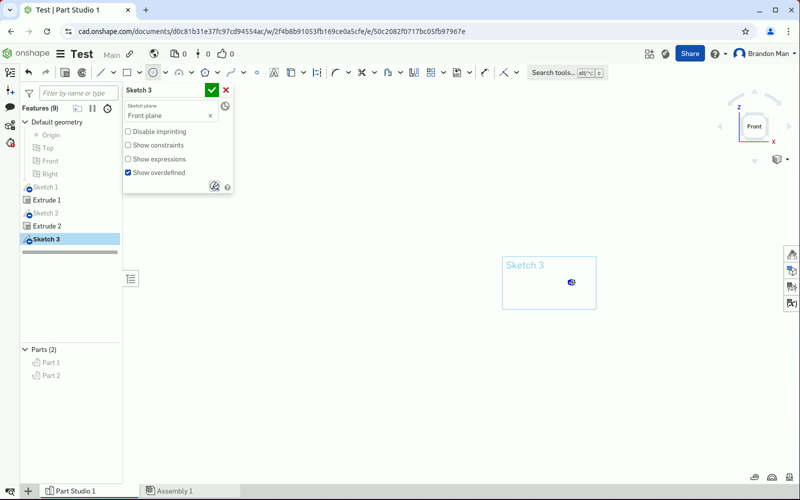
scroll(6)
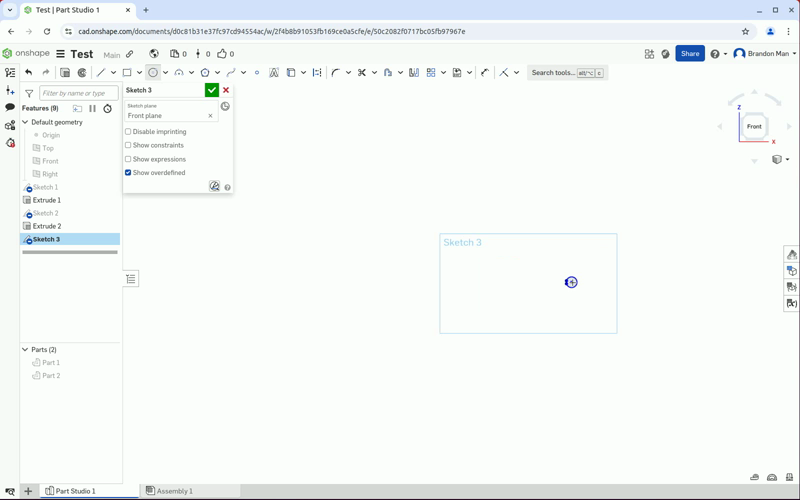
scroll(6)
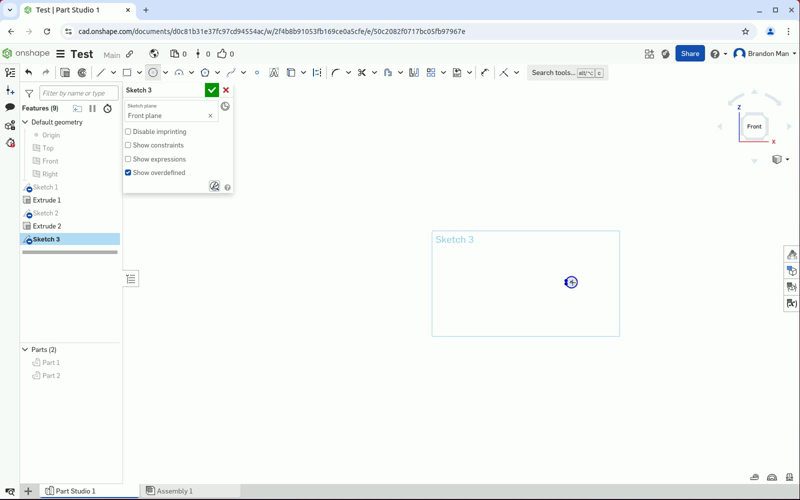
scroll(6)
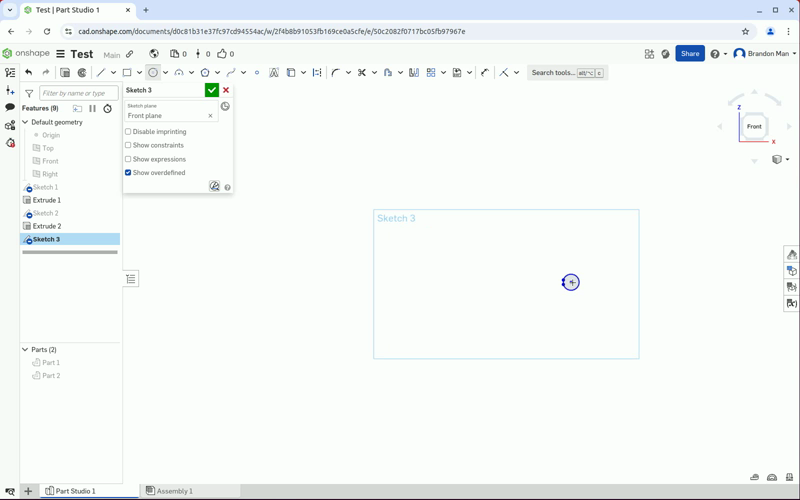
scroll(6)
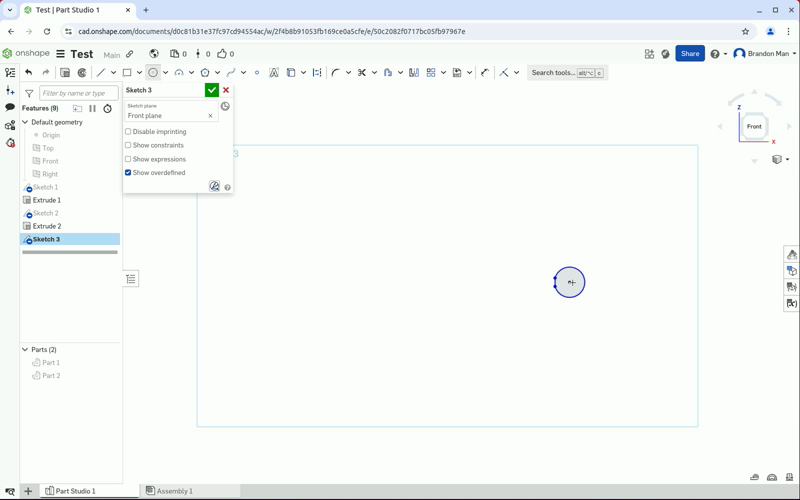
scroll(6)
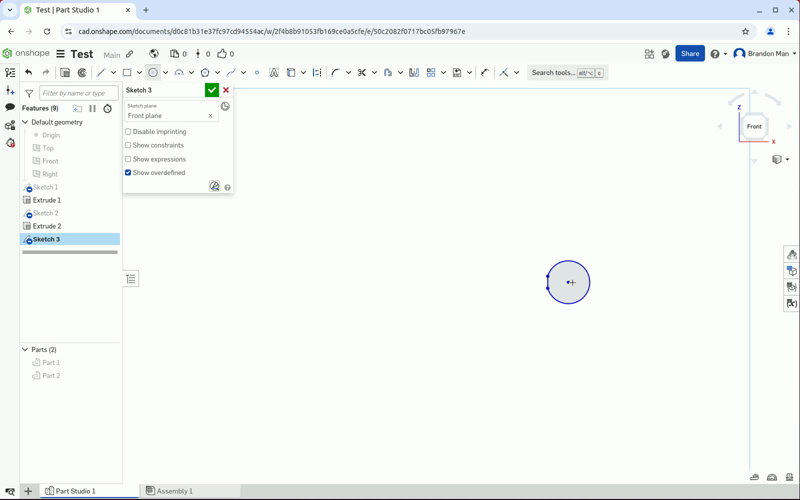
click(572, 282)
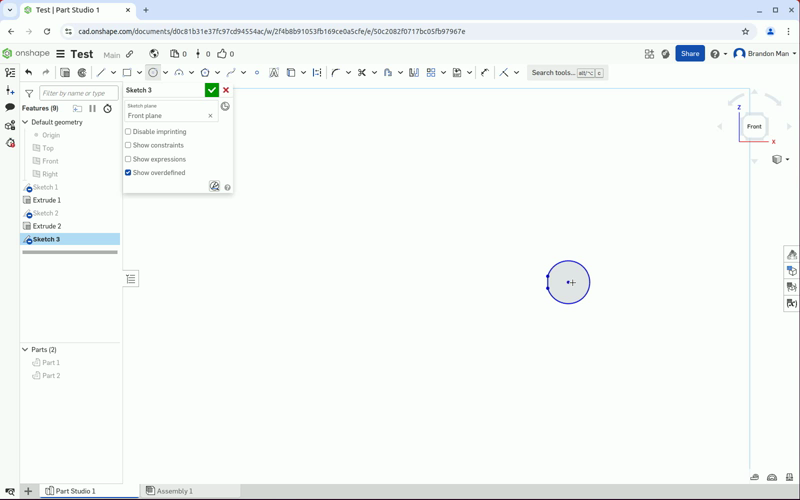
scroll(-6)
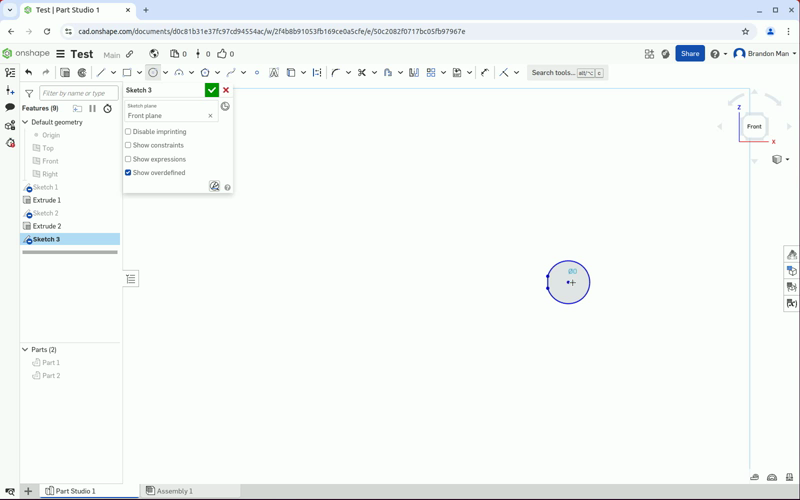
scroll(-6)
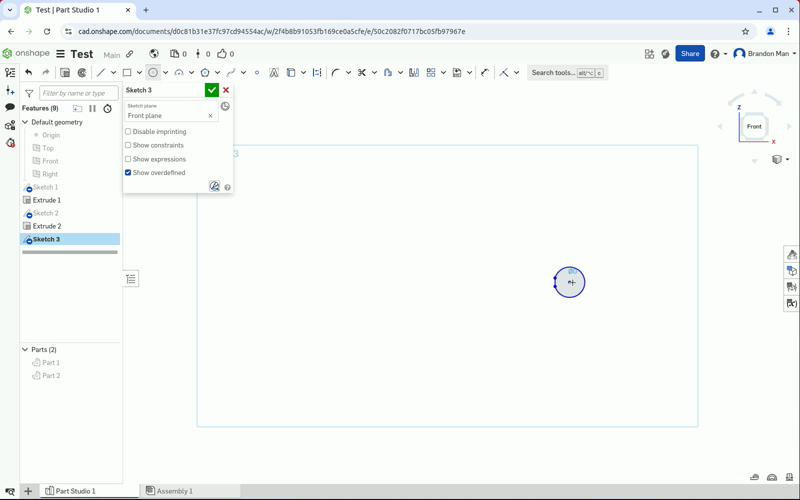
scroll(-6)
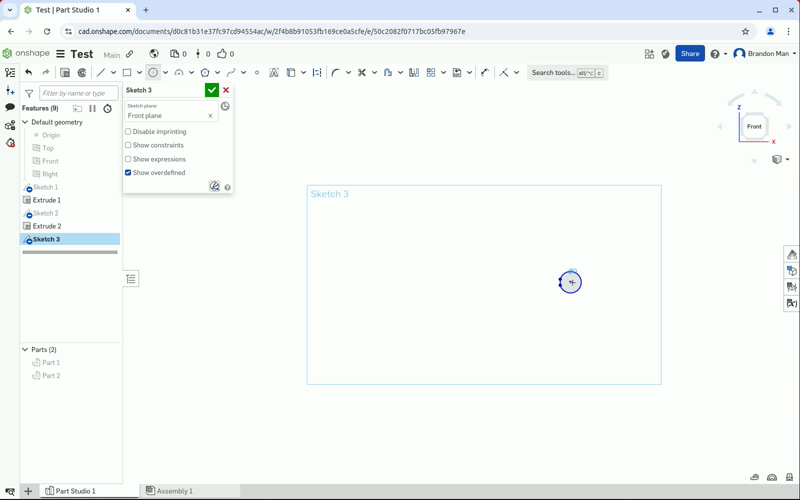
scroll(-6)
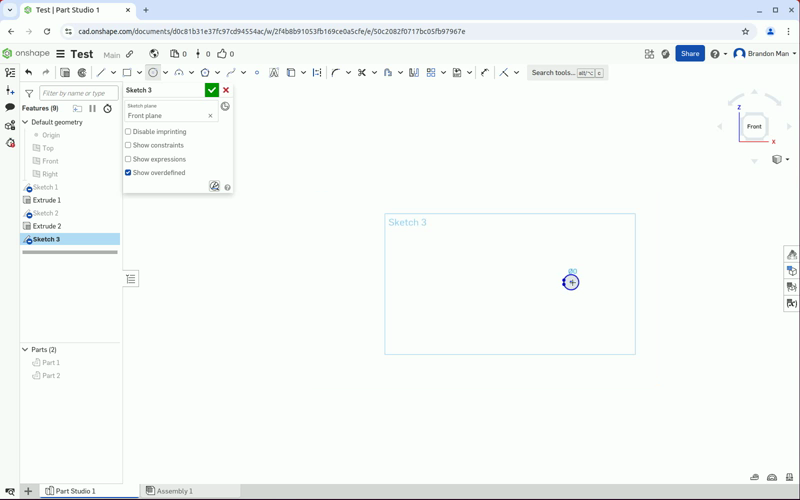
scroll(-6)
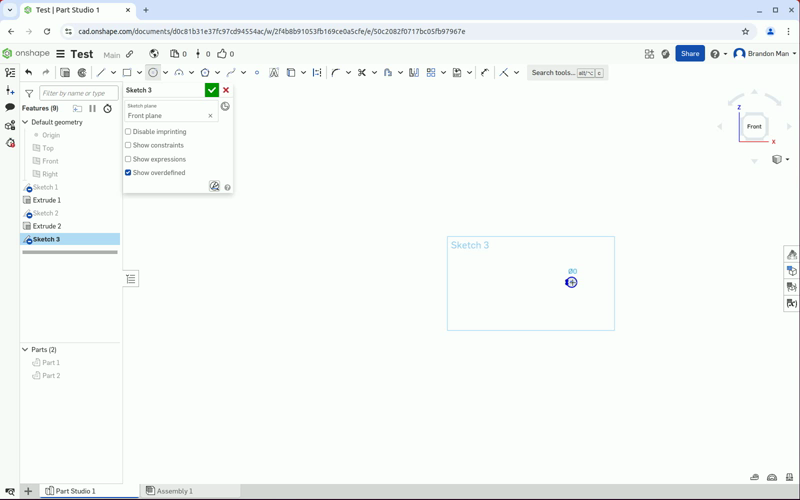
scroll(-6)
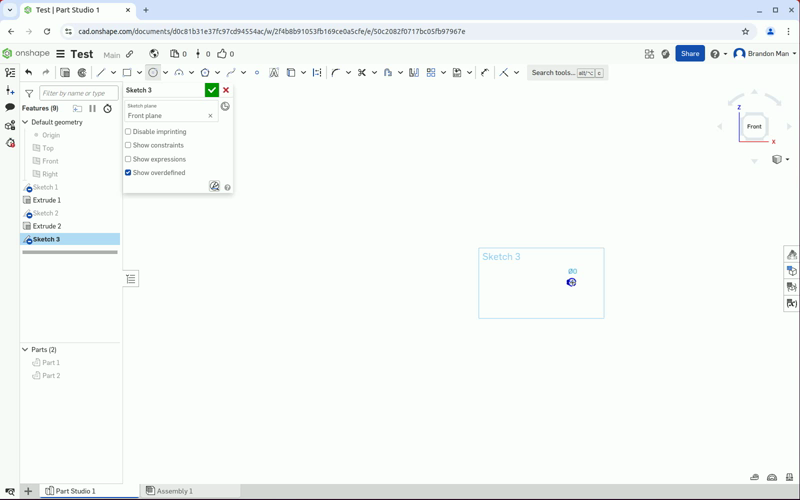
scroll(-6)
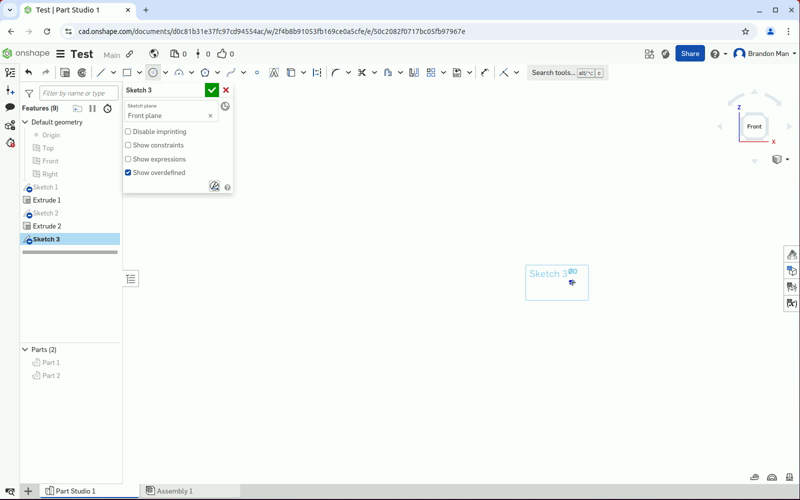
key_up(shift)
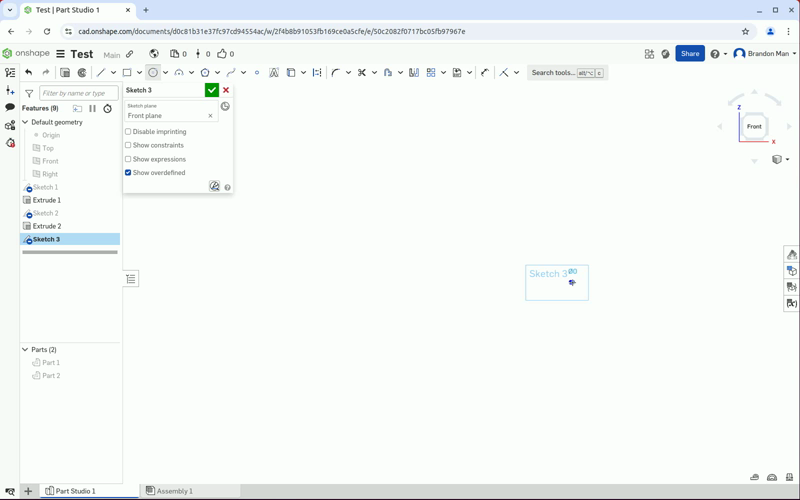
mouse_move(573, 282)
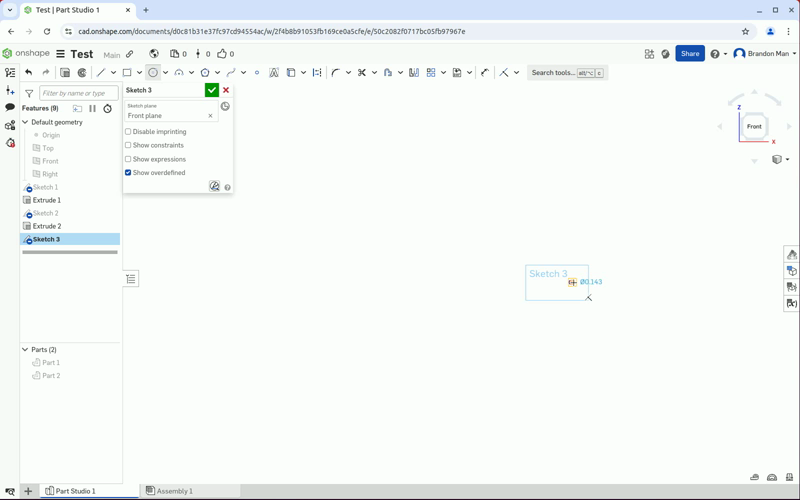
scroll(6)
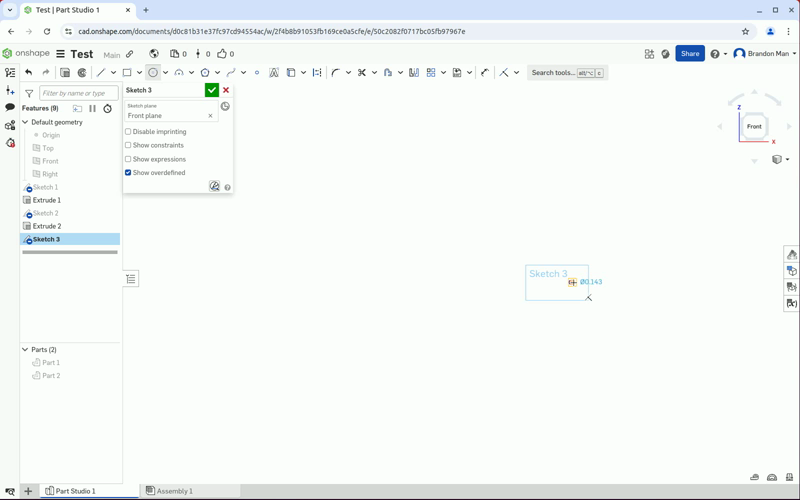
scroll(6)
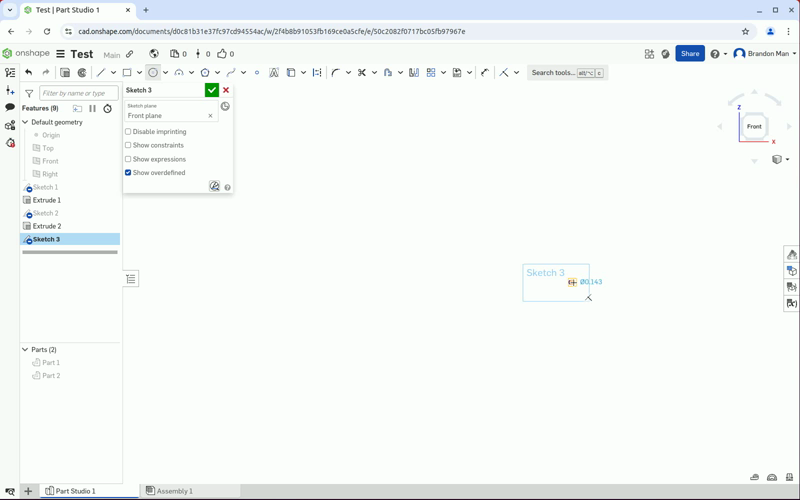
scroll(6)
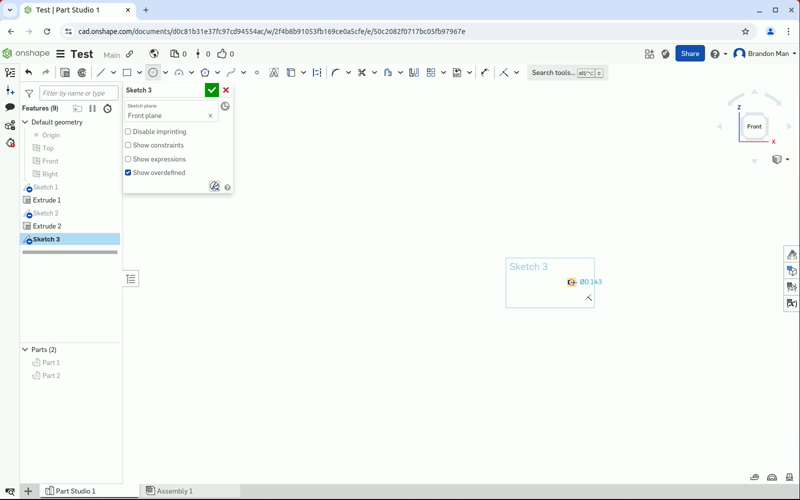
scroll(6)
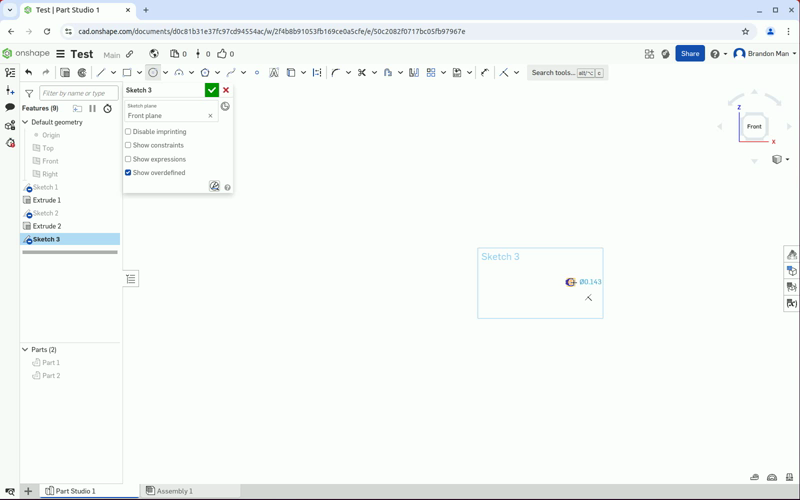
scroll(6)
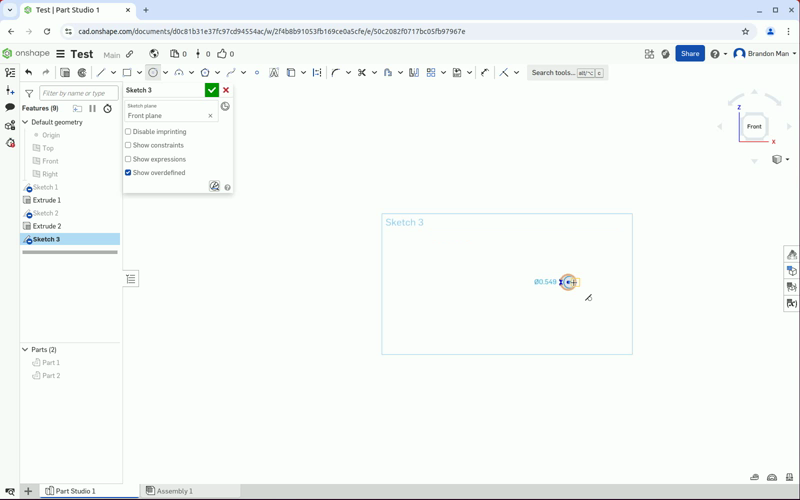
scroll(6)
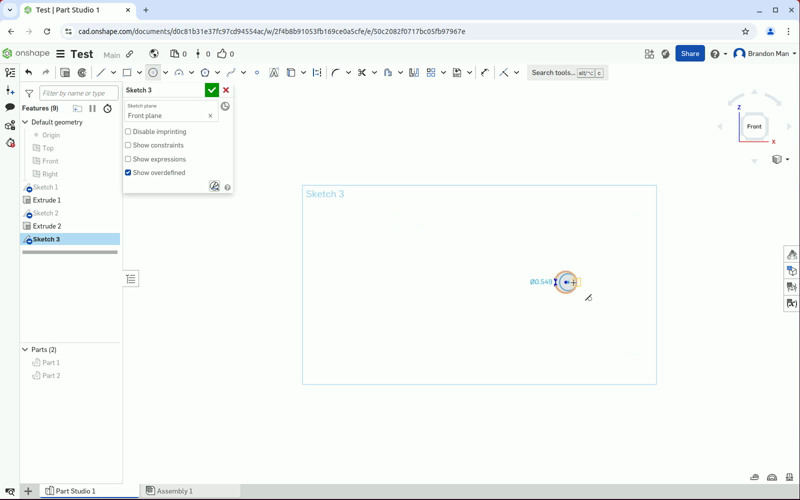
scroll(6)
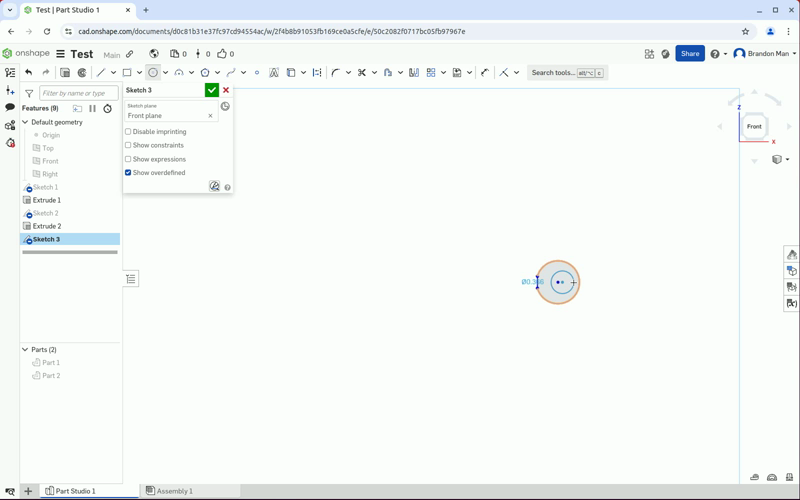
click(573, 282)
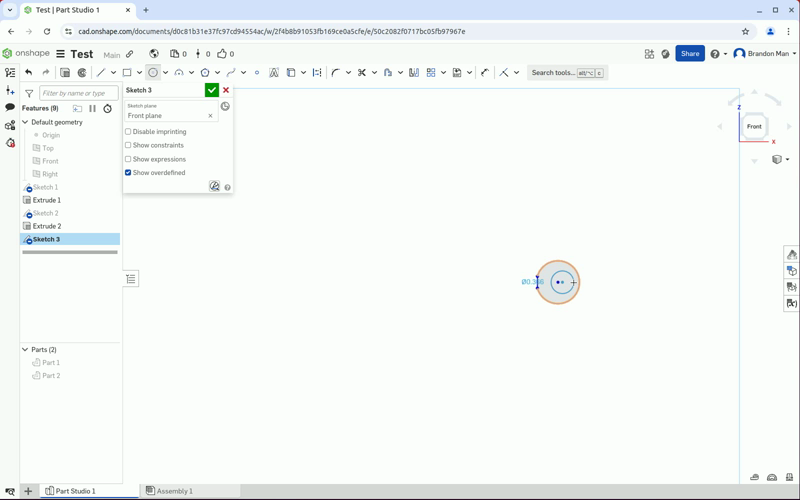
scroll(-6)
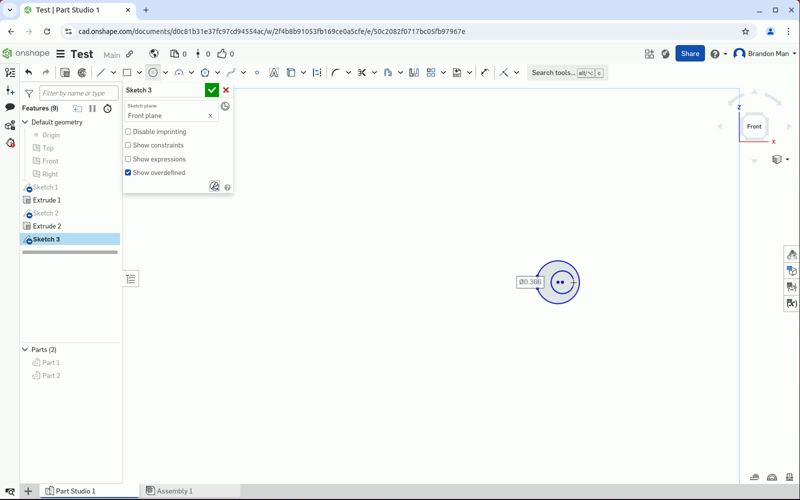
scroll(-6)
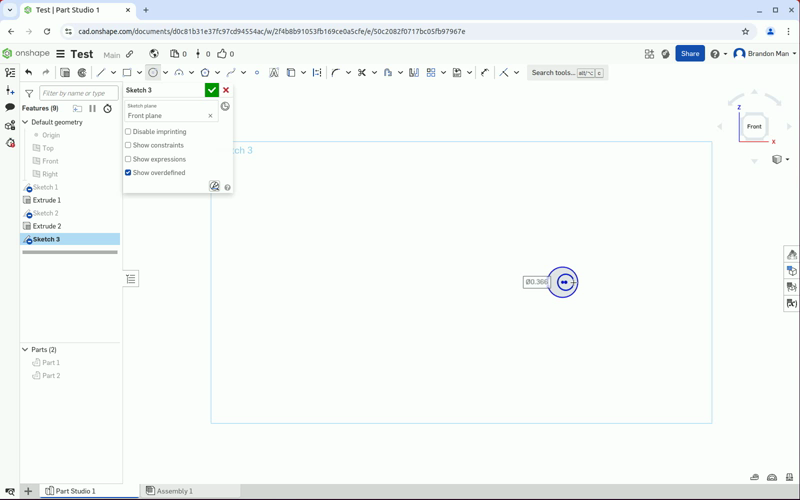
scroll(-6)
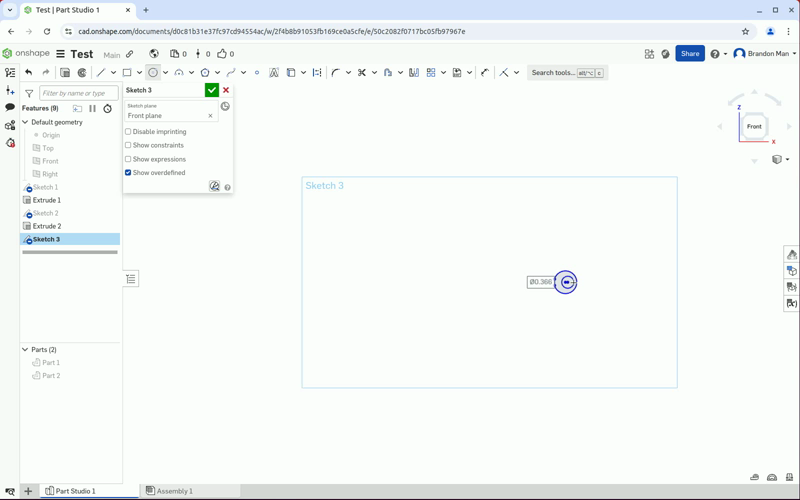
scroll(-6)
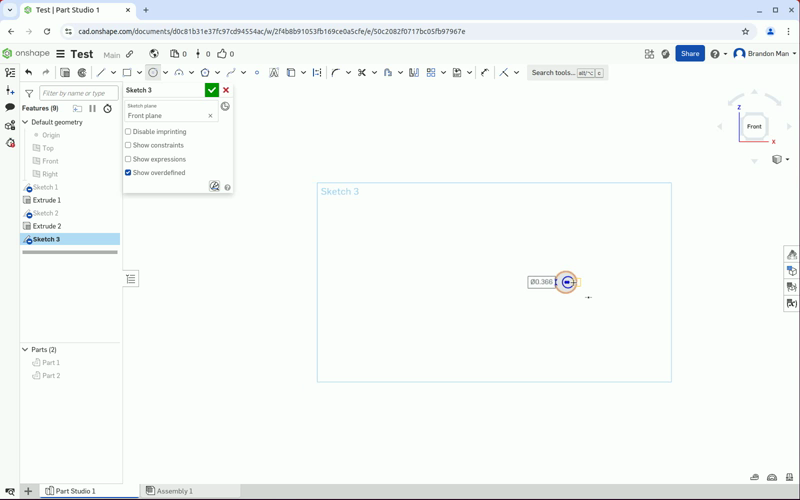
scroll(-6)
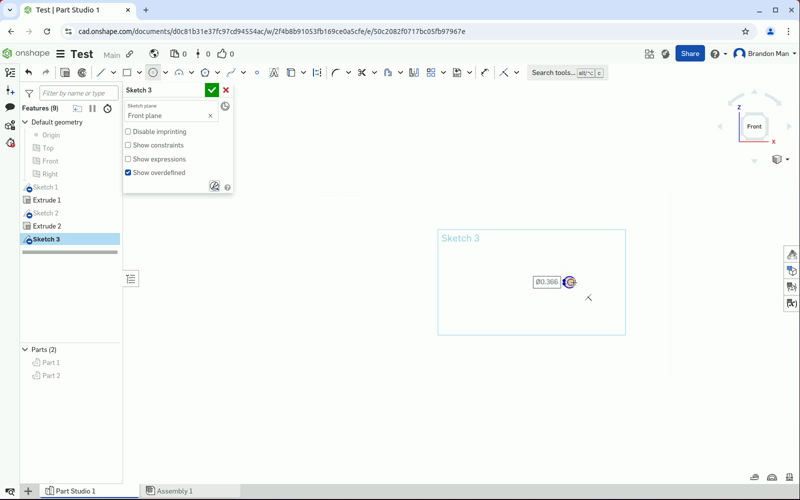
scroll(-6)
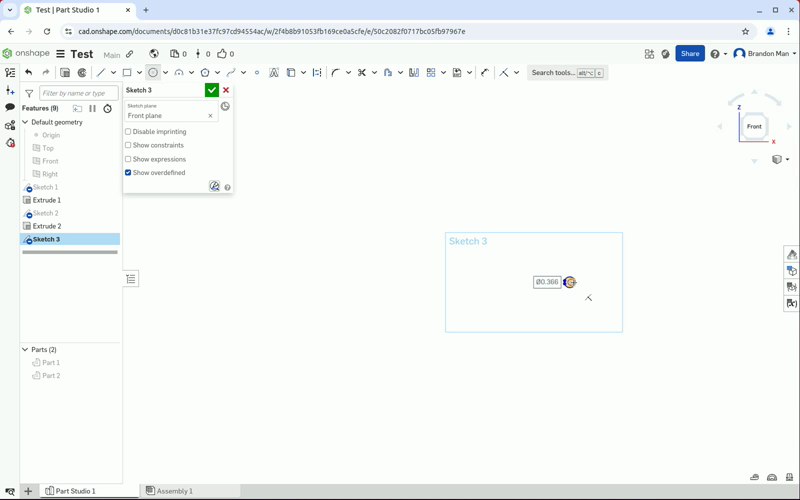
scroll(-6)
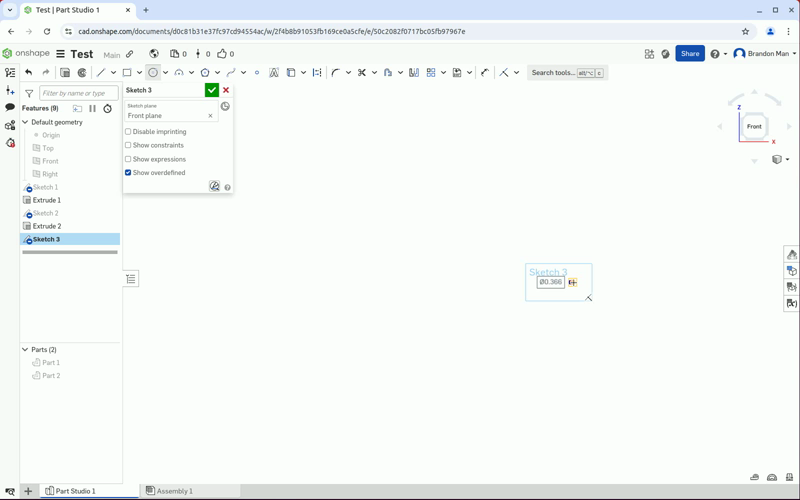
key(esc)
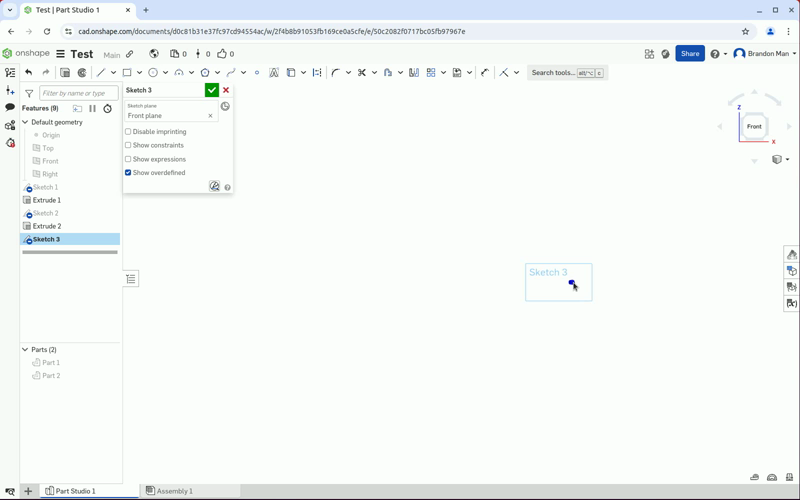
mouse_move(574, 282)
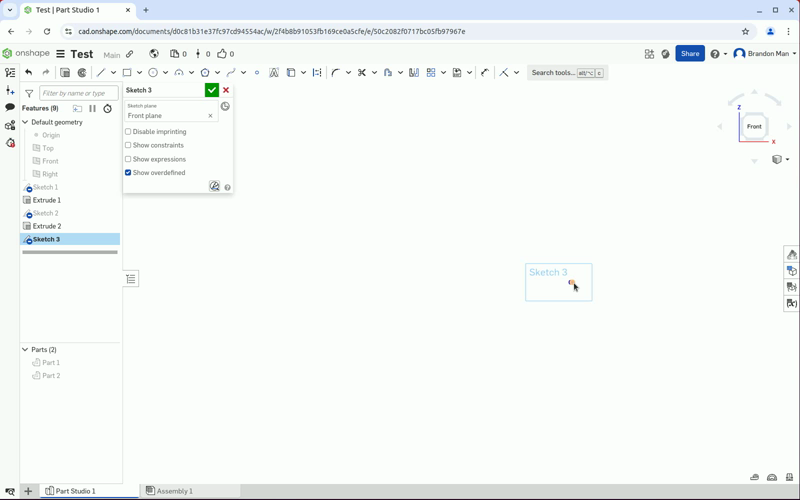
scroll(6)
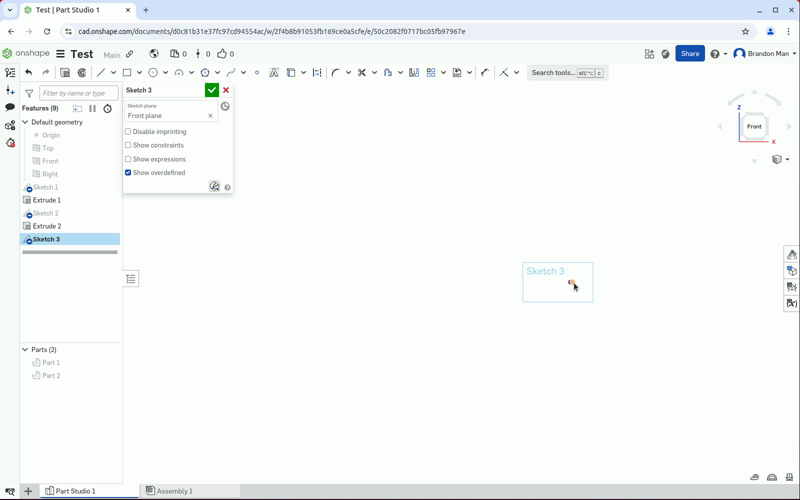
scroll(6)
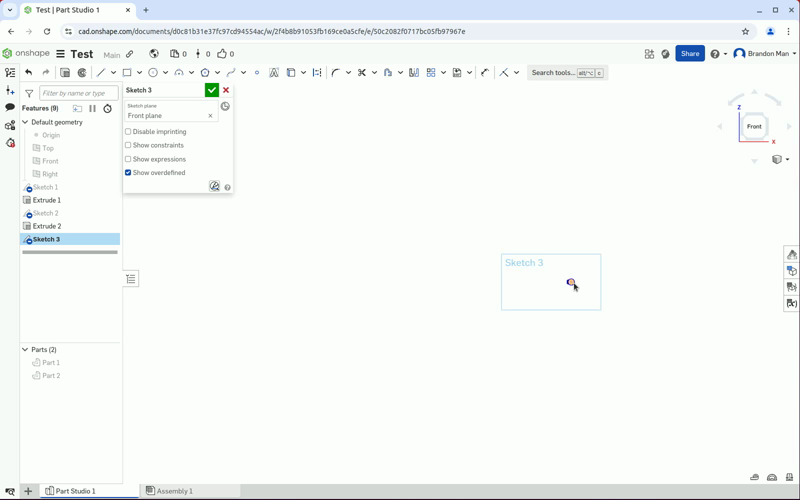
scroll(6)
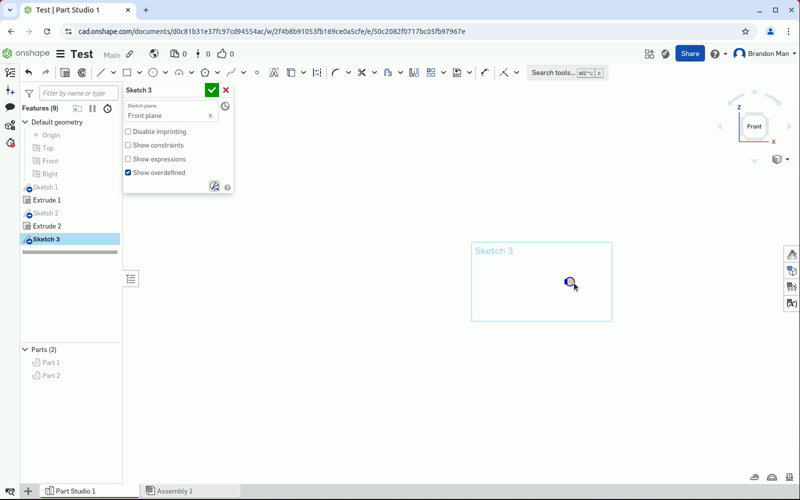
scroll(6)
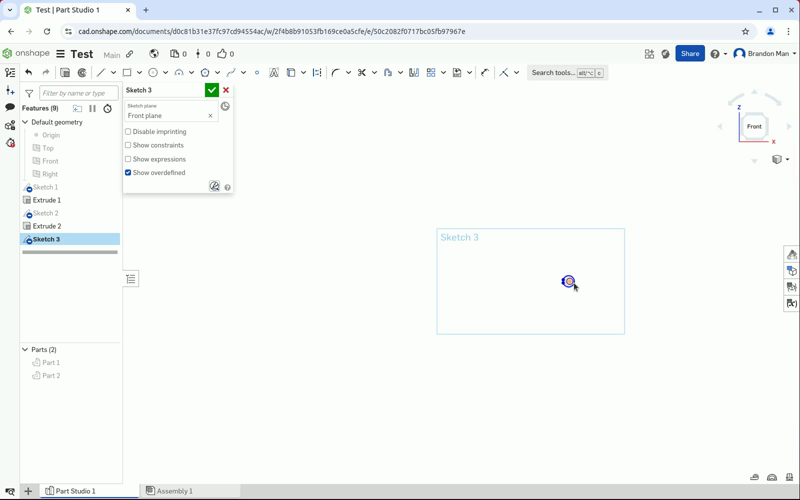
scroll(6)
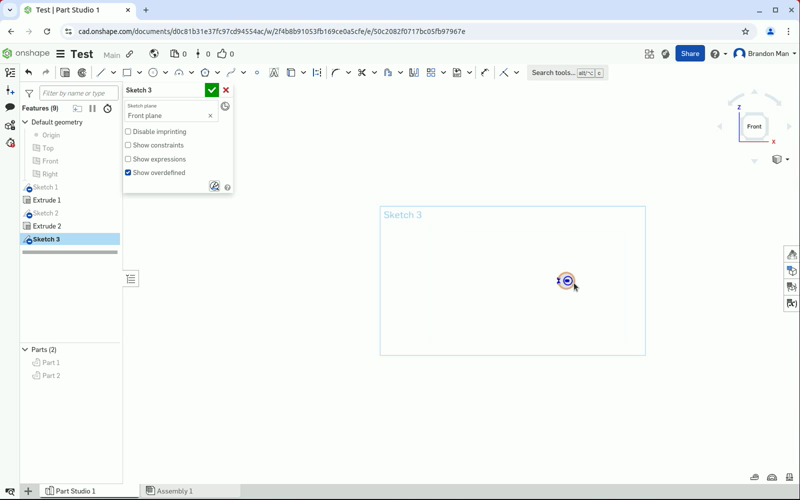
scroll(6)
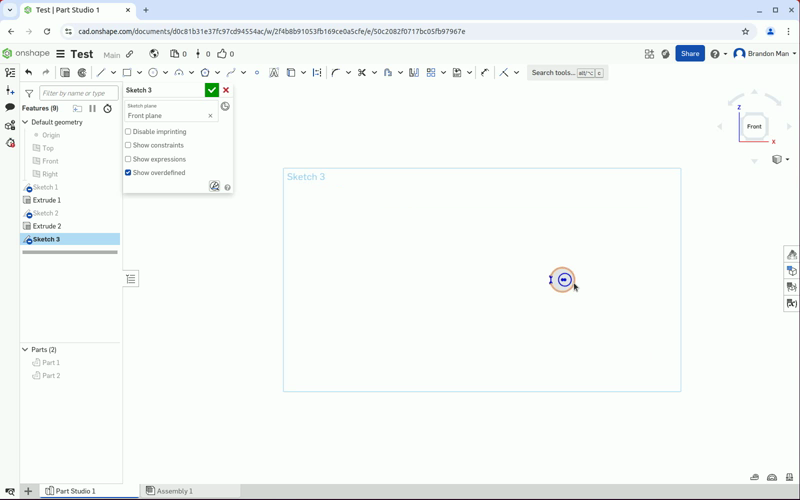
scroll(6)
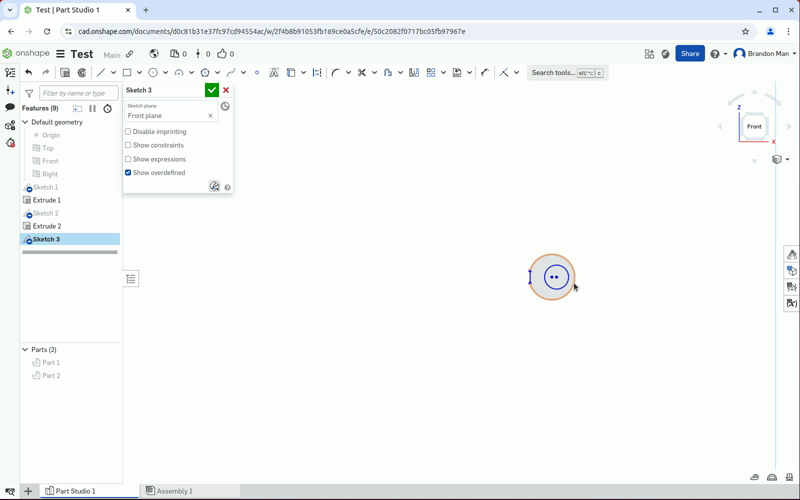
click(574, 282)
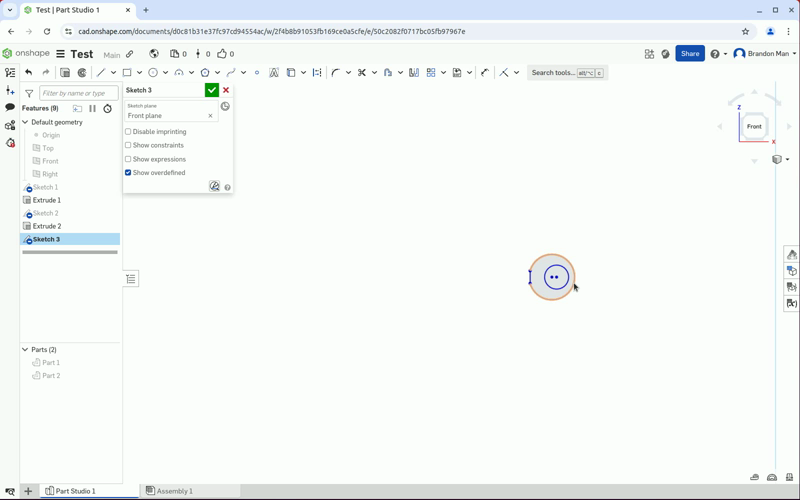
scroll(-6)
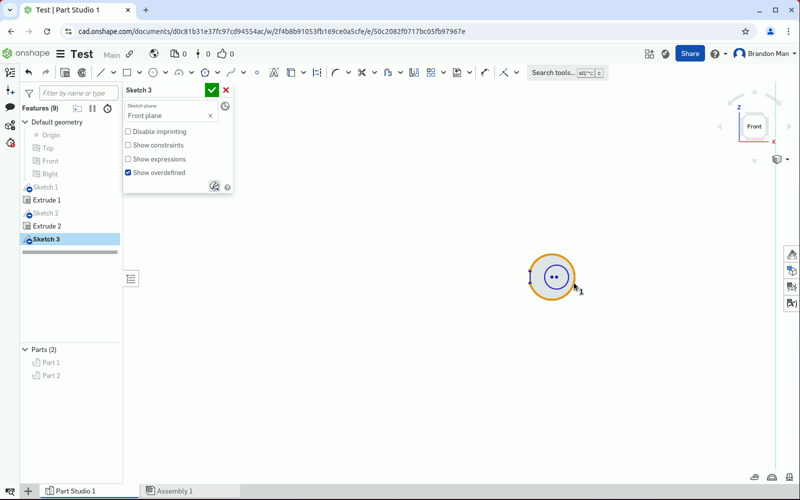
scroll(-6)
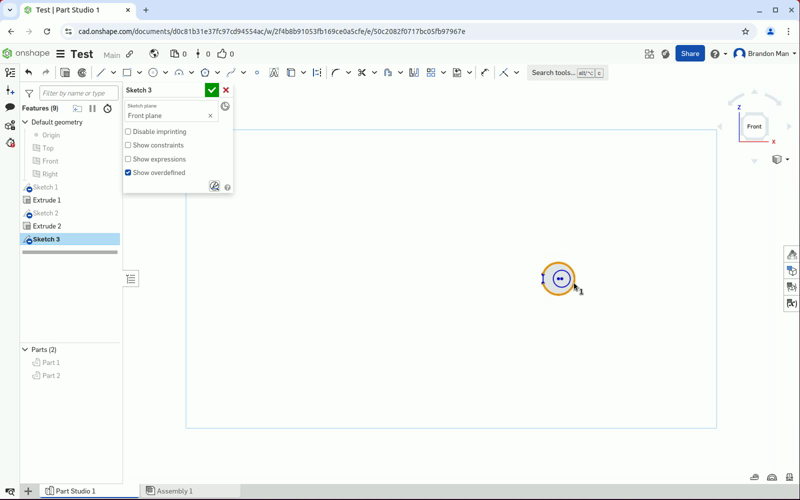
scroll(-6)
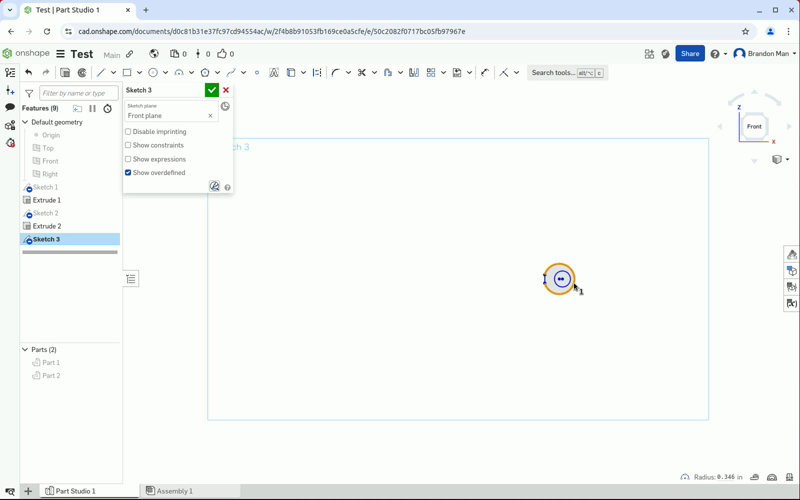
scroll(-6)
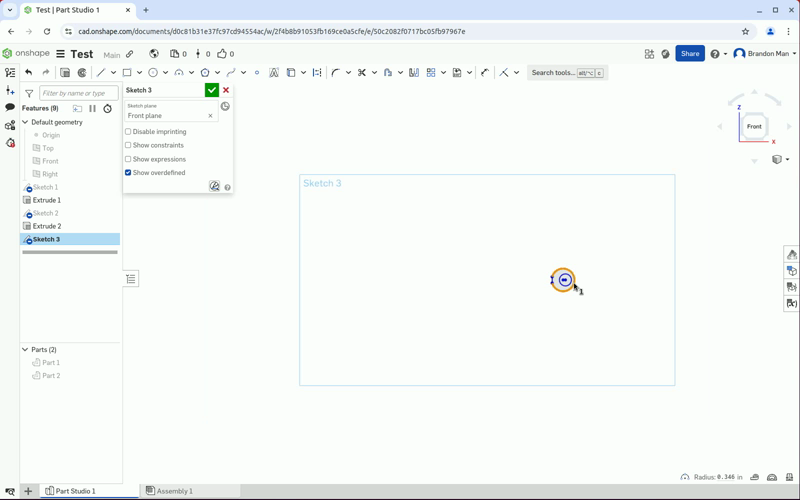
scroll(-6)
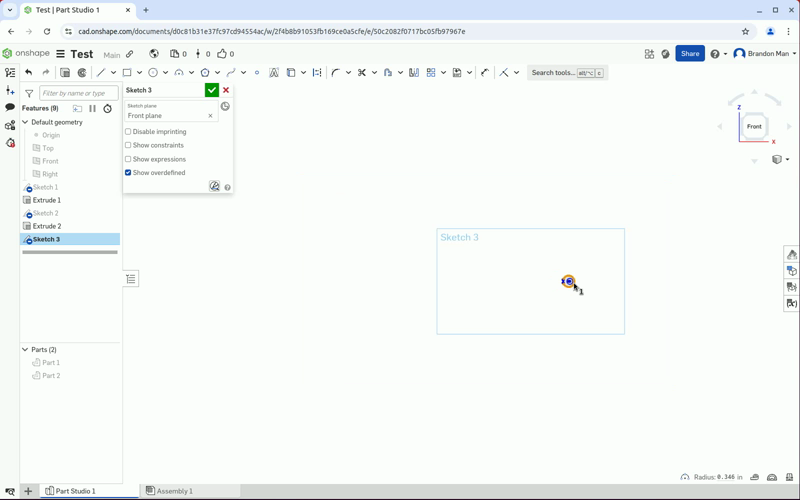
scroll(-6)
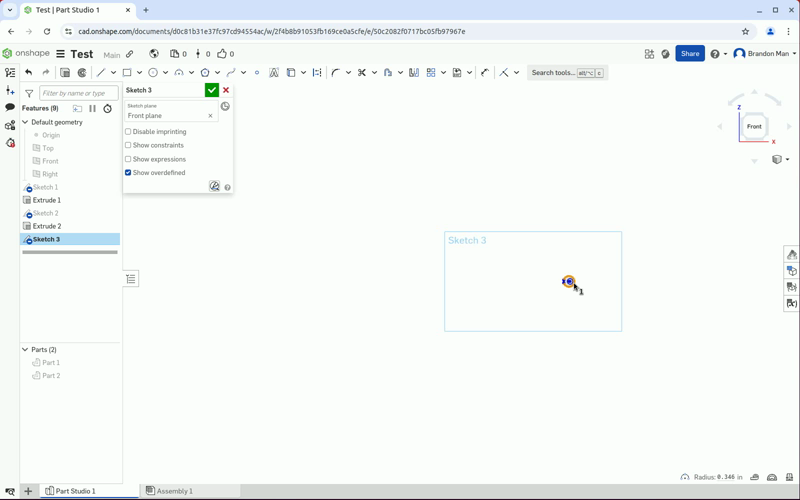
scroll(-6)
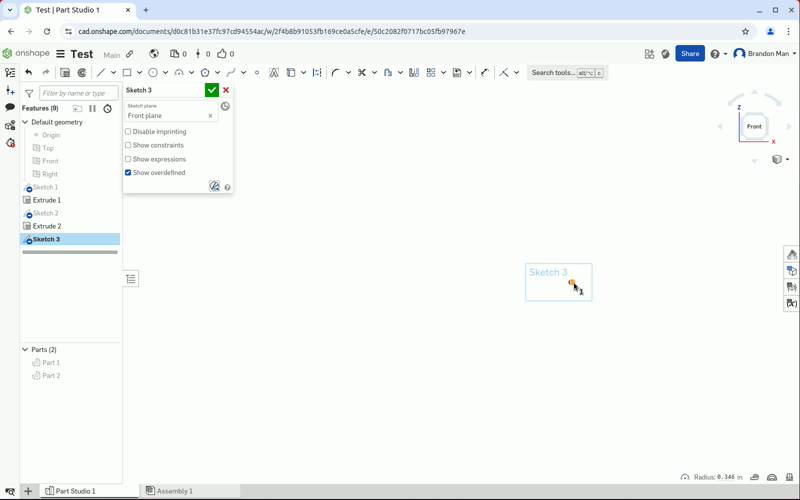
mouse_move(73, 352)
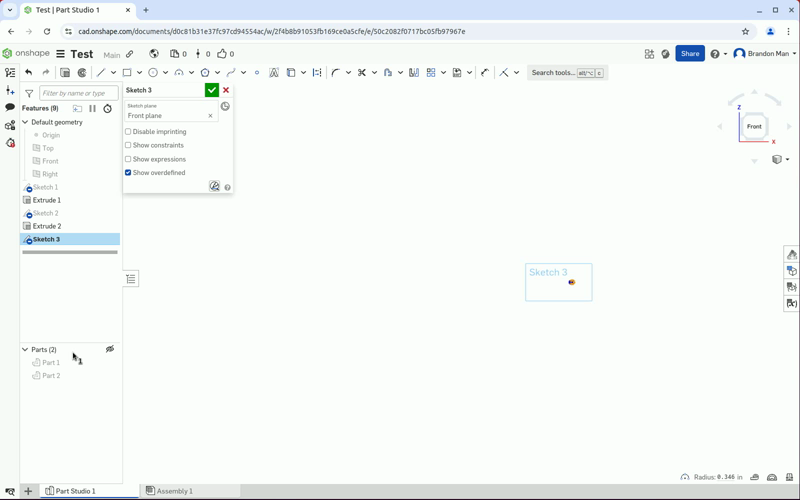
key(shift+y)
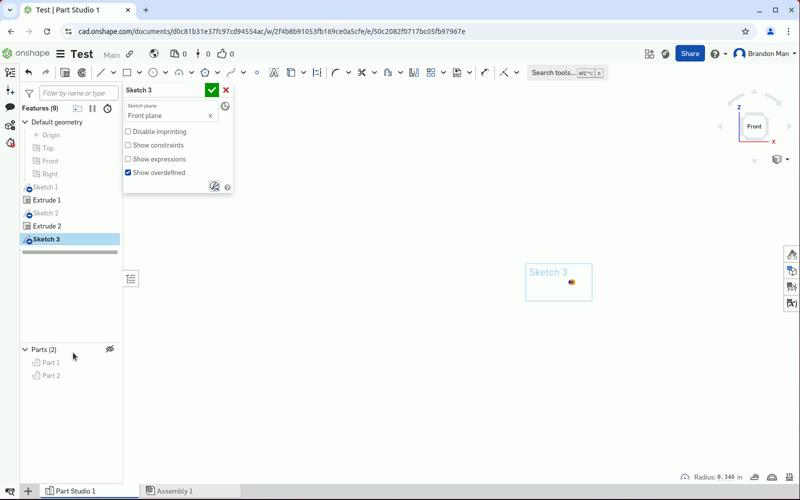
key(shift+e)
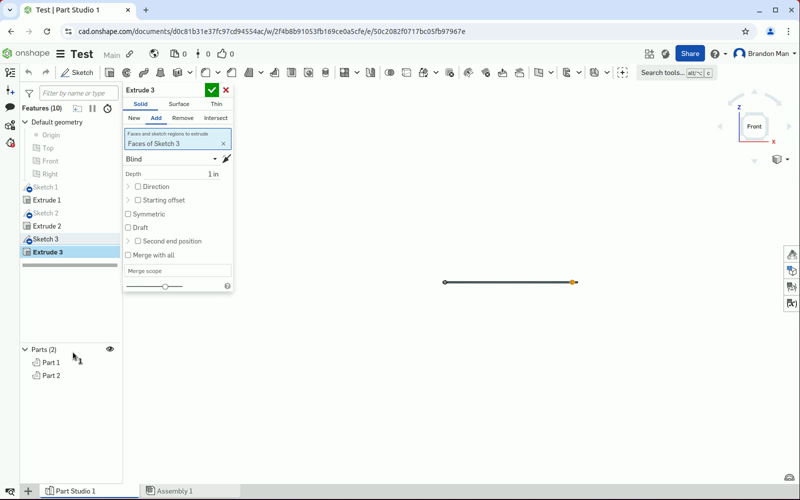
mouse_move(143, 106)
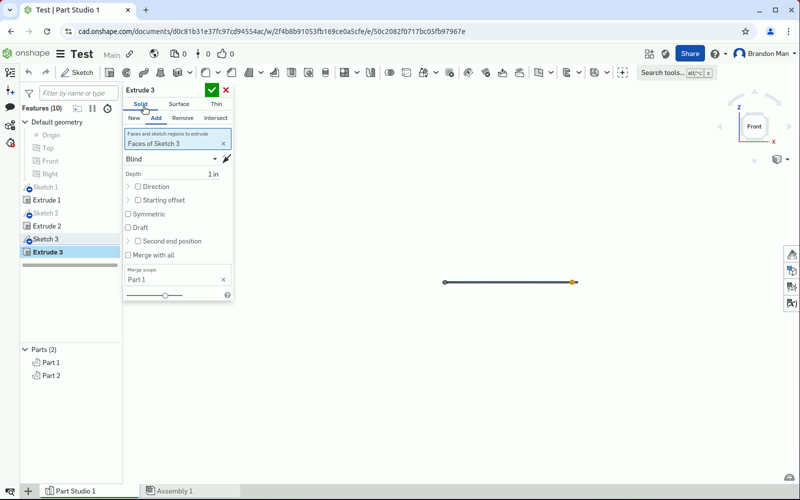
click(143, 106)
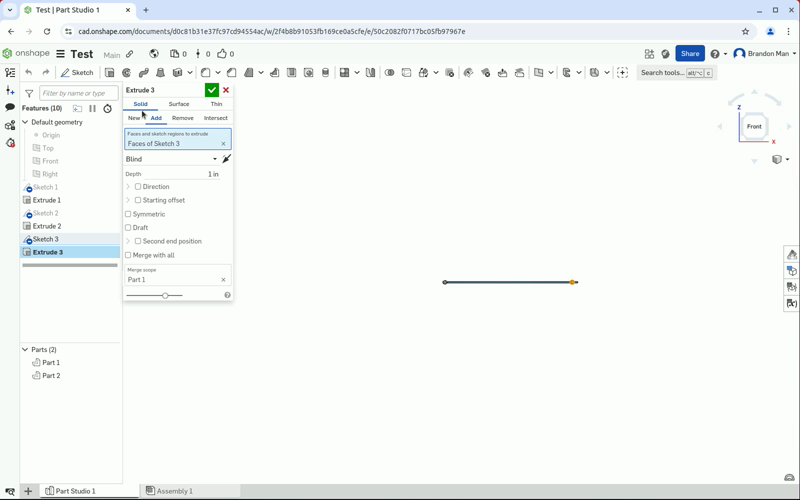
mouse_move(137, 120)
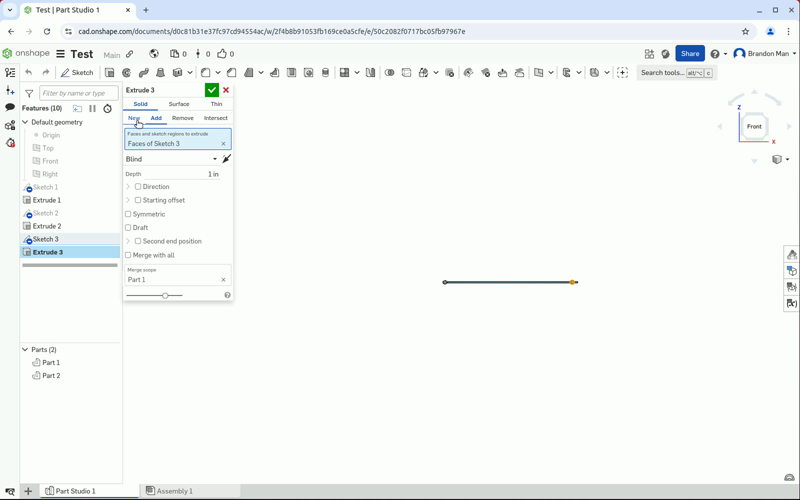
click(137, 120)
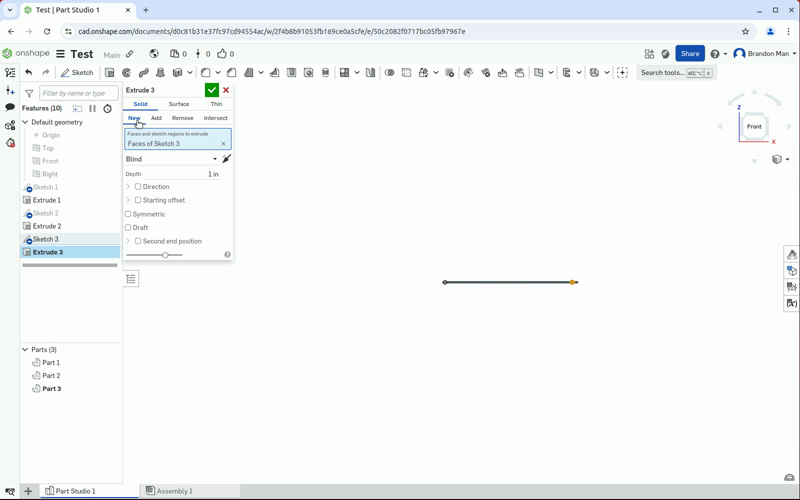
key(tab, 4)
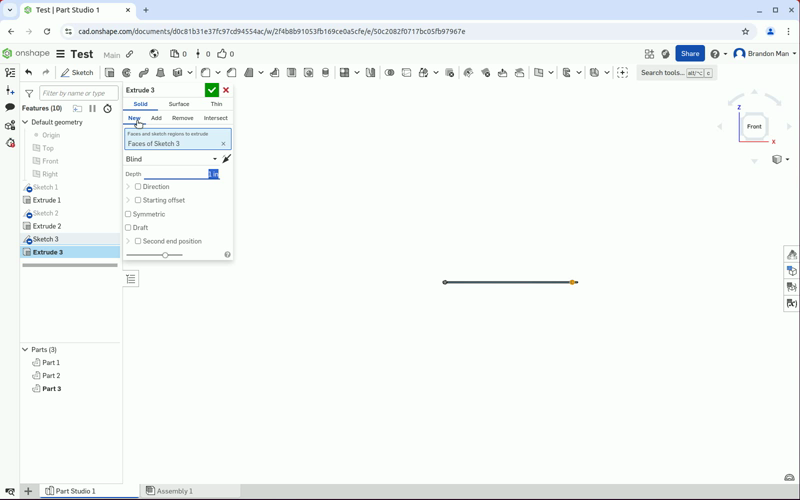
text(0.241)
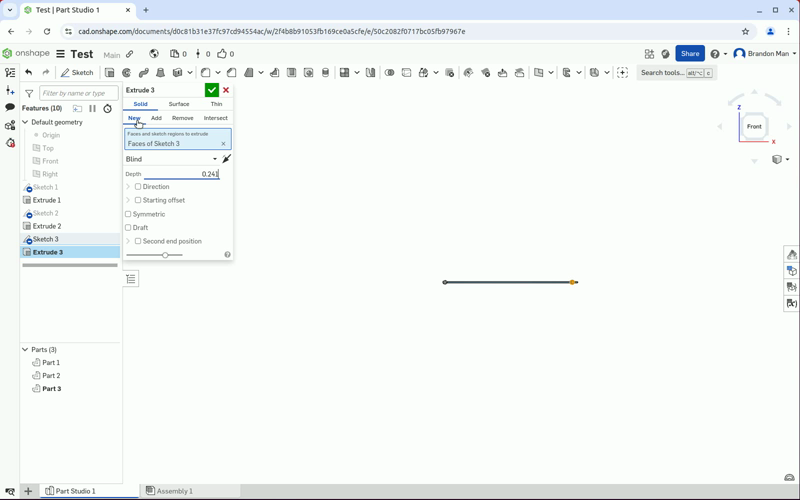
key(enter)
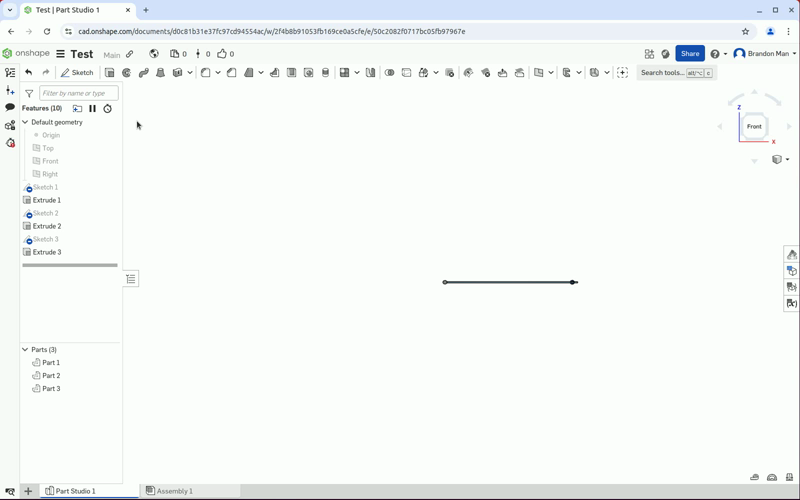
key(shift+h)
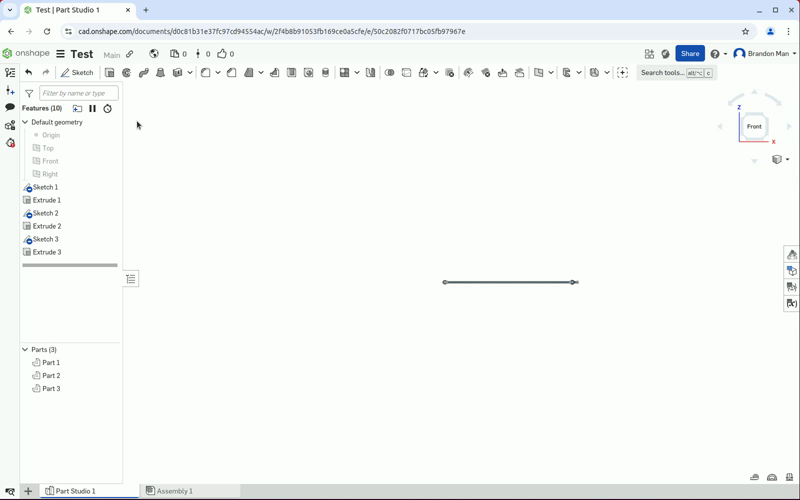
key(shift+h)
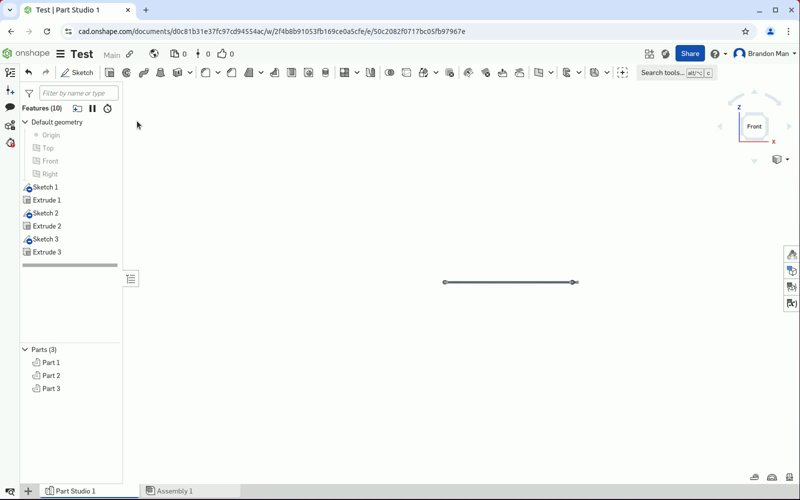
key(shift+7)
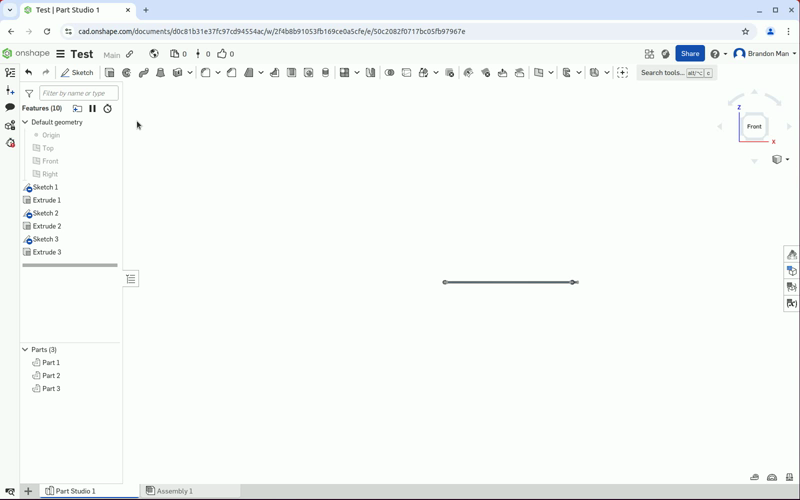
key(left, 2)
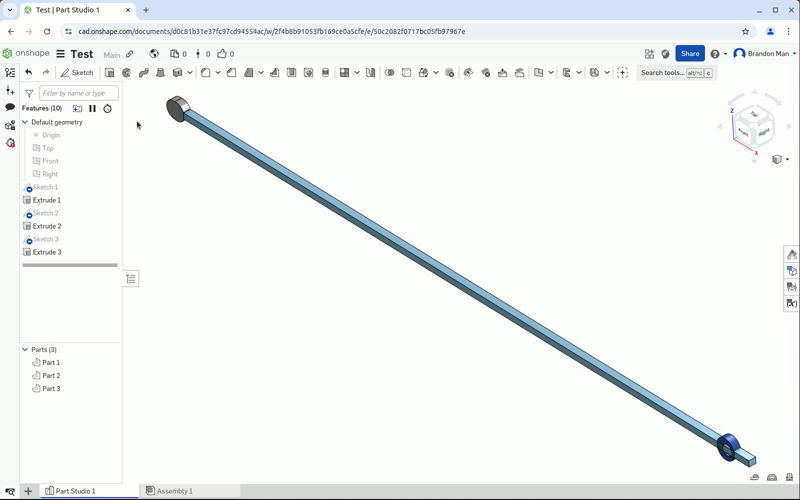
key(down, 2)
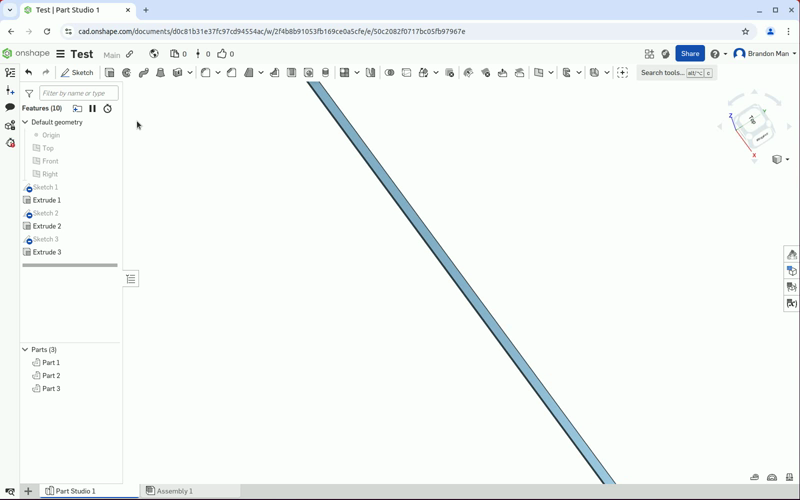
key(up, 2)
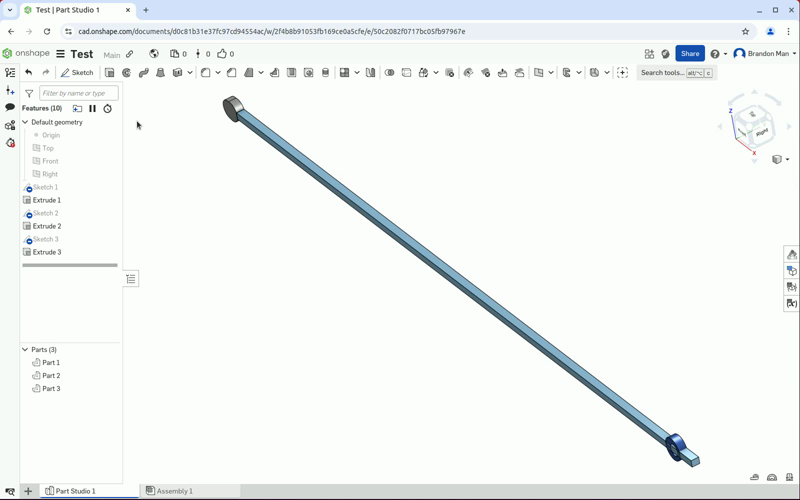
key(right, 2)
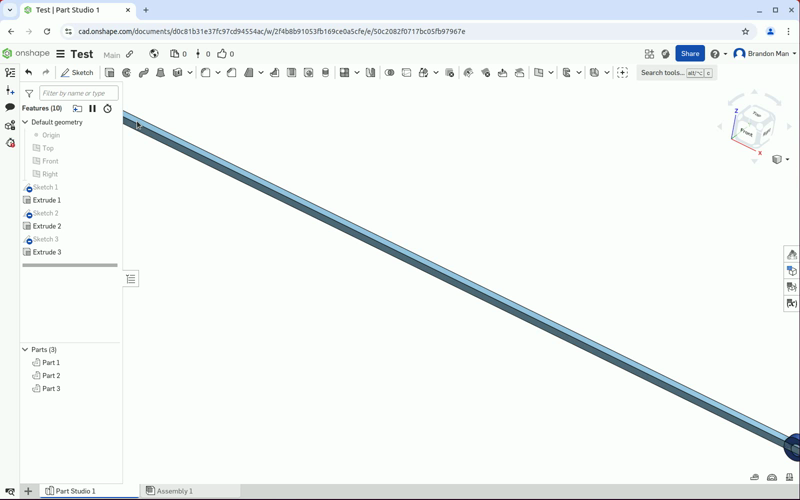
mouse_move(73, 189)
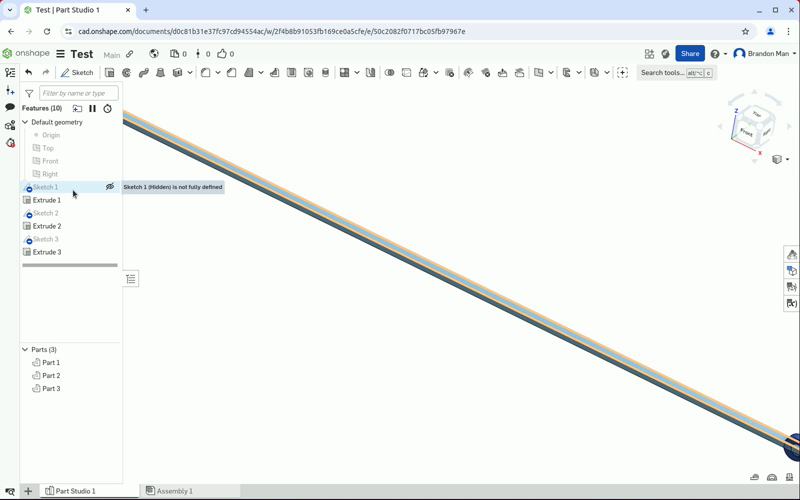
click(73, 189)